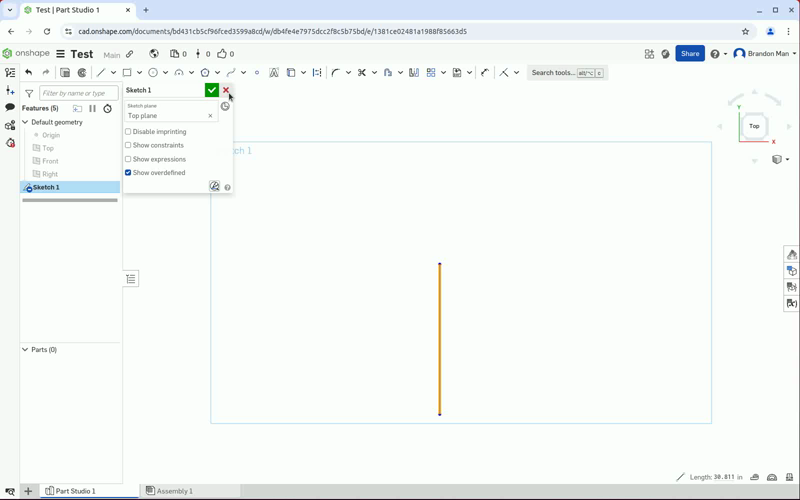
key(shift+h)
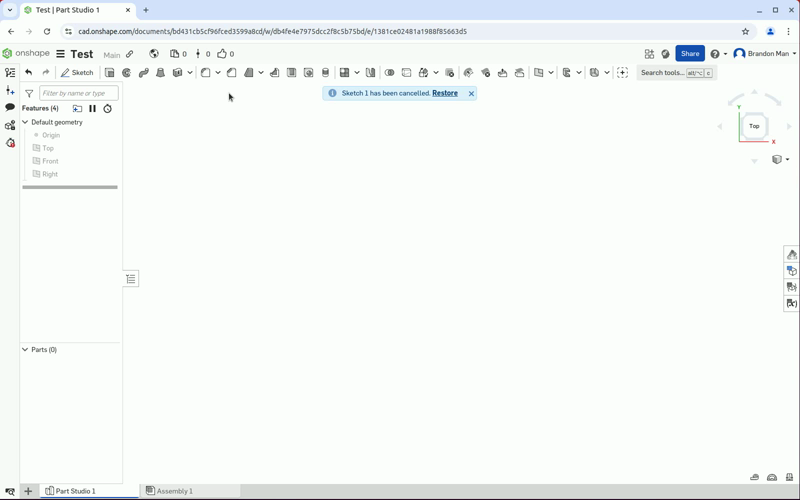
mouse_move(73, 352)
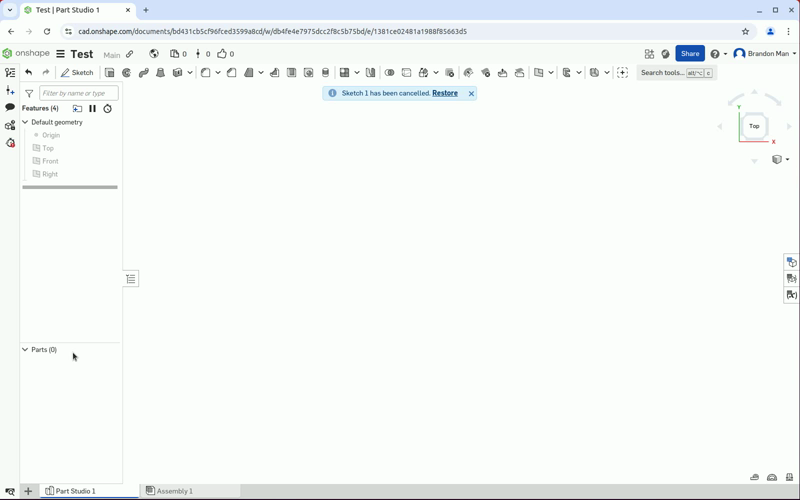
key(y)
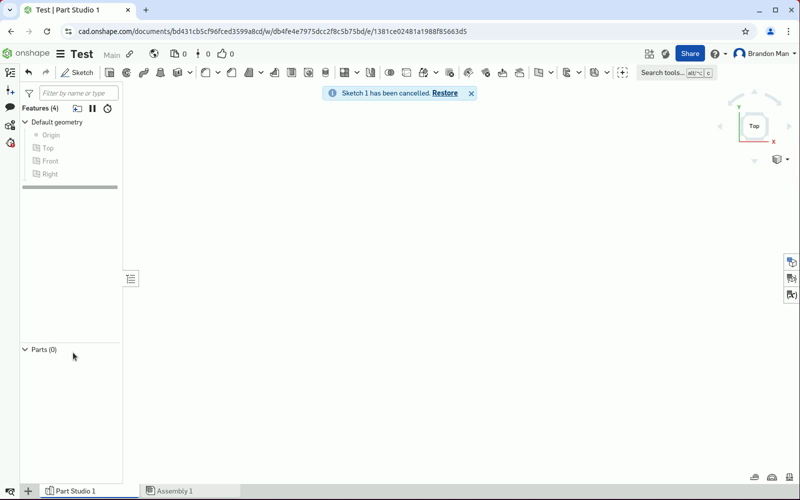
key(shift+p)
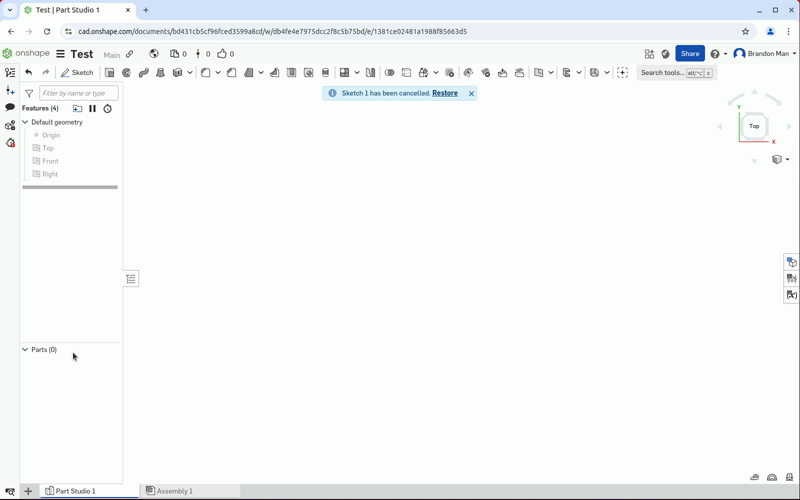
key(space)
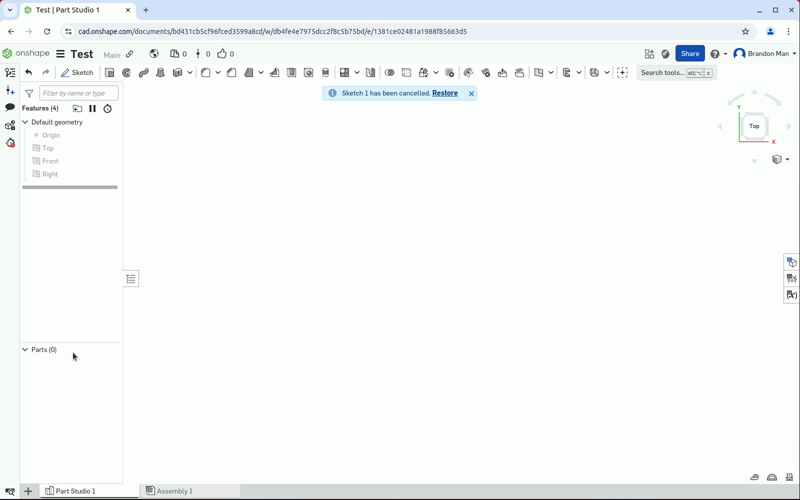
key_down(shift)
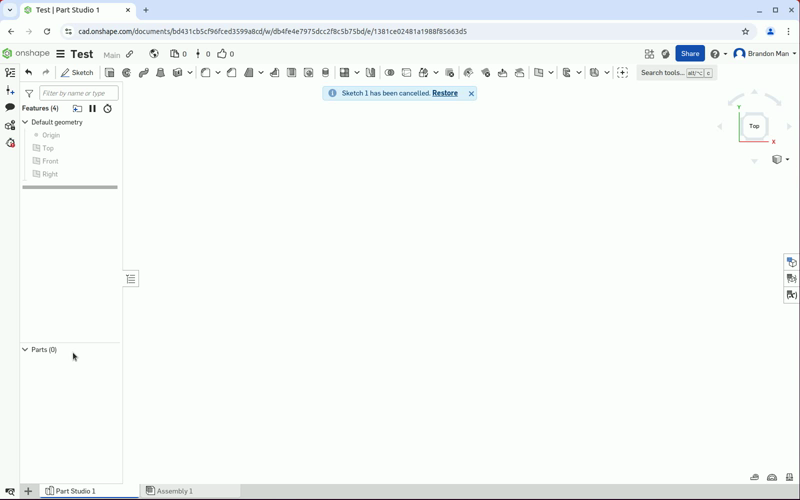
key(up)
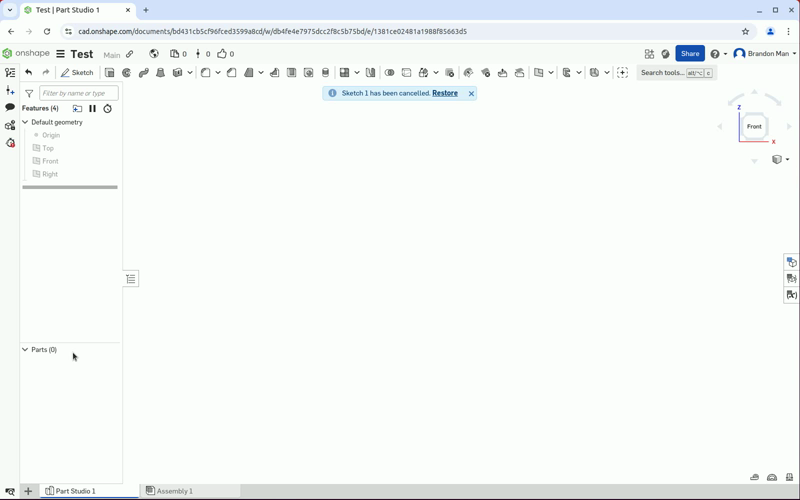
key_up(shift)
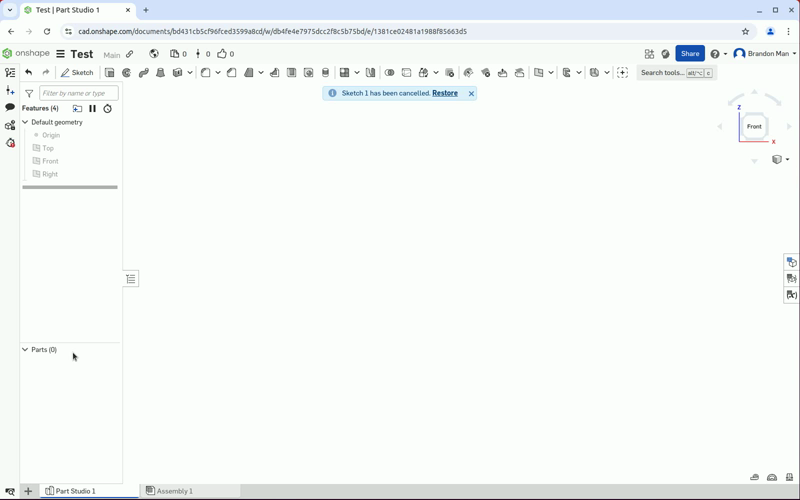
mouse_move(73, 352)
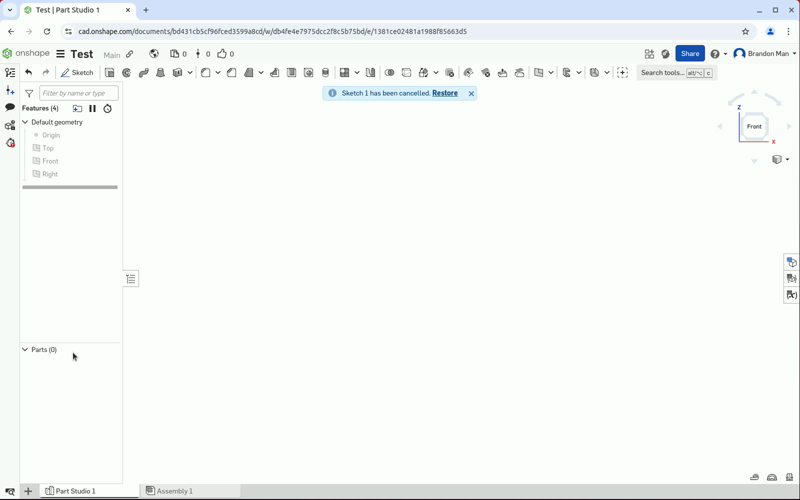
key(shift+y)
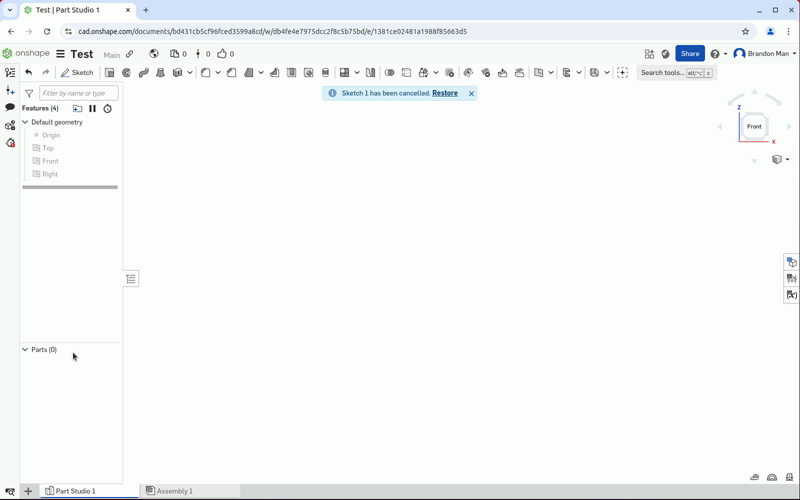
key(shift+s)
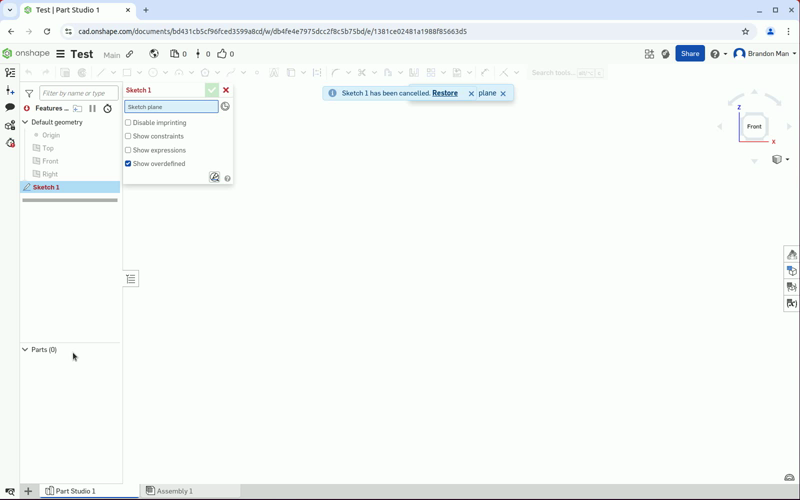
mouse_move(73, 163)
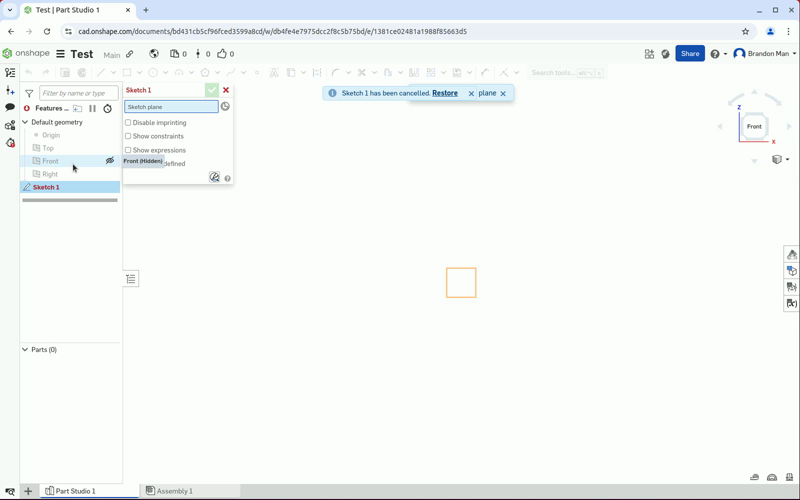
click(73, 163)
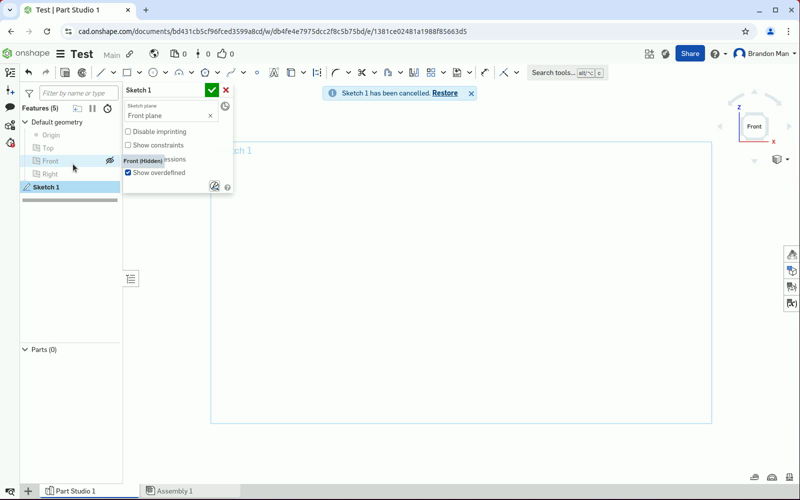
mouse_move(73, 352)
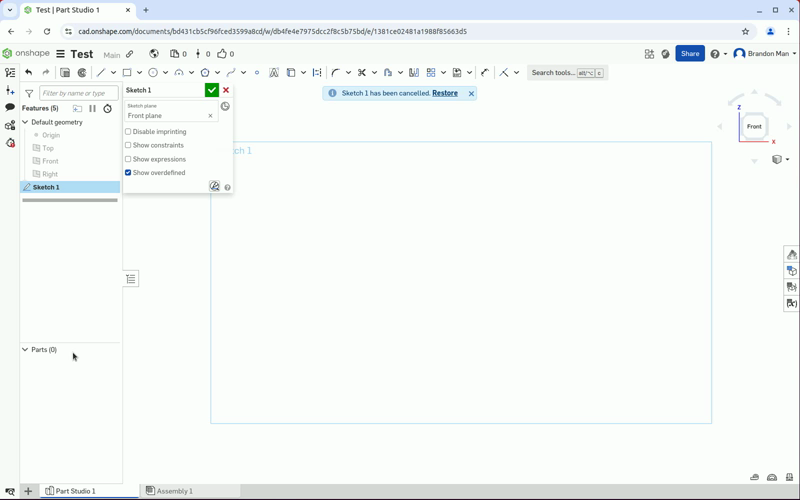
key(y)
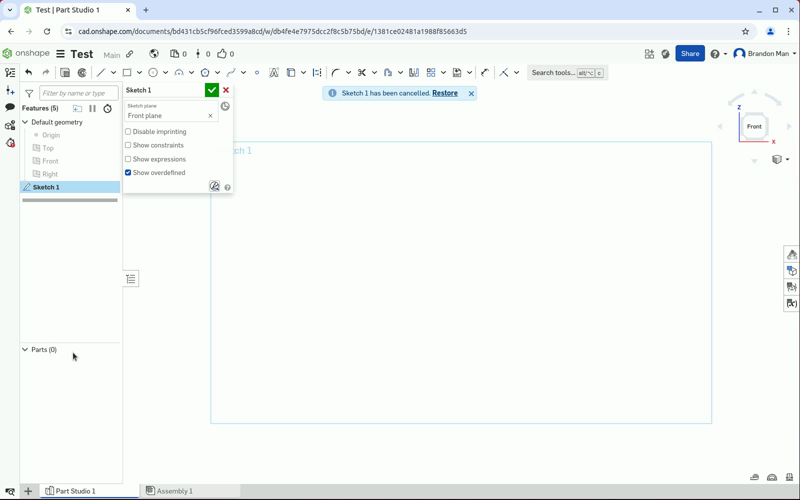
key(a)
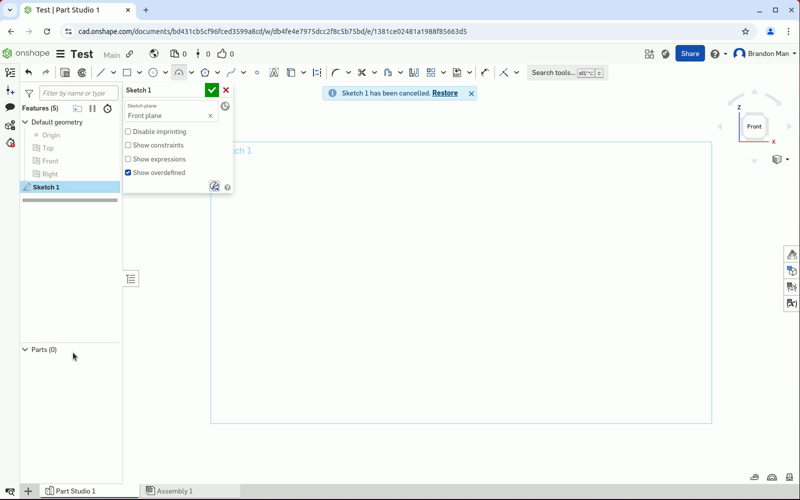
key_down(shift)
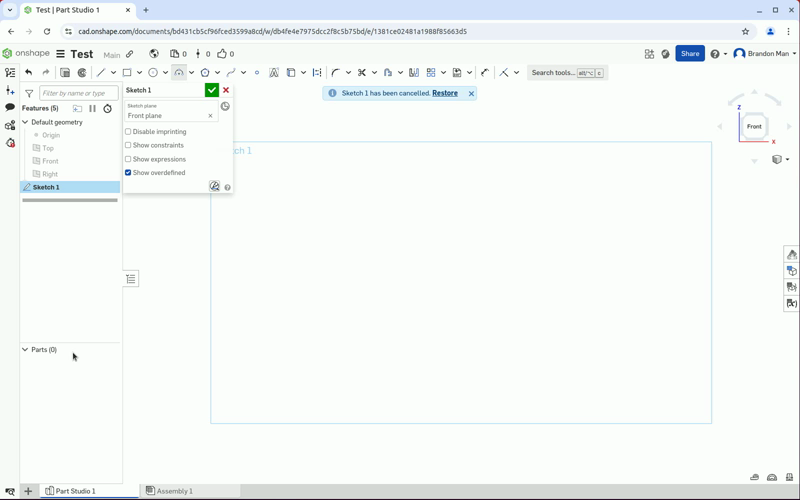
mouse_move(459, 251)
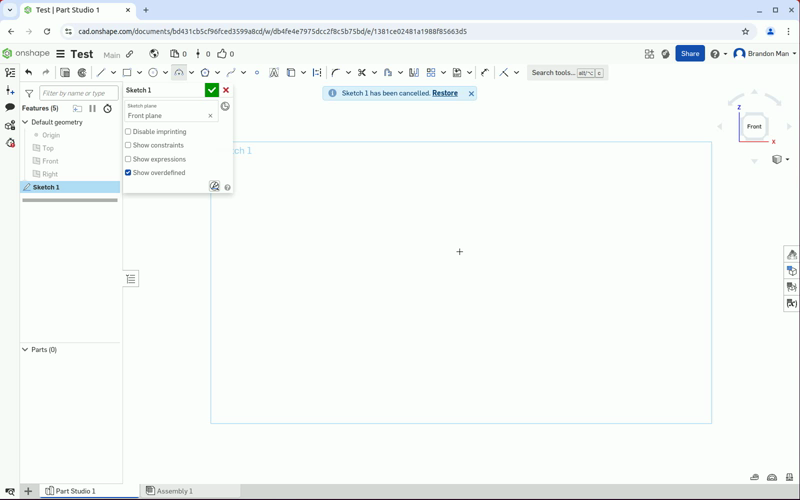
click(459, 251)
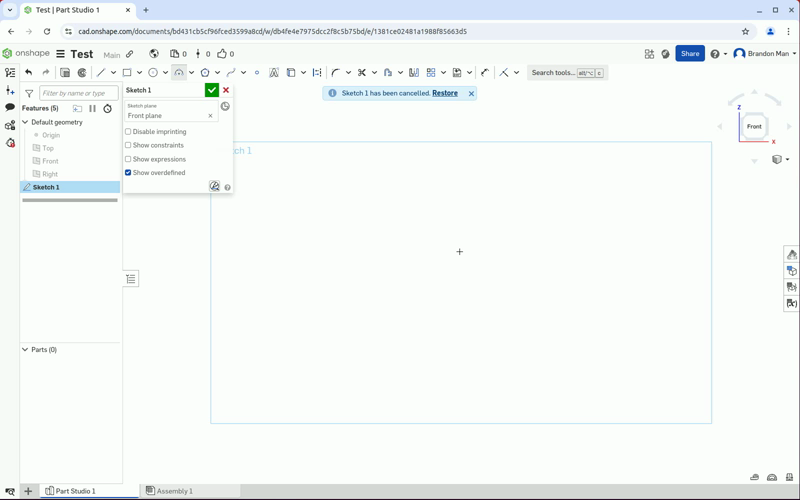
key_up(shift)
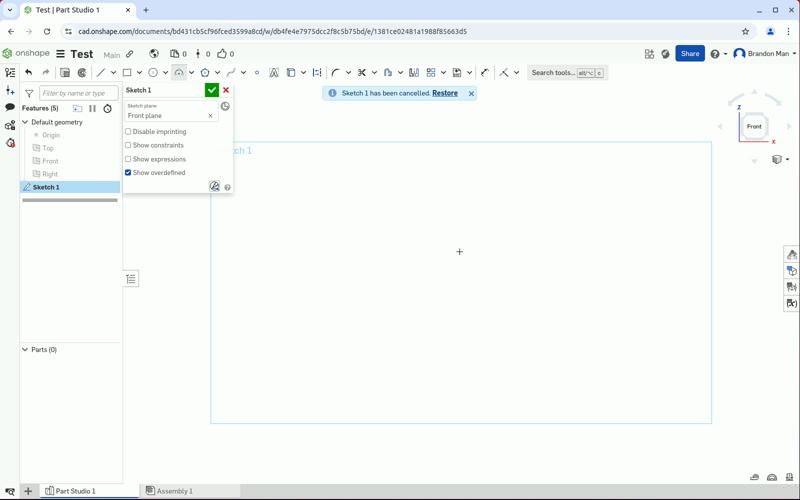
key_down(shift)
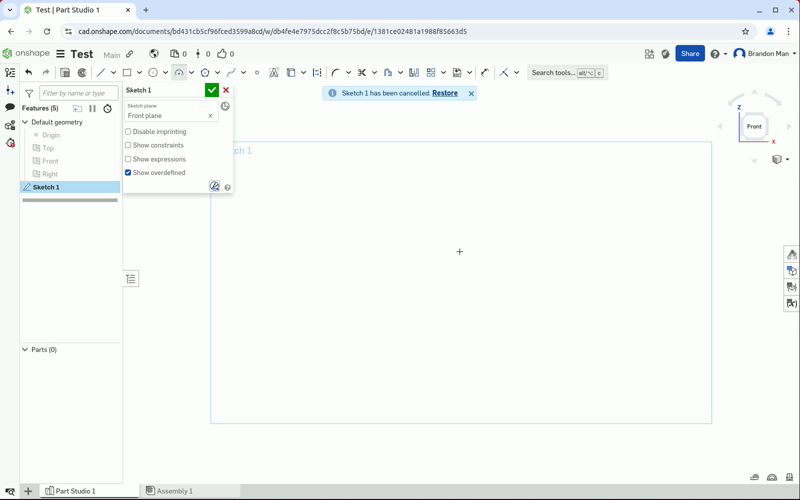
mouse_move(463, 251)
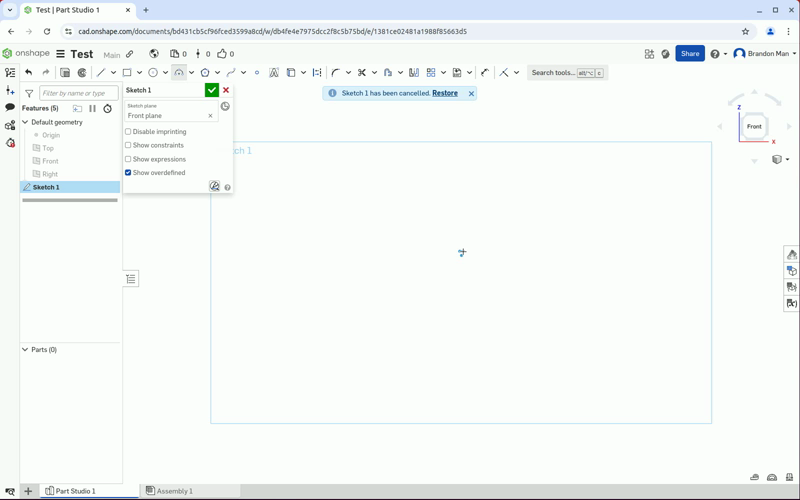
scroll(6)
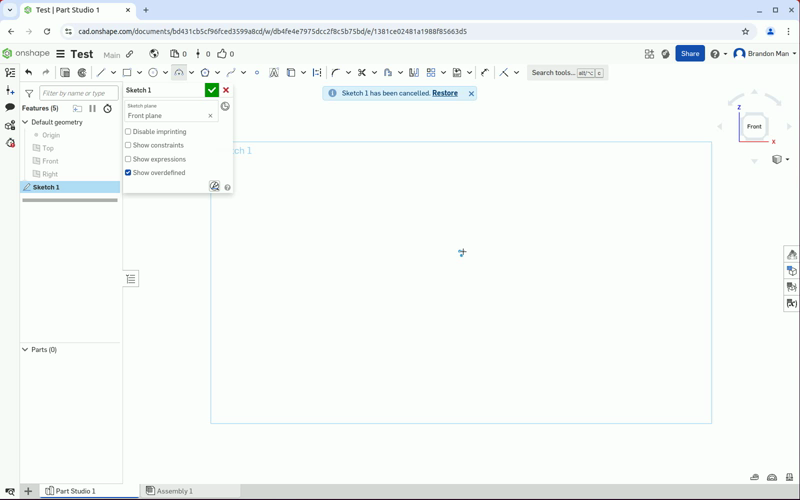
scroll(6)
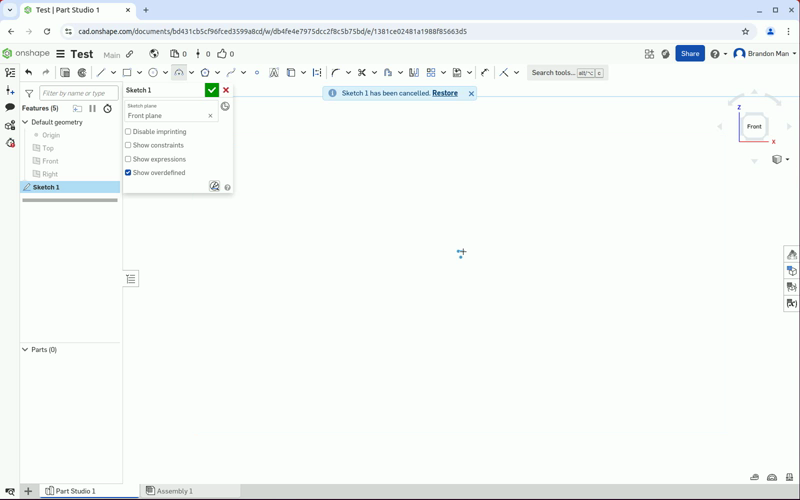
scroll(6)
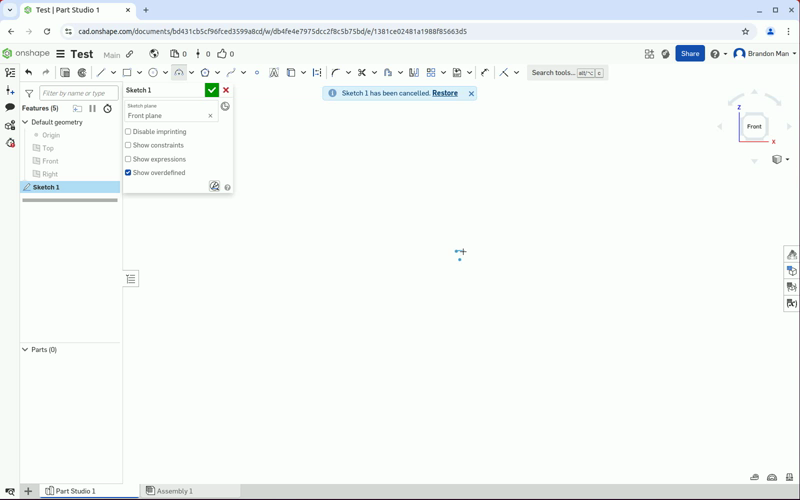
scroll(6)
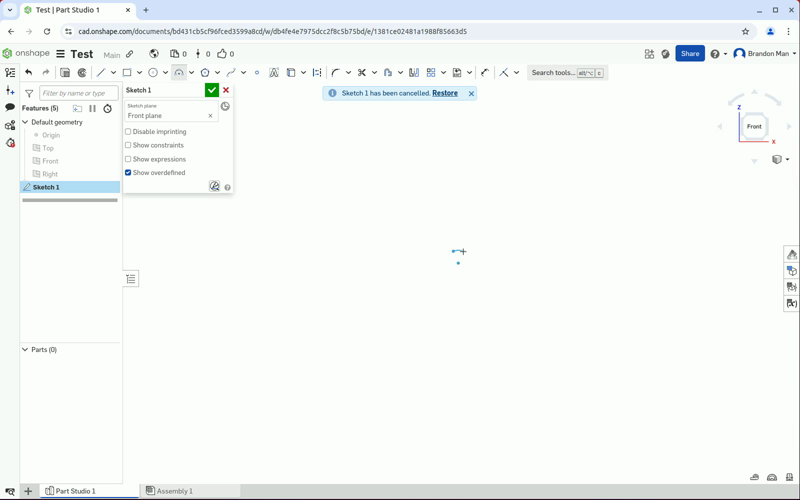
scroll(6)
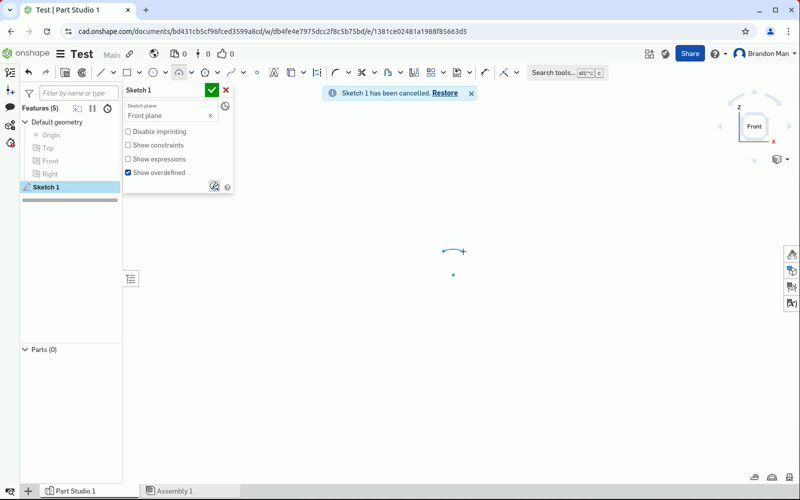
scroll(6)
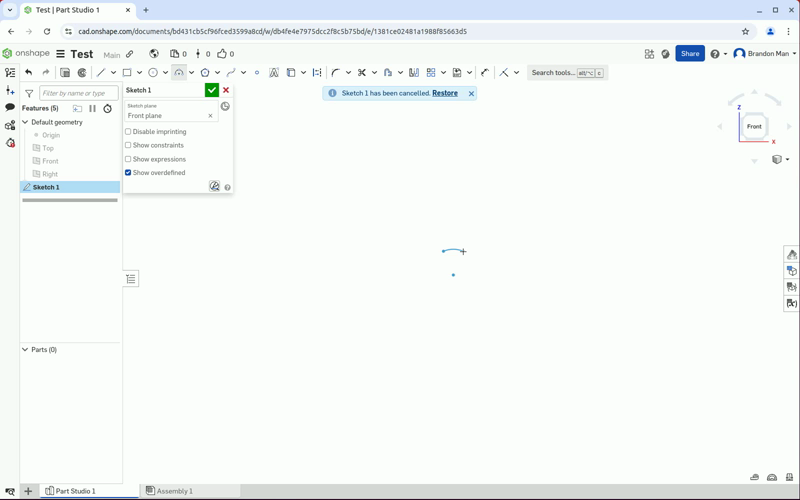
scroll(6)
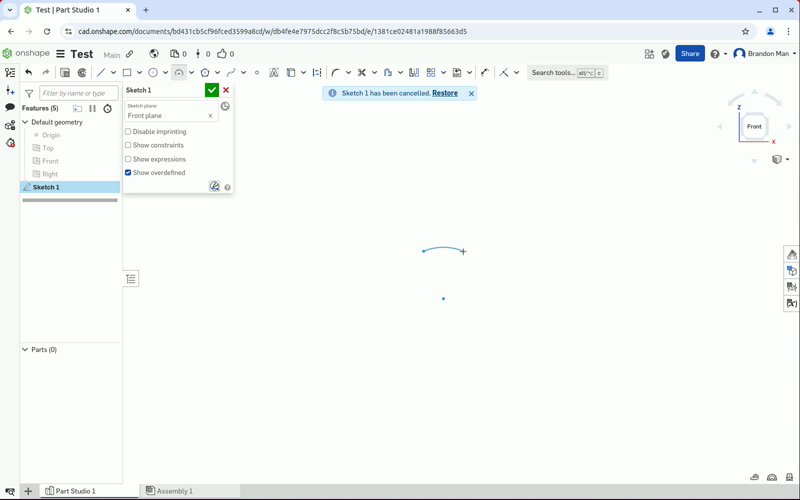
click(463, 251)
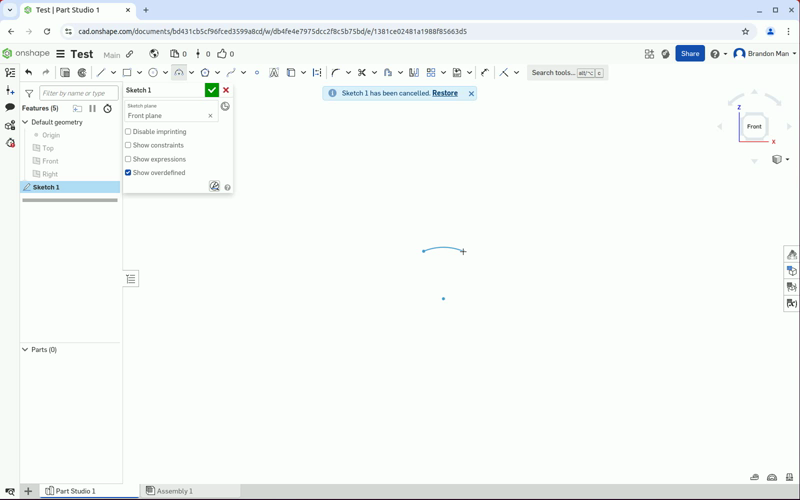
scroll(-6)
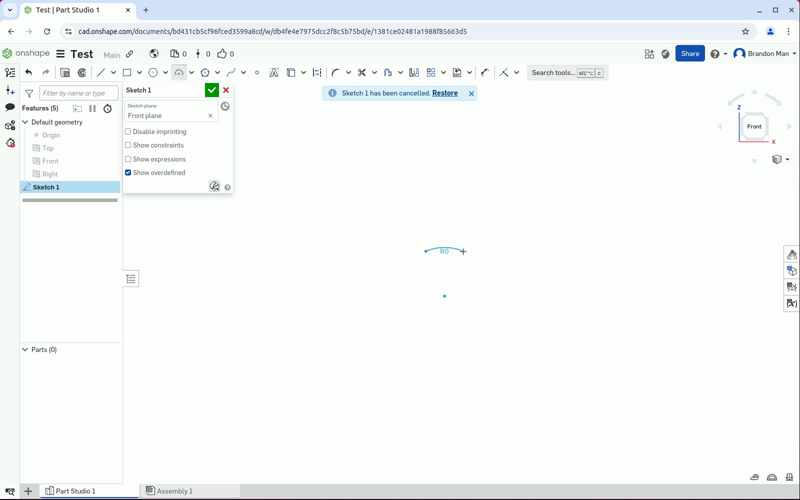
scroll(-6)
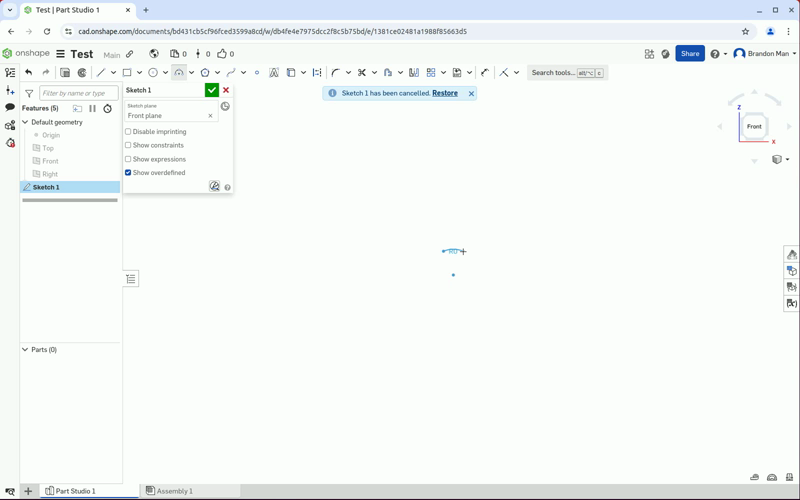
scroll(-6)
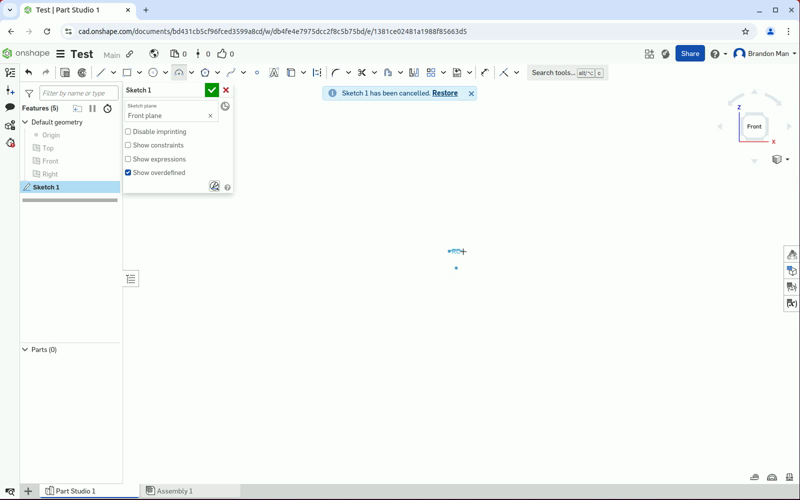
scroll(-6)
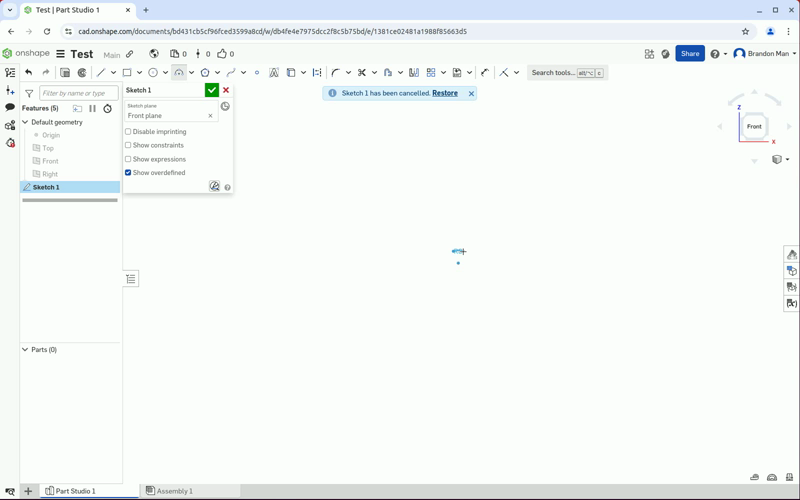
scroll(-6)
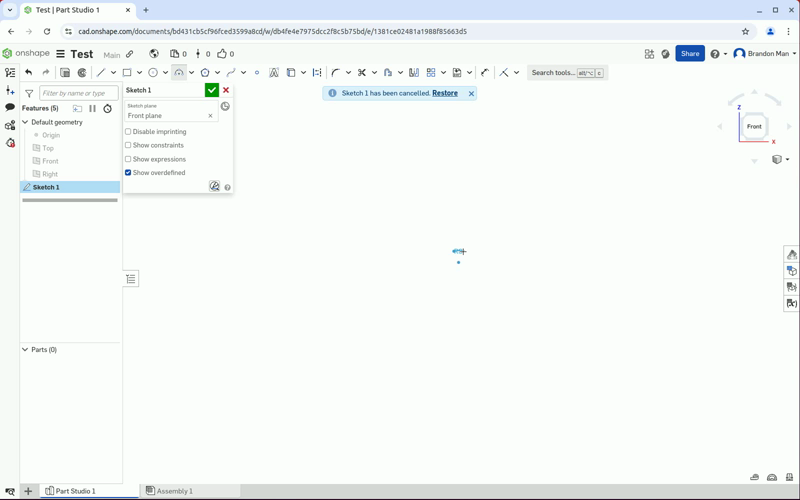
scroll(-6)
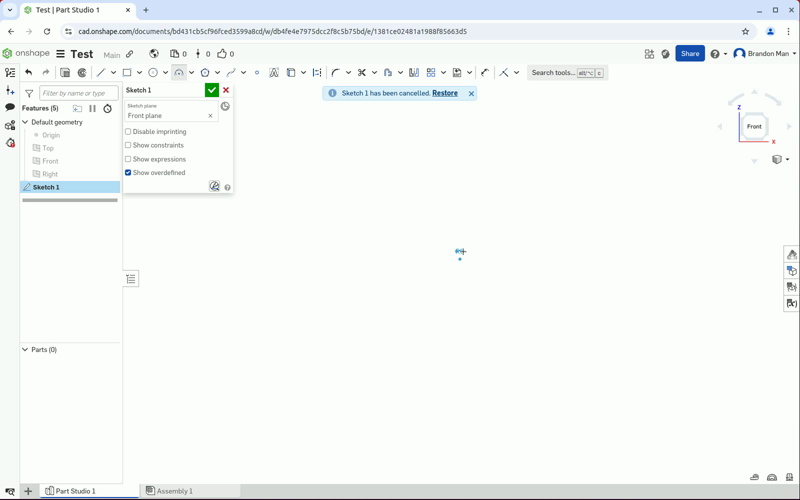
scroll(-6)
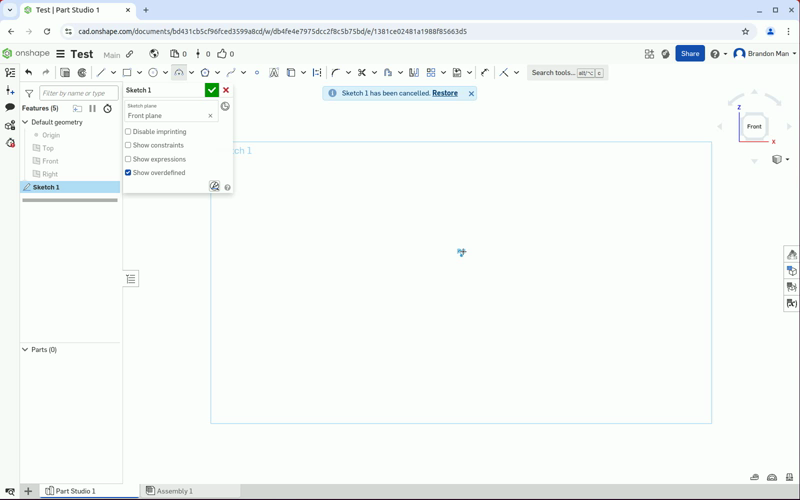
mouse_move(461, 324)
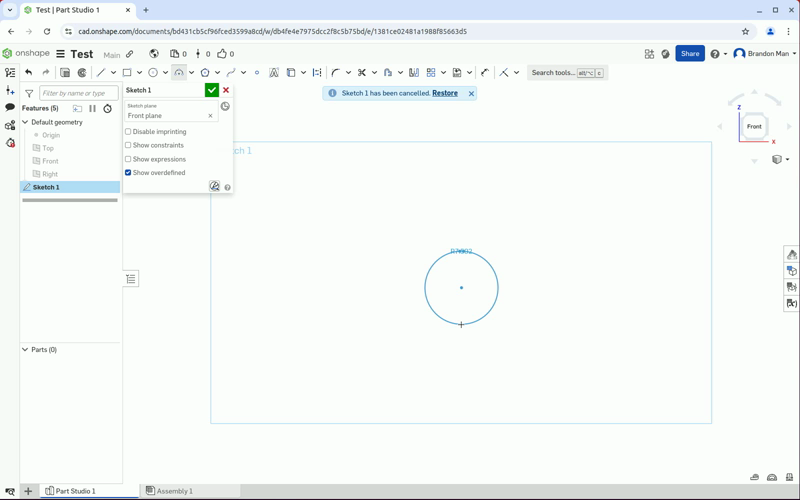
scroll(6)
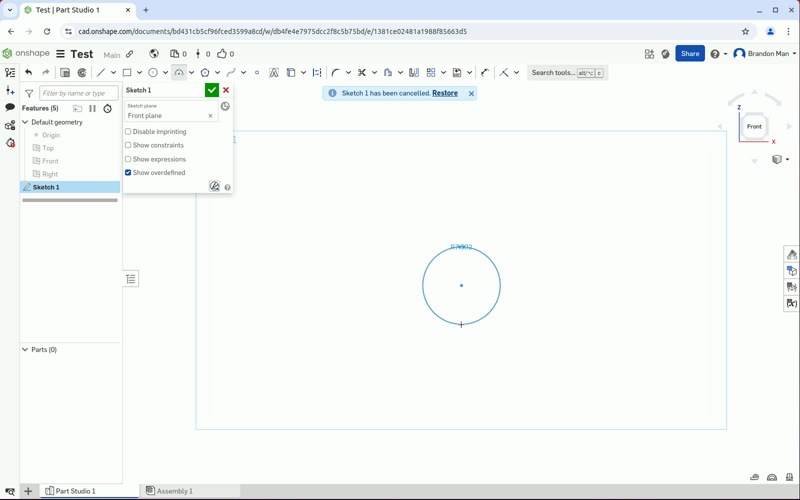
scroll(6)
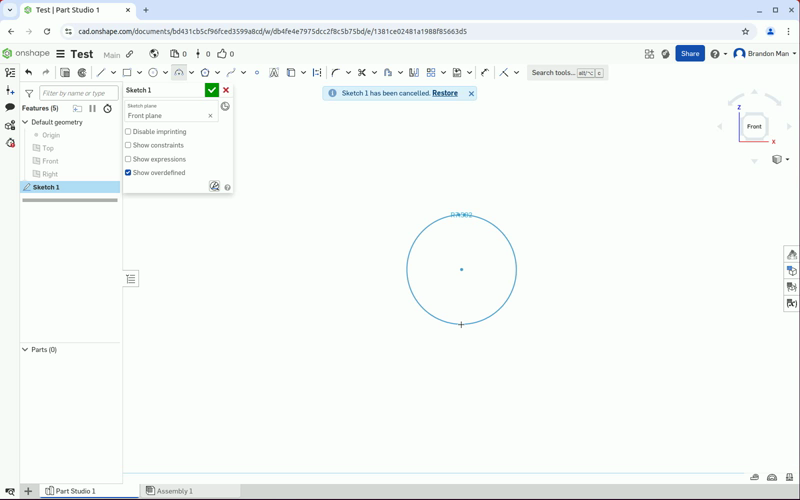
scroll(6)
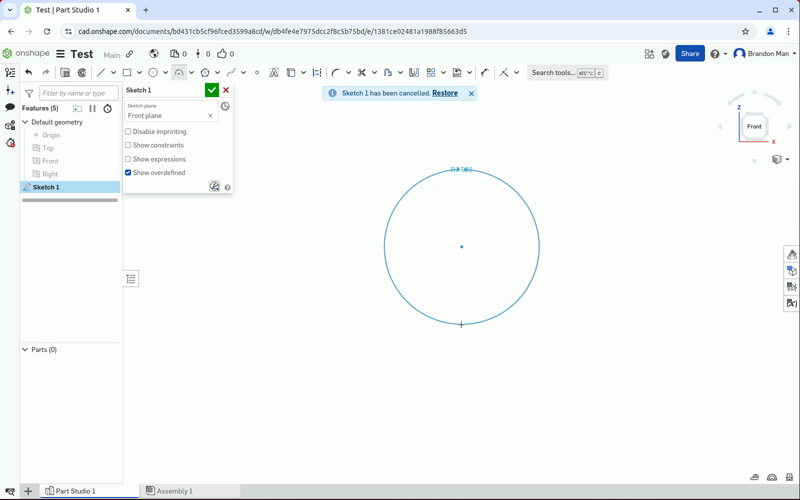
scroll(6)
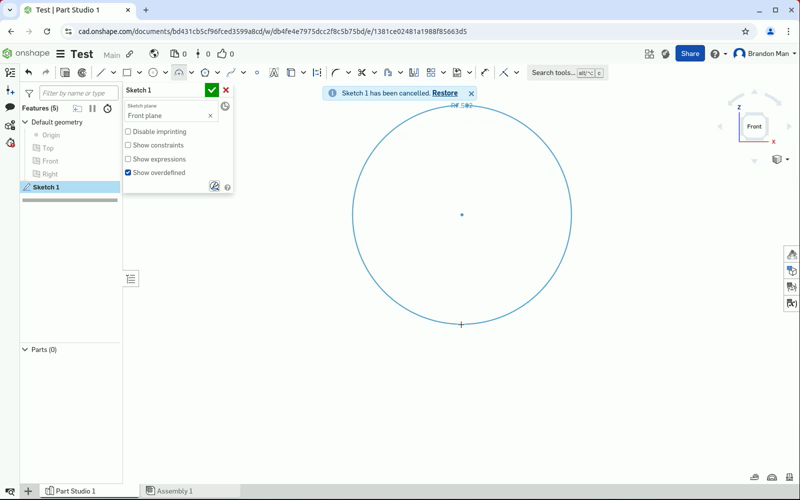
scroll(6)
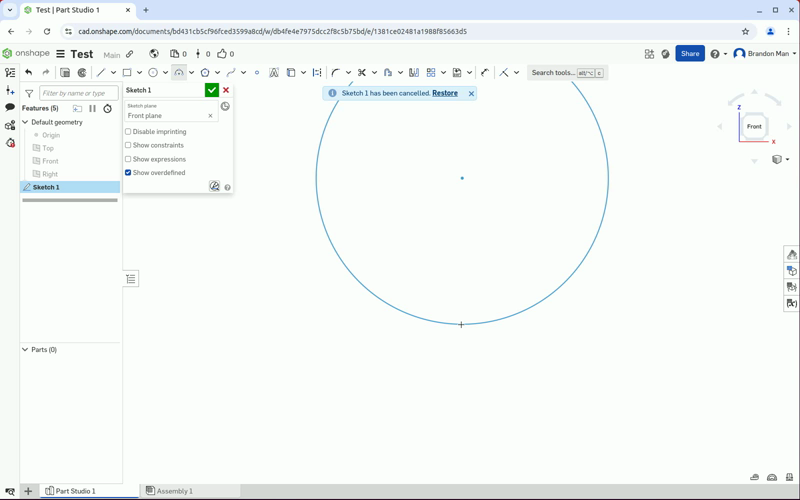
scroll(6)
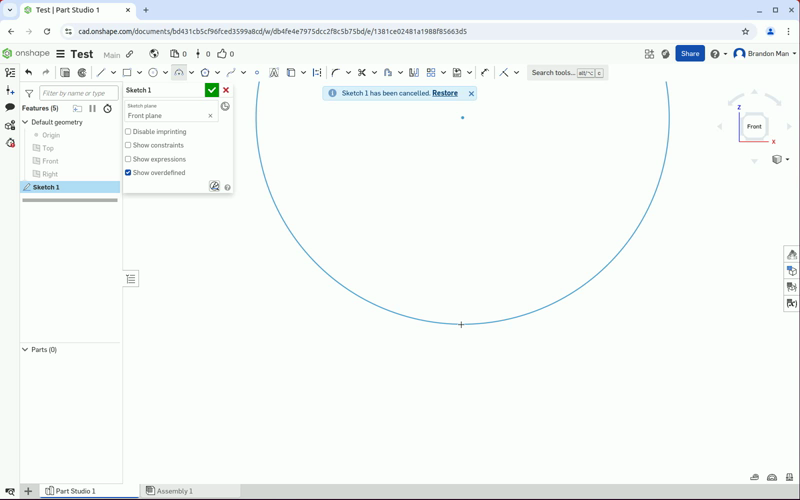
scroll(6)
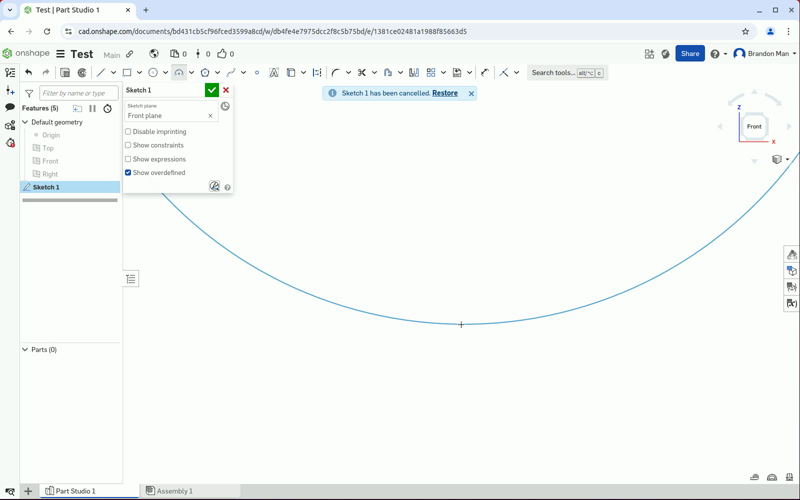
click(461, 324)
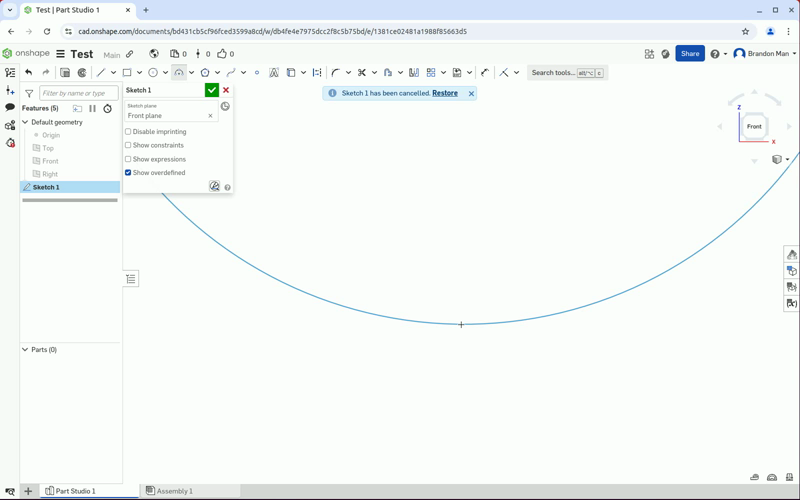
scroll(-6)
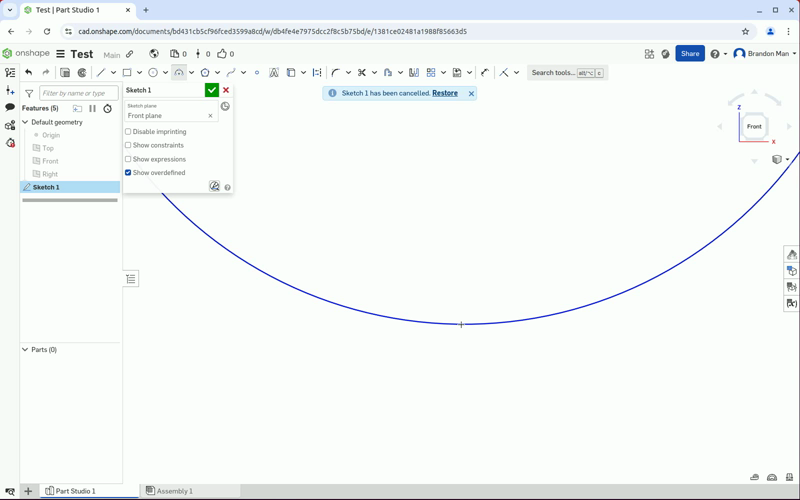
scroll(-6)
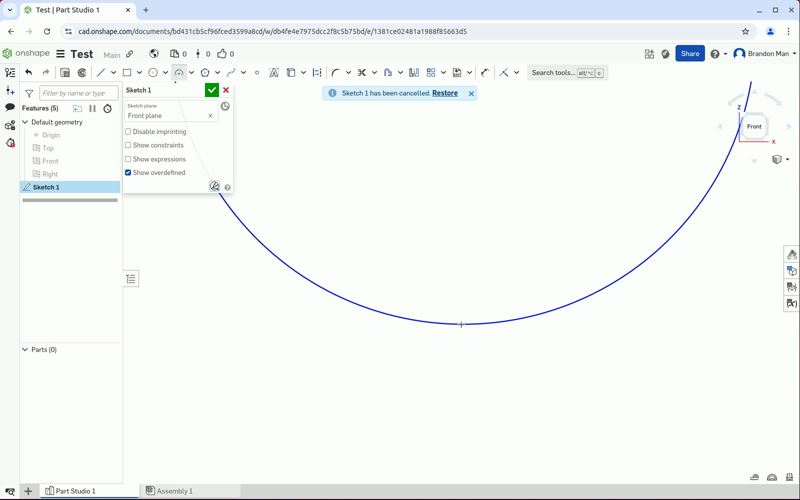
scroll(-6)
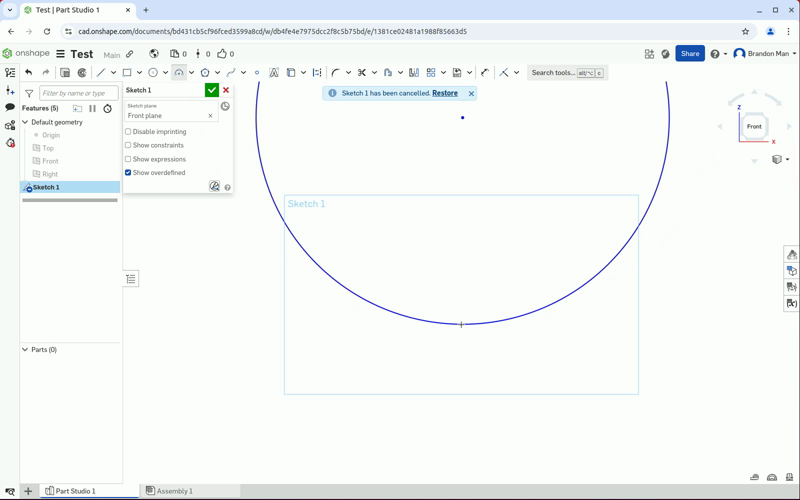
scroll(-6)
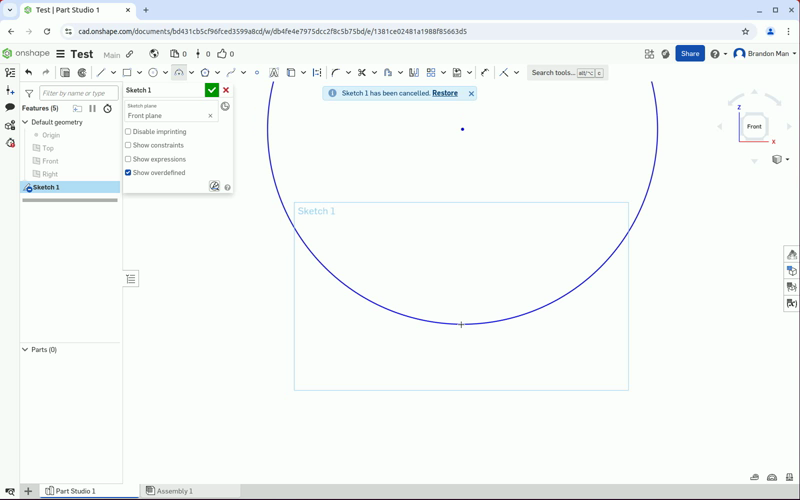
scroll(-6)
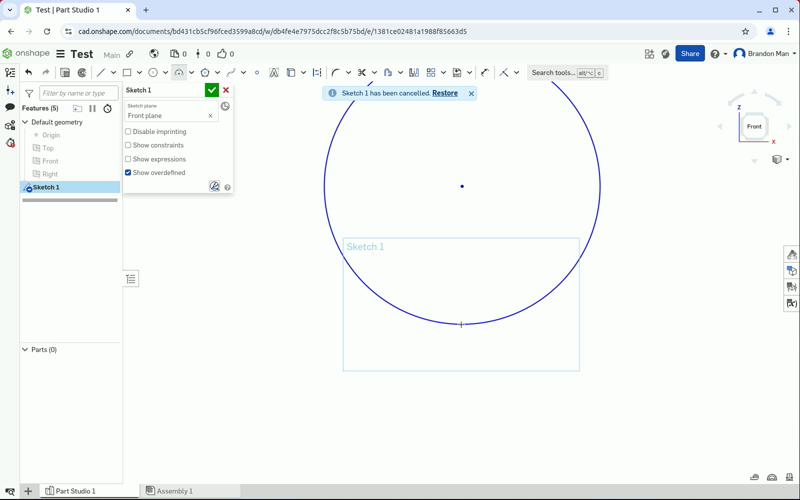
scroll(-6)
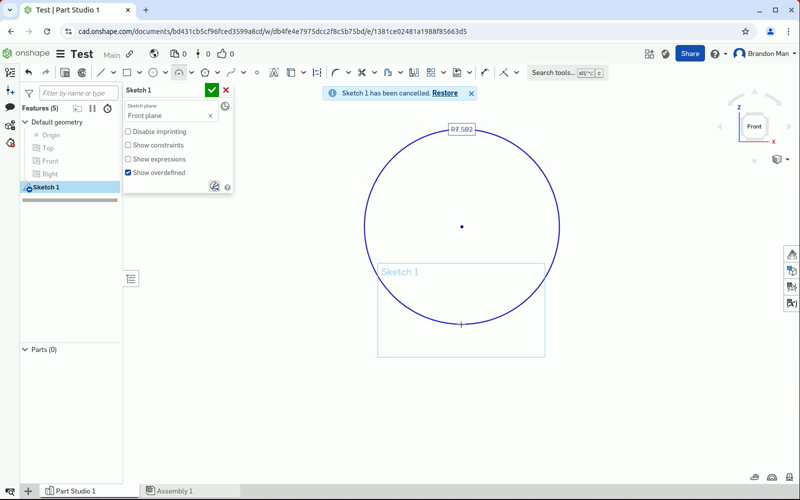
scroll(-6)
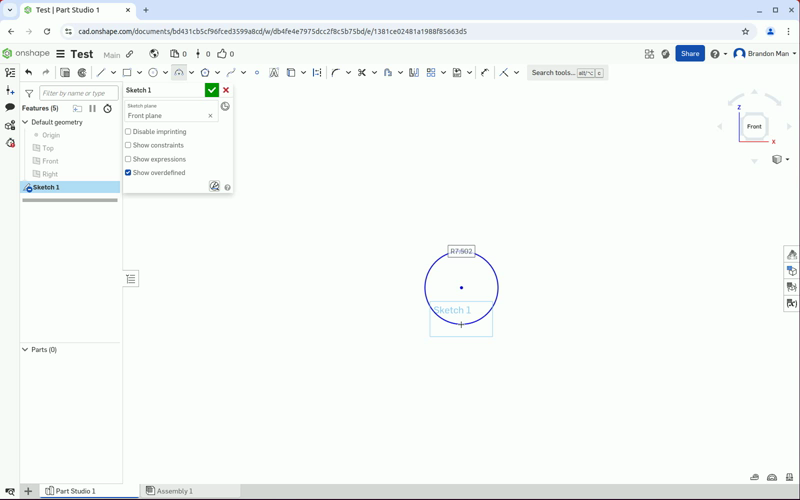
key_up(shift)
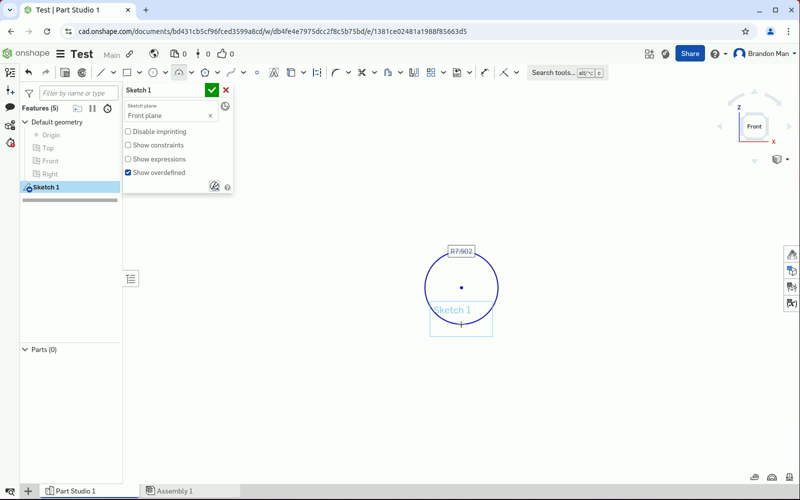
key(esc)
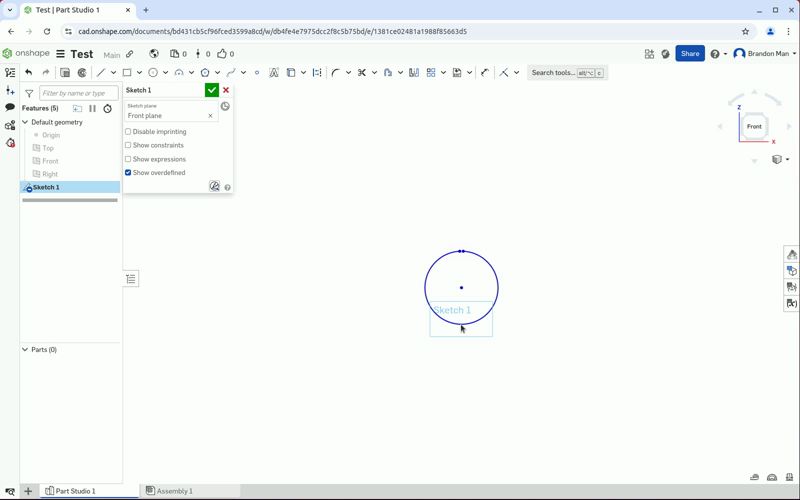
key(l)
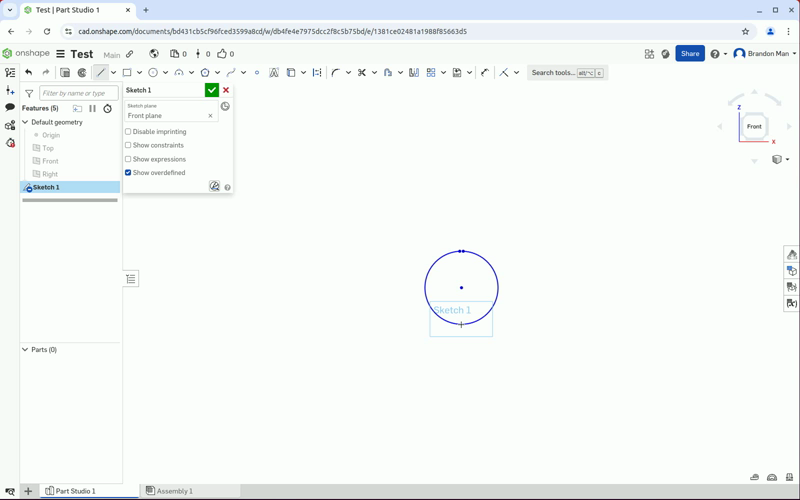
mouse_move(463, 251)
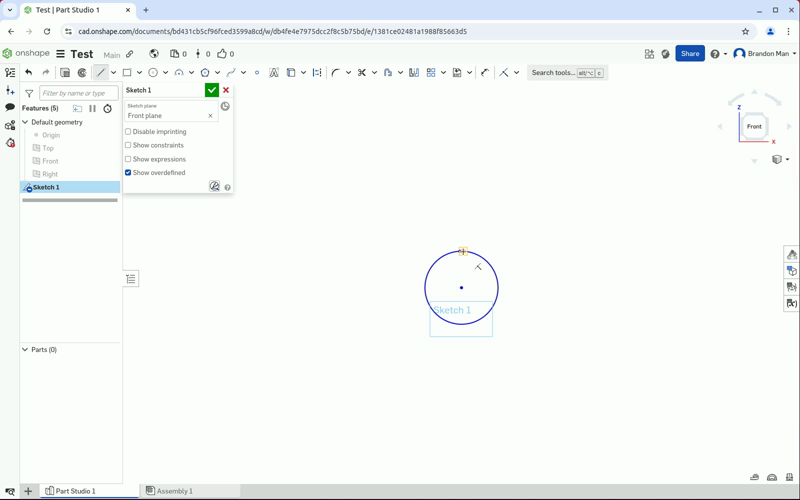
scroll(6)
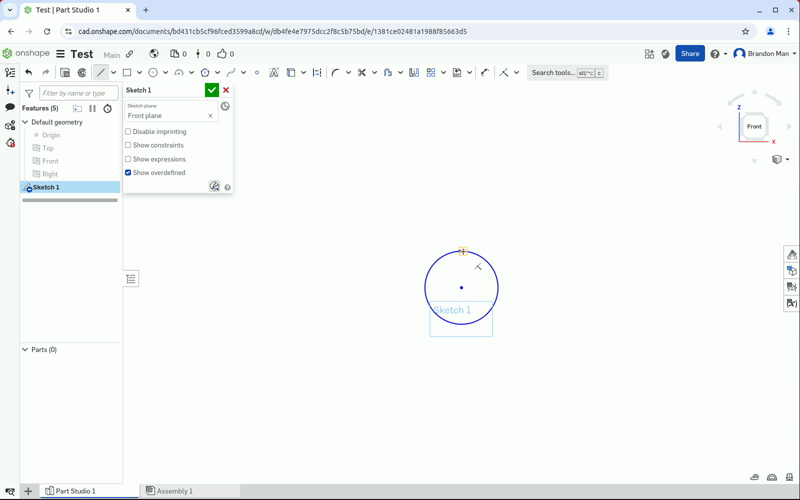
scroll(6)
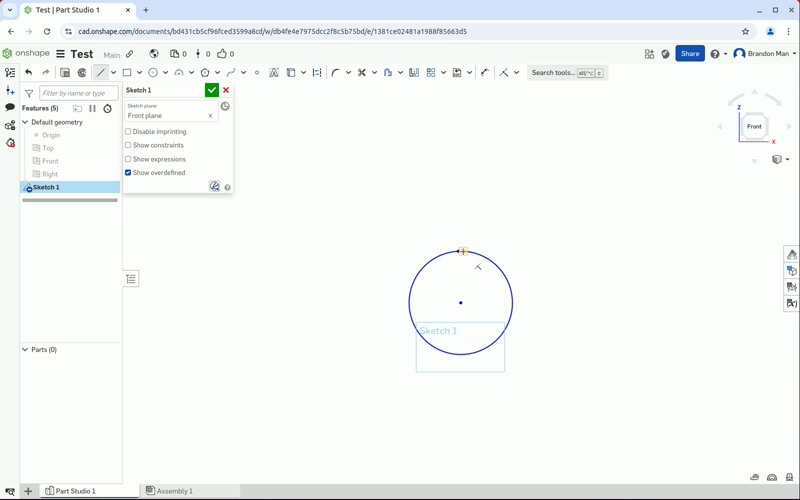
scroll(6)
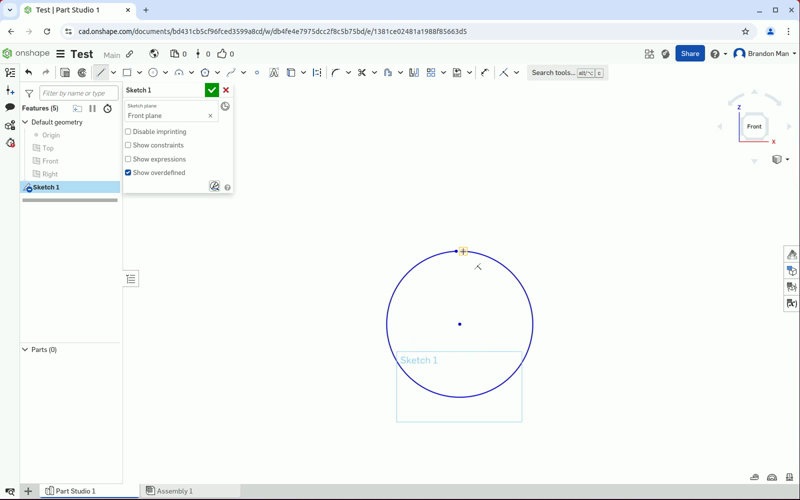
scroll(6)
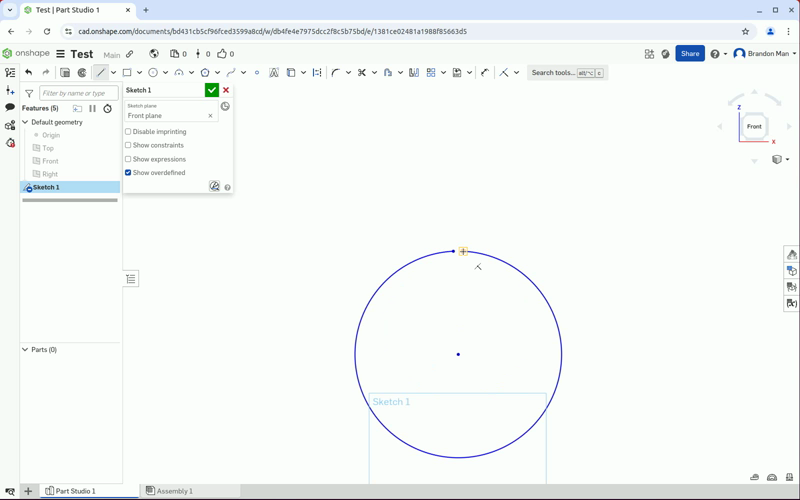
scroll(6)
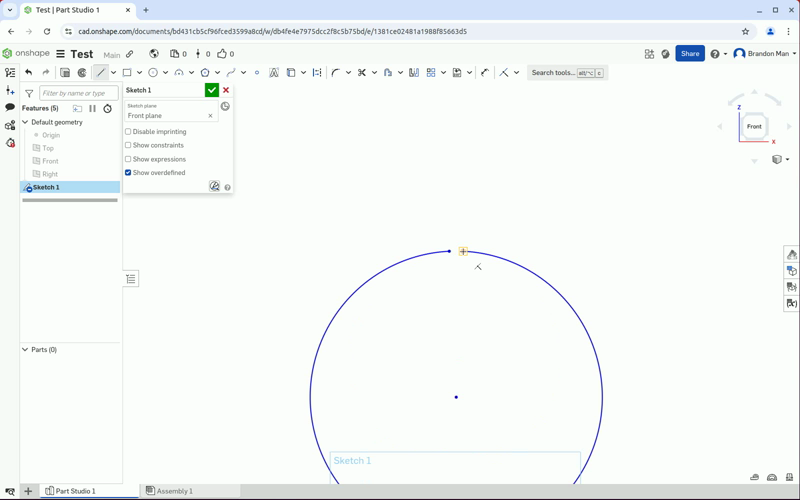
scroll(6)
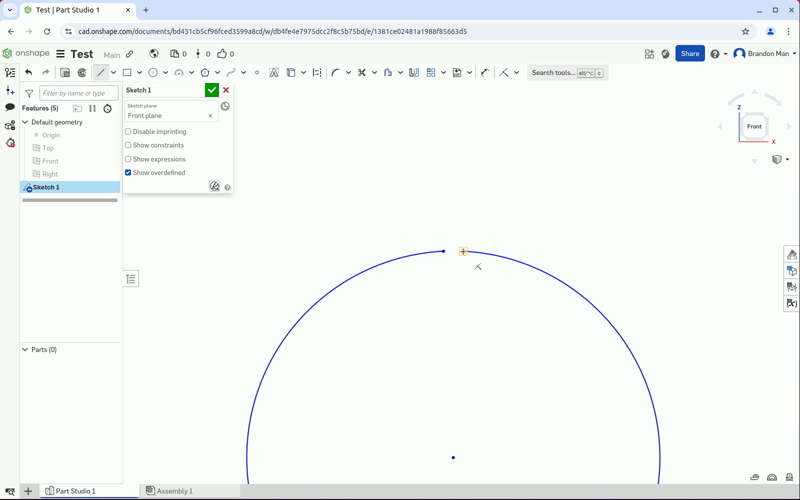
scroll(6)
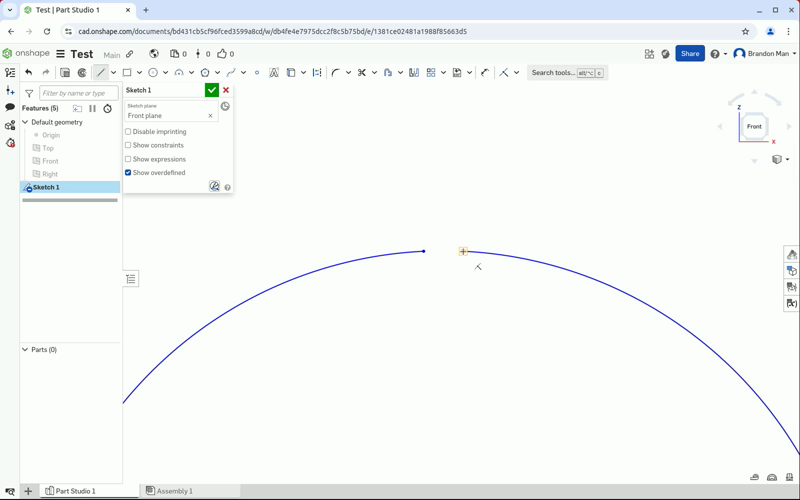
click(463, 251)
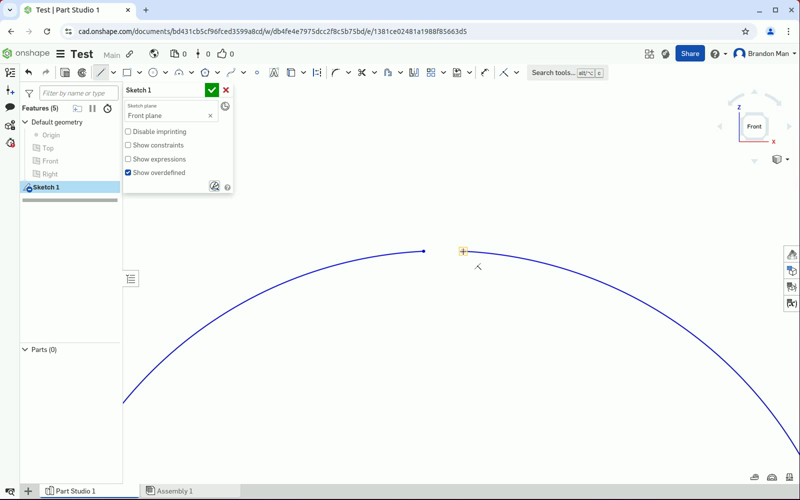
scroll(-6)
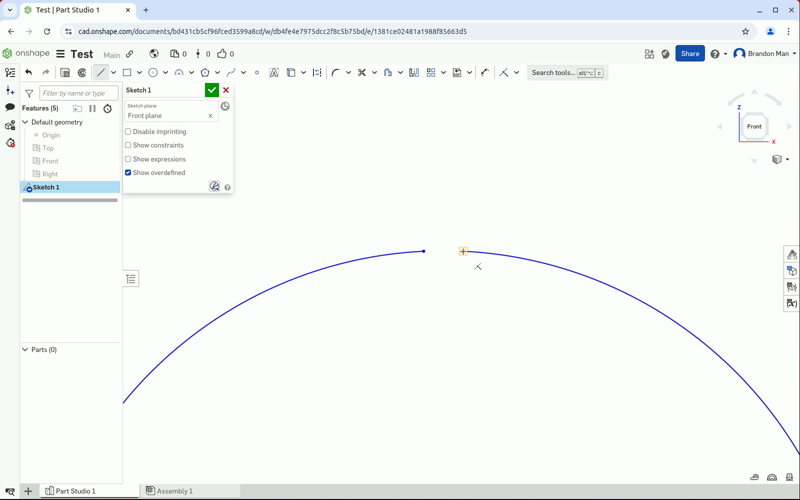
scroll(-6)
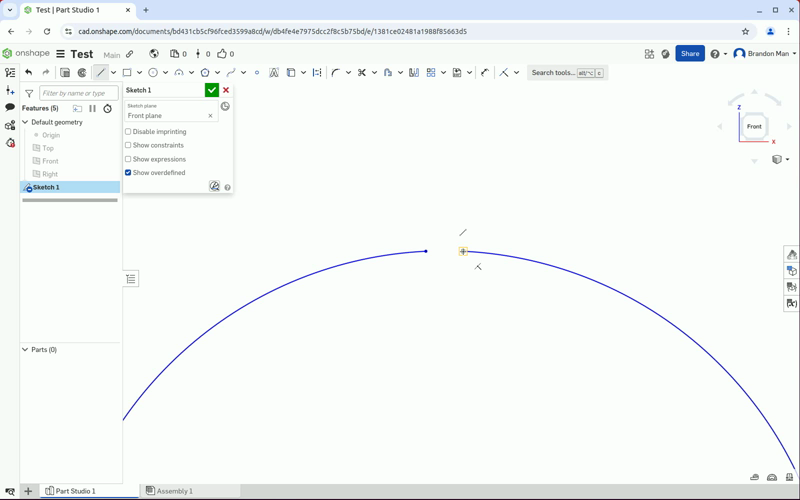
scroll(-6)
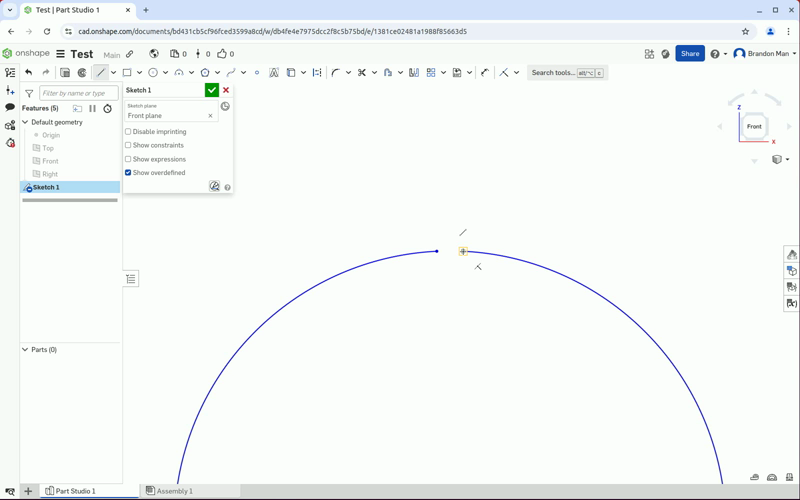
scroll(-6)
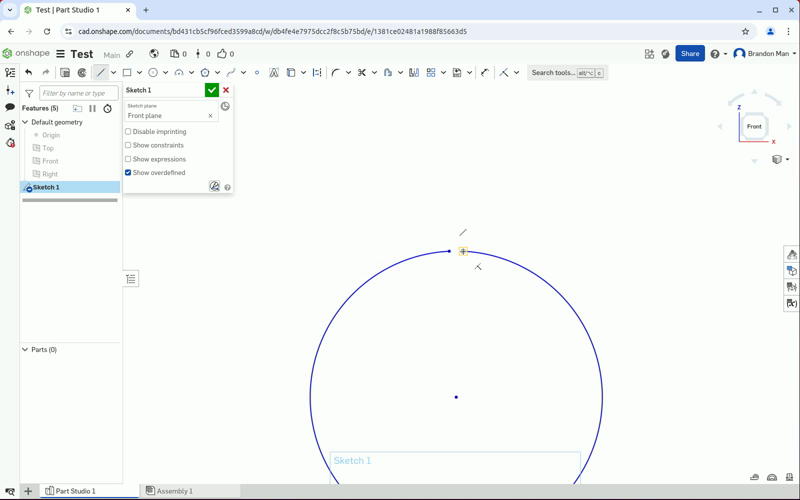
scroll(-6)
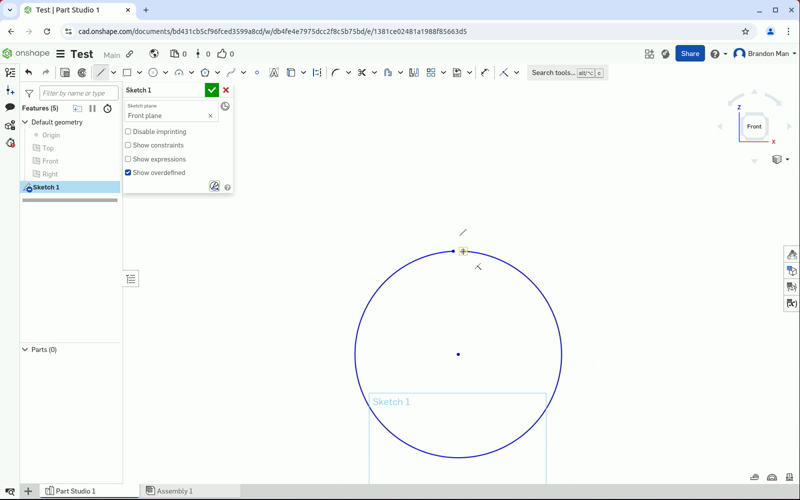
scroll(-6)
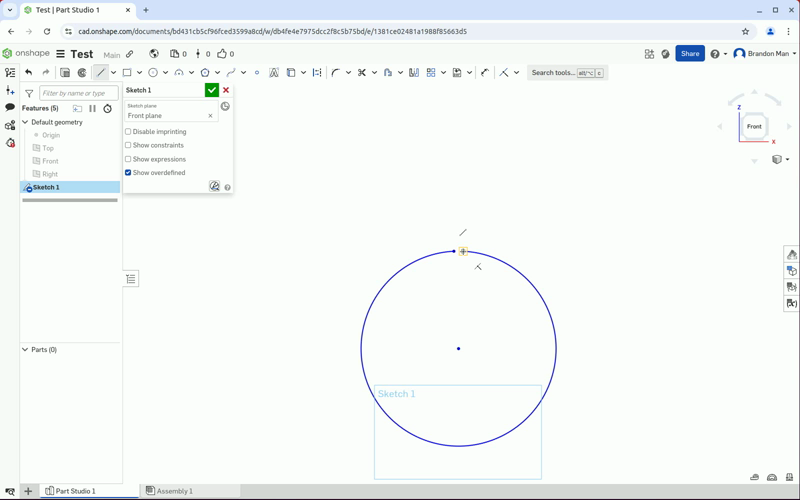
scroll(-6)
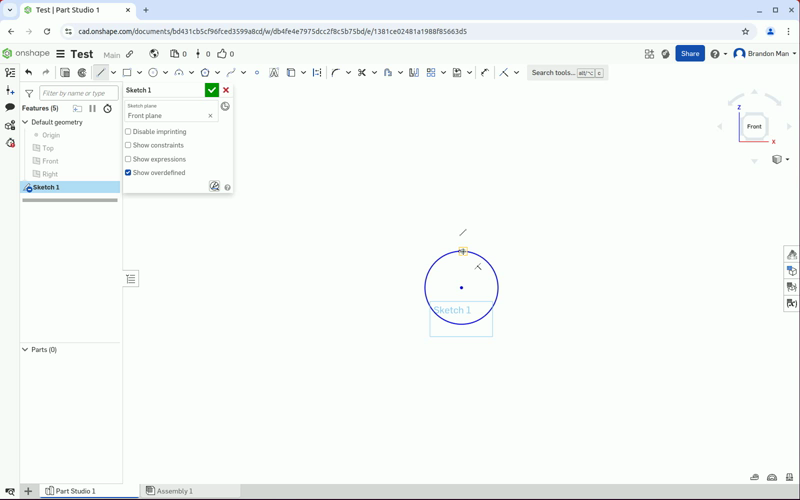
key_down(shift)
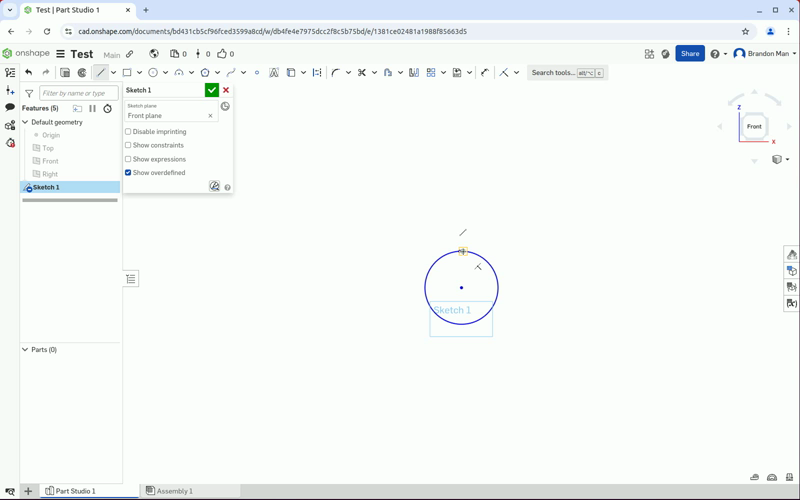
mouse_move(493, 251)
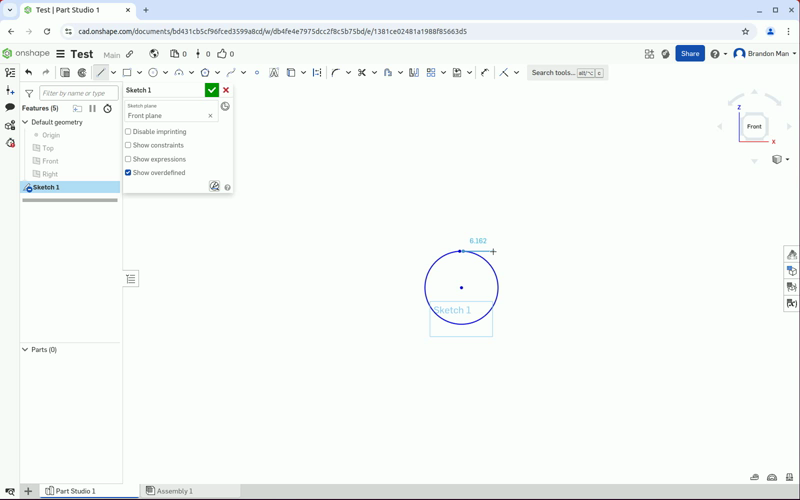
mouse_move(463, 240)
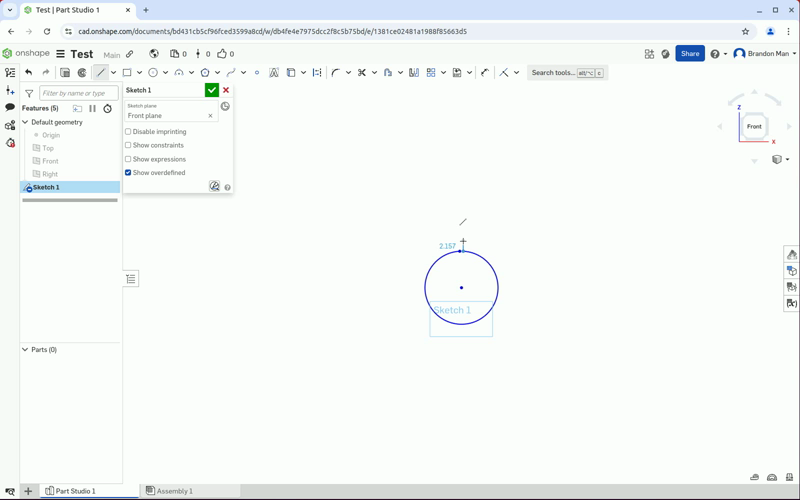
click(463, 240)
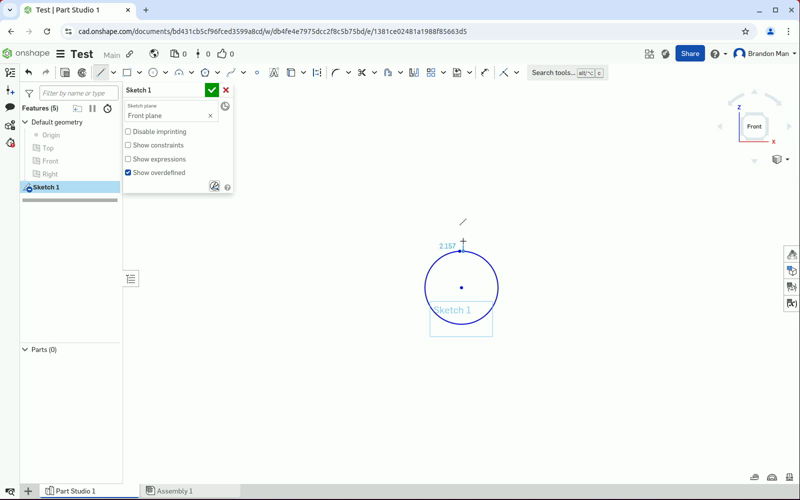
key_up(shift)
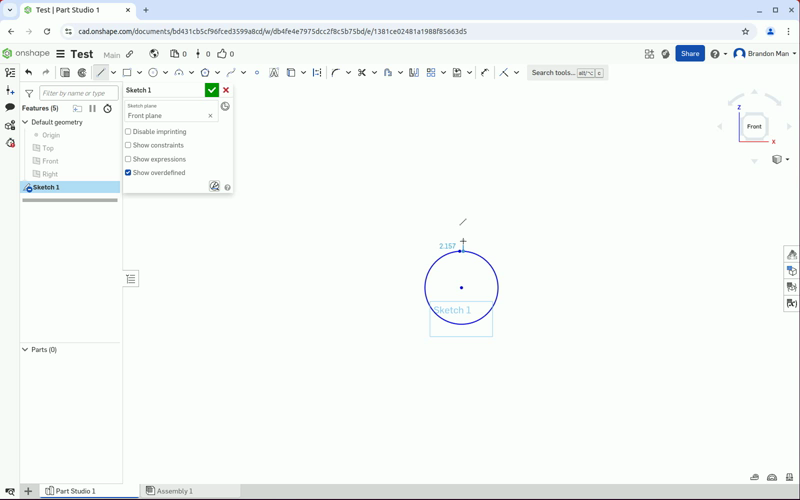
key_down(shift)
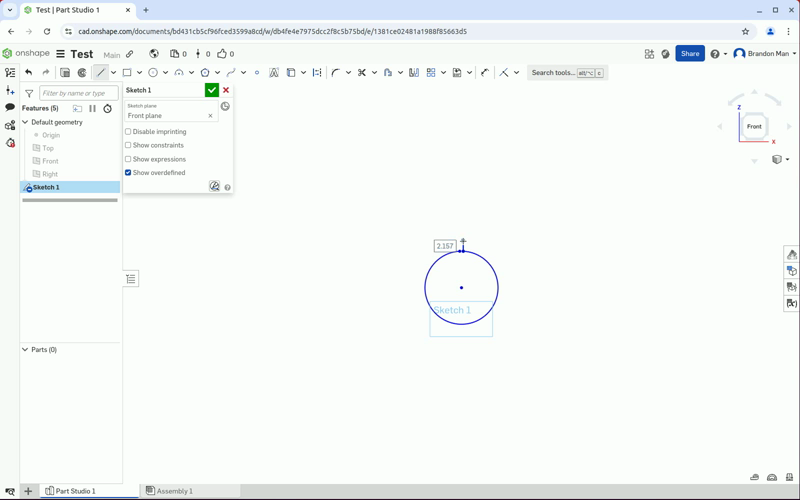
mouse_move(493, 240)
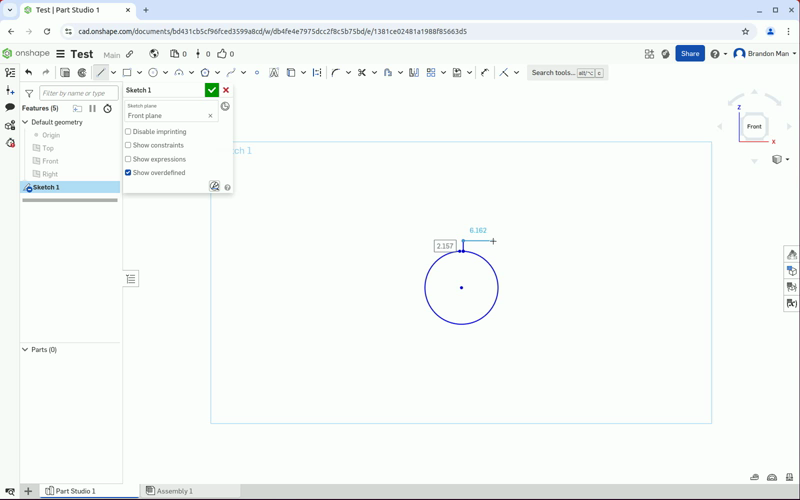
mouse_move(472, 241)
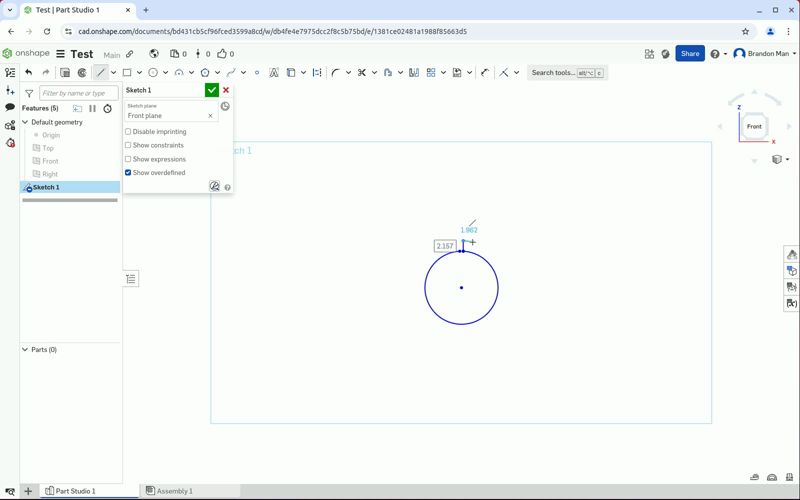
click(472, 241)
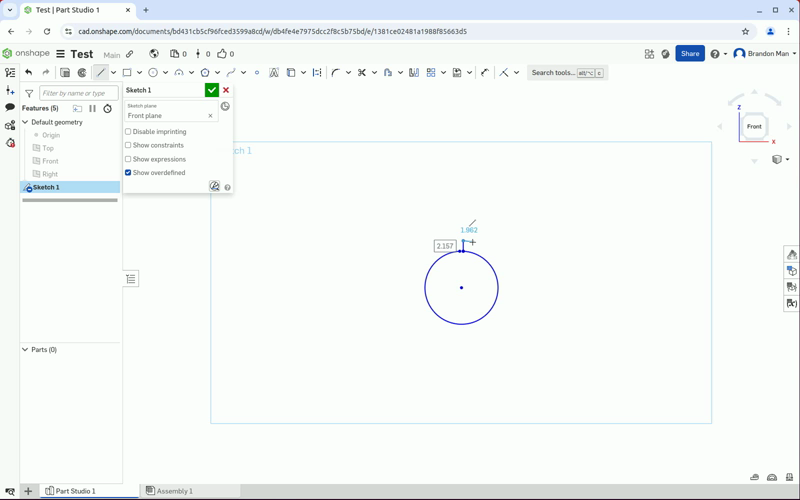
key_up(shift)
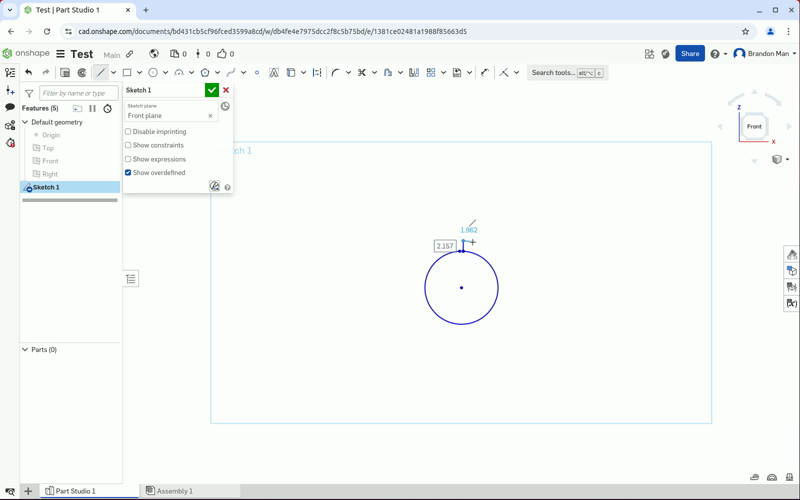
key_down(shift)
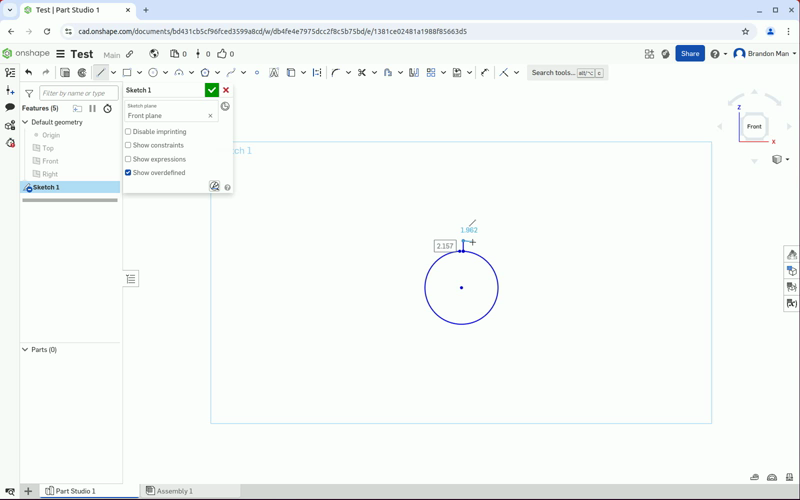
mouse_move(540, 251)
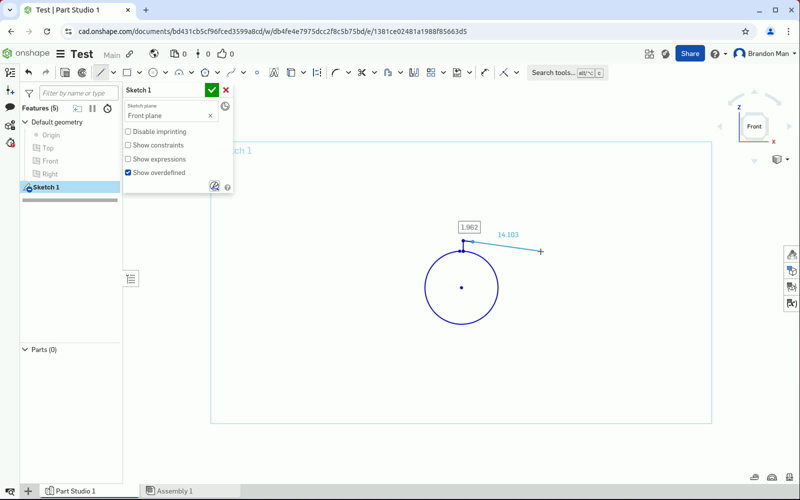
click(540, 251)
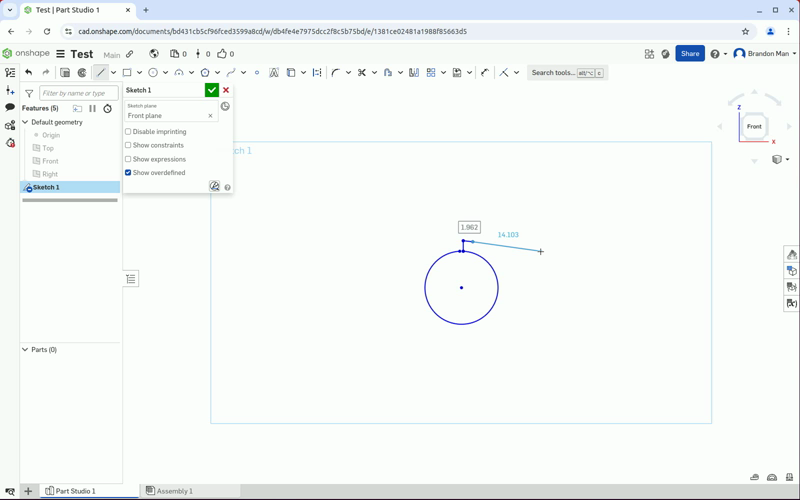
key_up(shift)
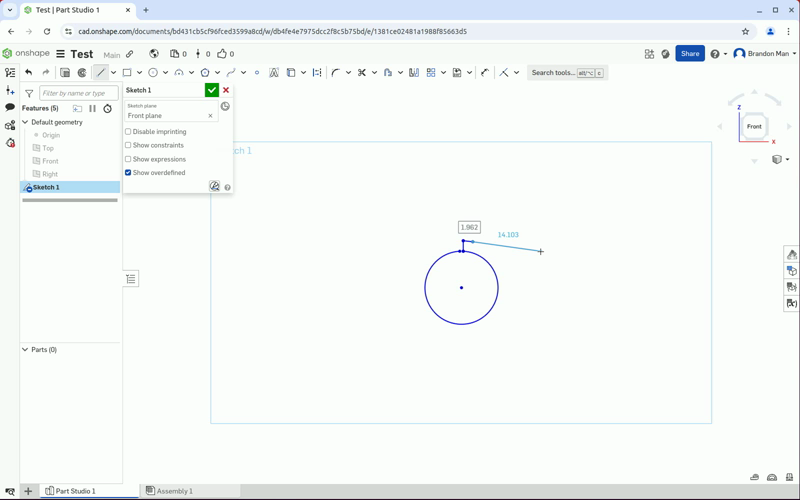
key(esc)
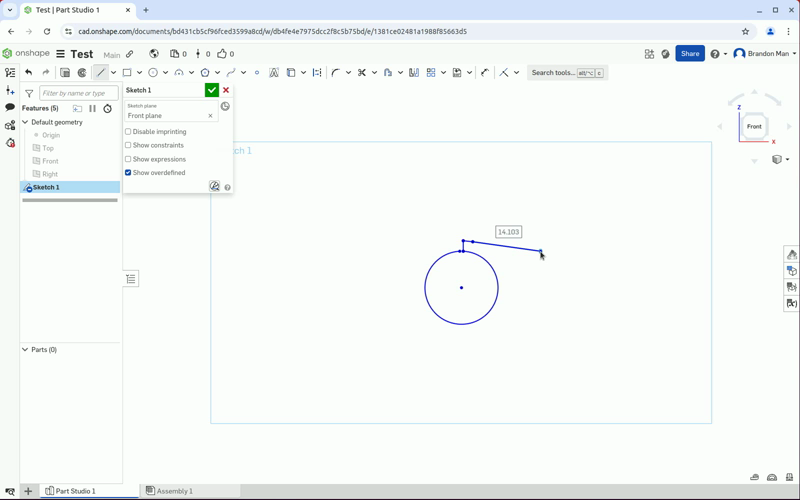
key(a)
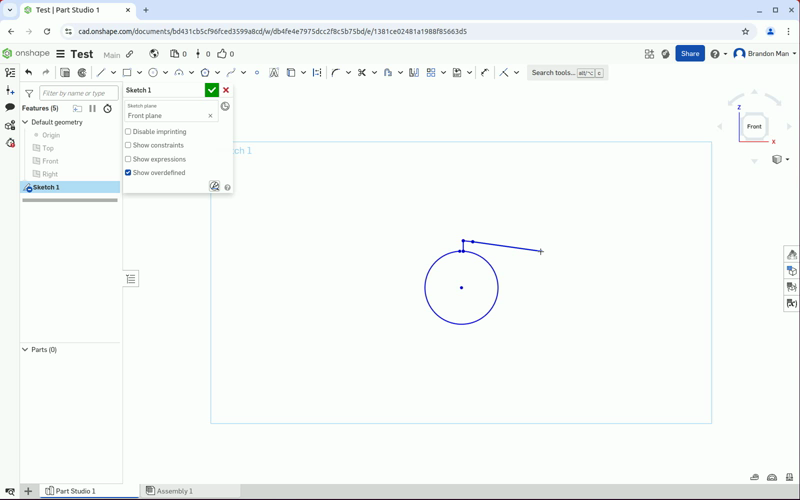
mouse_move(540, 251)
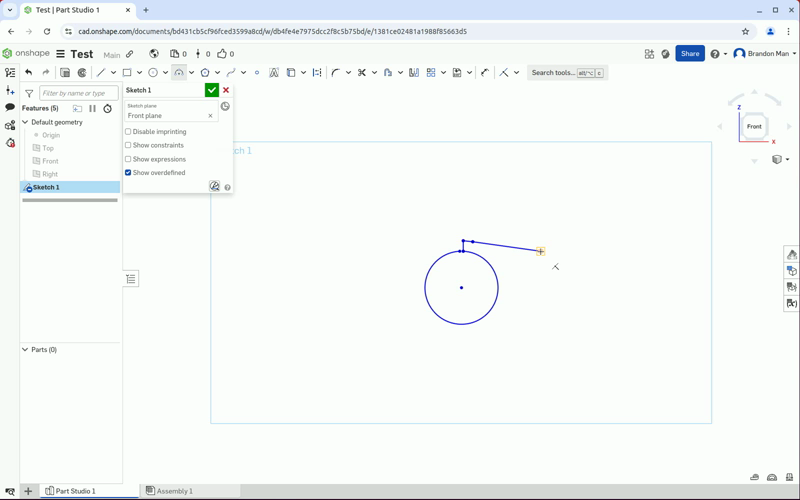
click(540, 251)
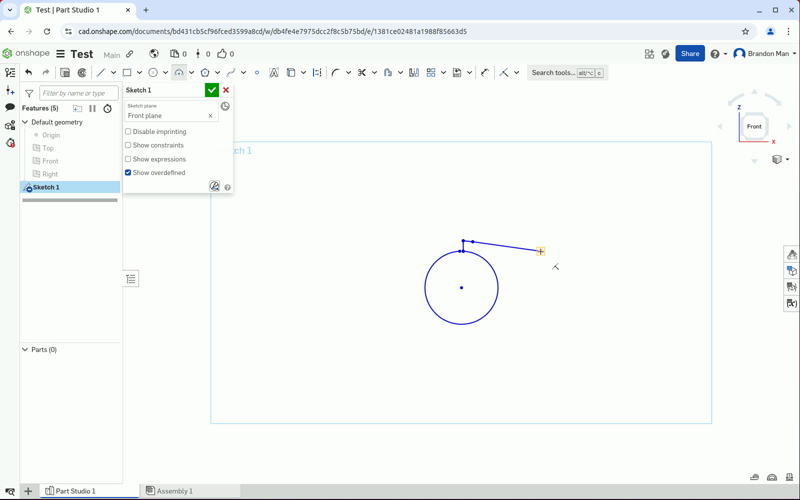
key_down(shift)
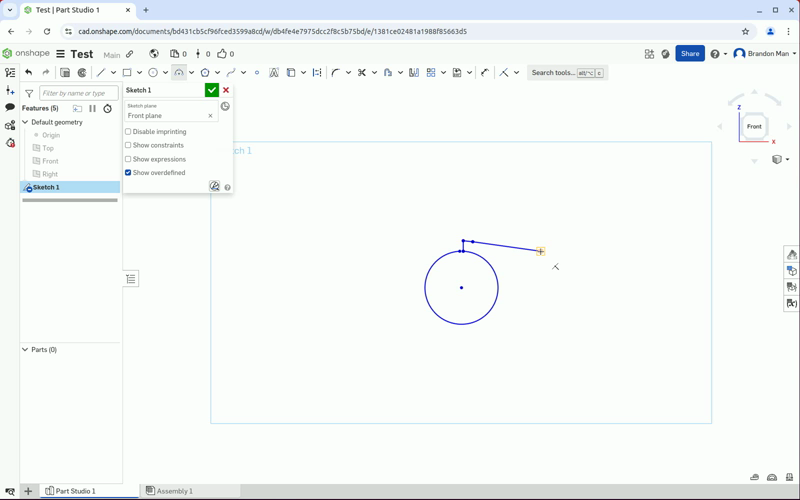
mouse_move(540, 314)
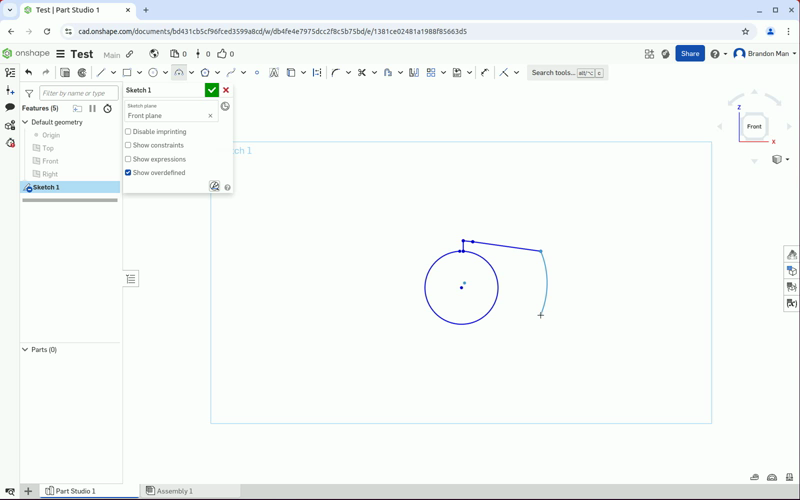
click(540, 314)
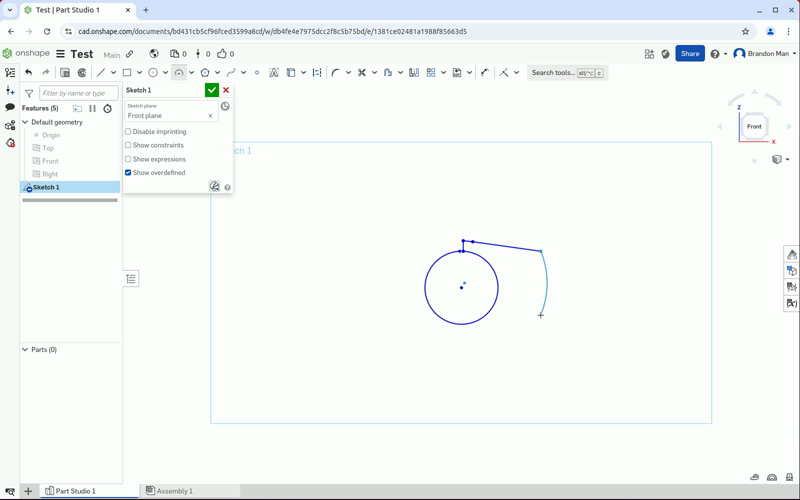
mouse_move(572, 282)
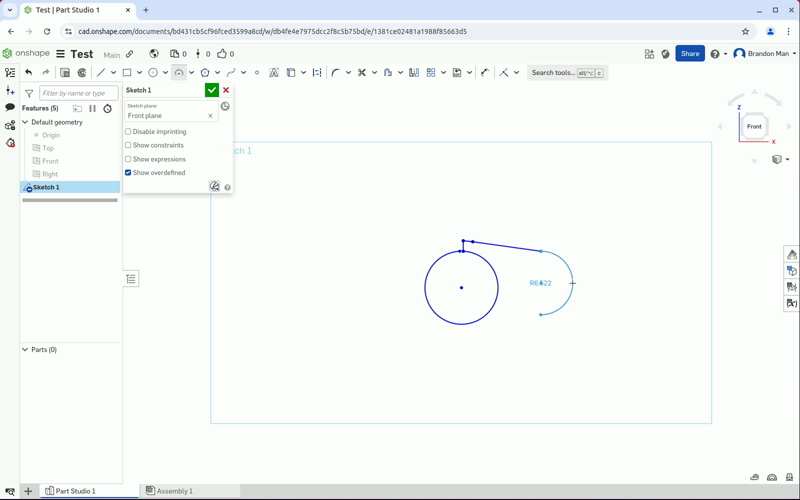
click(572, 282)
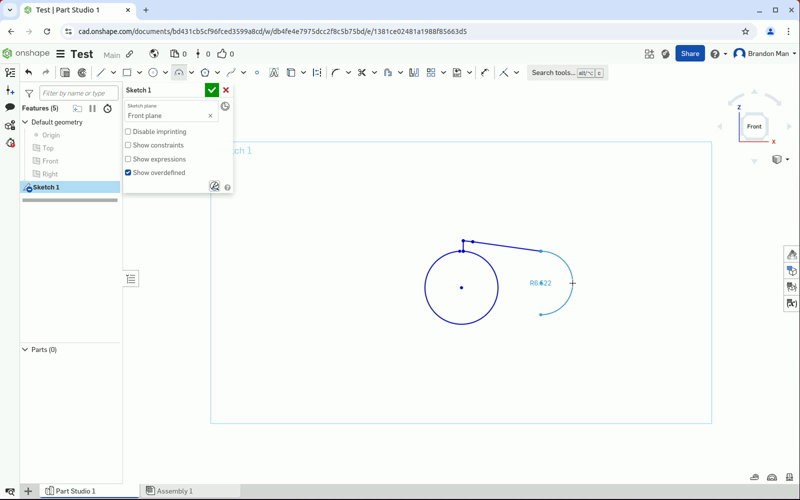
key_up(shift)
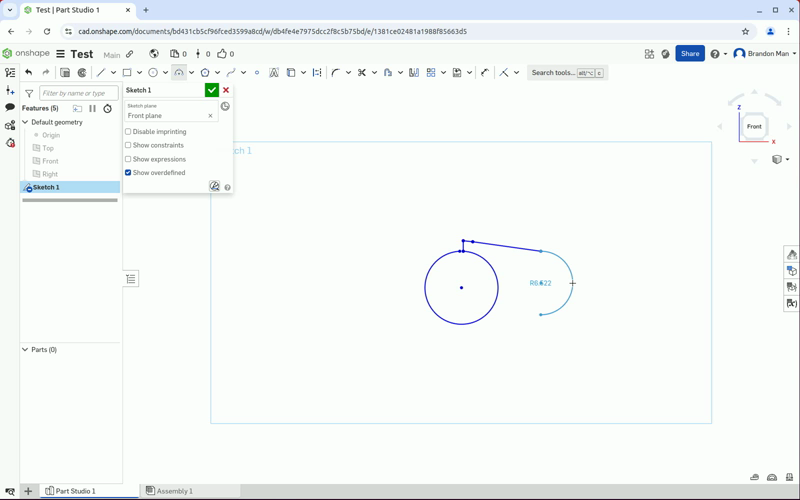
key(esc)
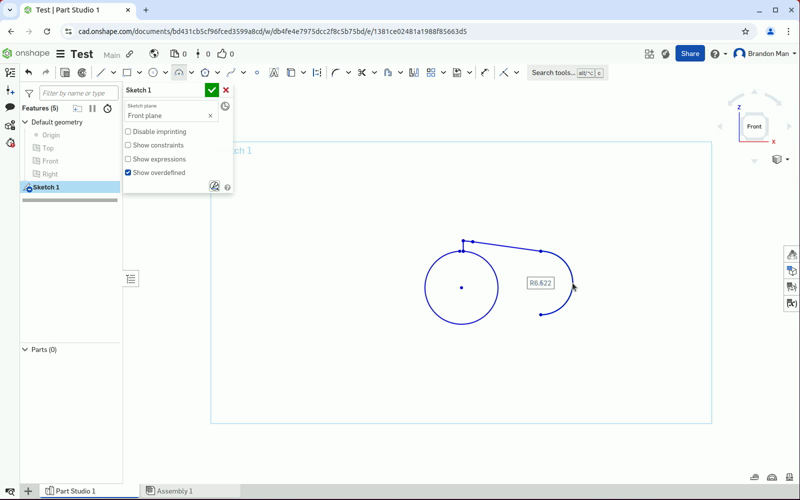
key(l)
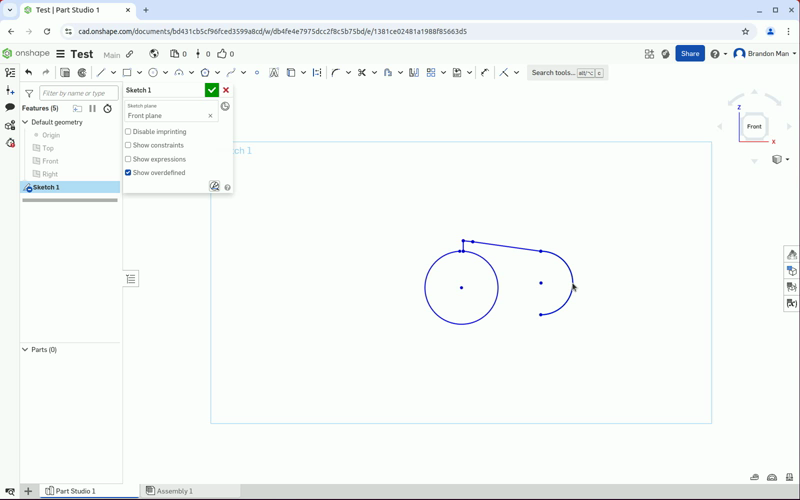
mouse_move(540, 314)
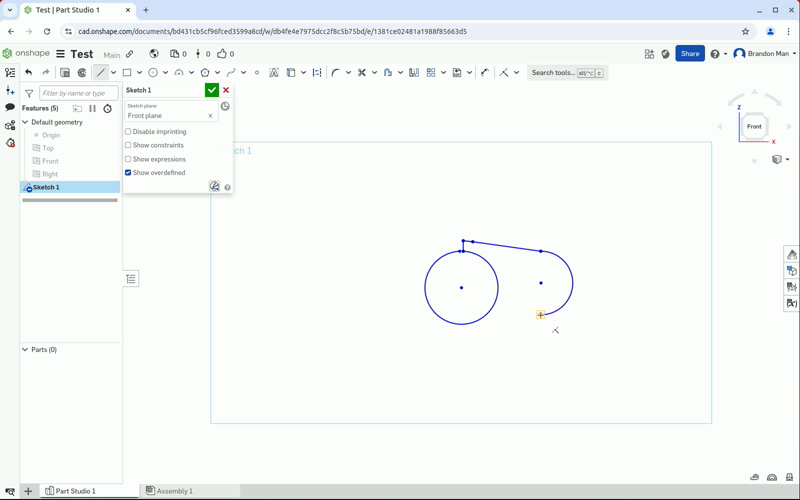
click(540, 314)
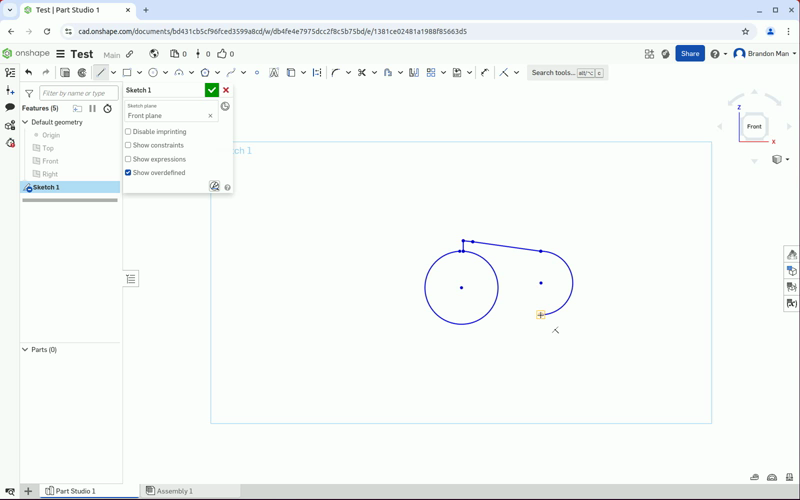
key_down(shift)
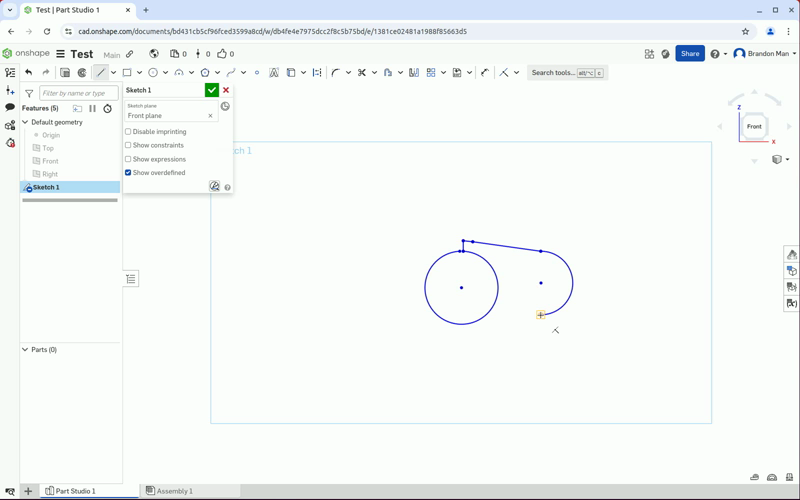
mouse_move(460, 325)
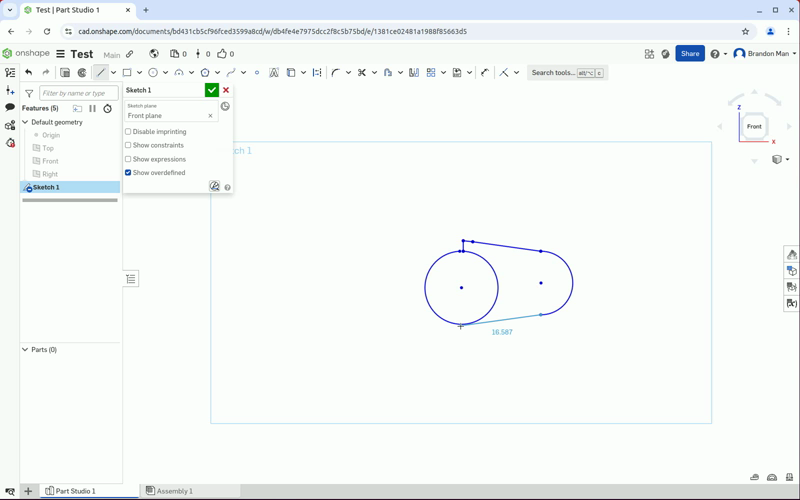
scroll(6)
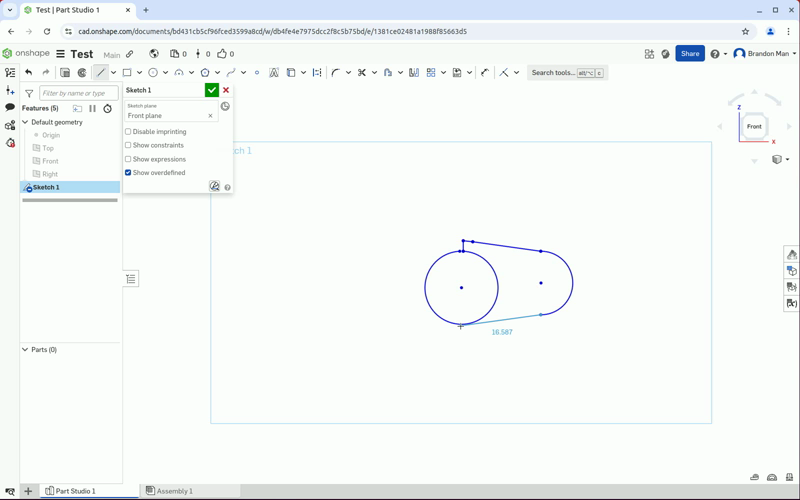
scroll(6)
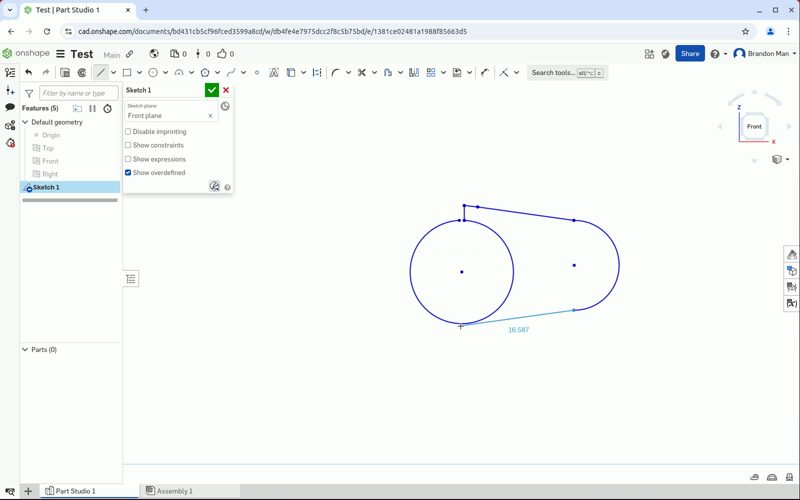
scroll(6)
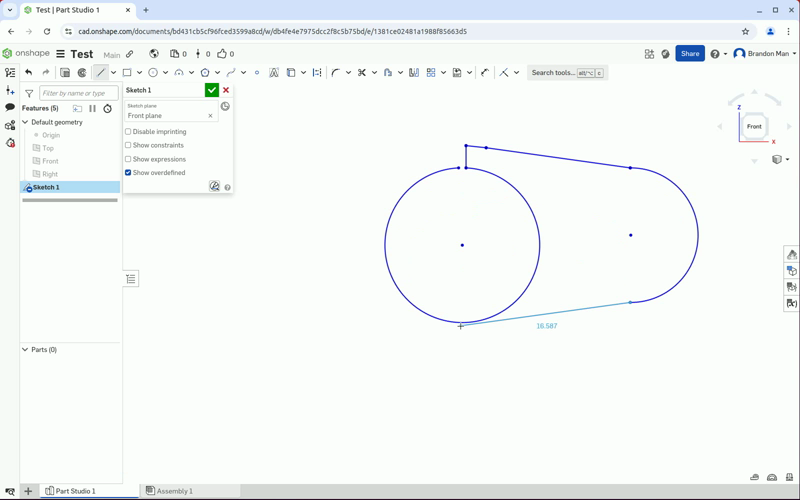
scroll(6)
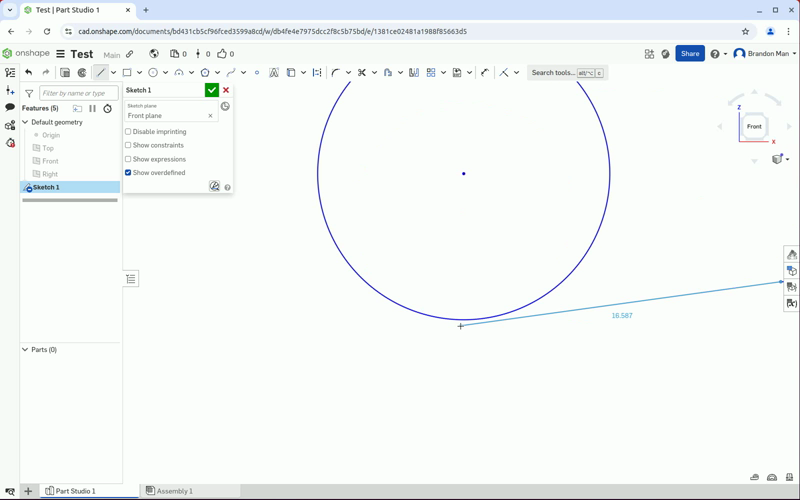
scroll(6)
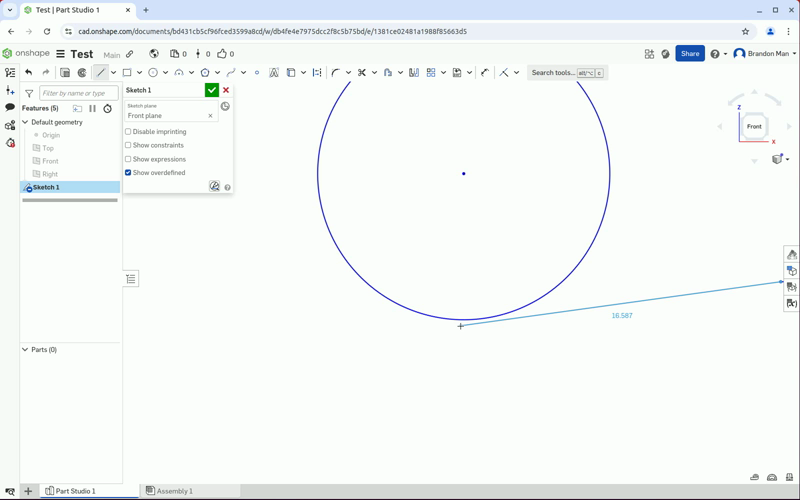
scroll(6)
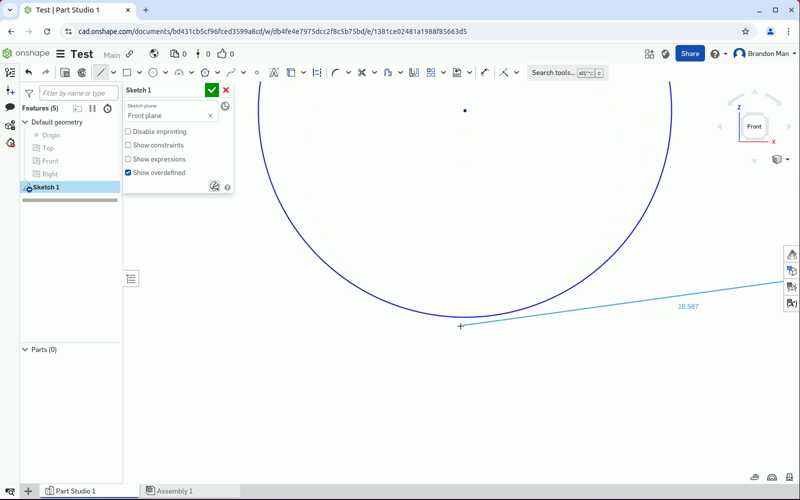
scroll(6)
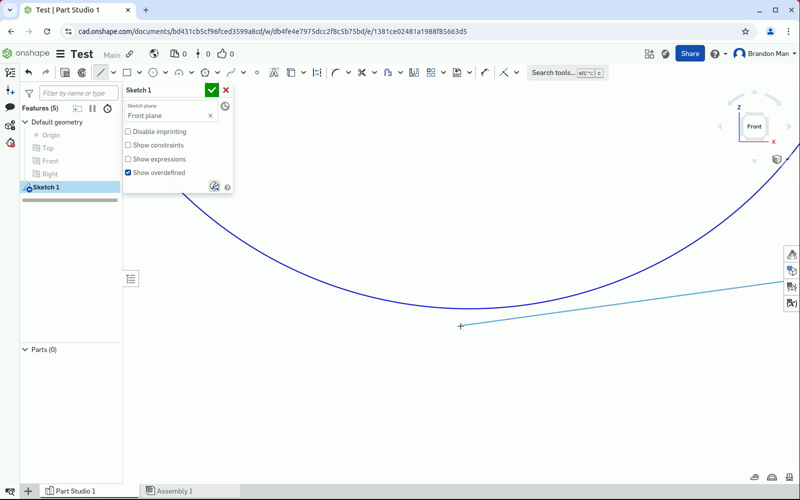
click(460, 325)
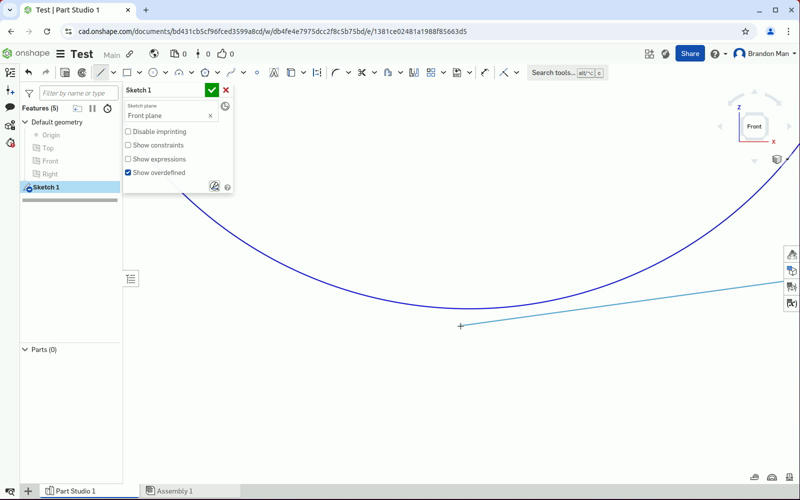
scroll(-6)
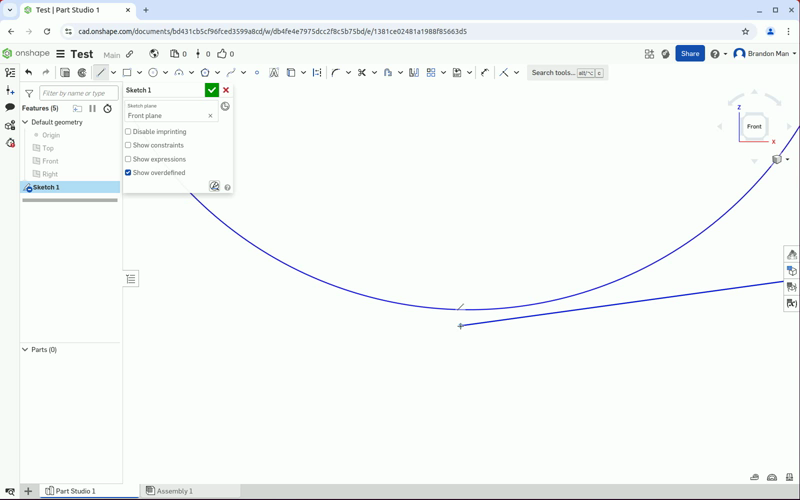
scroll(-6)
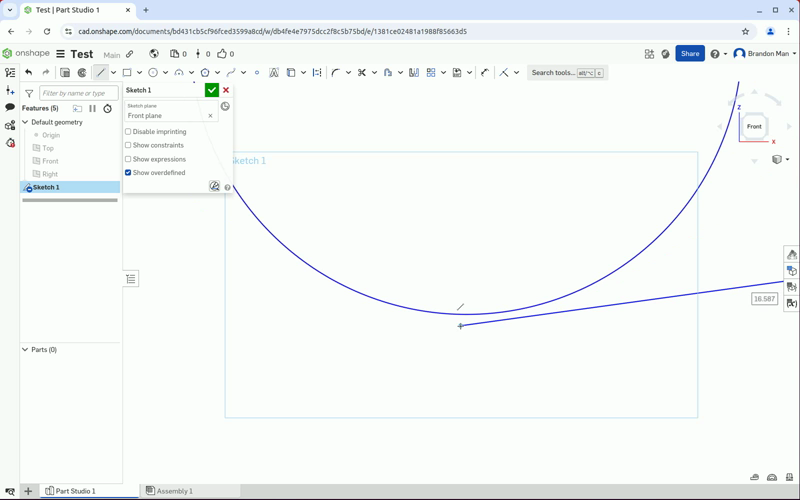
scroll(-6)
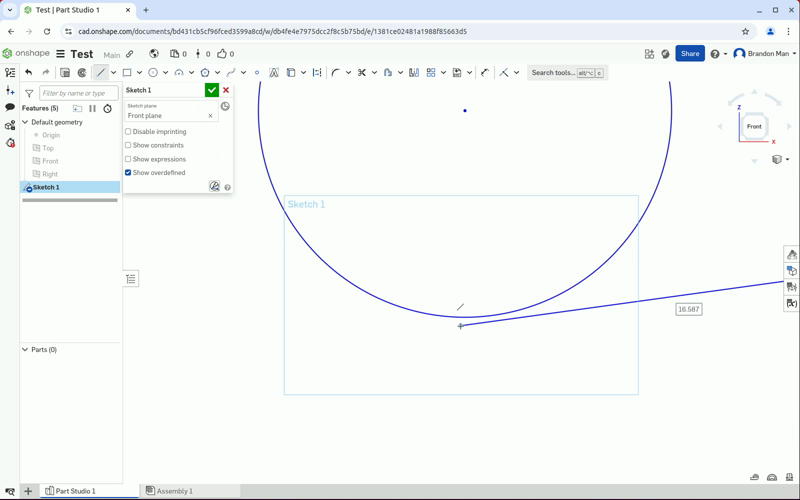
scroll(-6)
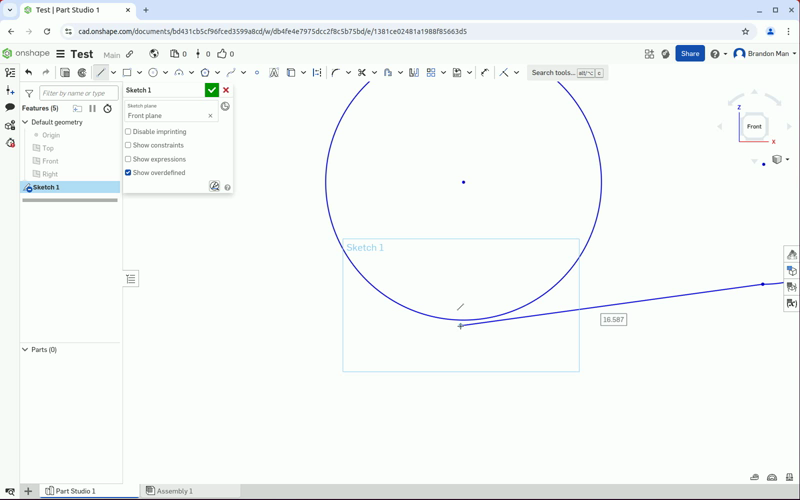
scroll(-6)
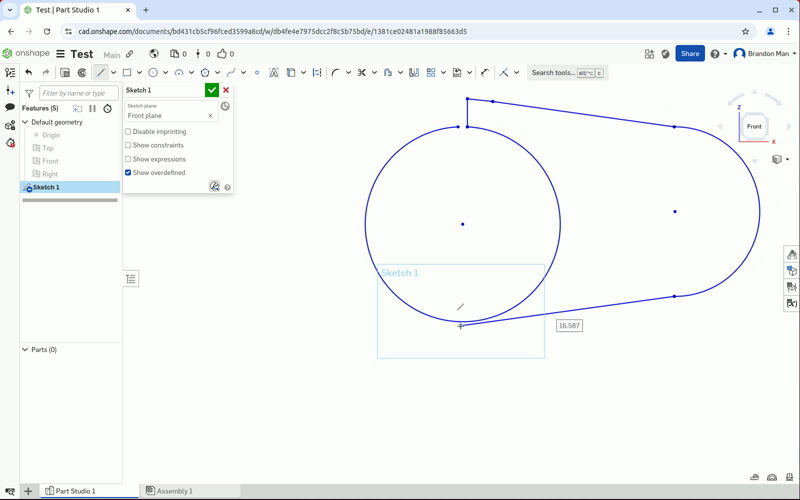
scroll(-6)
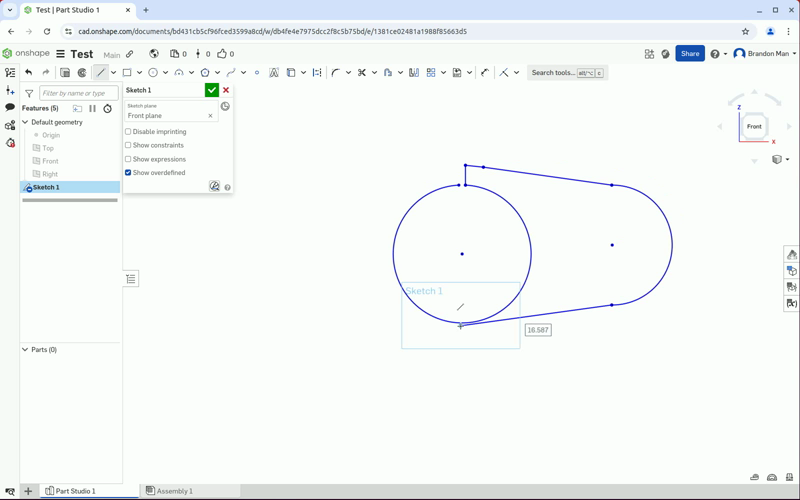
scroll(-6)
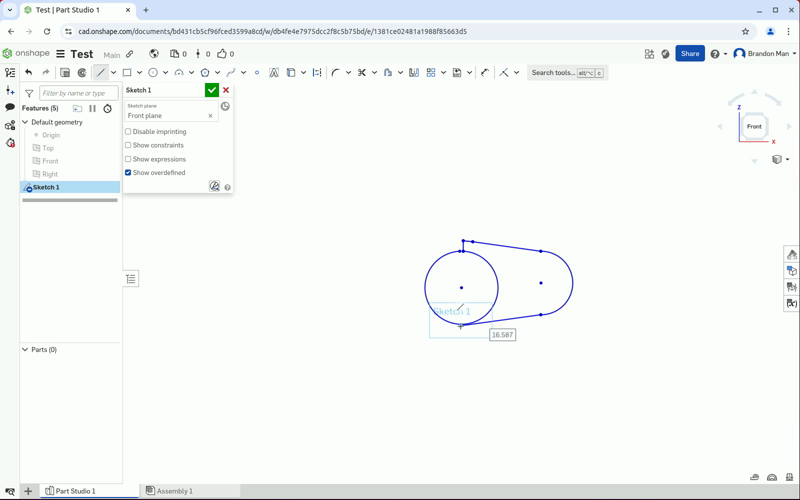
key_up(shift)
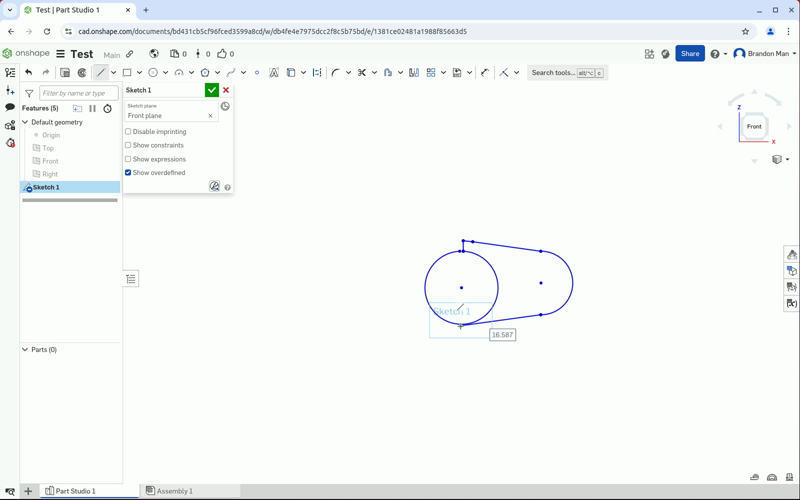
key(esc)
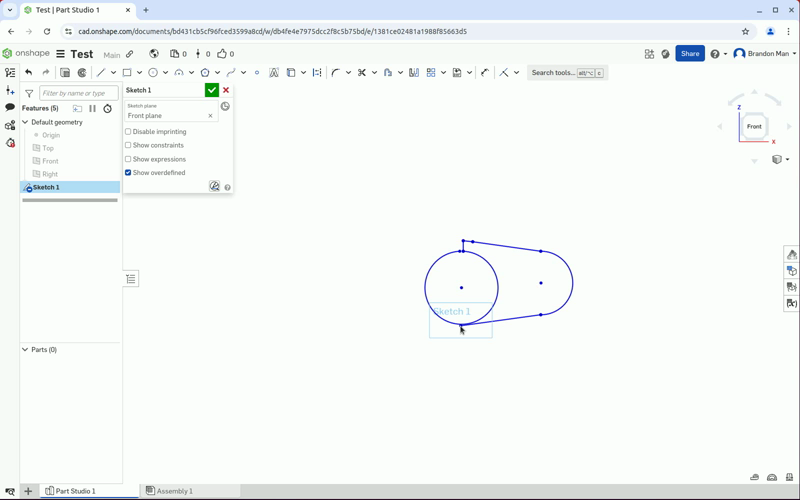
key(a)
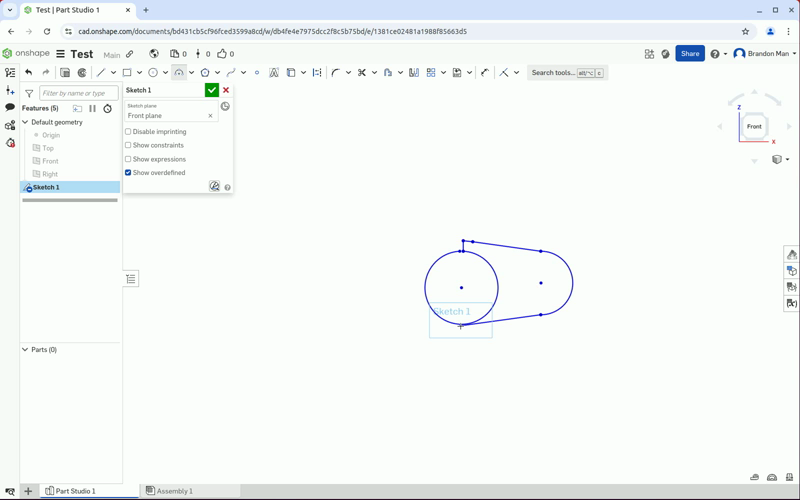
mouse_move(460, 325)
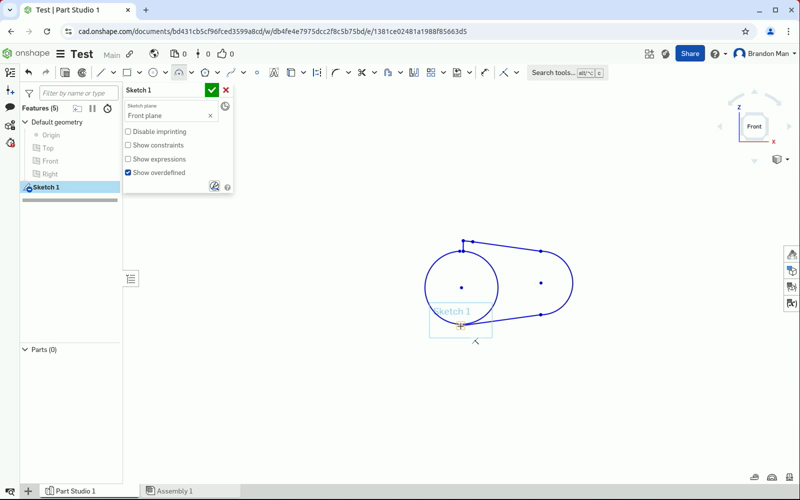
scroll(6)
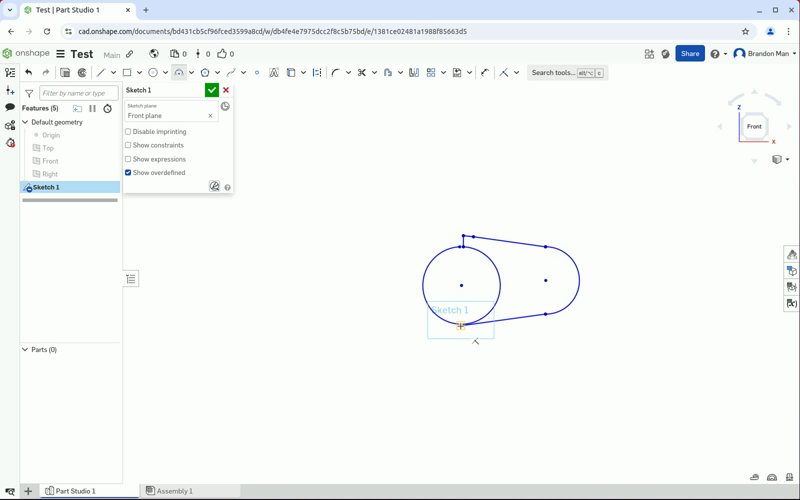
scroll(6)
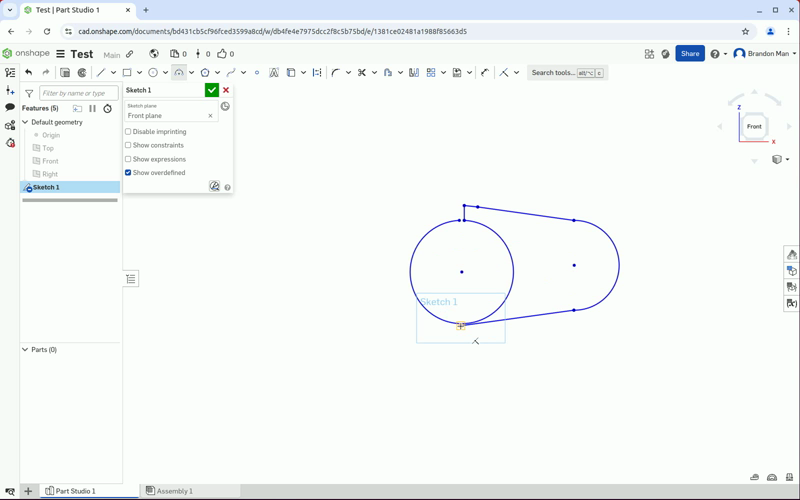
scroll(6)
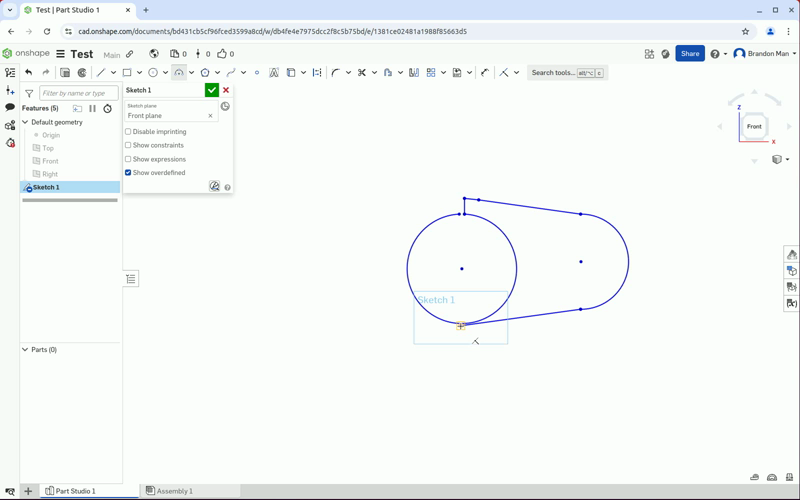
scroll(6)
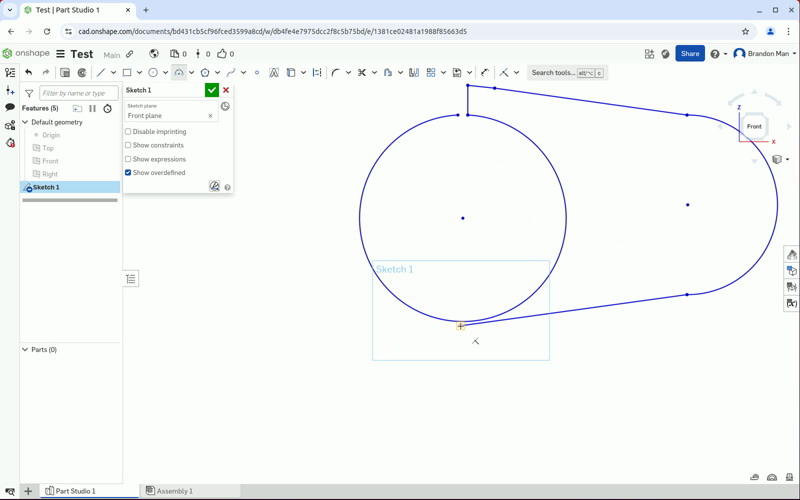
scroll(6)
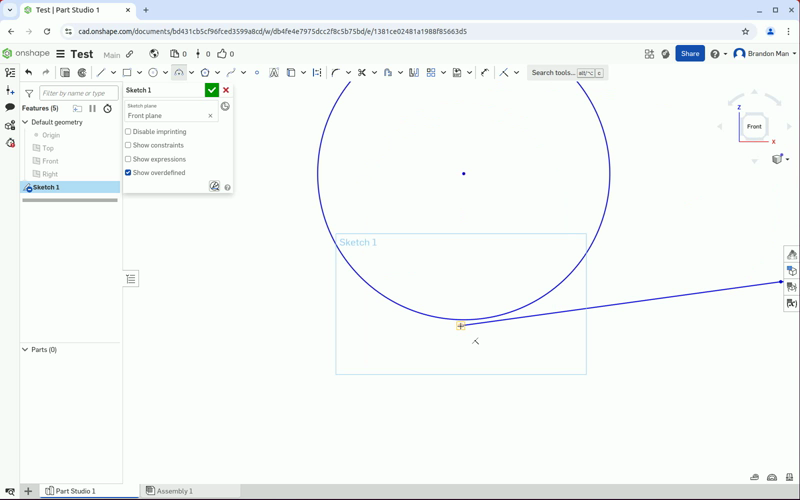
scroll(6)
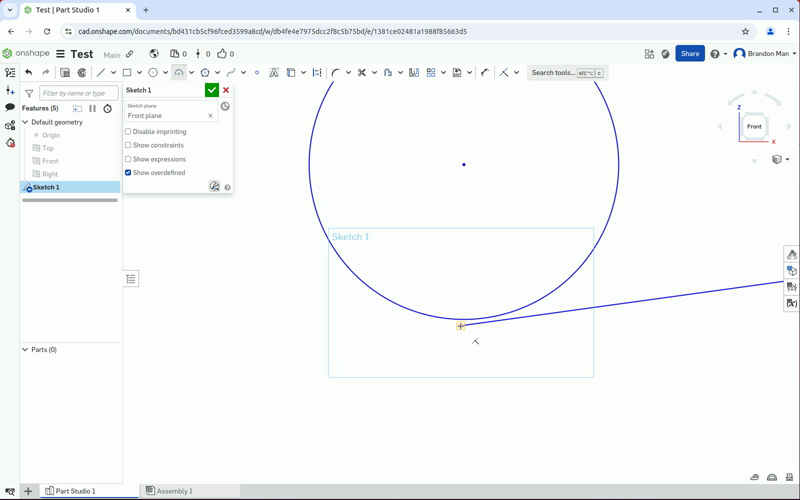
scroll(6)
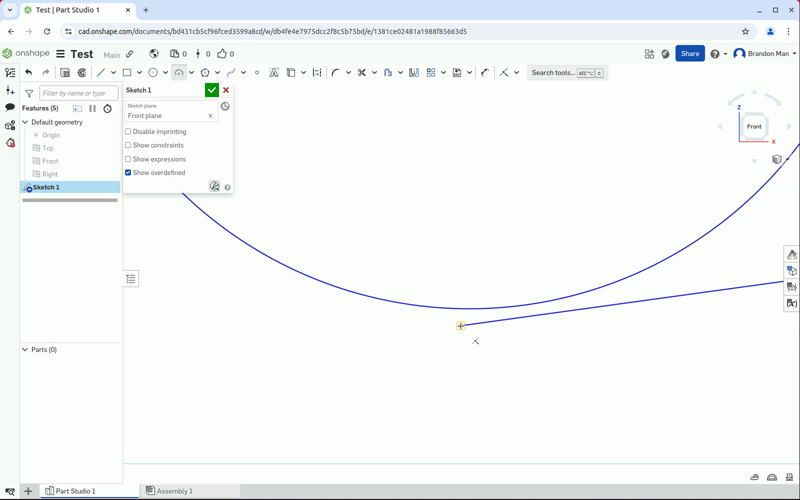
click(460, 325)
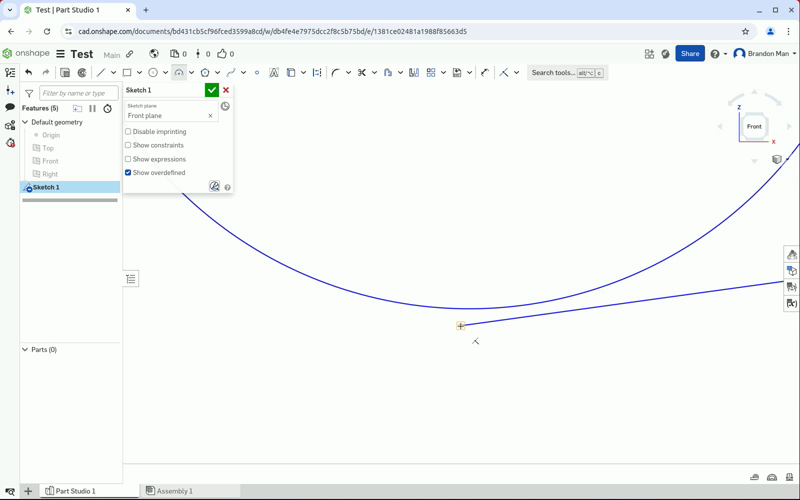
scroll(-6)
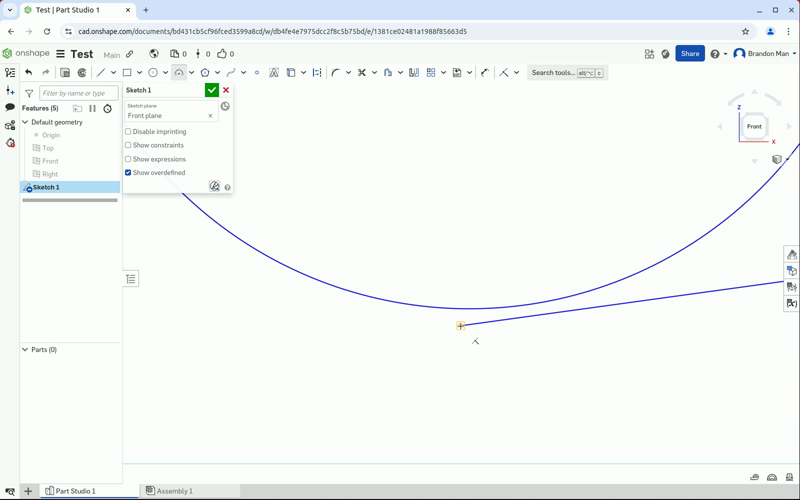
scroll(-6)
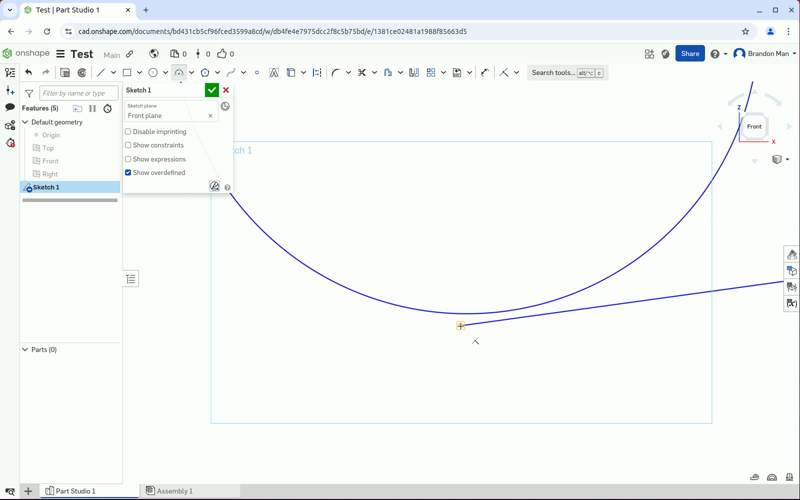
scroll(-6)
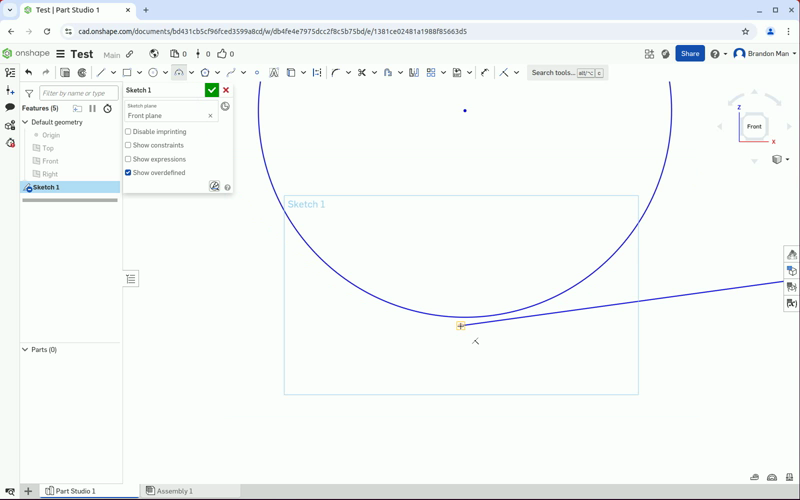
scroll(-6)
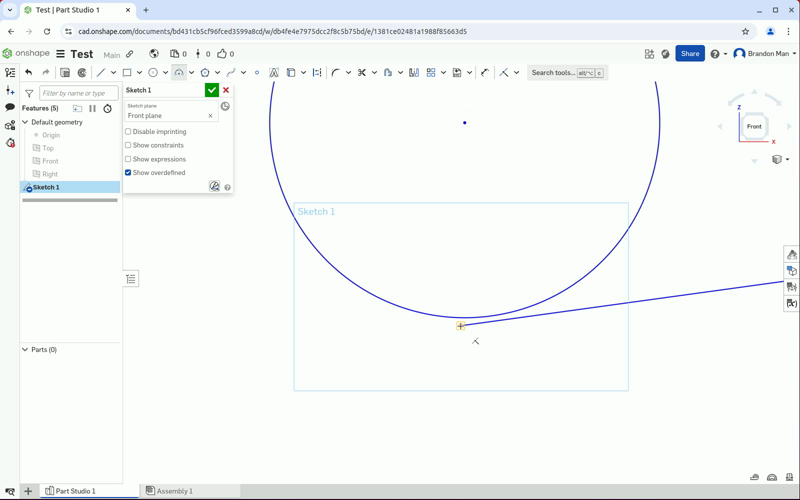
scroll(-6)
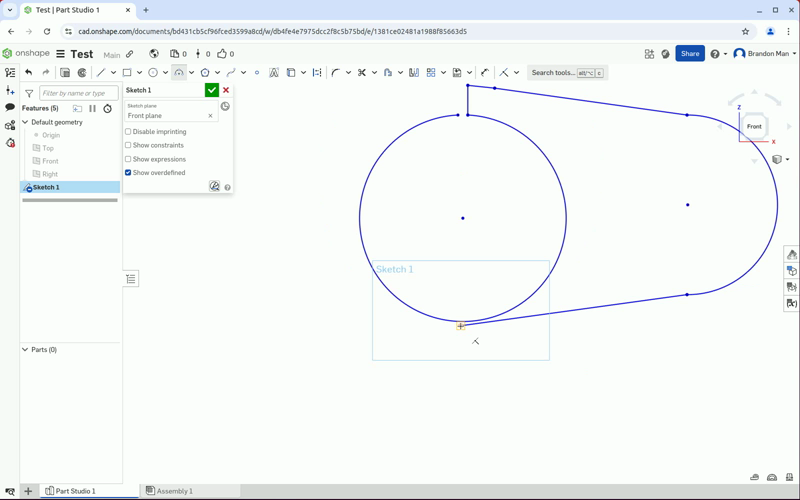
scroll(-6)
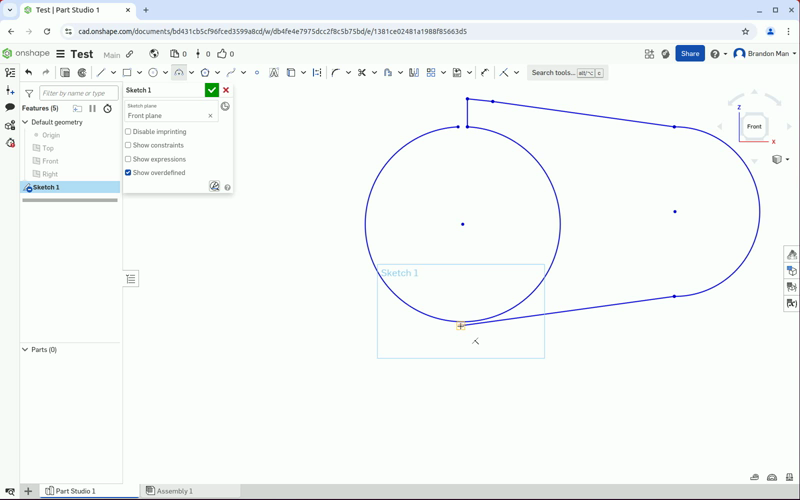
scroll(-6)
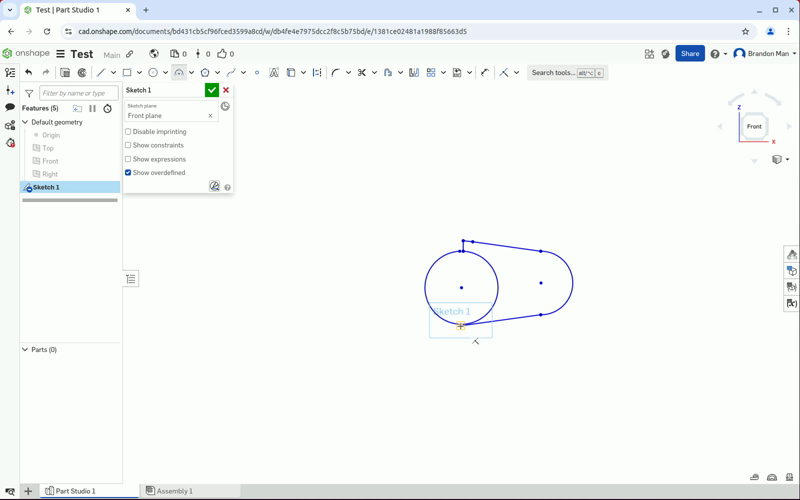
key_down(shift)
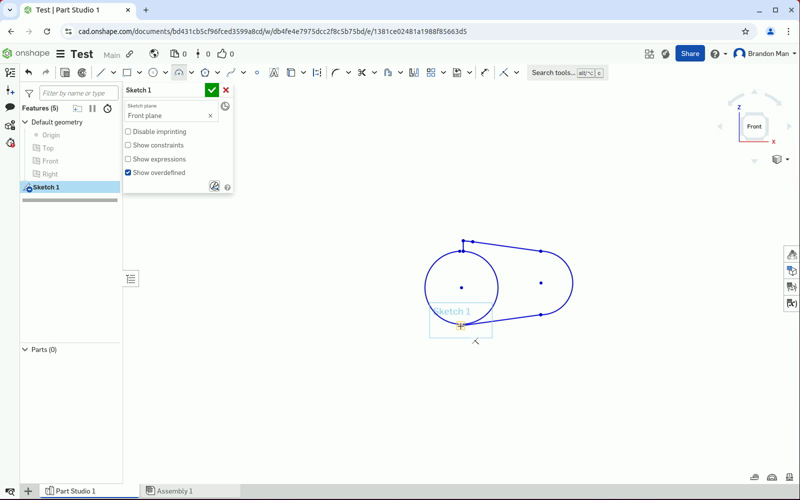
mouse_move(459, 239)
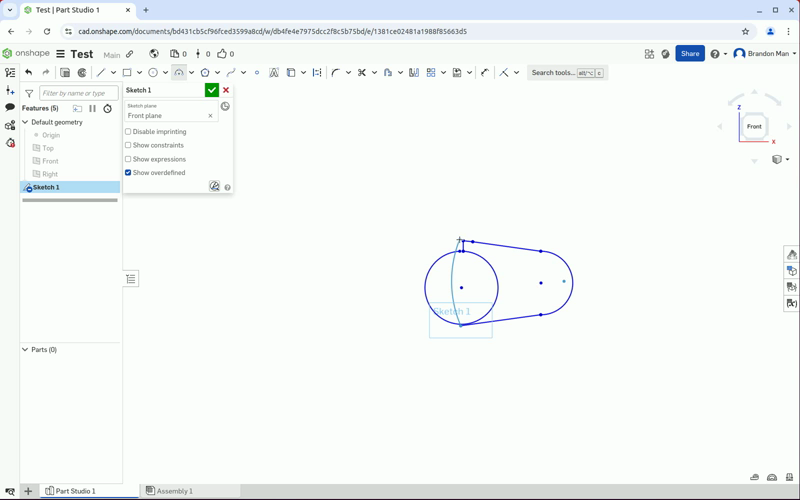
scroll(6)
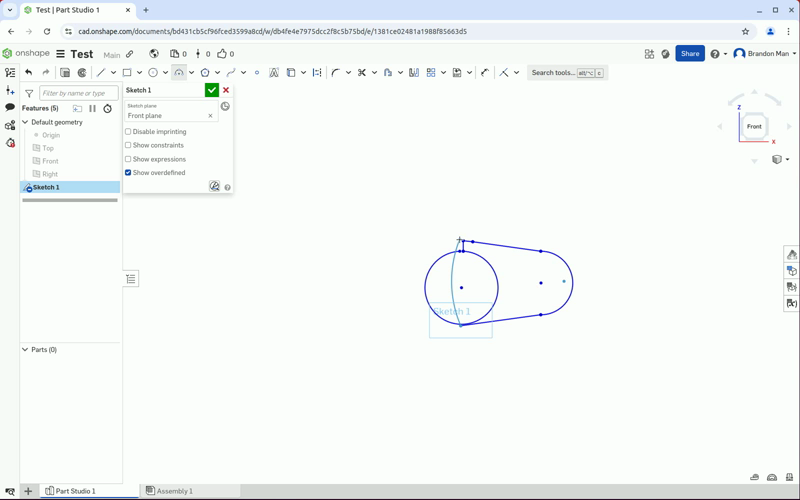
scroll(6)
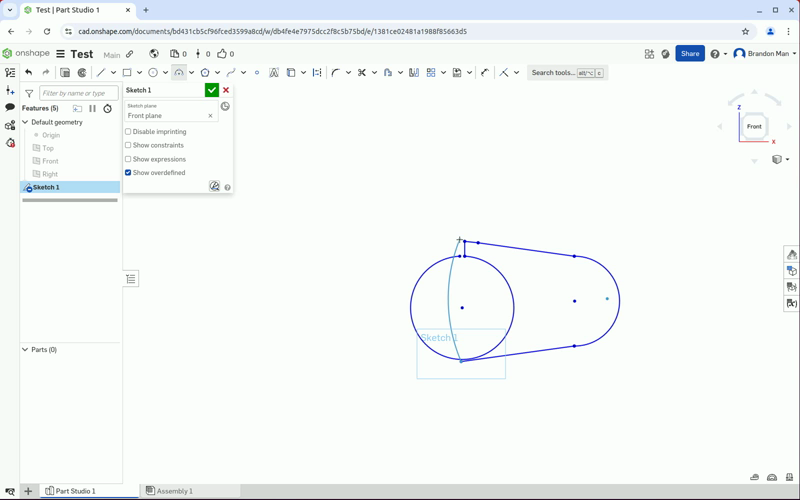
scroll(6)
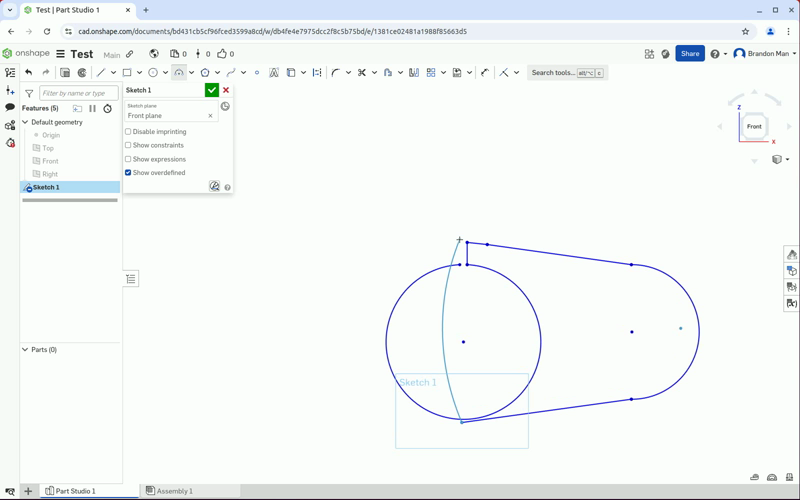
scroll(6)
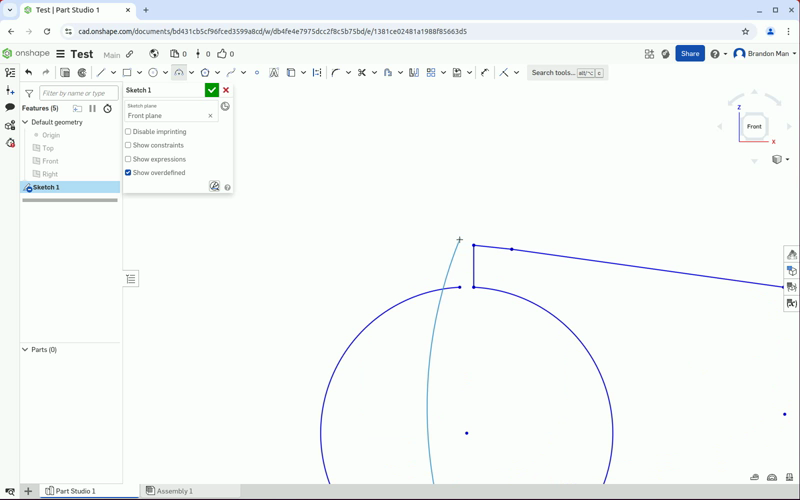
scroll(6)
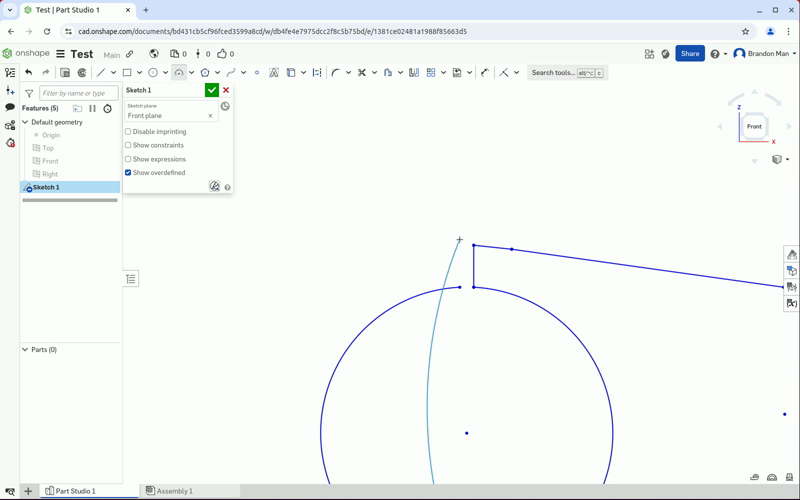
scroll(6)
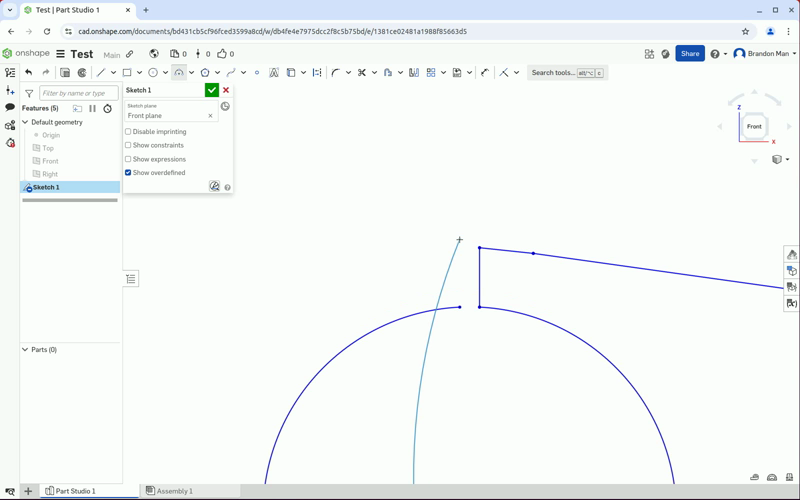
scroll(6)
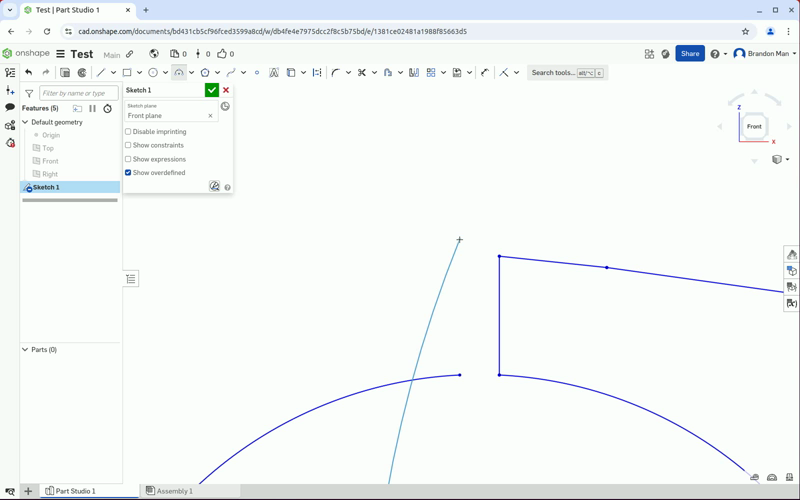
click(459, 239)
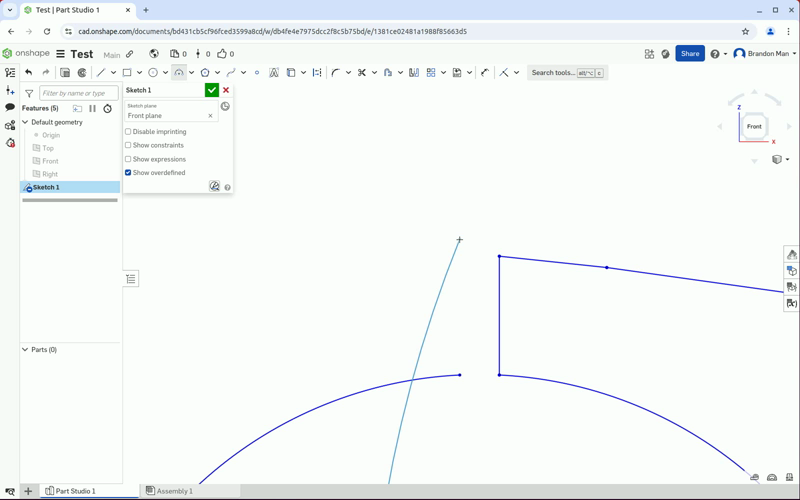
scroll(-6)
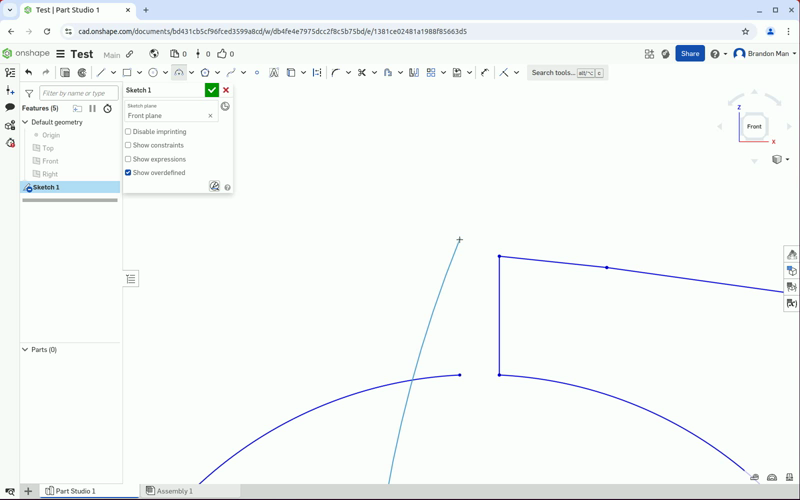
scroll(-6)
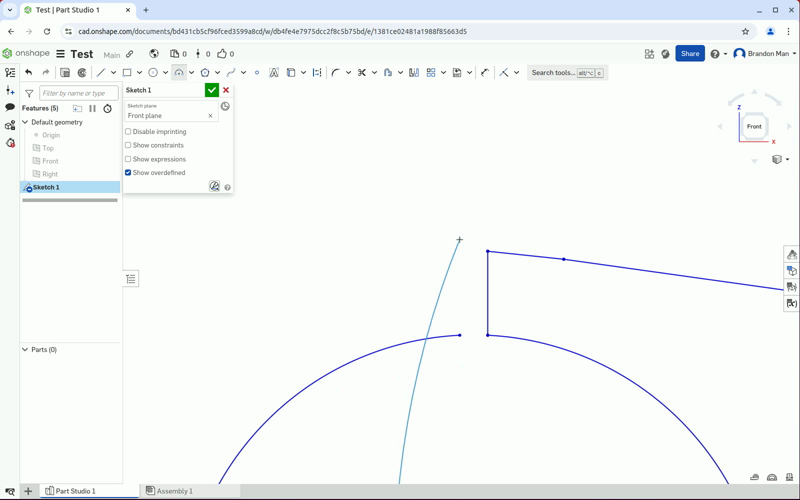
scroll(-6)
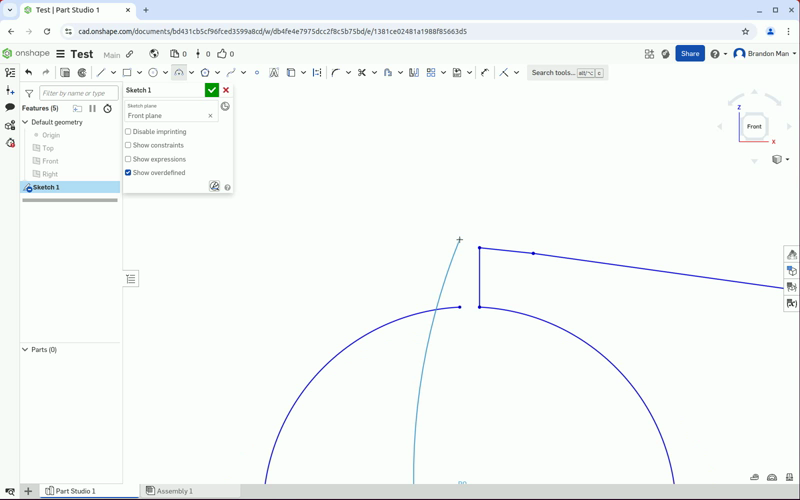
scroll(-6)
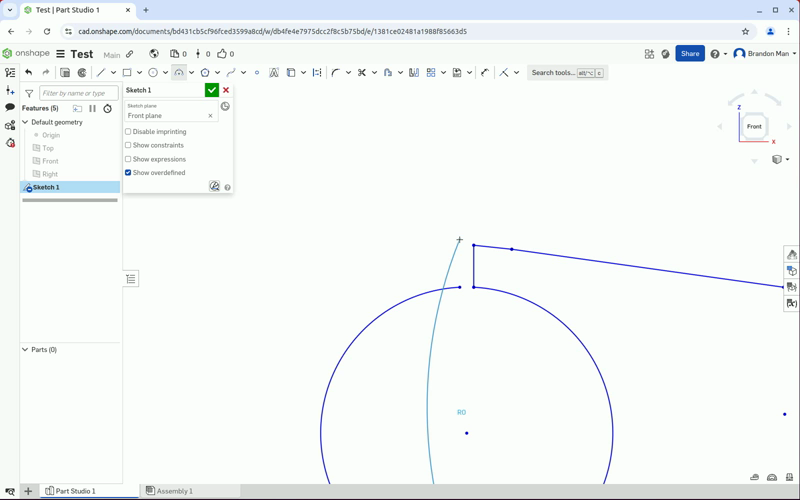
scroll(-6)
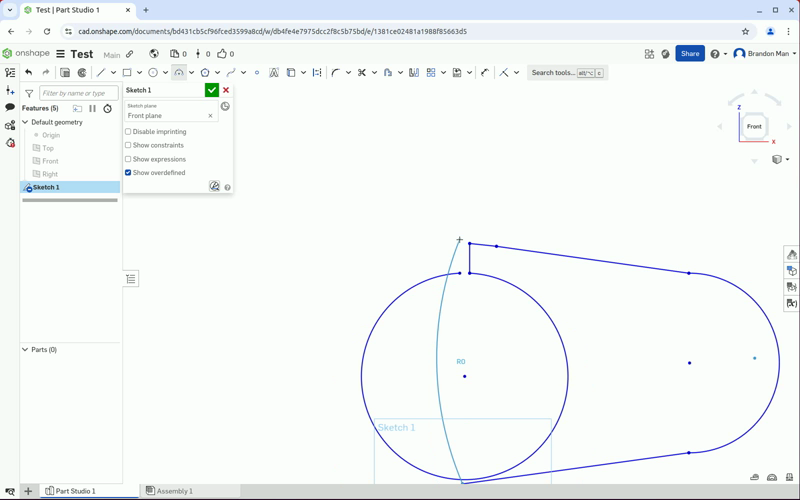
scroll(-6)
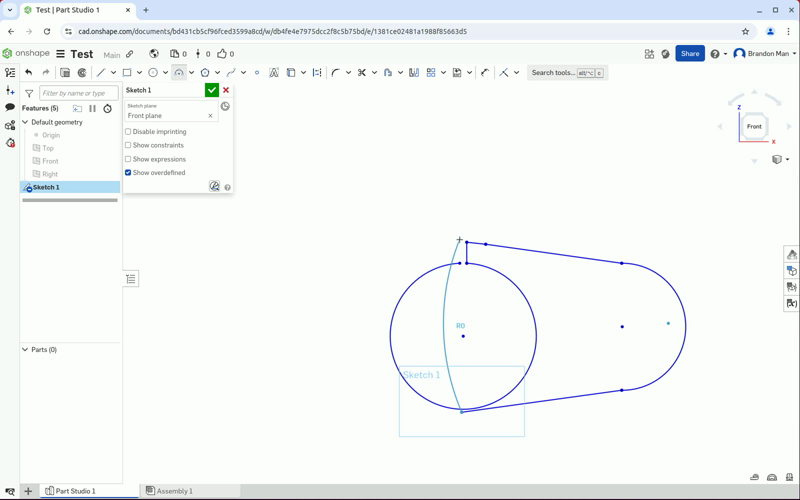
scroll(-6)
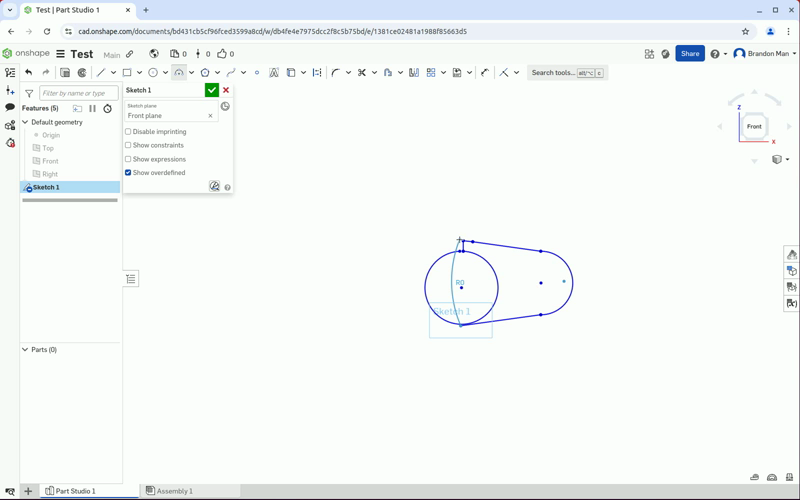
mouse_move(418, 282)
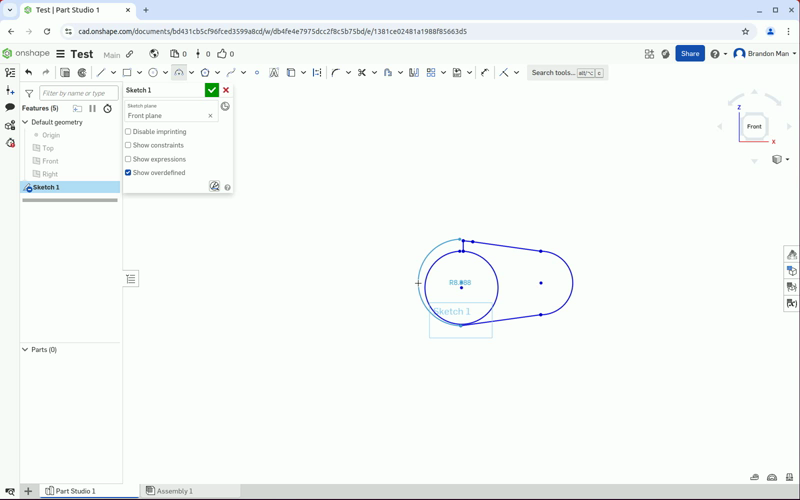
click(418, 282)
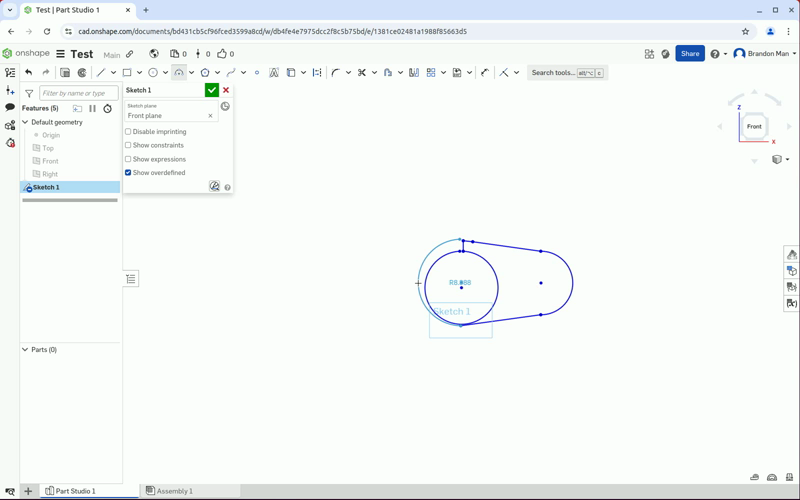
key_up(shift)
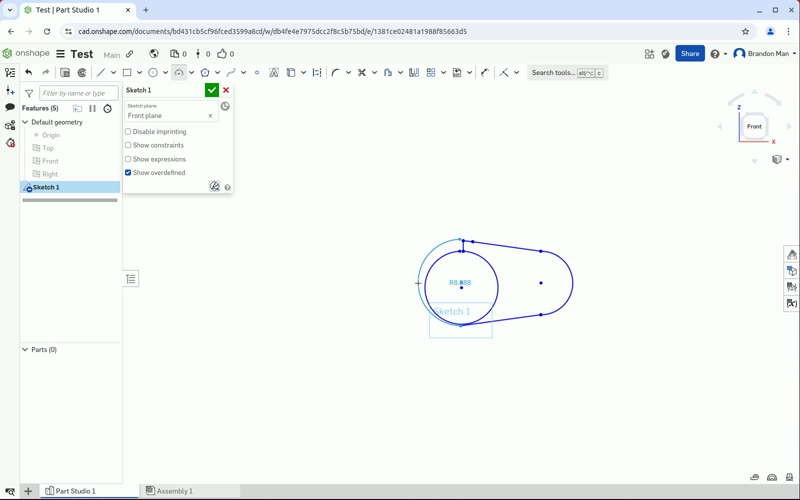
key(esc)
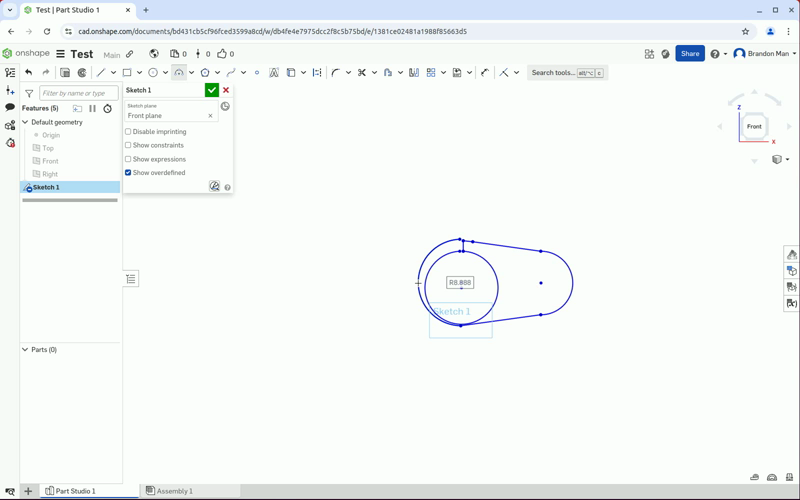
key(l)
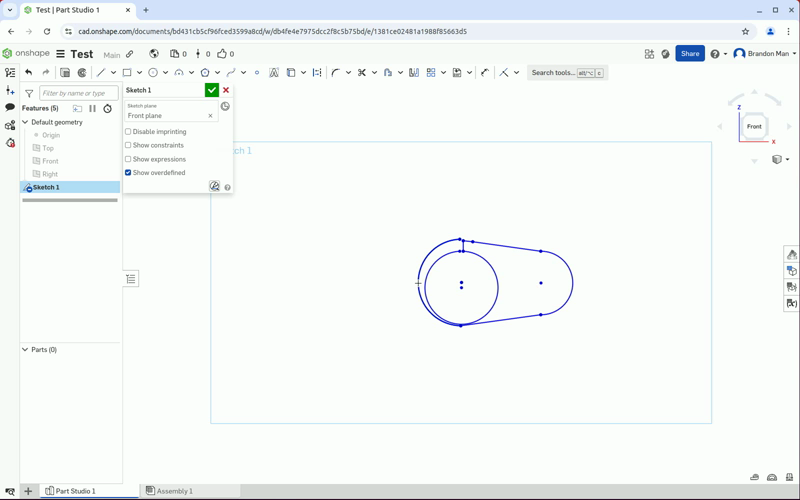
mouse_move(459, 239)
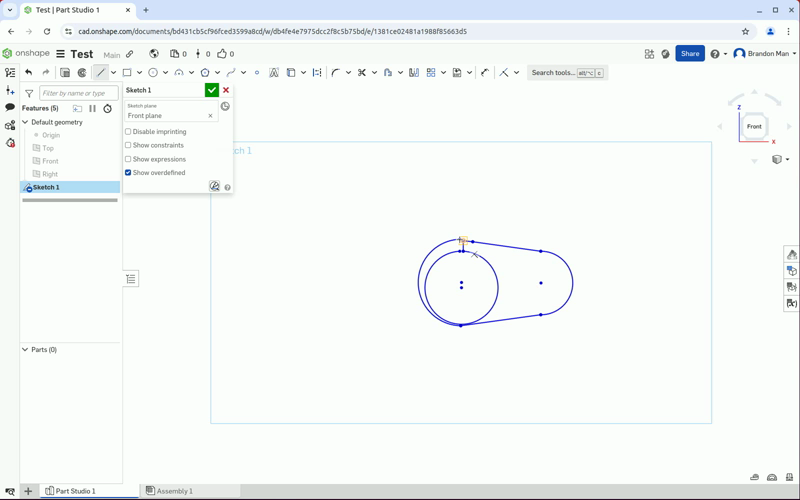
scroll(6)
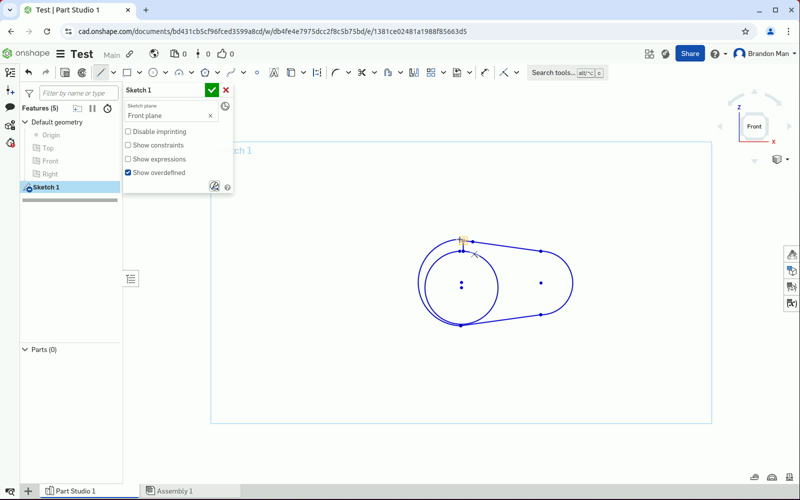
scroll(6)
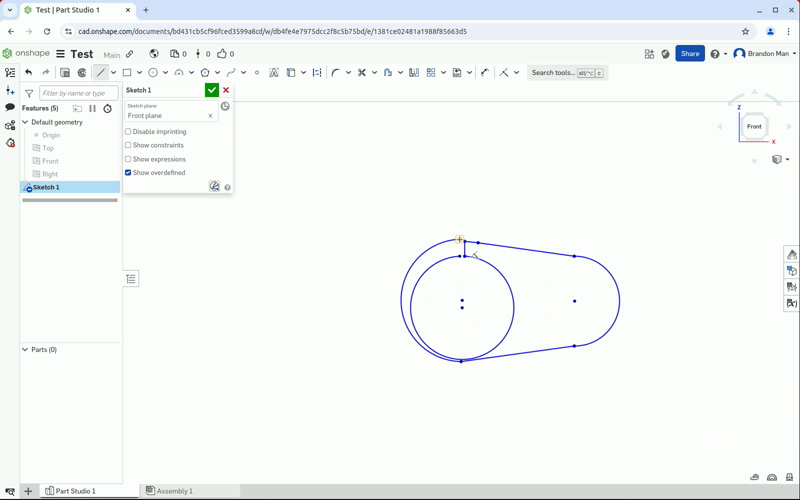
scroll(6)
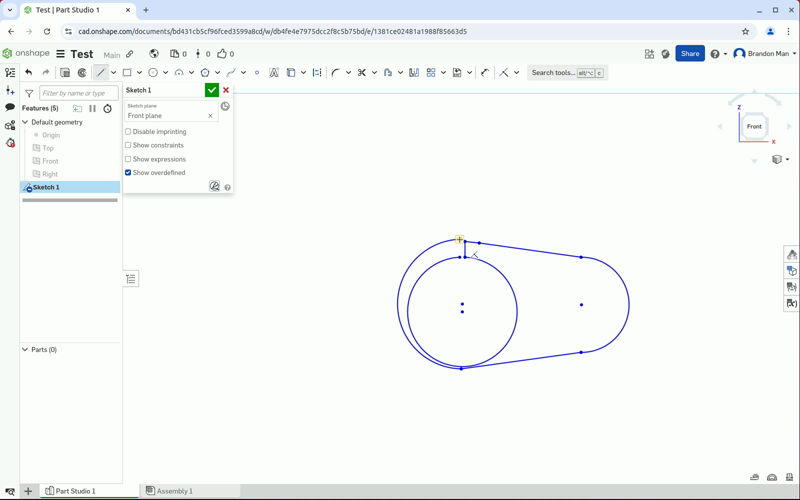
scroll(6)
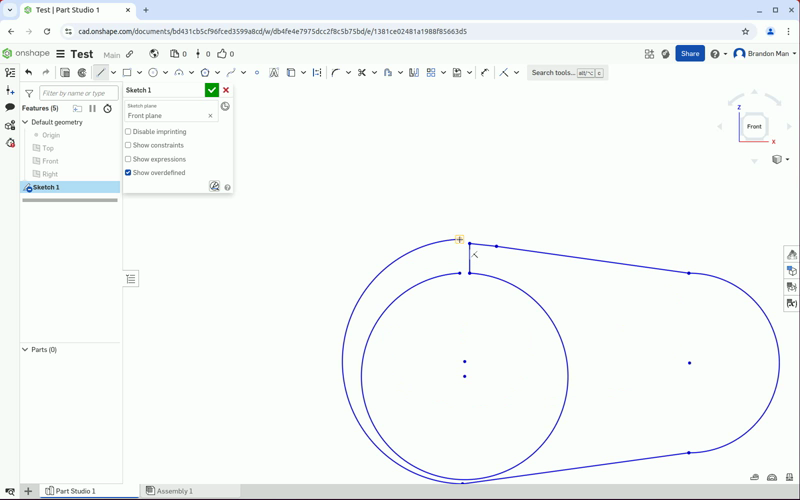
scroll(6)
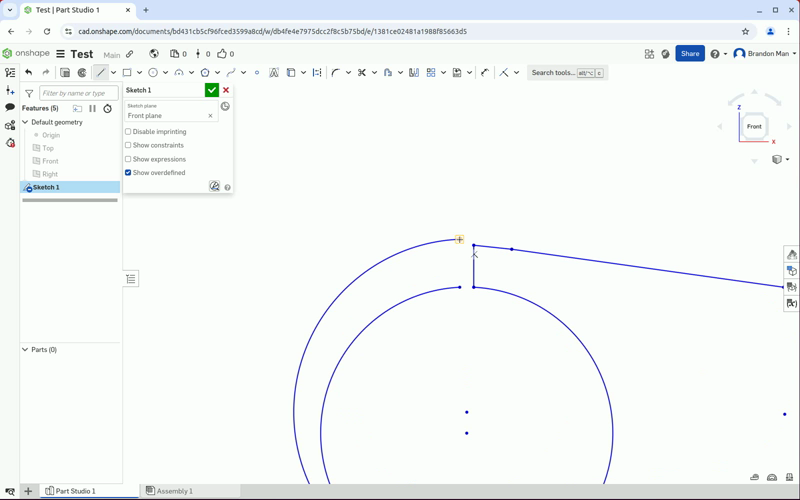
scroll(6)
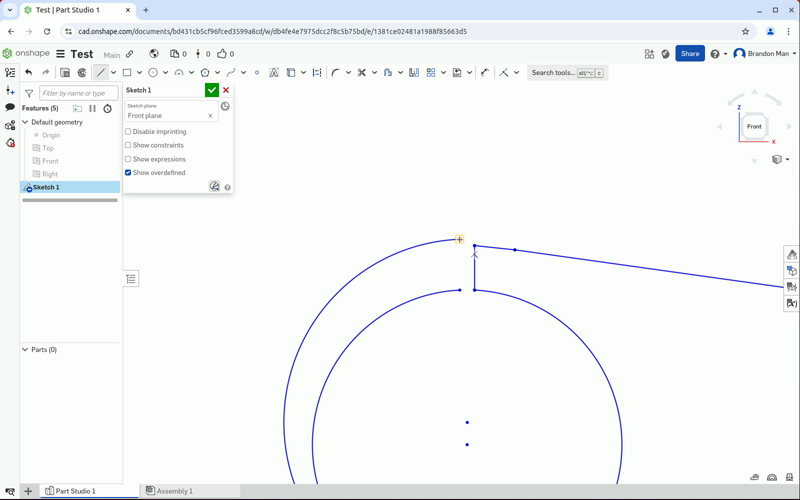
scroll(6)
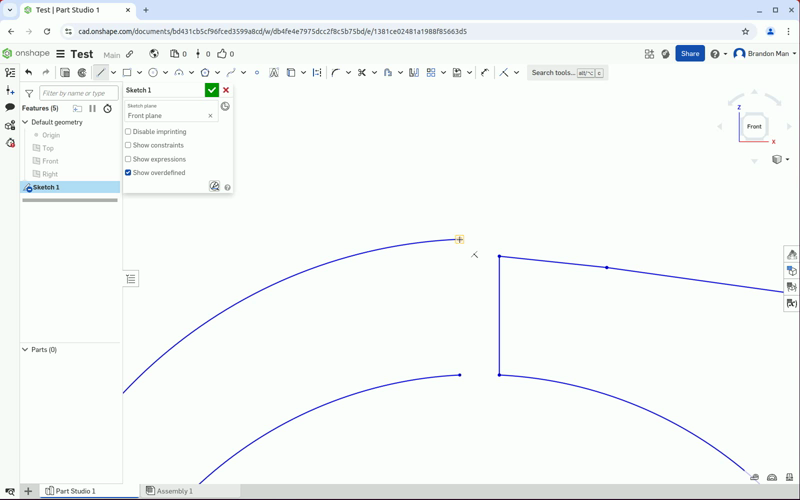
click(459, 239)
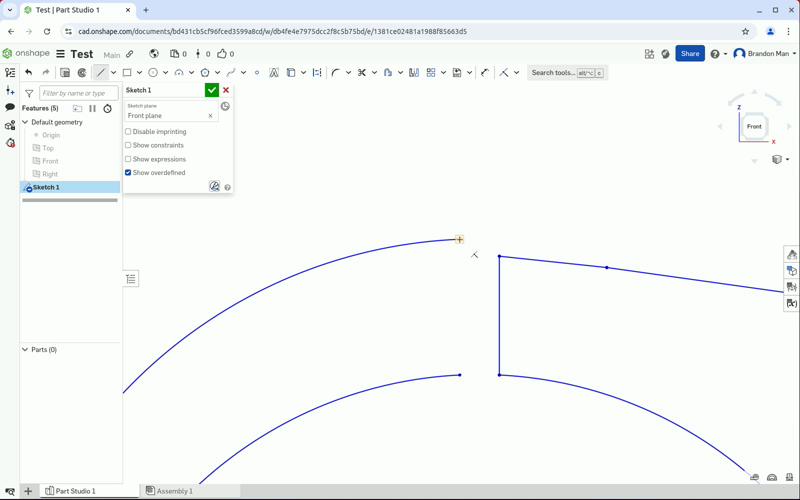
scroll(-6)
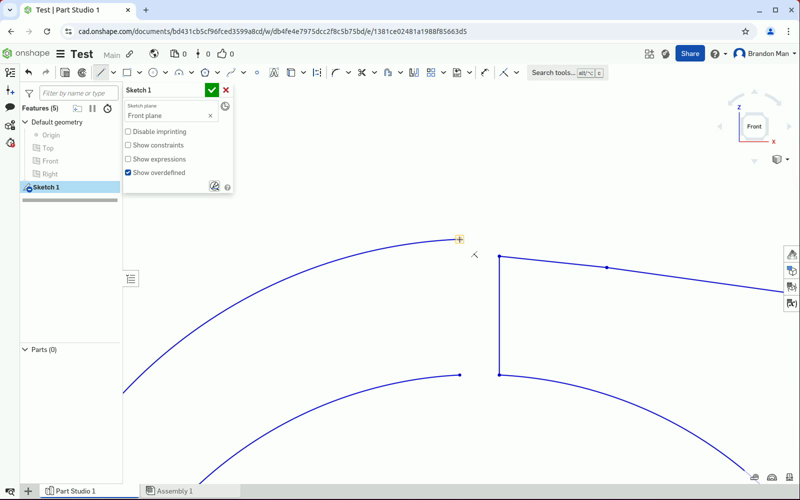
scroll(-6)
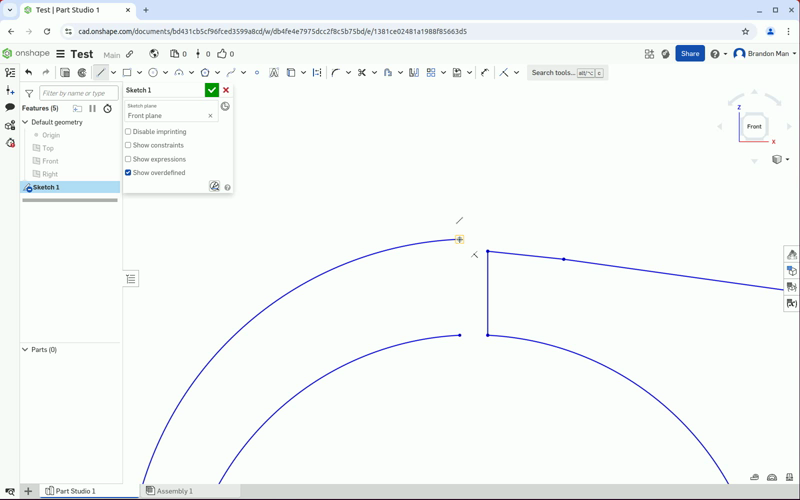
scroll(-6)
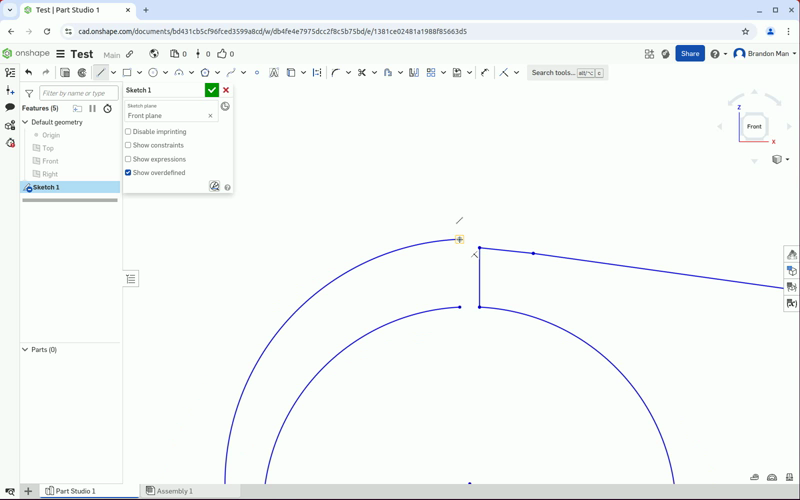
scroll(-6)
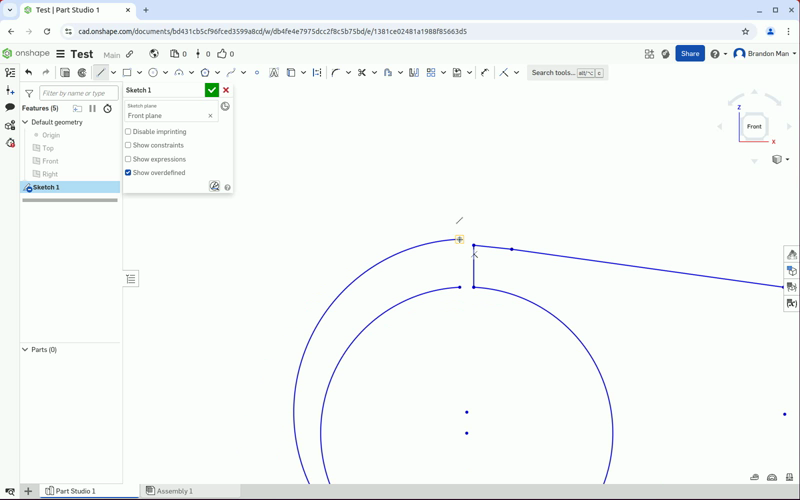
scroll(-6)
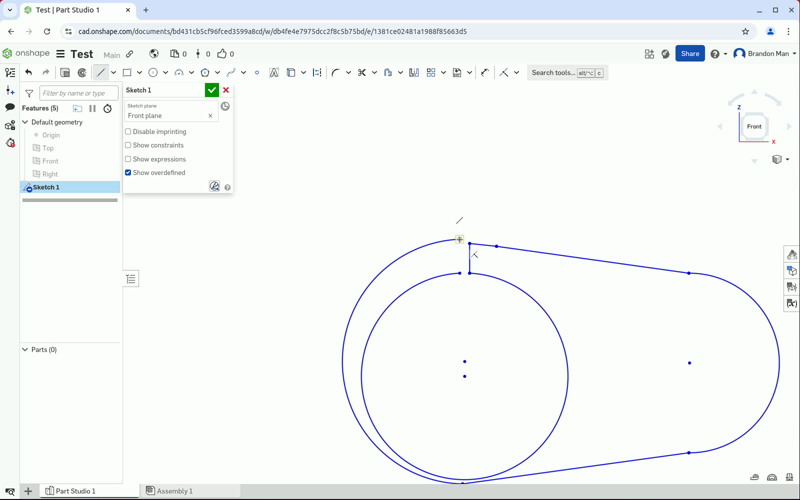
scroll(-6)
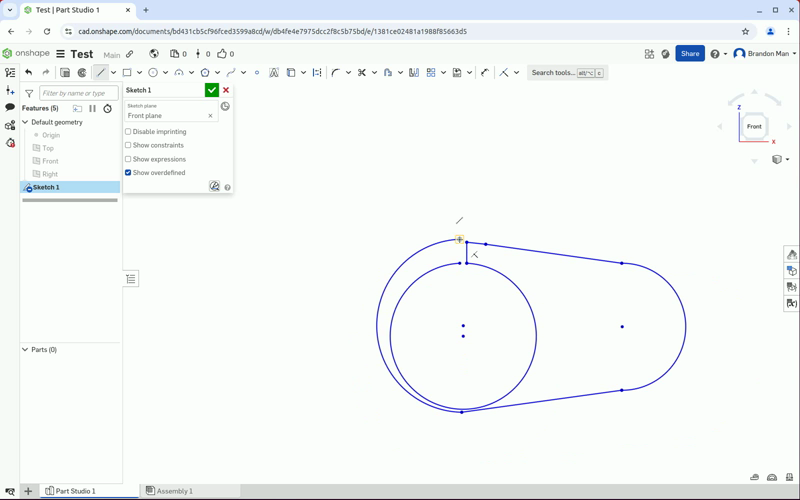
scroll(-6)
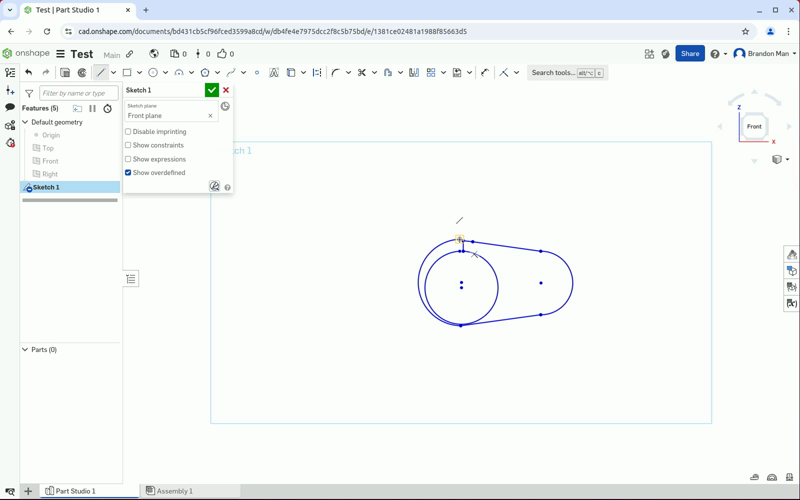
mouse_move(489, 239)
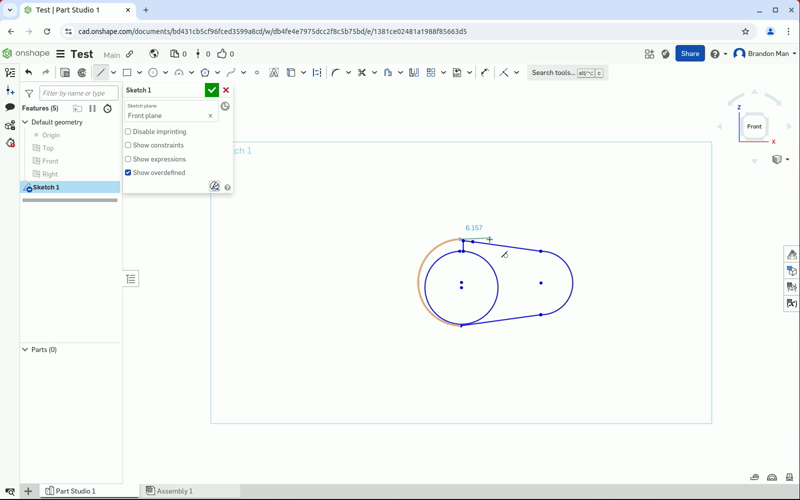
key_down(shift)
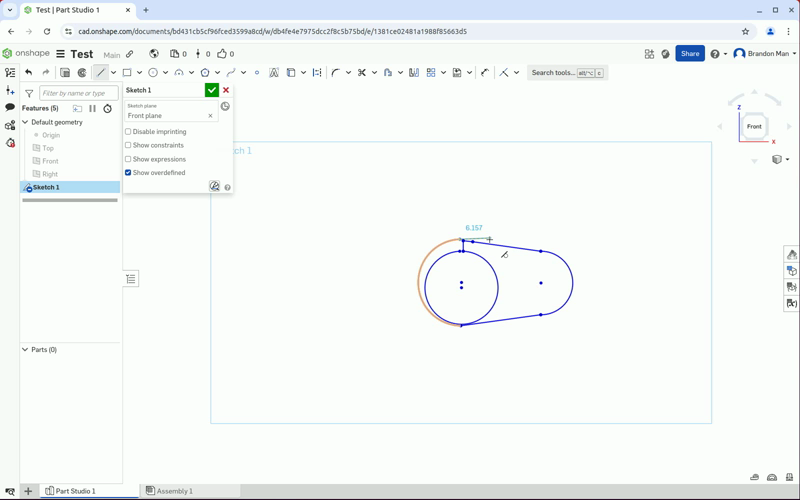
mouse_move(459, 251)
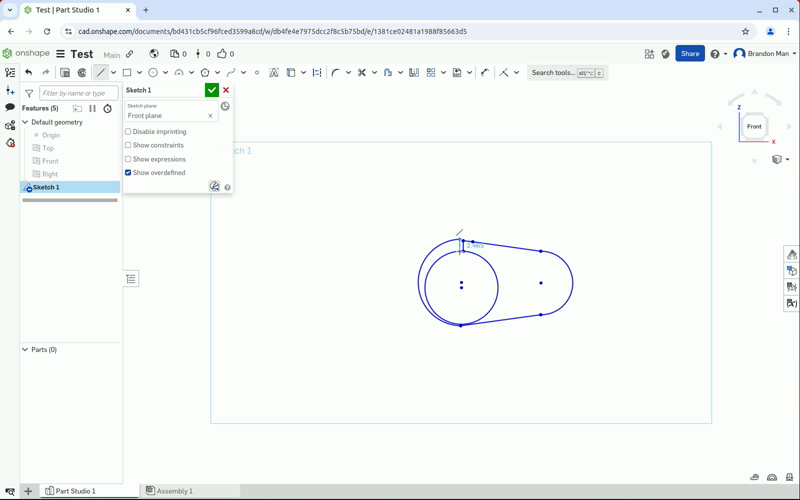
scroll(6)
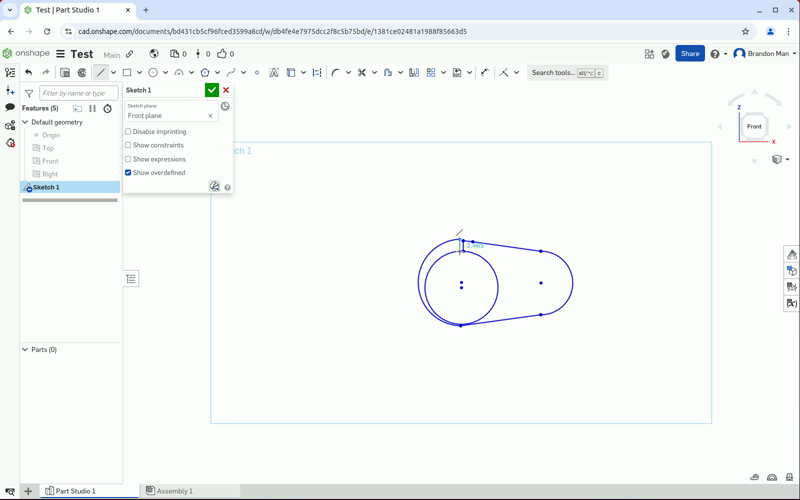
scroll(6)
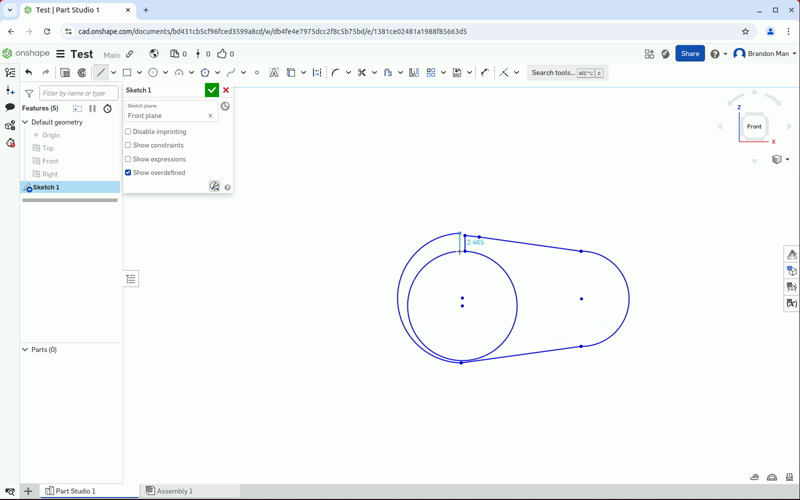
scroll(6)
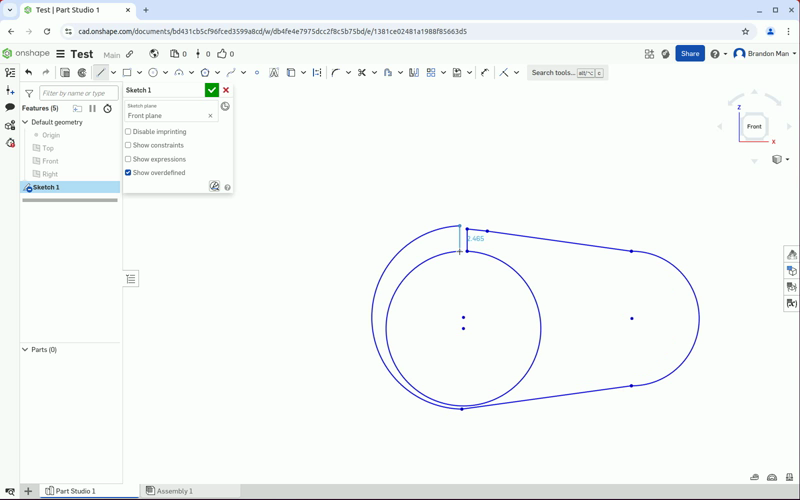
scroll(6)
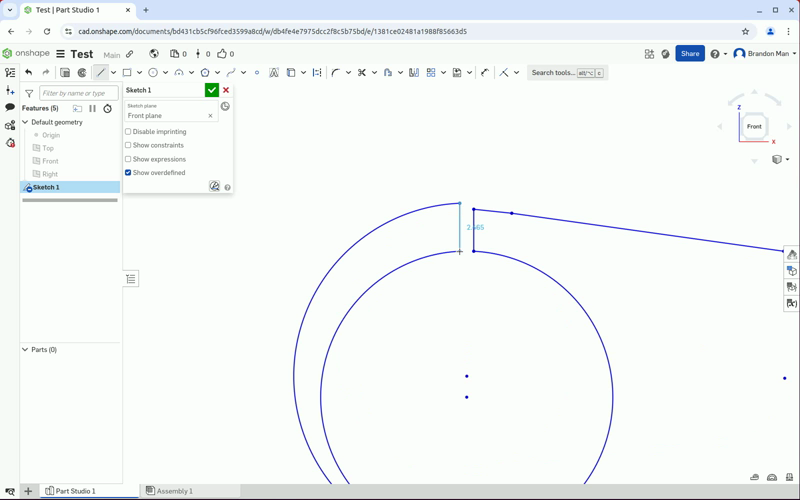
scroll(6)
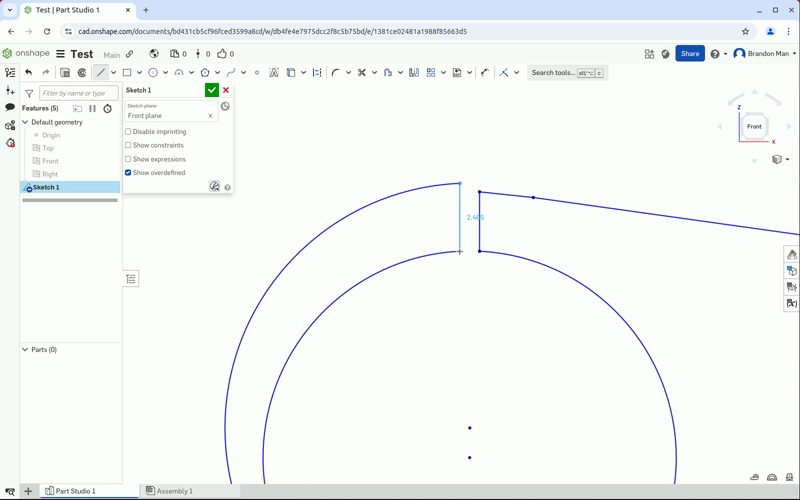
scroll(6)
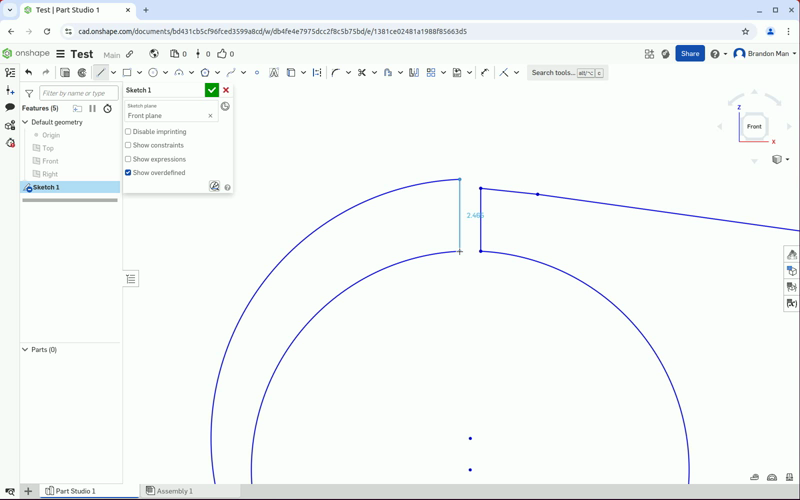
scroll(6)
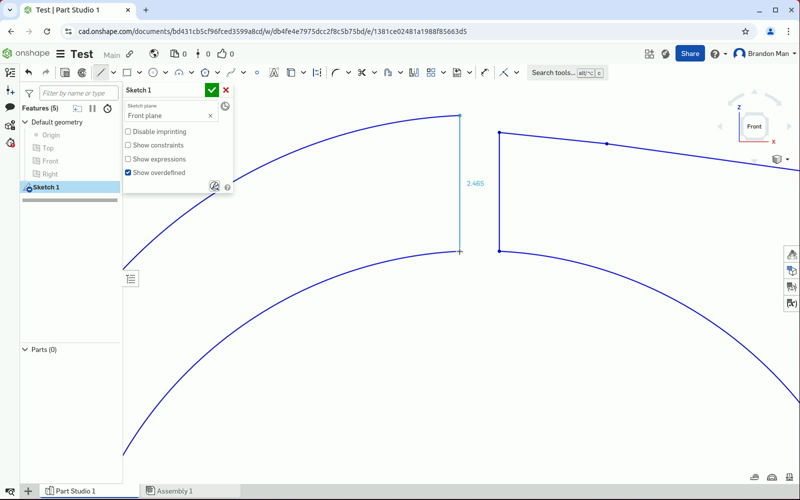
key_up(shift)
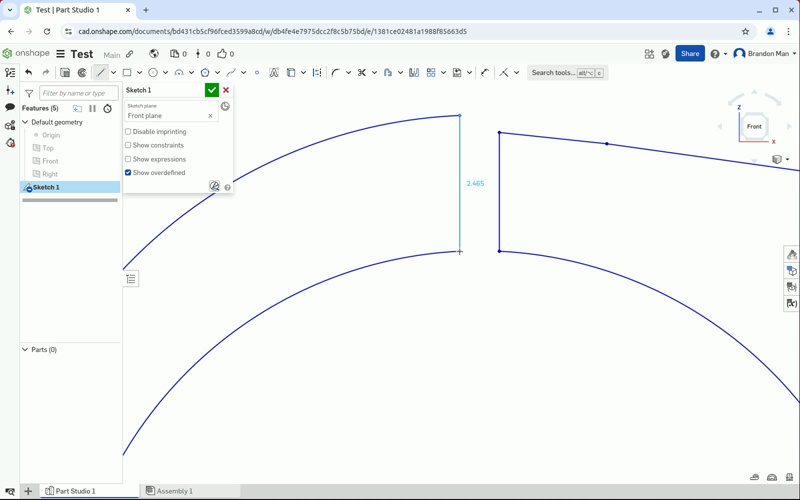
click(459, 251)
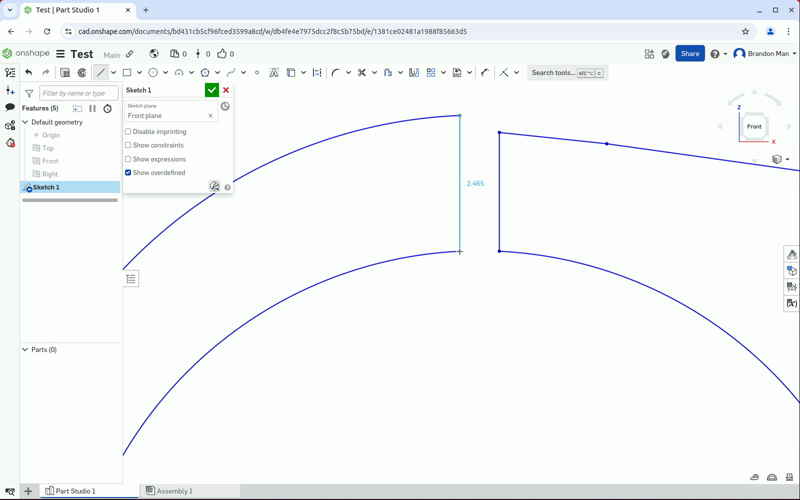
scroll(-6)
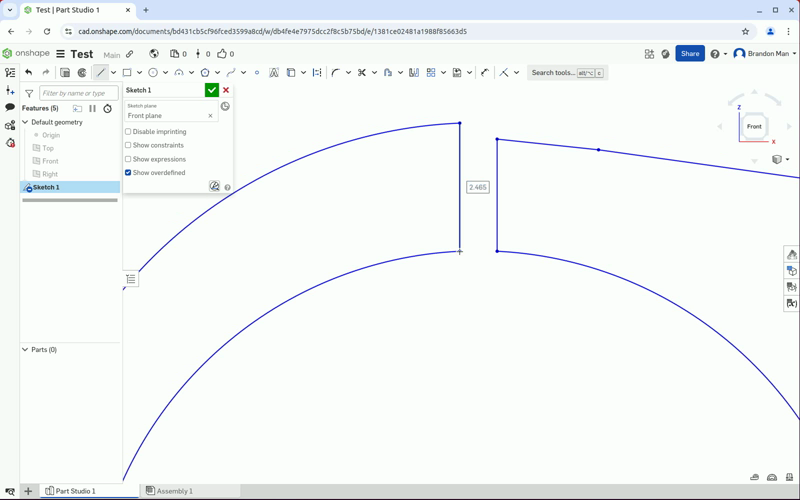
scroll(-6)
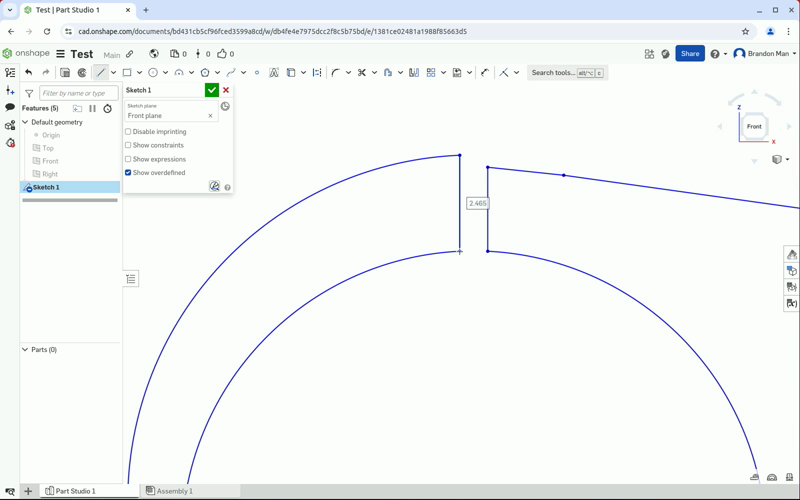
scroll(-6)
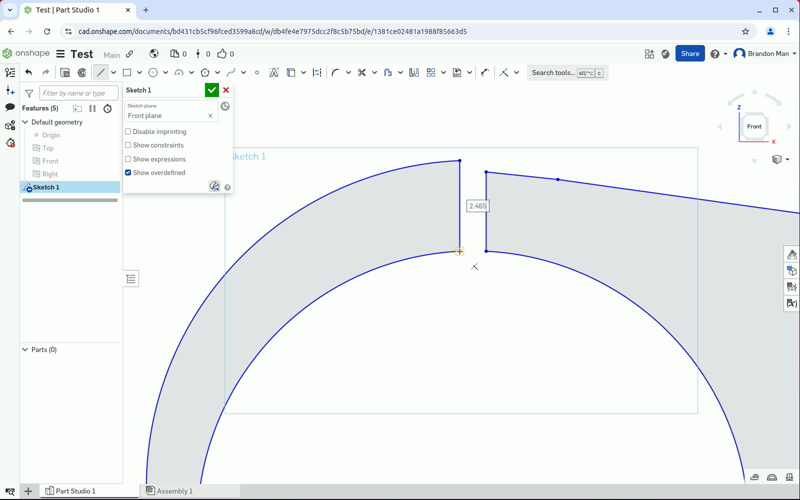
scroll(-6)
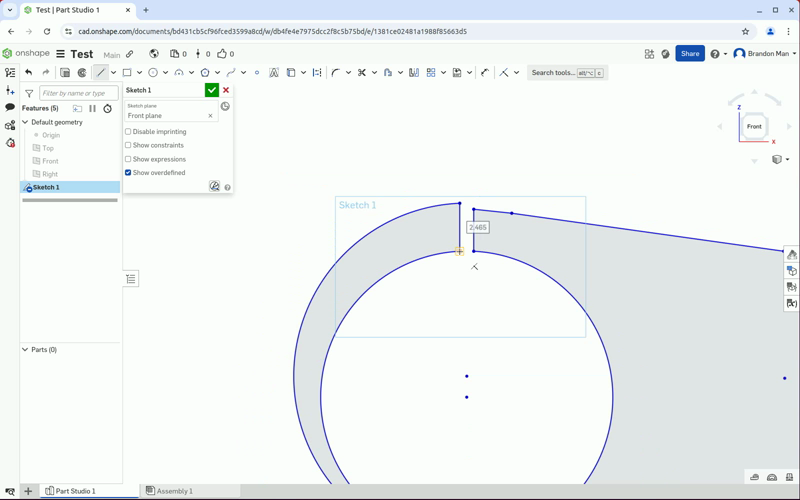
scroll(-6)
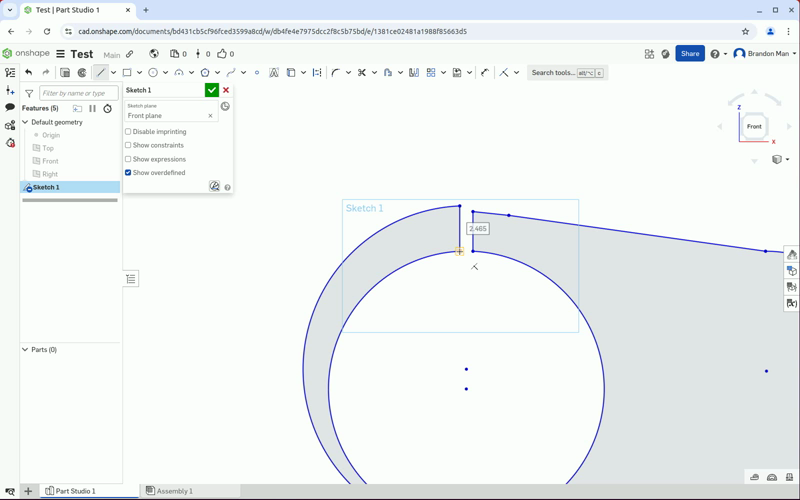
scroll(-6)
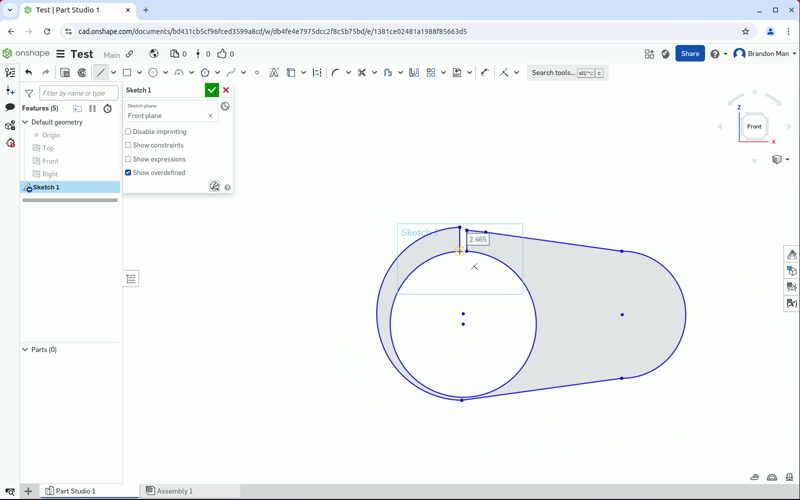
scroll(-6)
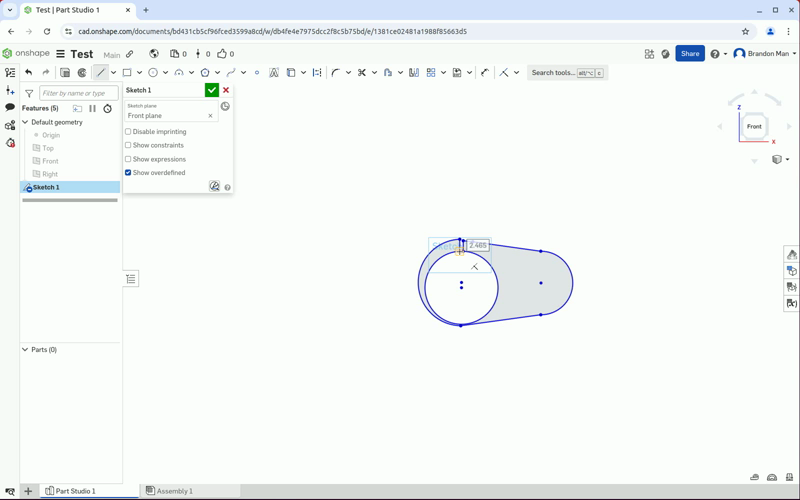
key(esc)
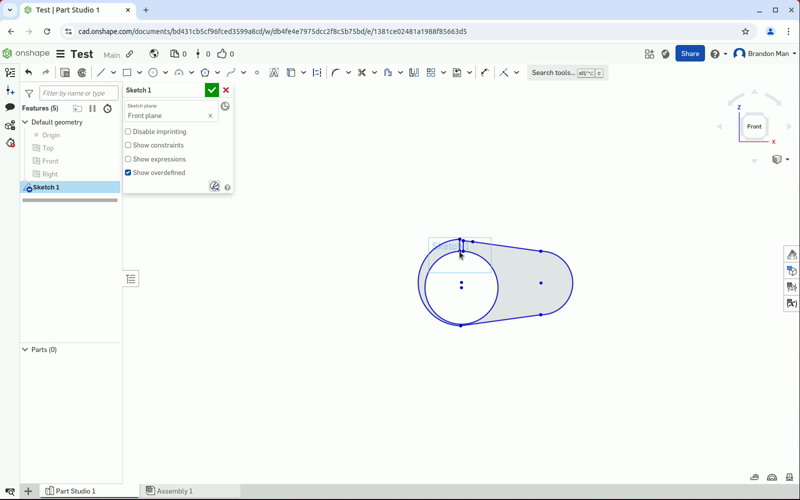
key(c)
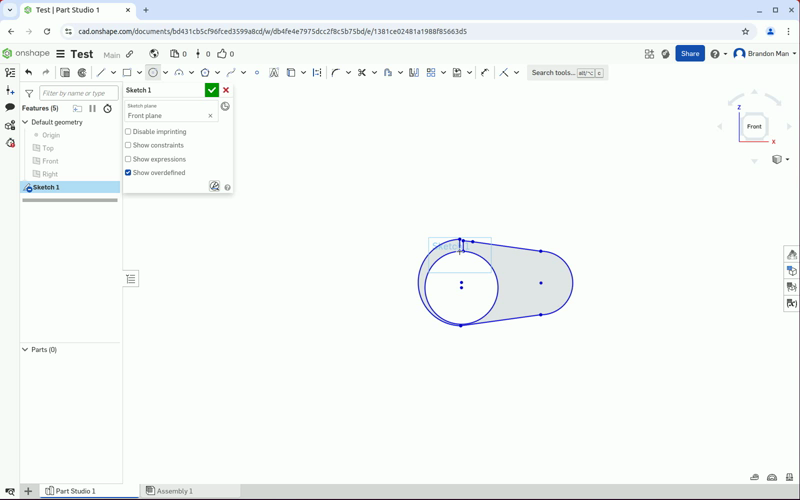
key_down(shift)
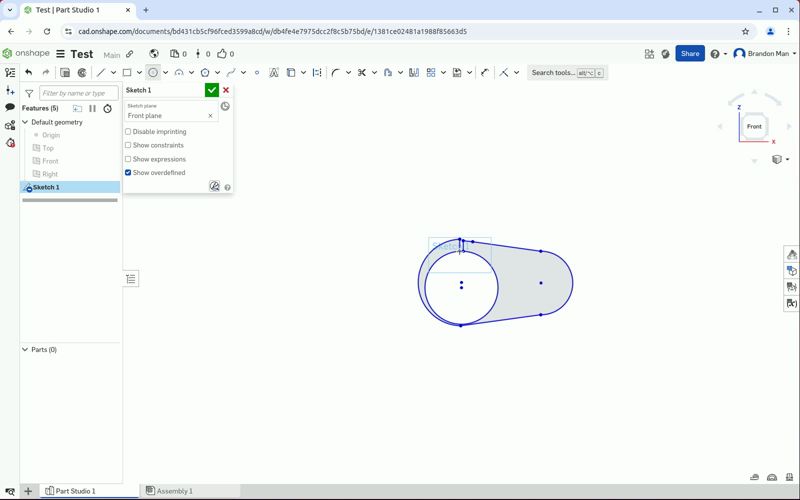
mouse_move(540, 282)
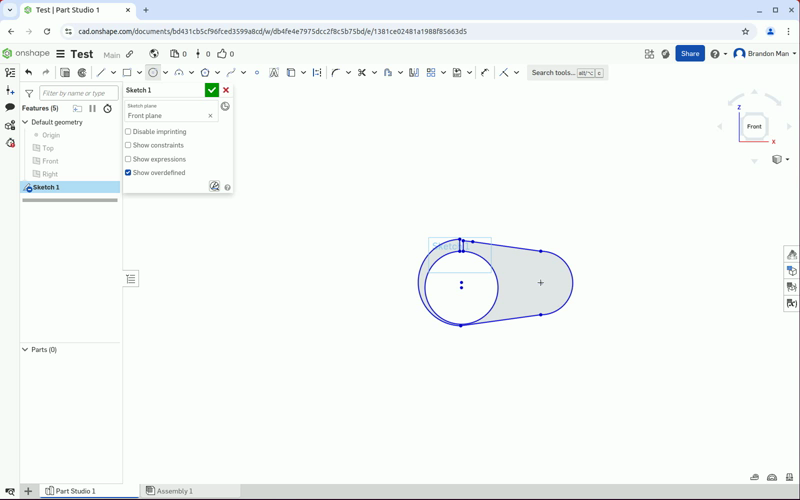
scroll(6)
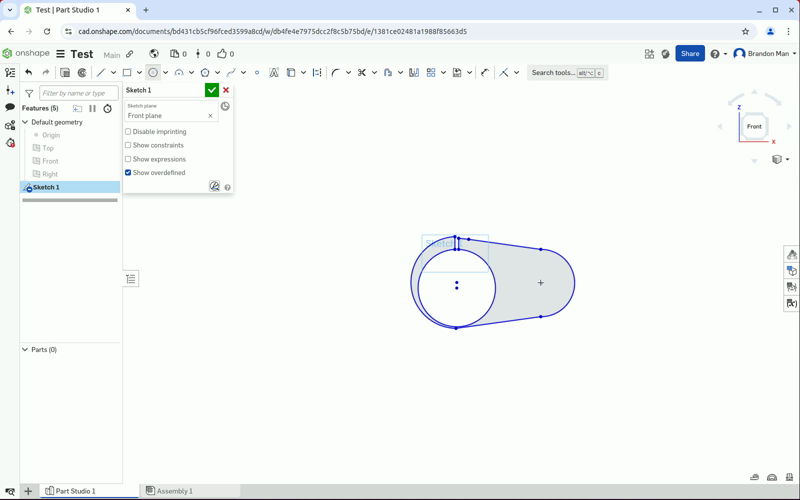
scroll(6)
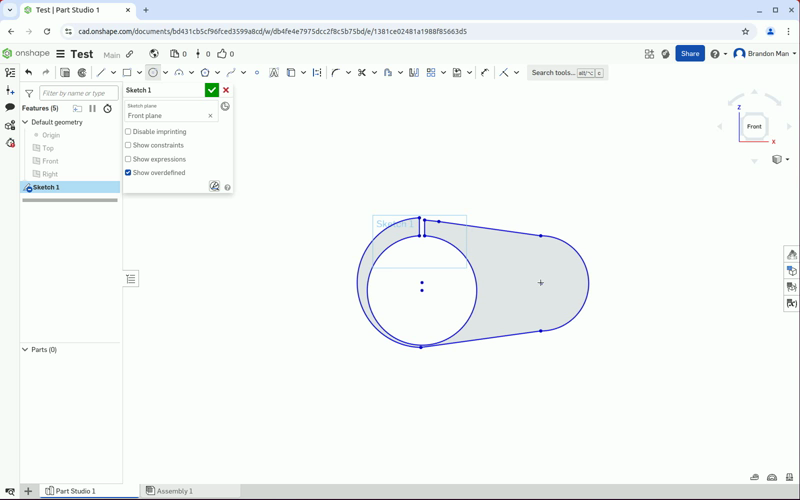
scroll(6)
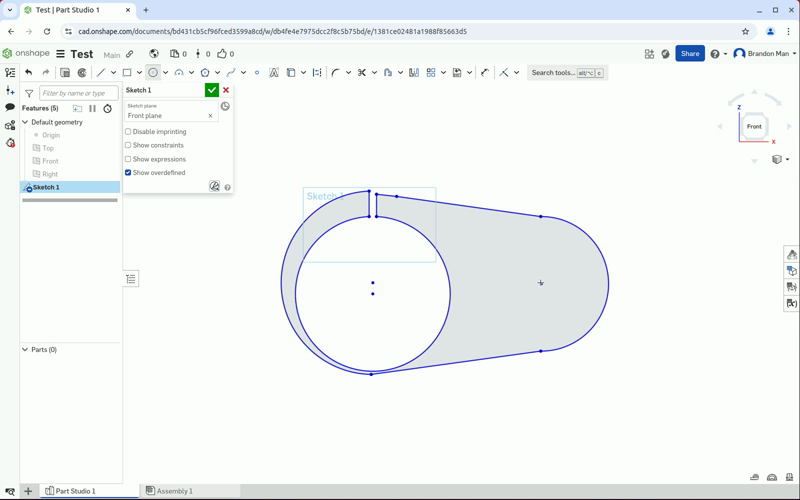
scroll(6)
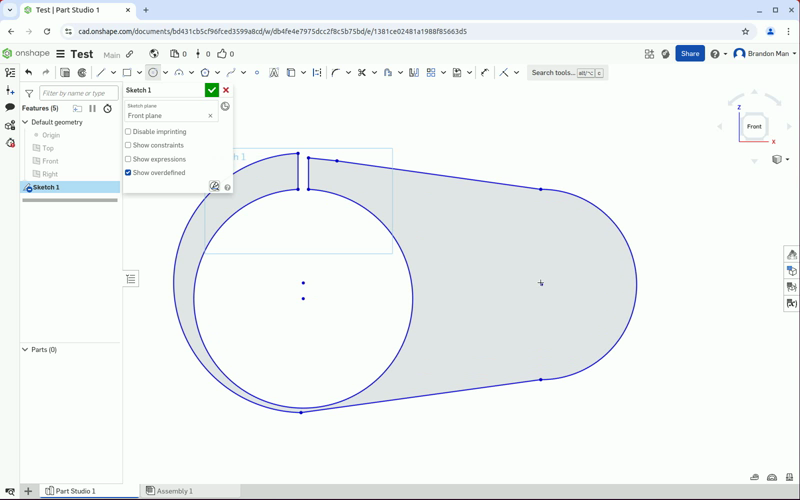
scroll(6)
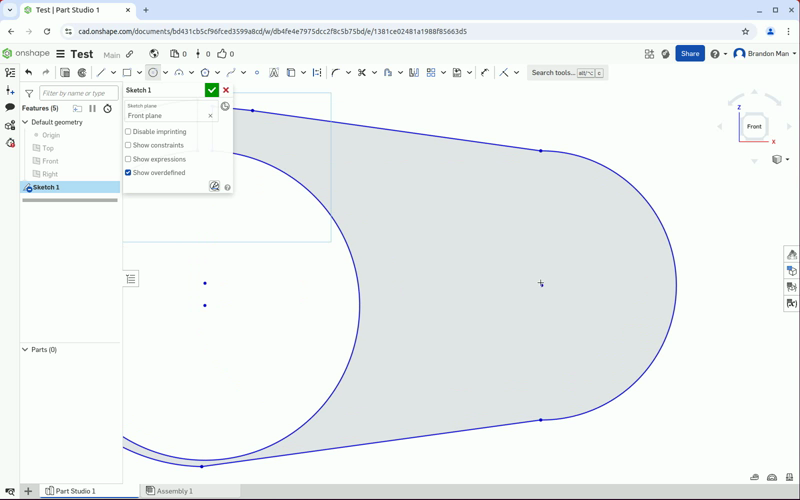
scroll(6)
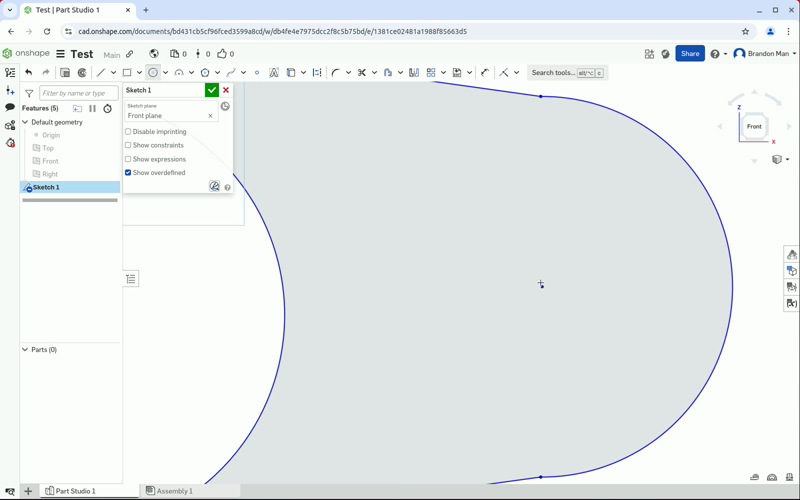
scroll(6)
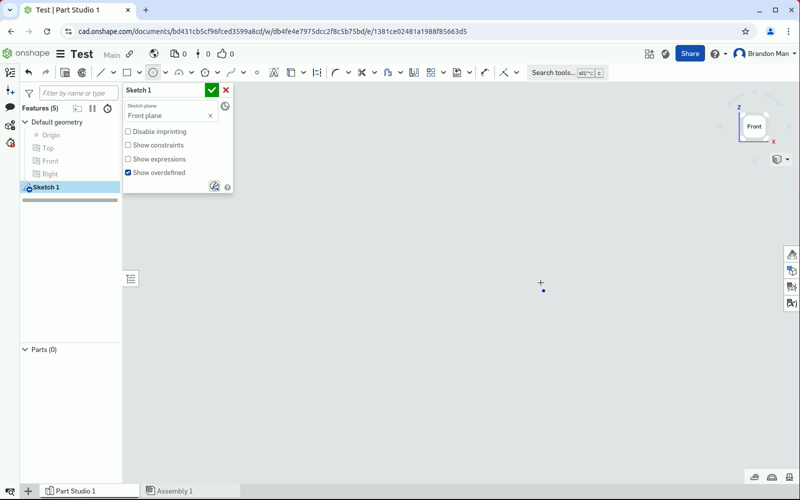
click(540, 282)
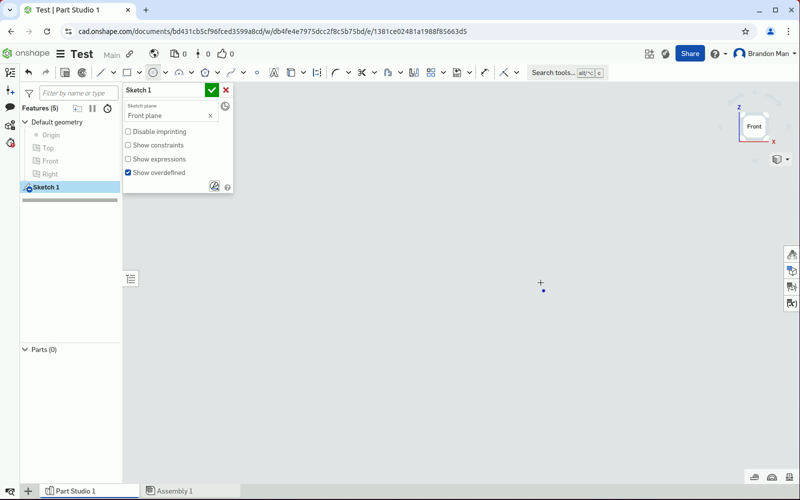
scroll(-6)
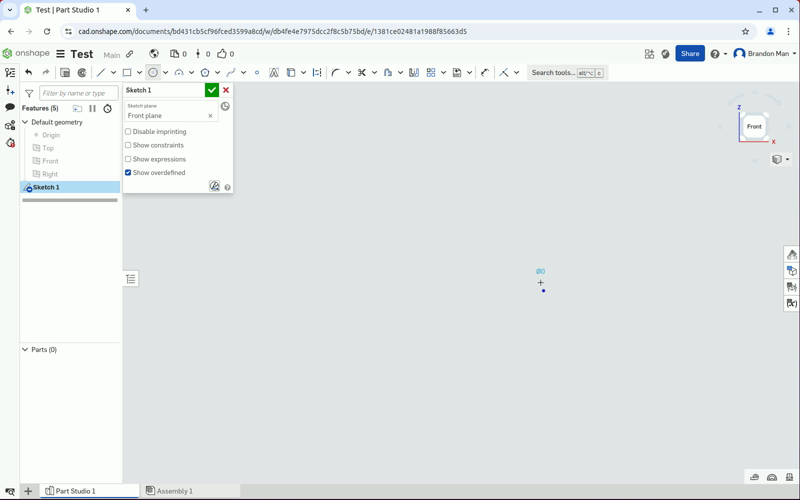
scroll(-6)
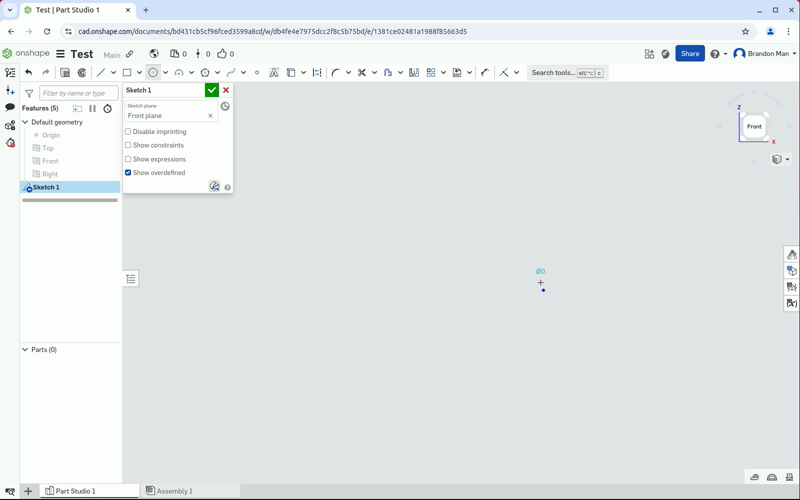
scroll(-6)
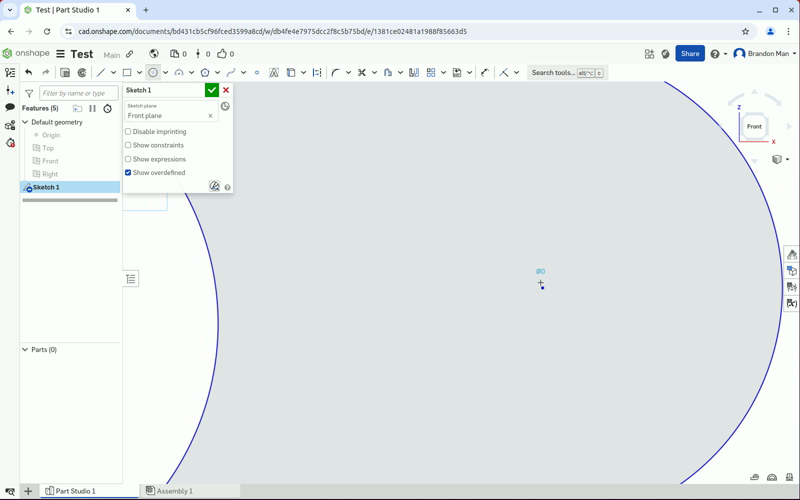
scroll(-6)
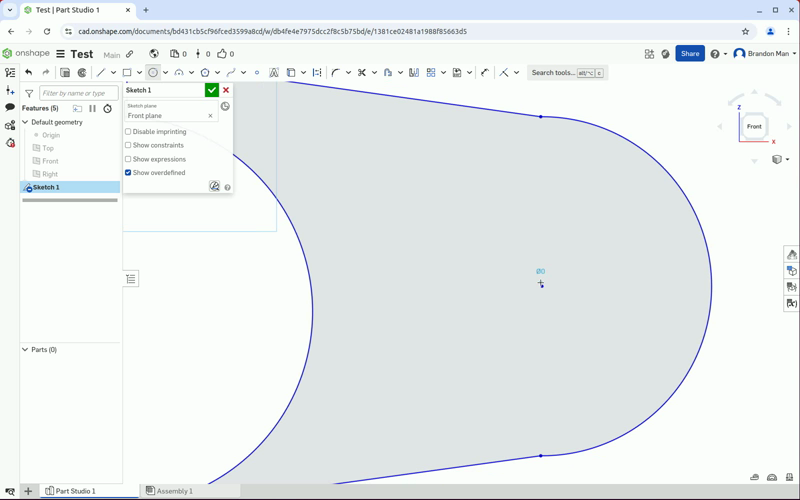
scroll(-6)
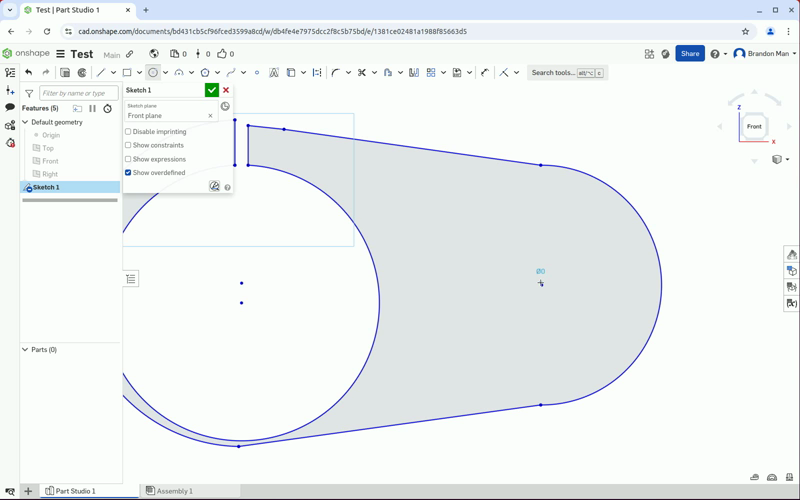
scroll(-6)
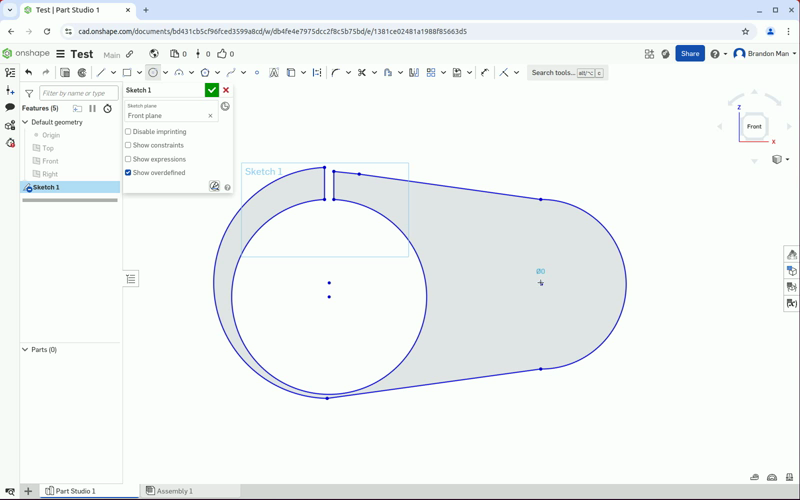
scroll(-6)
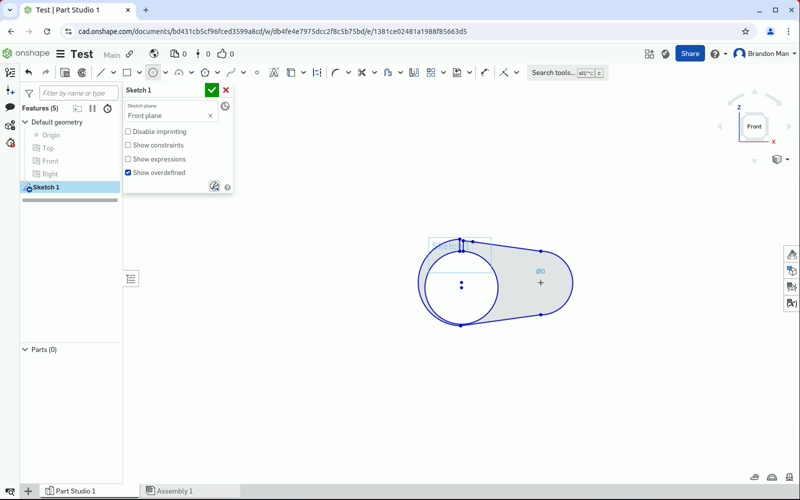
key_up(shift)
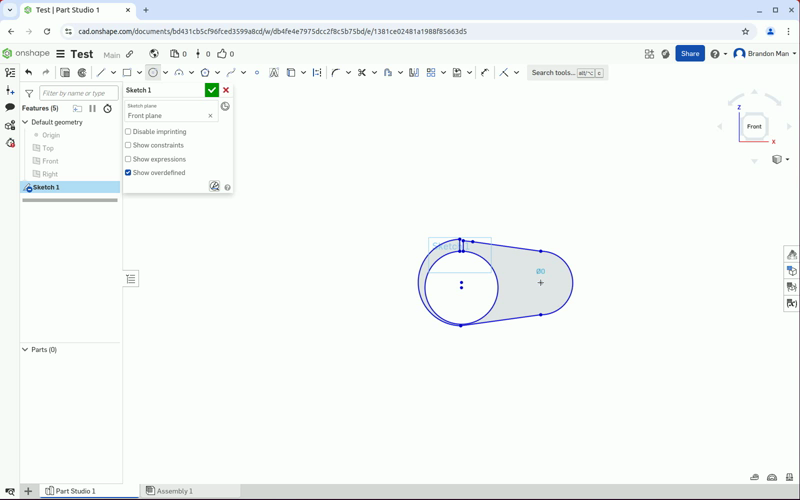
mouse_move(561, 282)
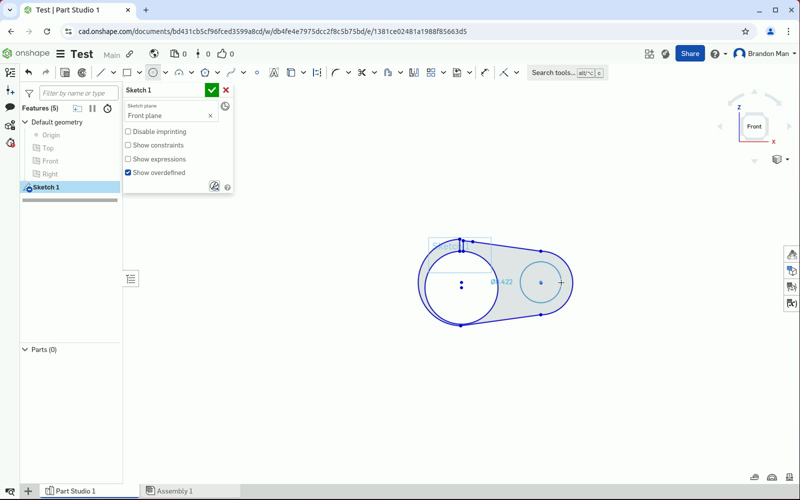
click(561, 282)
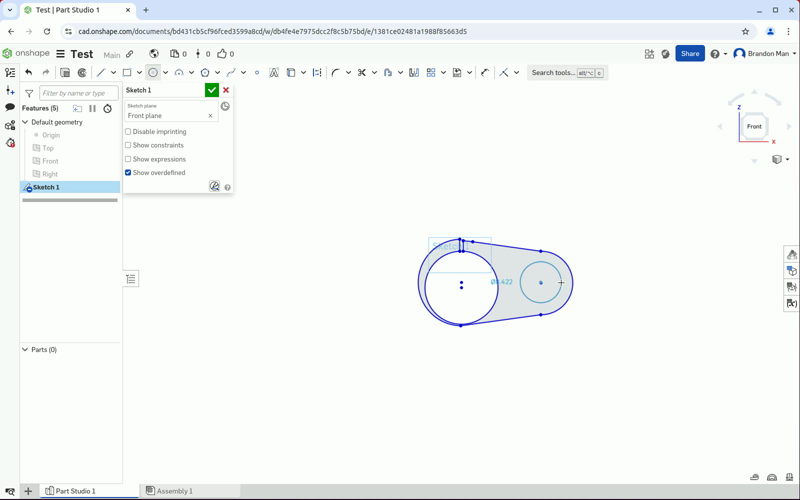
key(esc)
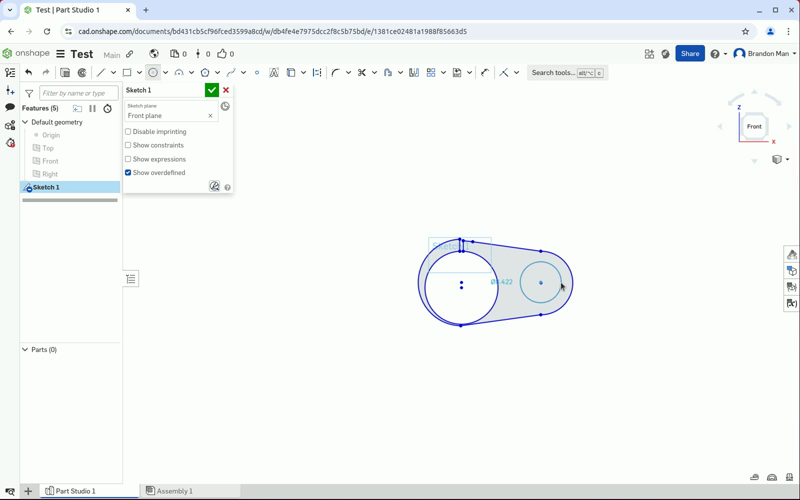
mouse_move(425, 267)
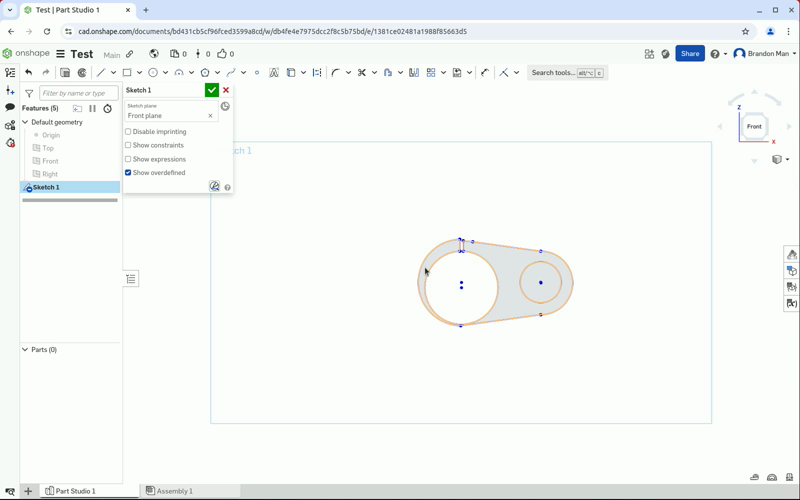
click(425, 267)
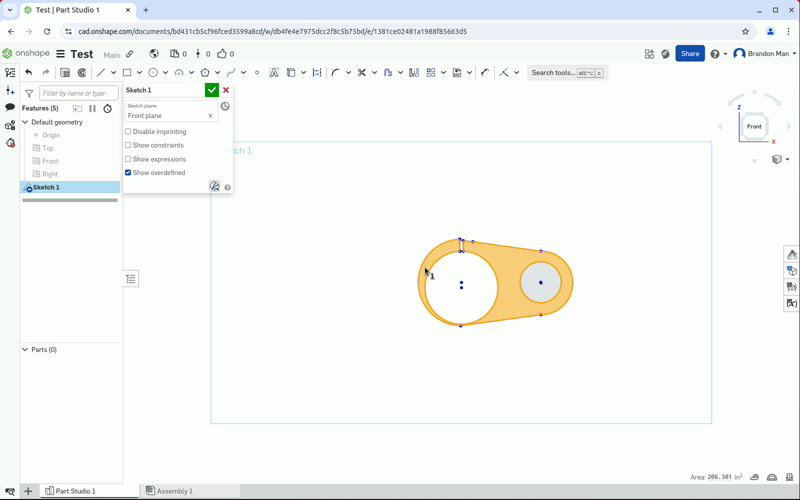
mouse_move(73, 352)
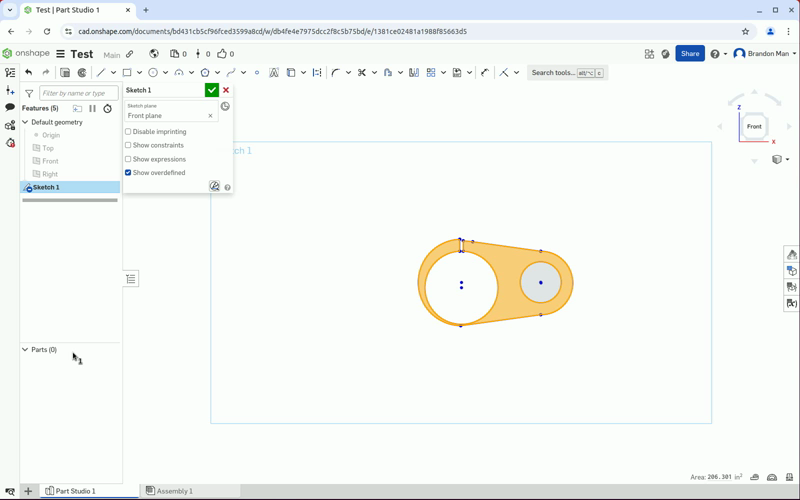
key(shift+y)
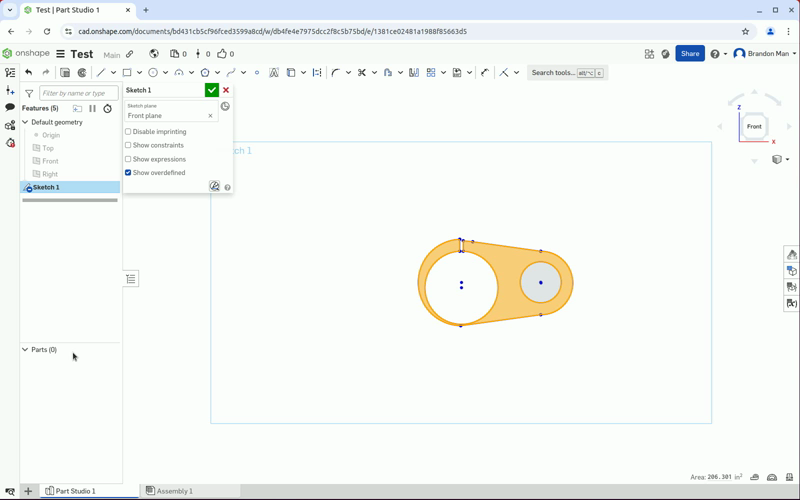
key(shift+e)
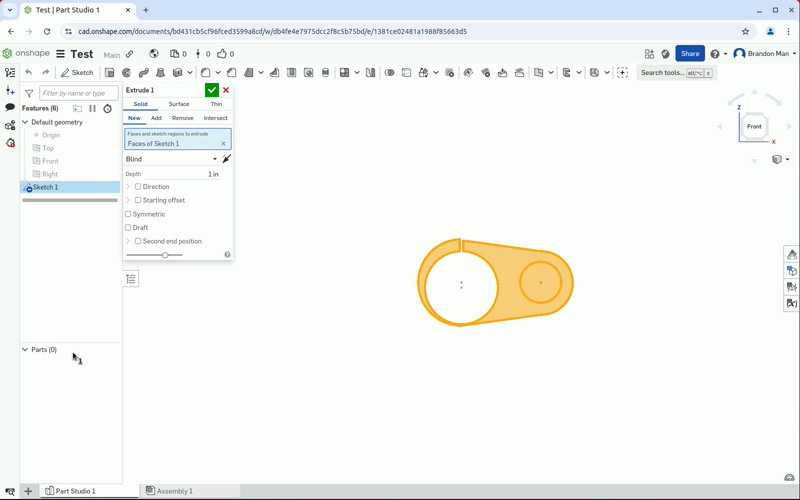
mouse_move(143, 106)
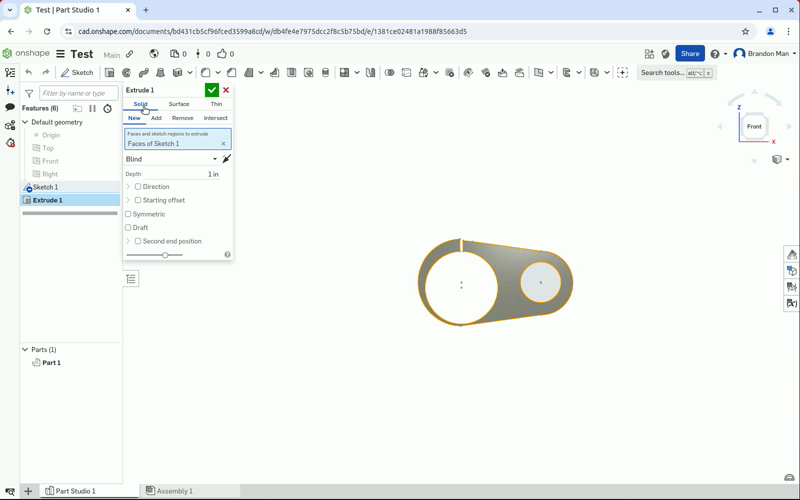
click(143, 106)
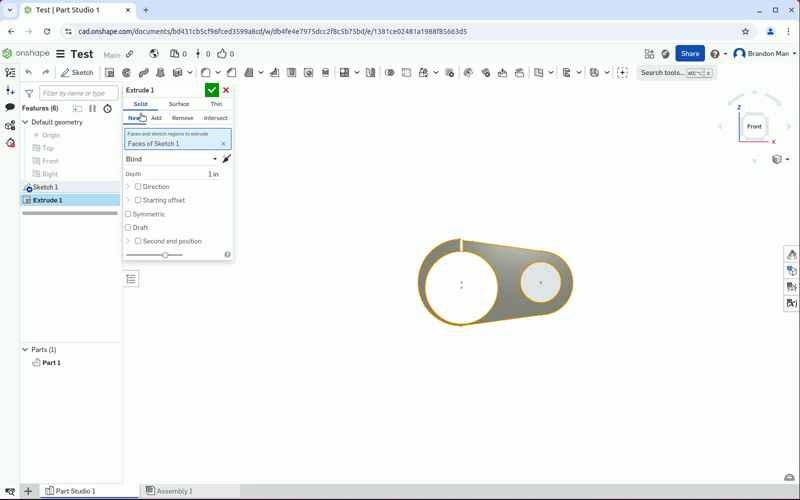
mouse_move(137, 120)
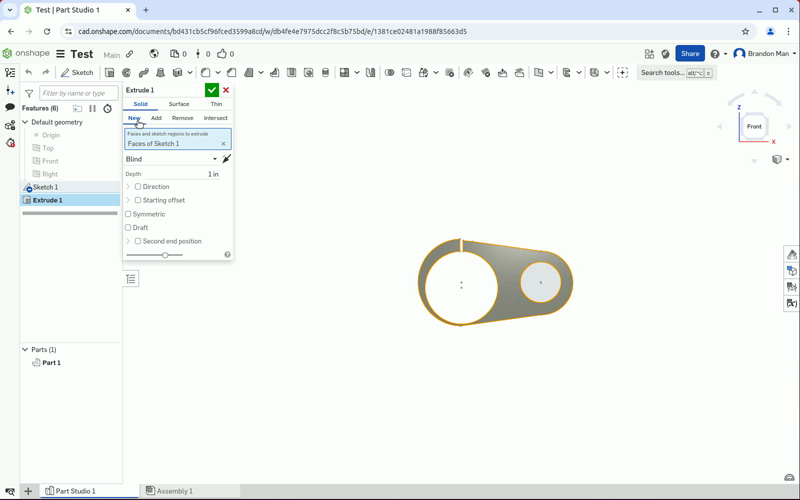
click(137, 120)
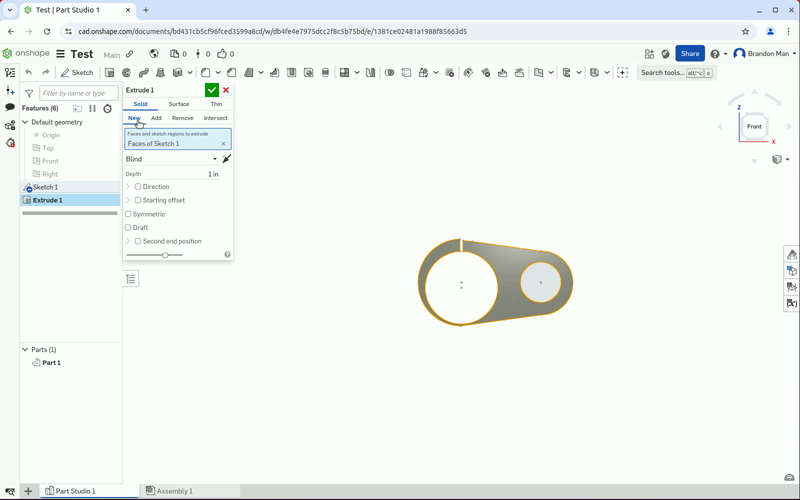
key(tab, 4)
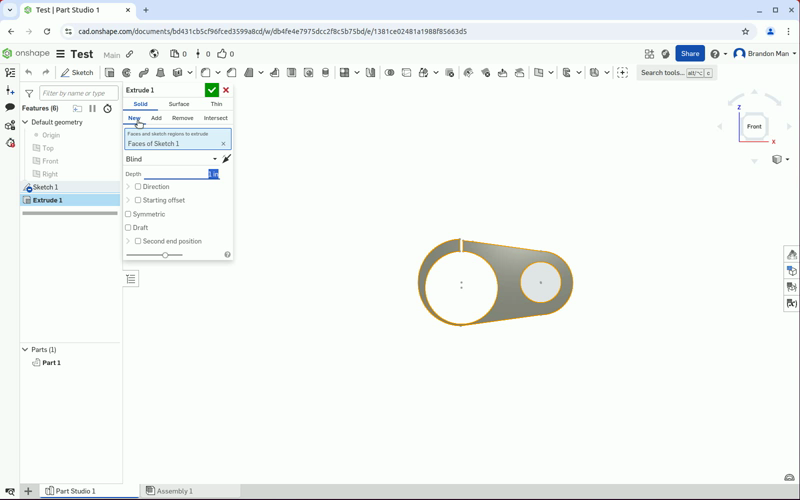
text(3.129)
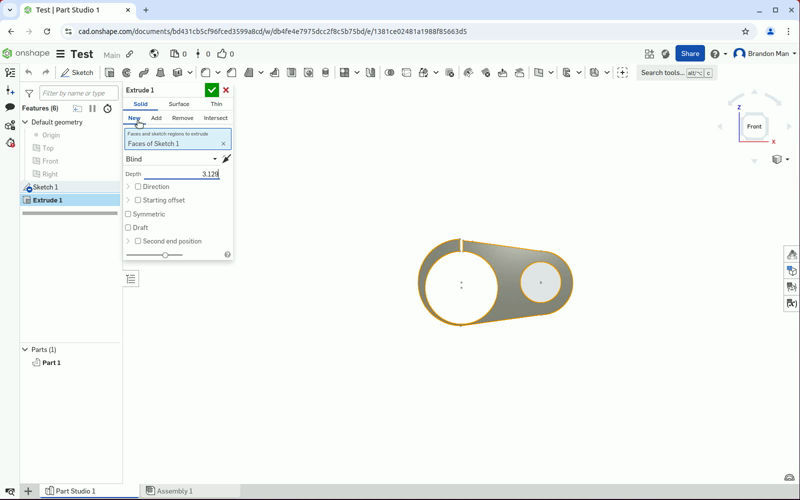
key(enter)
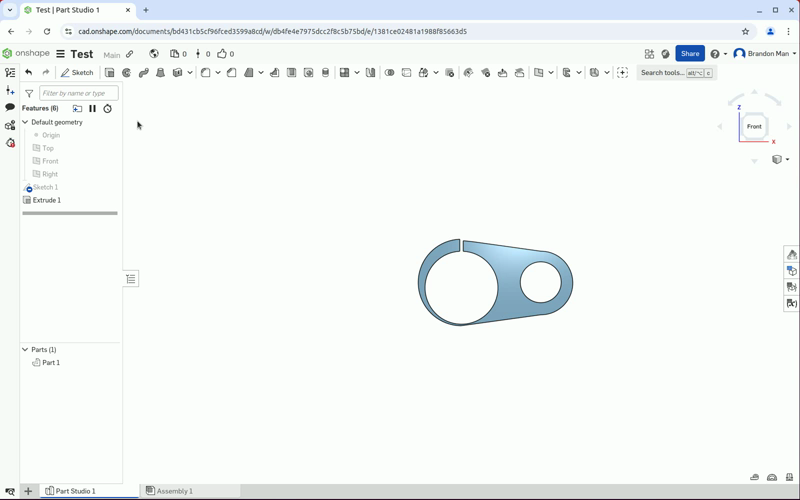
key(shift+h)
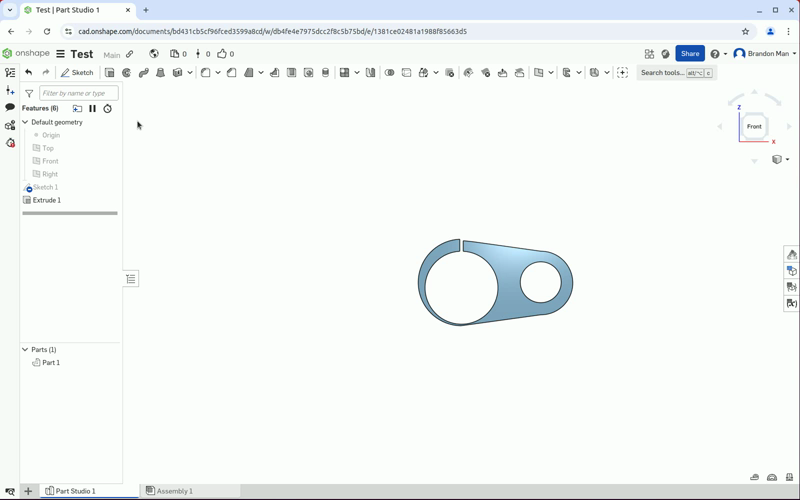
key(shift+h)
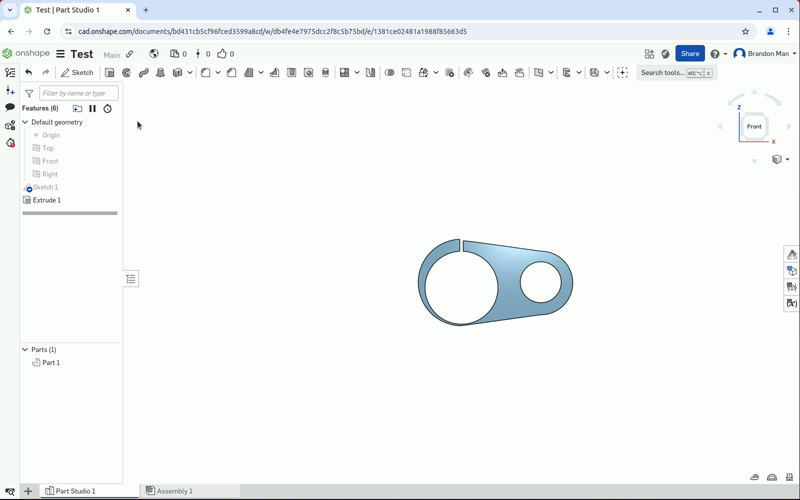
mouse_move(73, 189)
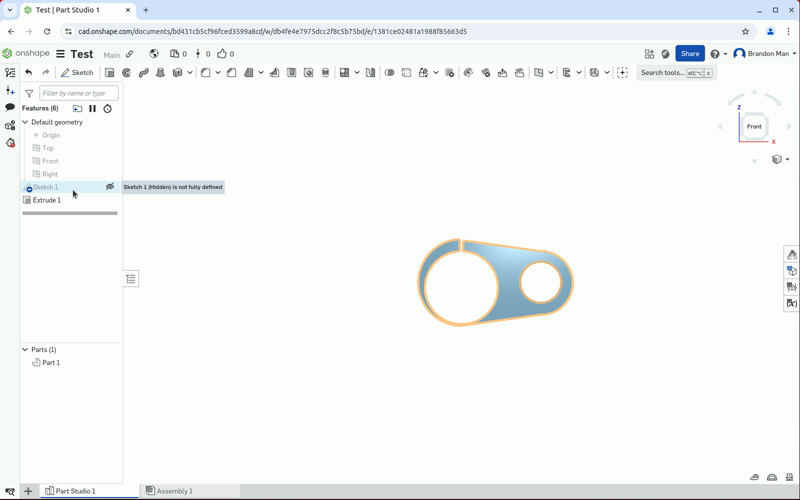
click(73, 189)
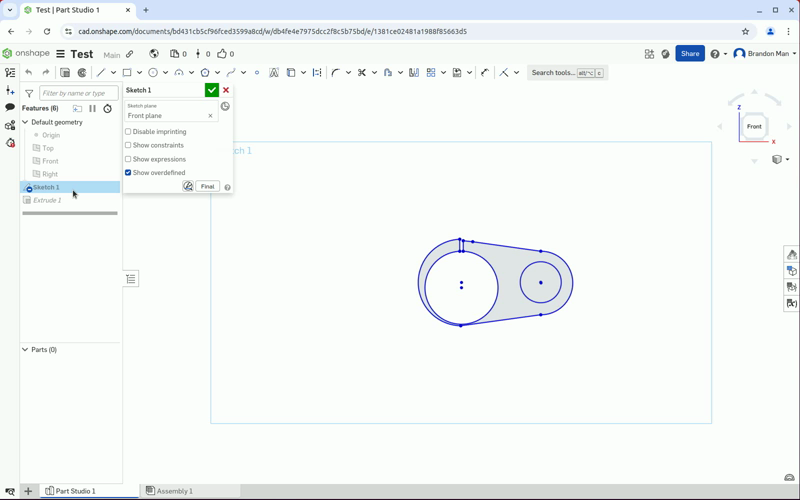
mouse_move(229, 92)
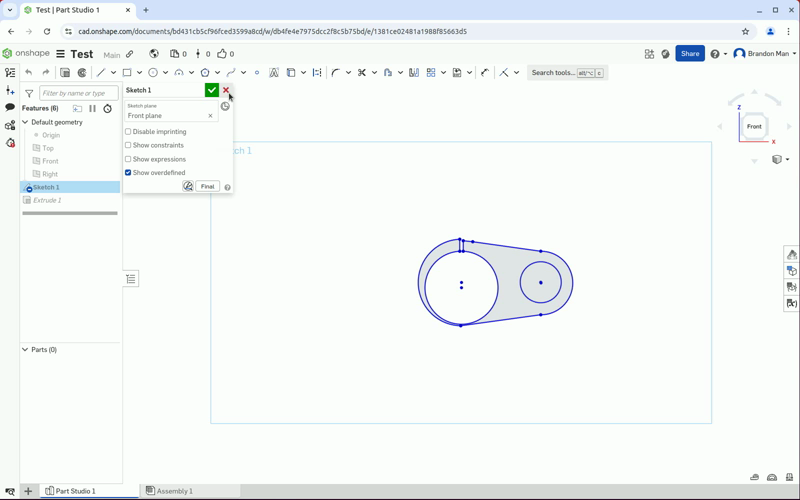
click(229, 92)
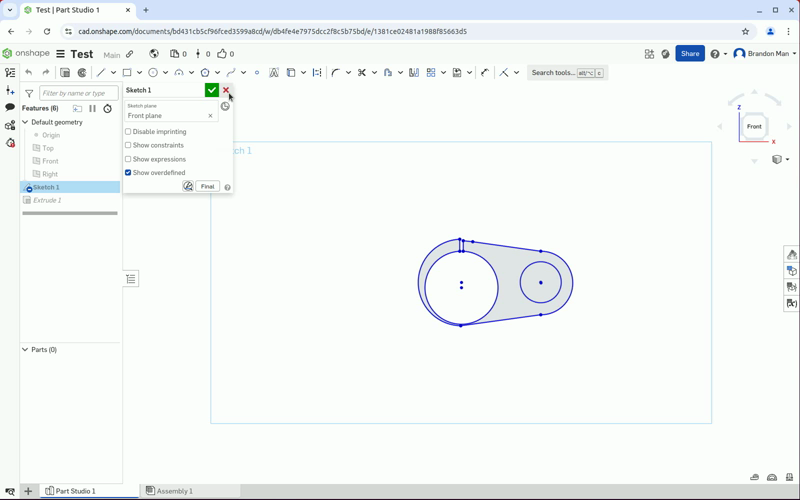
key(shift+s)
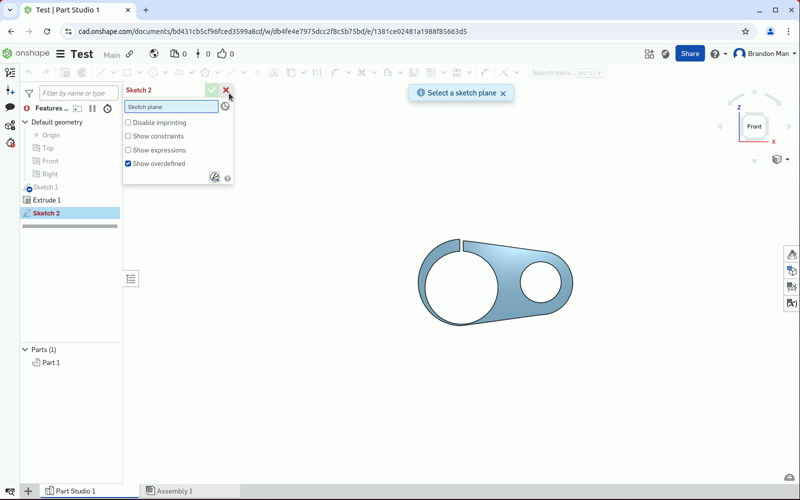
mouse_move(73, 163)
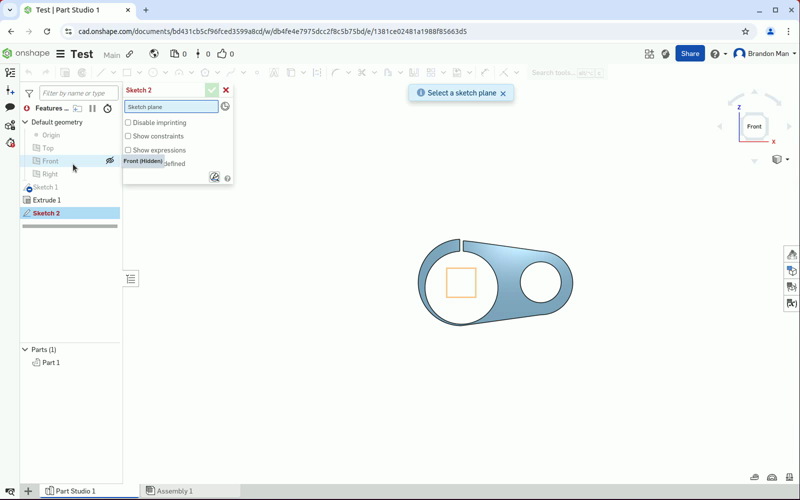
click(73, 163)
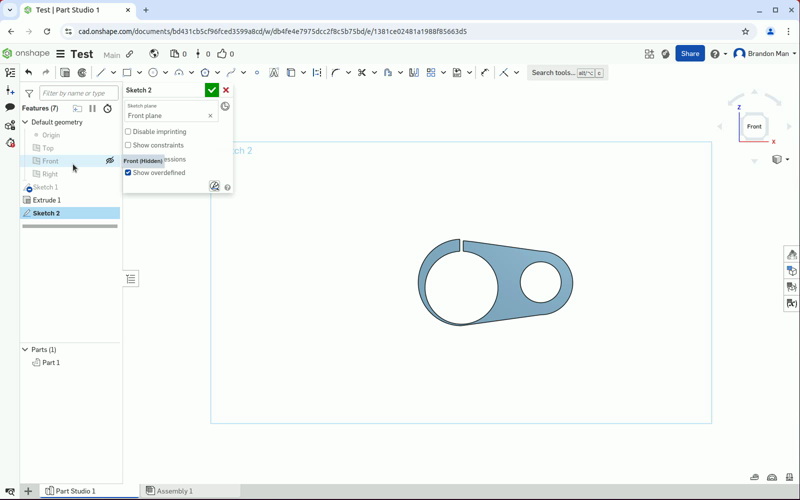
mouse_move(73, 352)
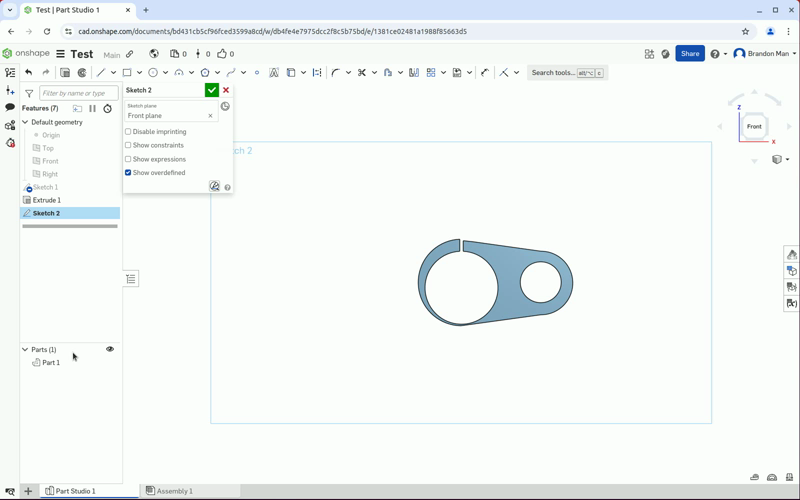
key(y)
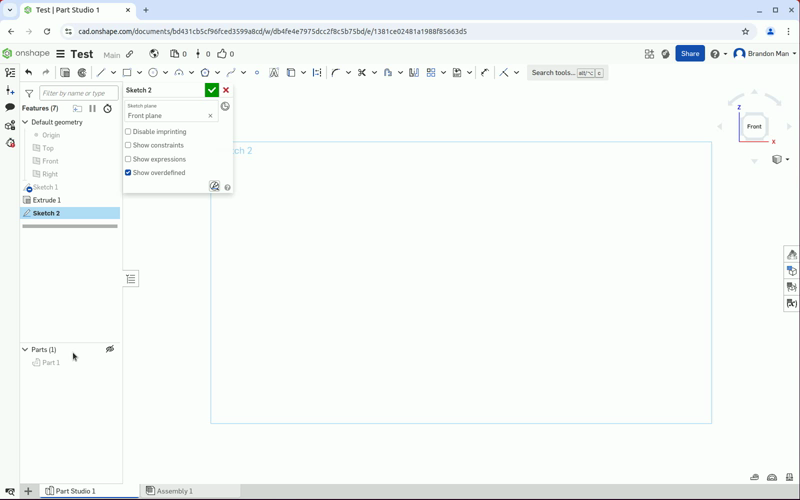
key(a)
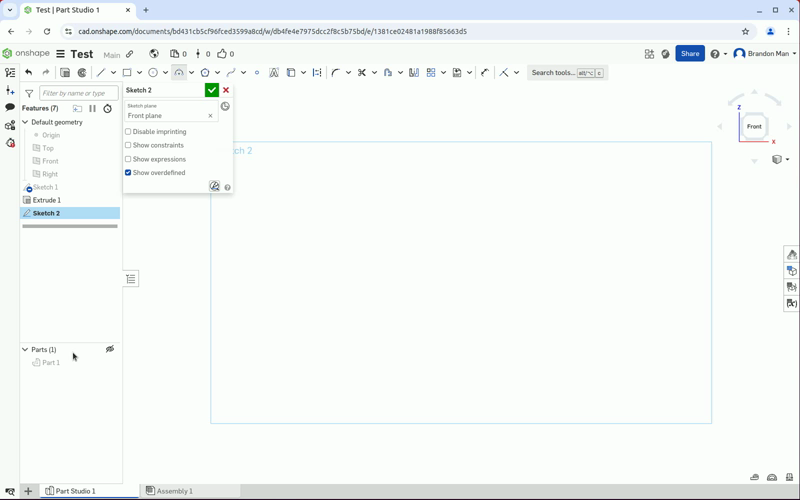
key_down(shift)
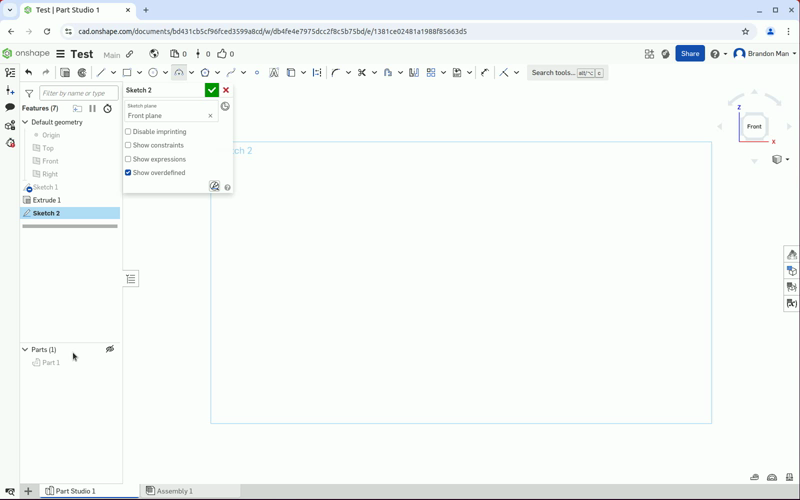
mouse_move(449, 241)
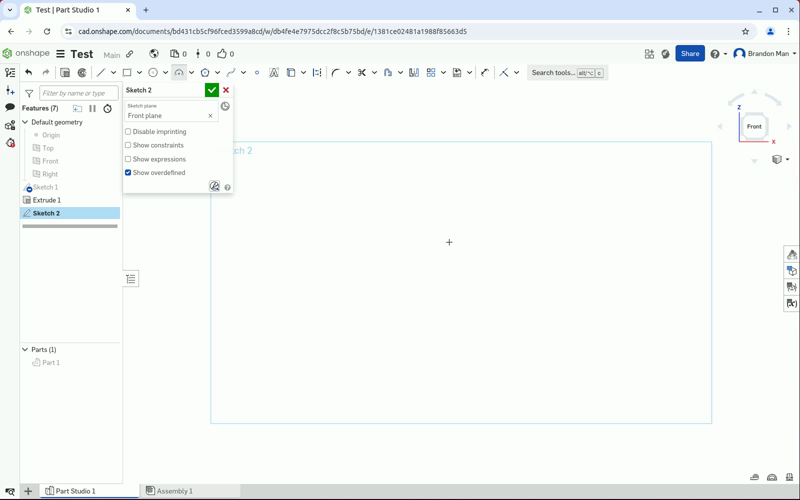
click(449, 241)
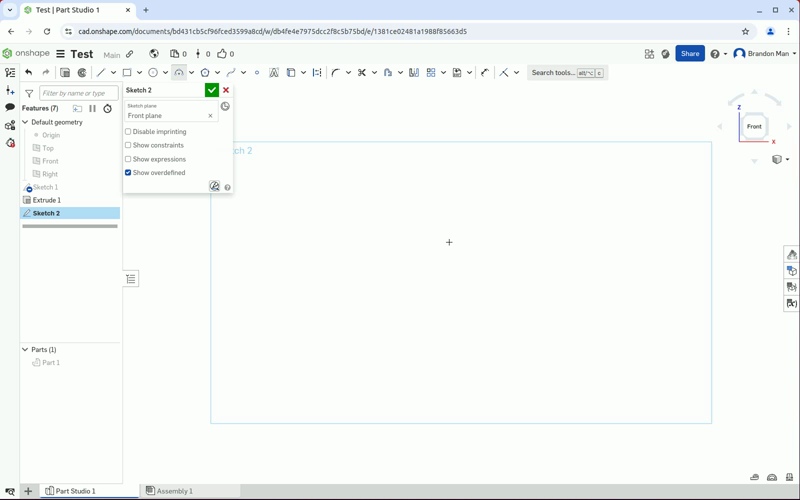
key_up(shift)
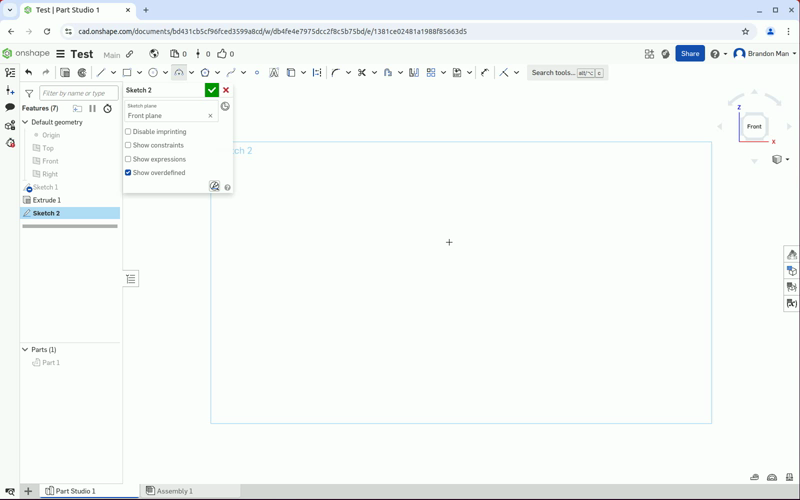
key_down(shift)
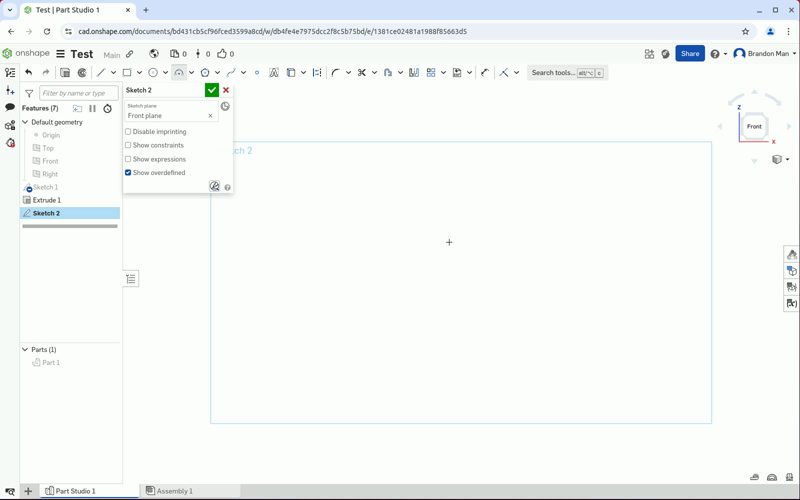
mouse_move(460, 240)
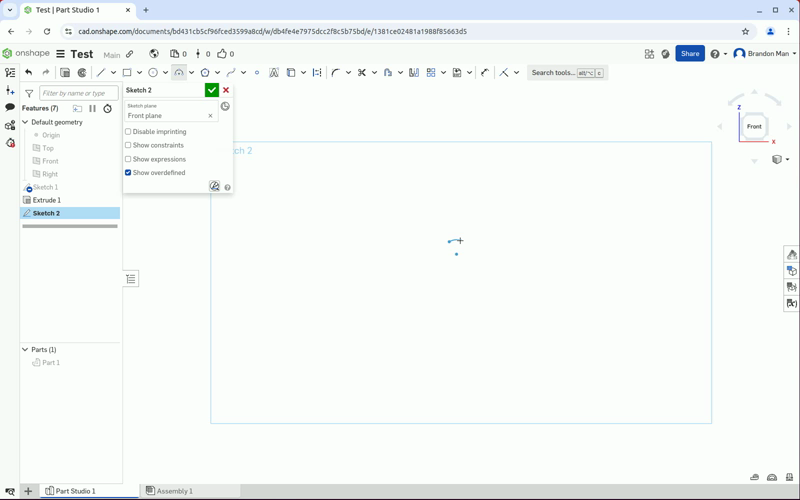
click(460, 240)
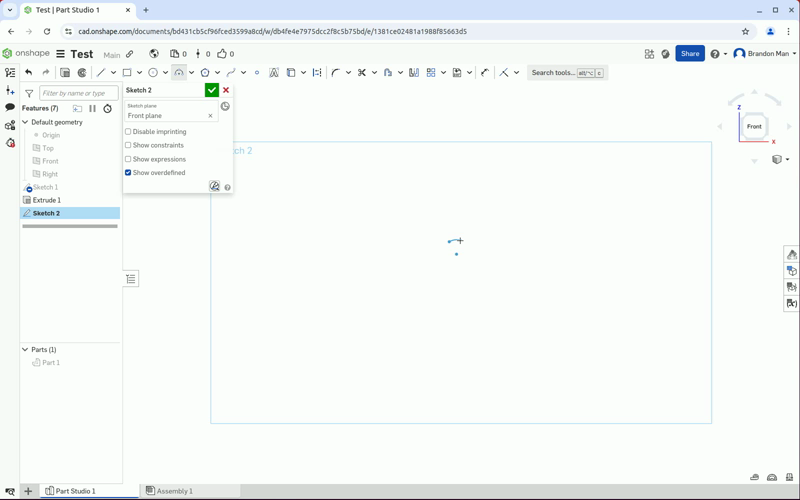
mouse_move(454, 240)
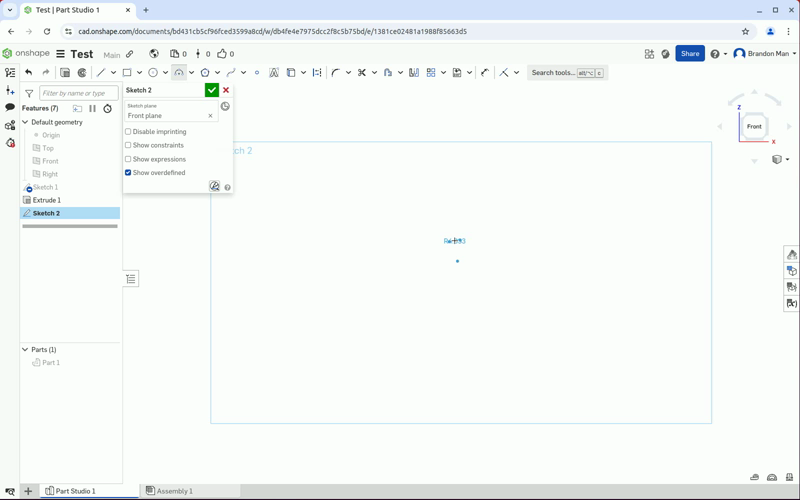
click(454, 240)
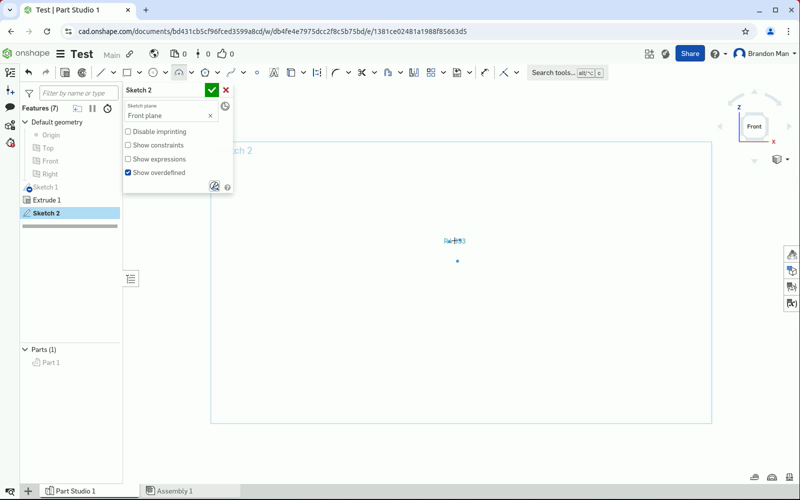
key_up(shift)
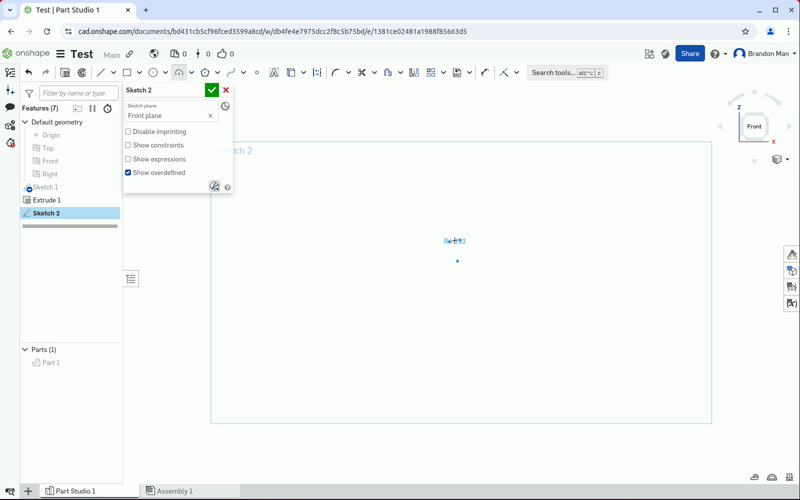
key(esc)
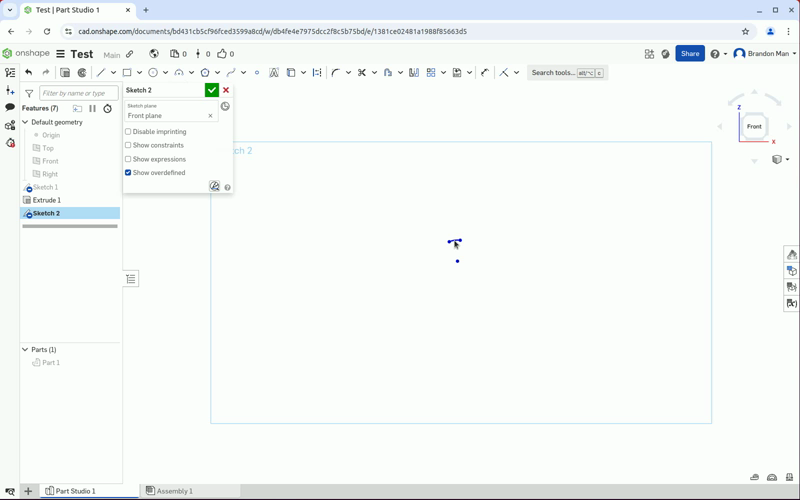
key(l)
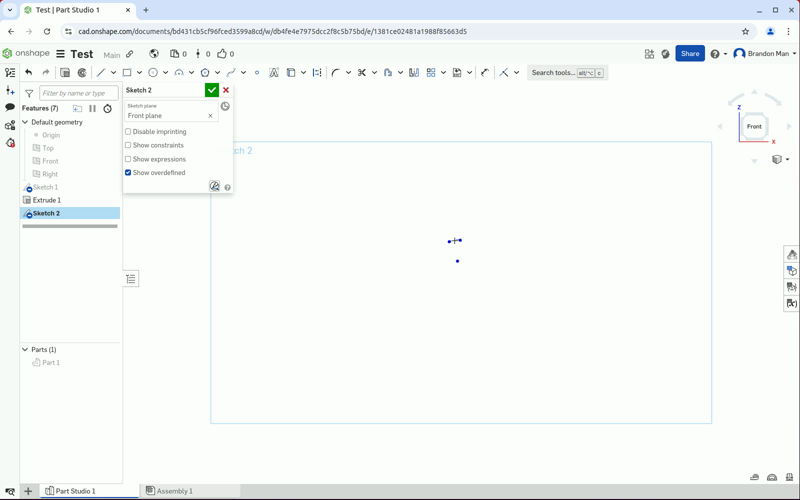
mouse_move(460, 240)
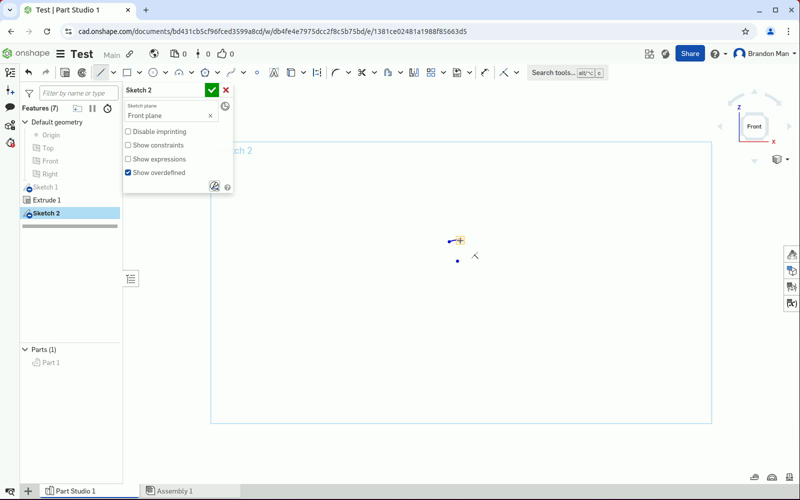
click(460, 240)
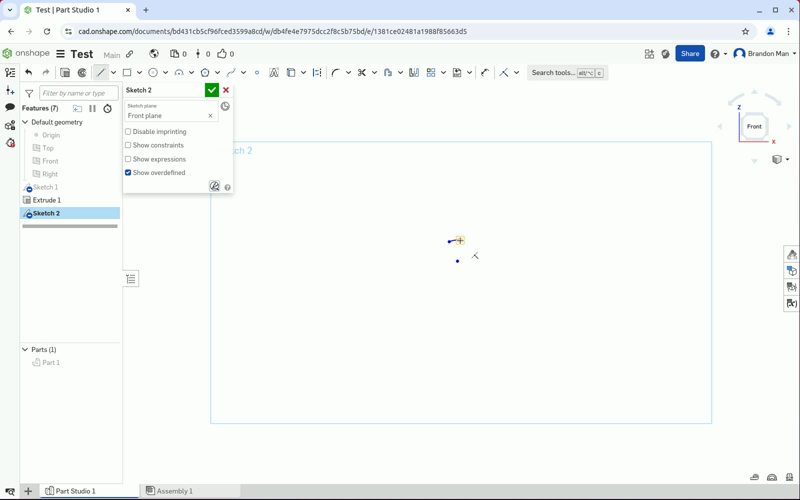
key_down(shift)
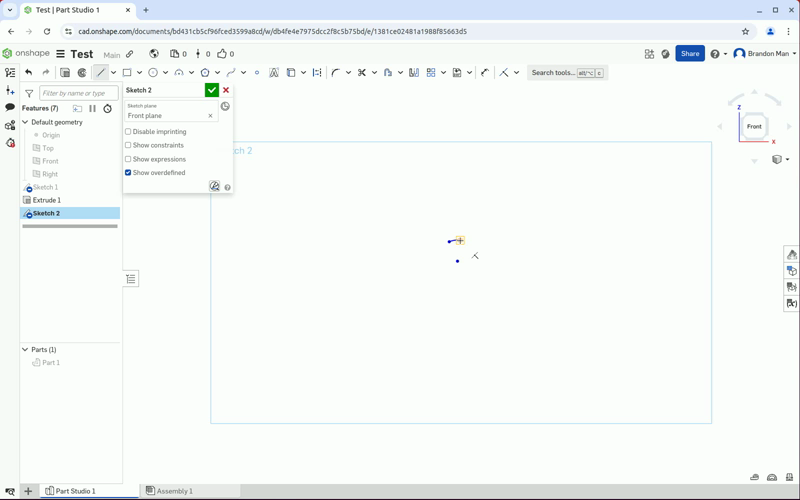
mouse_move(490, 240)
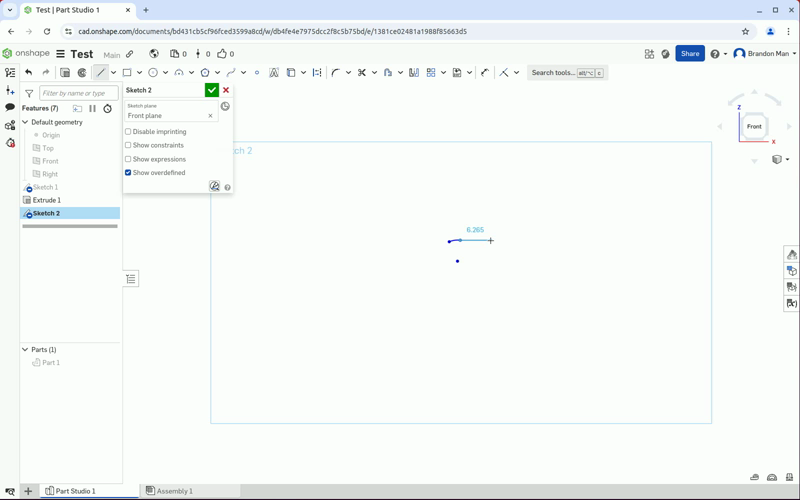
mouse_move(460, 226)
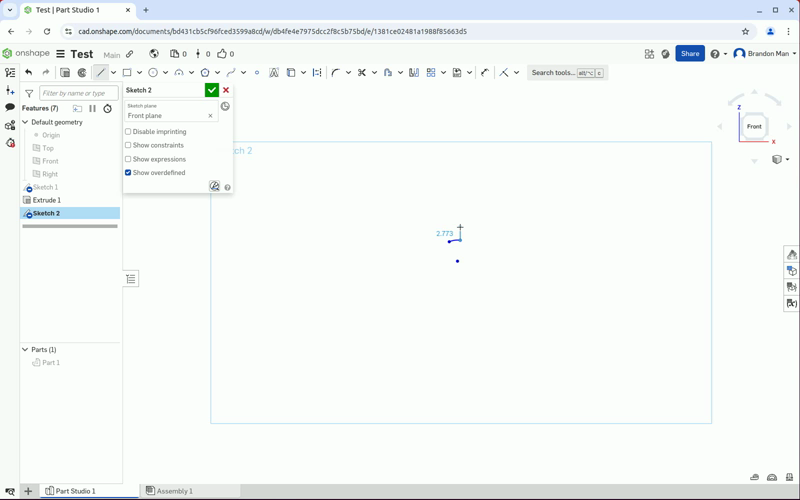
click(460, 226)
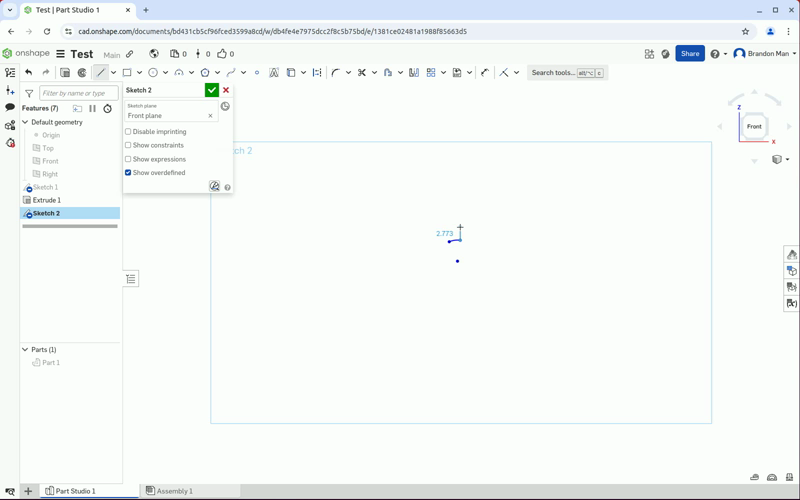
key_up(shift)
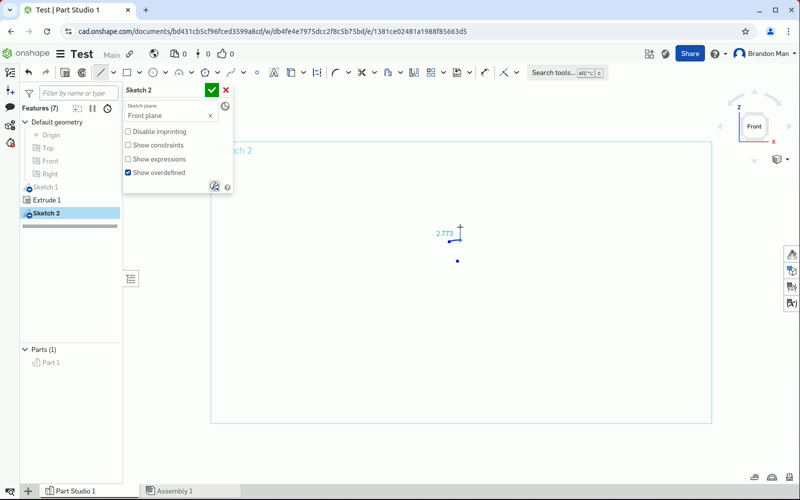
key_down(shift)
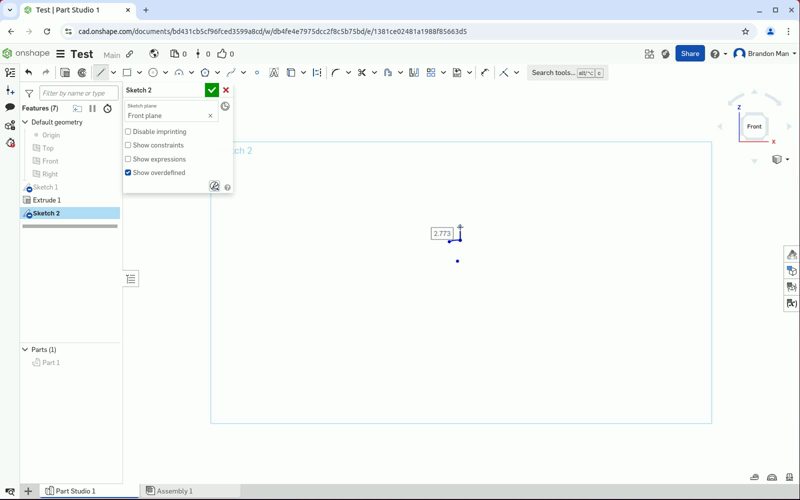
mouse_move(490, 226)
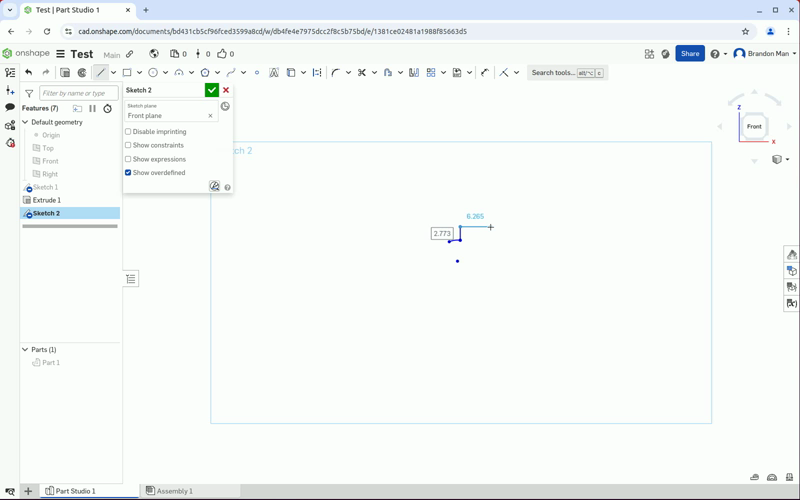
mouse_move(449, 226)
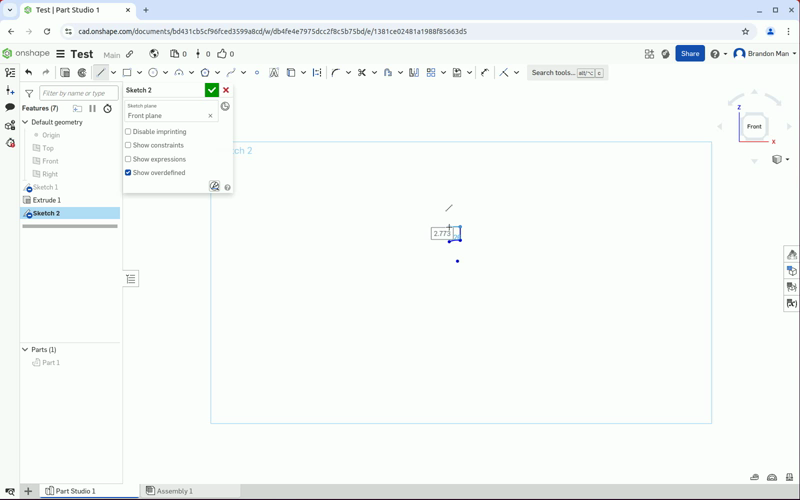
click(449, 226)
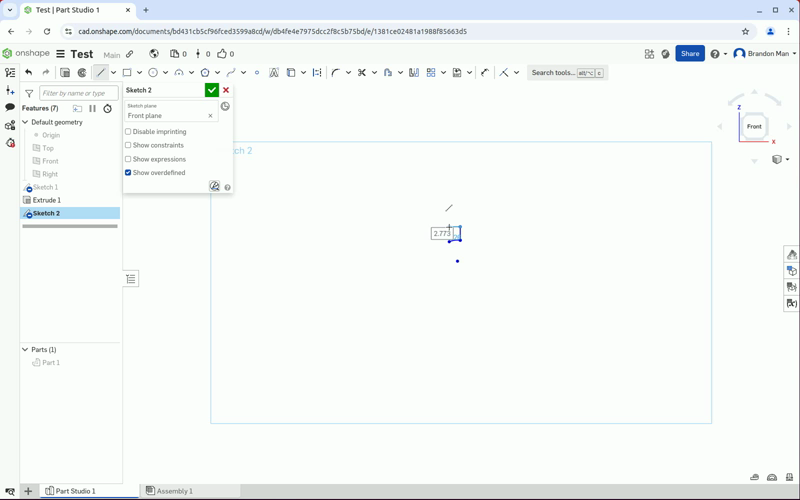
key_up(shift)
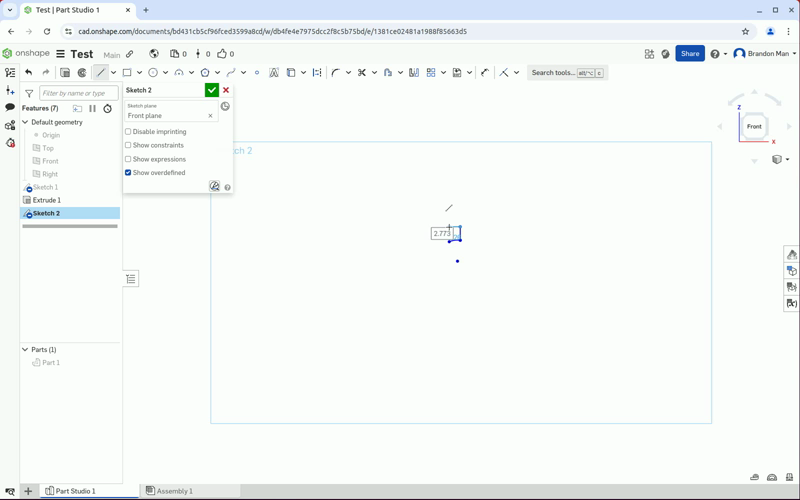
mouse_move(479, 226)
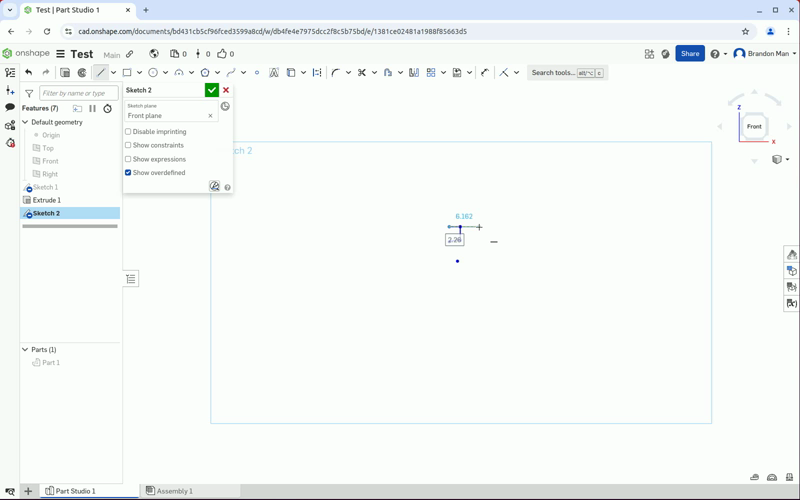
key_down(shift)
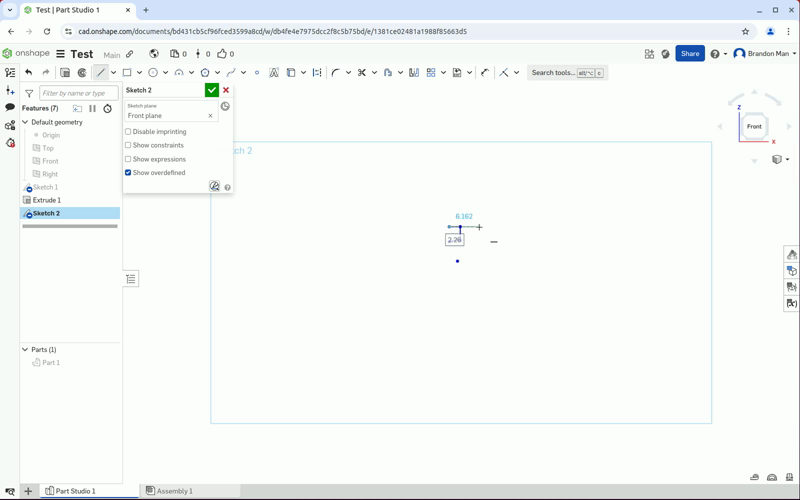
mouse_move(449, 241)
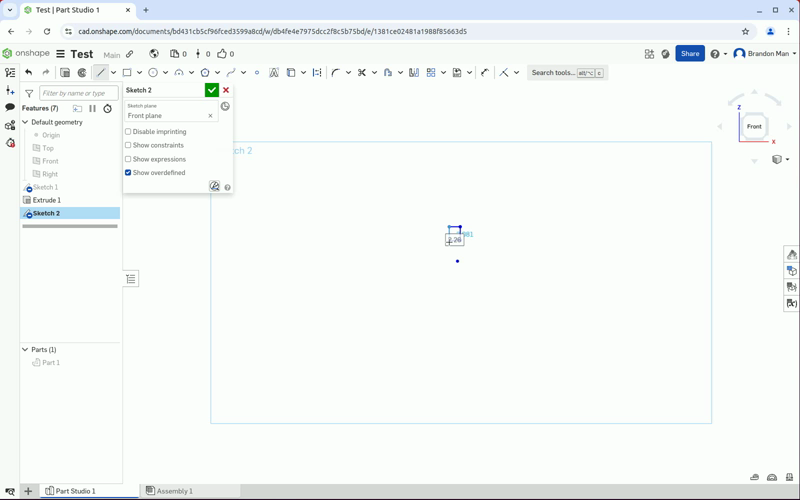
key_up(shift)
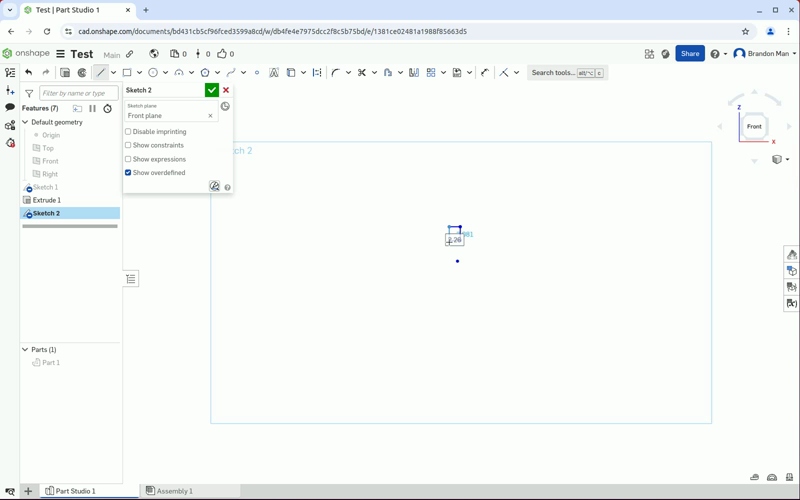
click(449, 241)
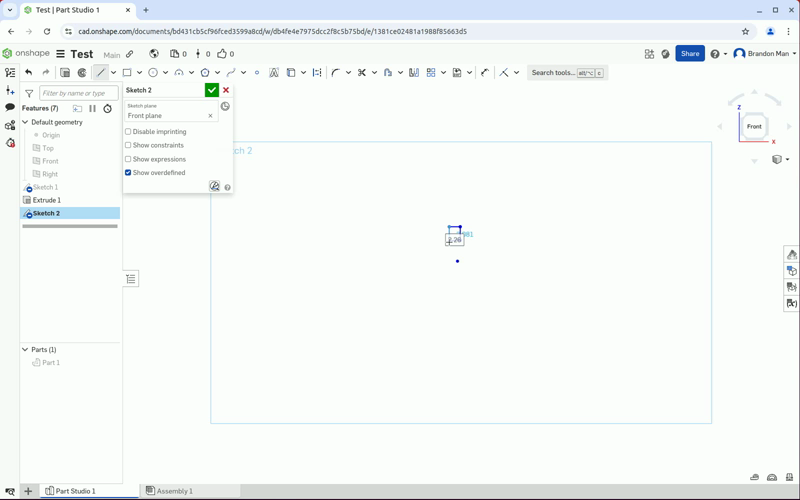
key(esc)
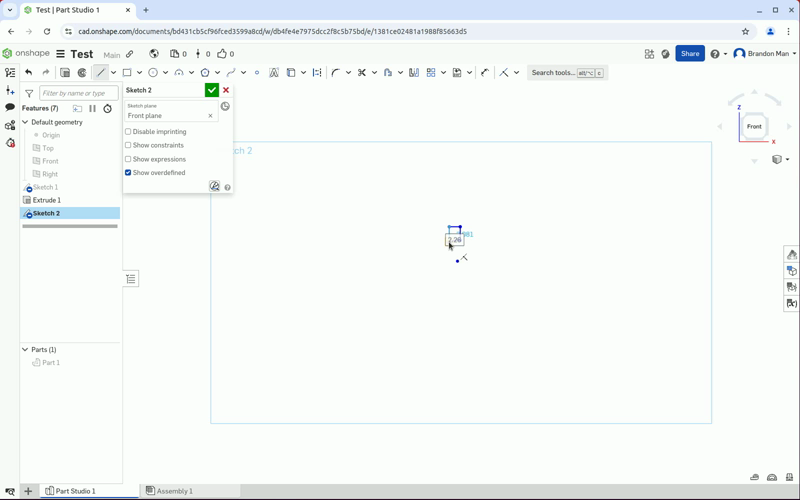
mouse_move(451, 236)
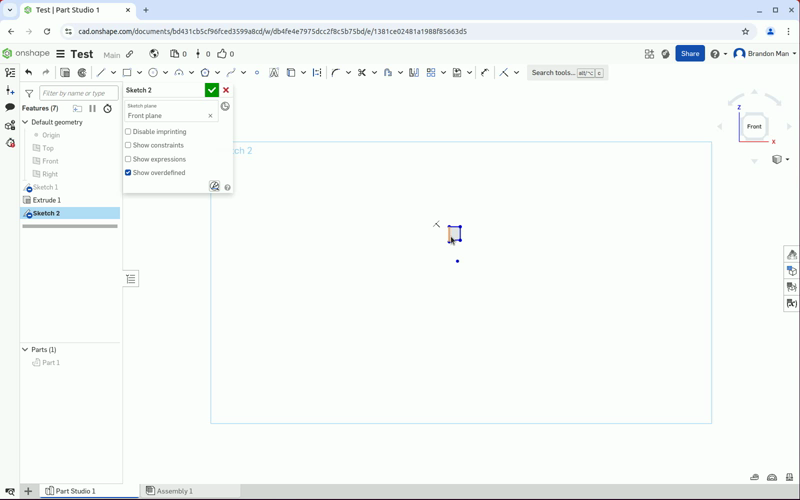
scroll(6)
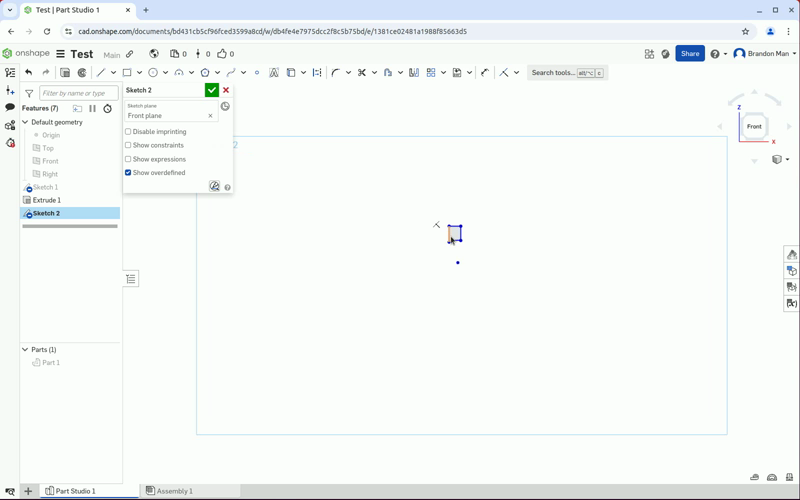
scroll(6)
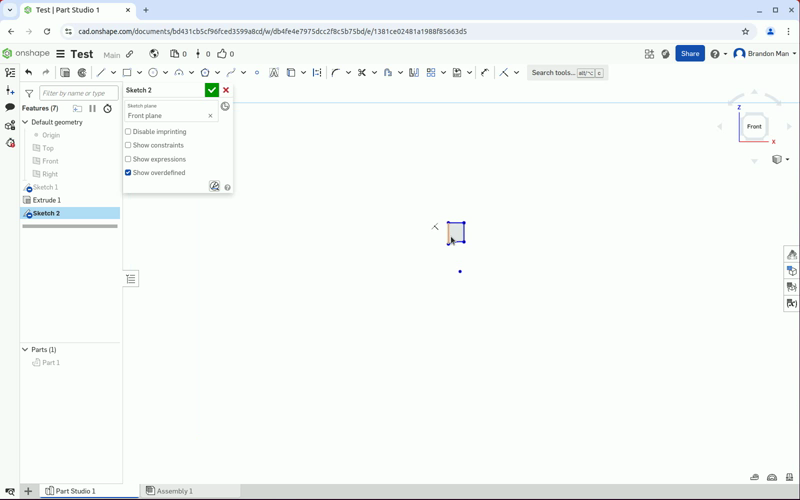
scroll(6)
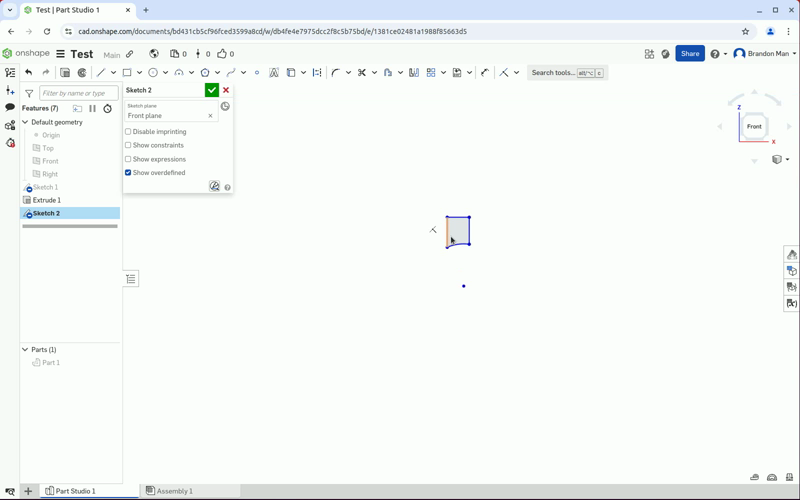
scroll(6)
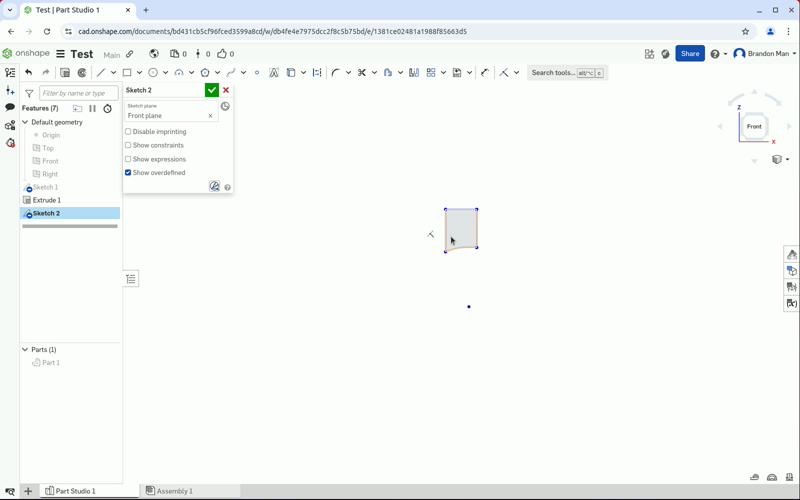
scroll(6)
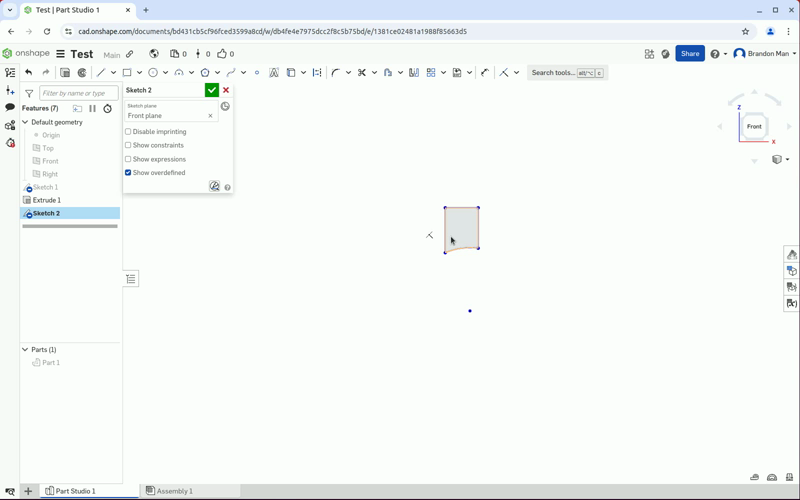
scroll(6)
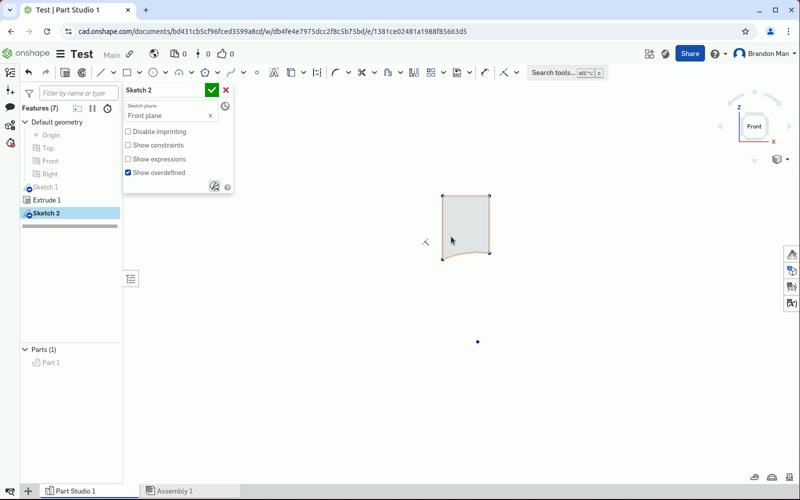
scroll(6)
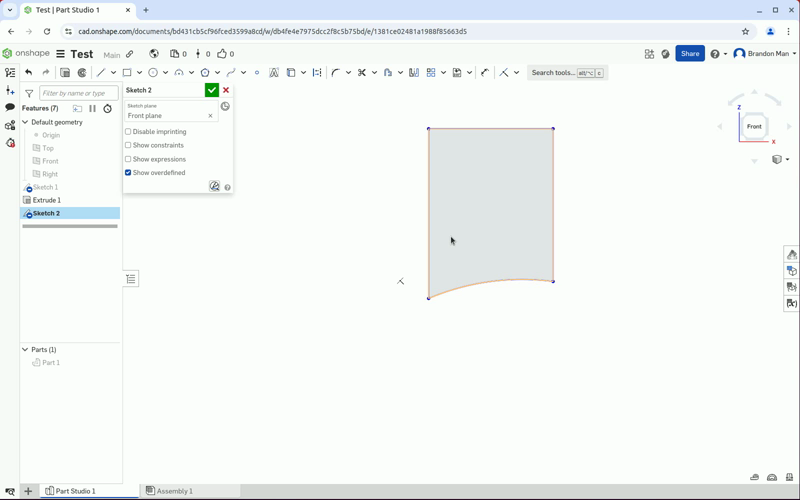
click(451, 236)
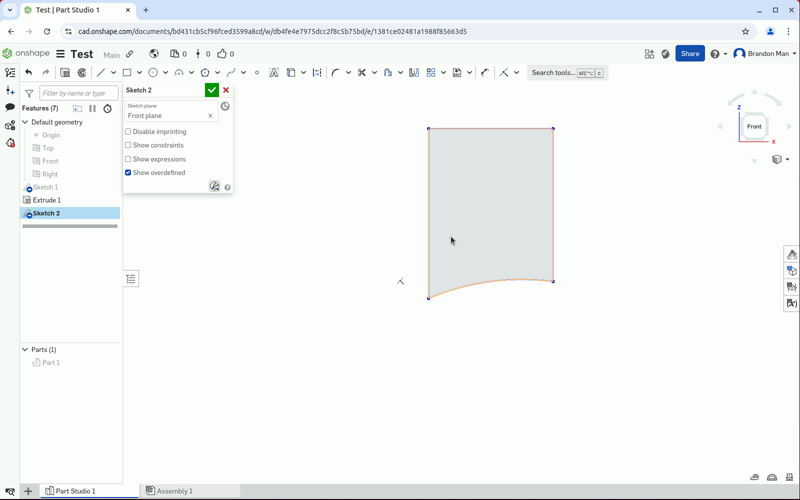
scroll(-6)
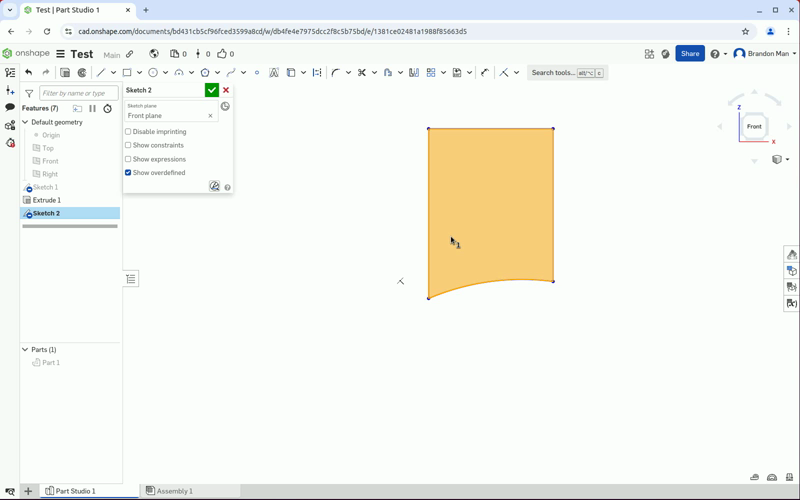
scroll(-6)
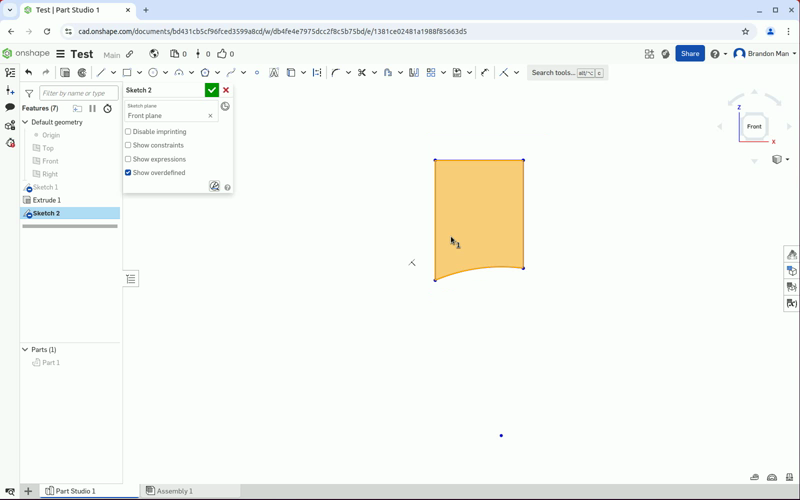
scroll(-6)
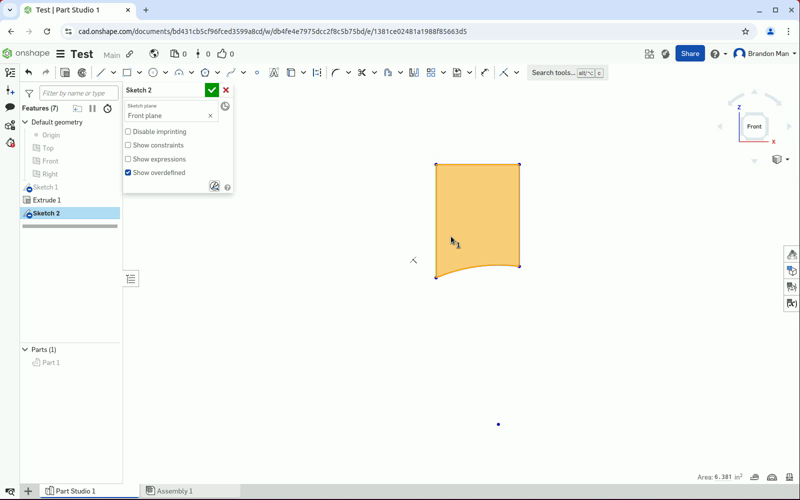
scroll(-6)
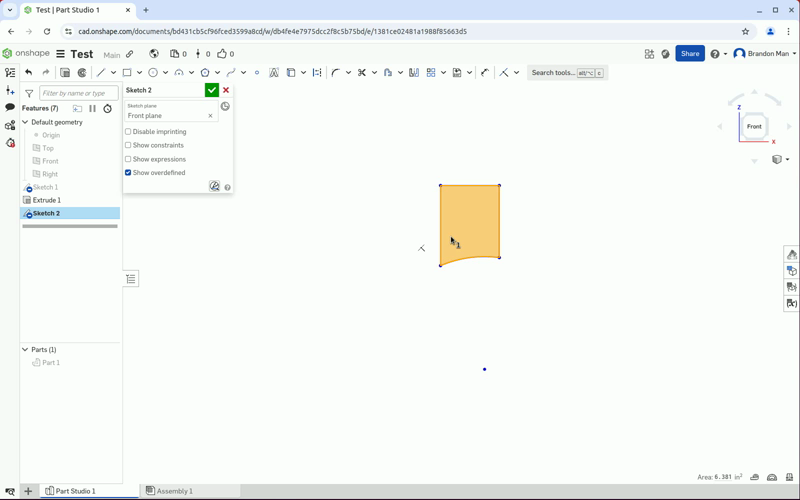
scroll(-6)
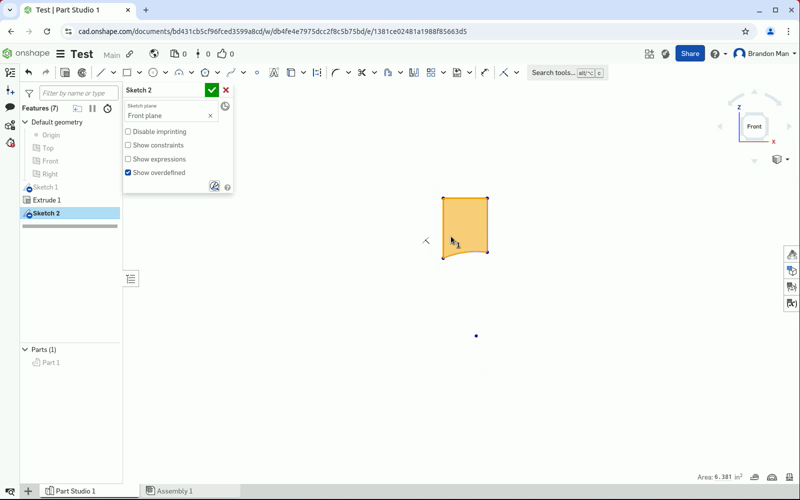
scroll(-6)
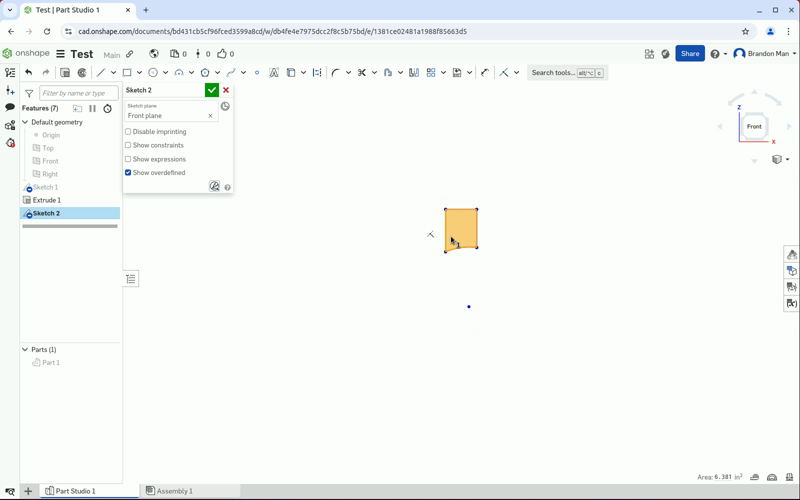
scroll(-6)
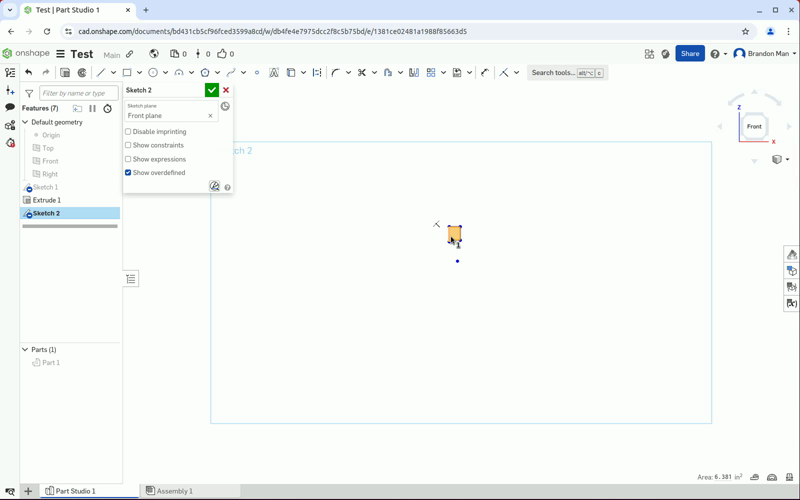
mouse_move(73, 352)
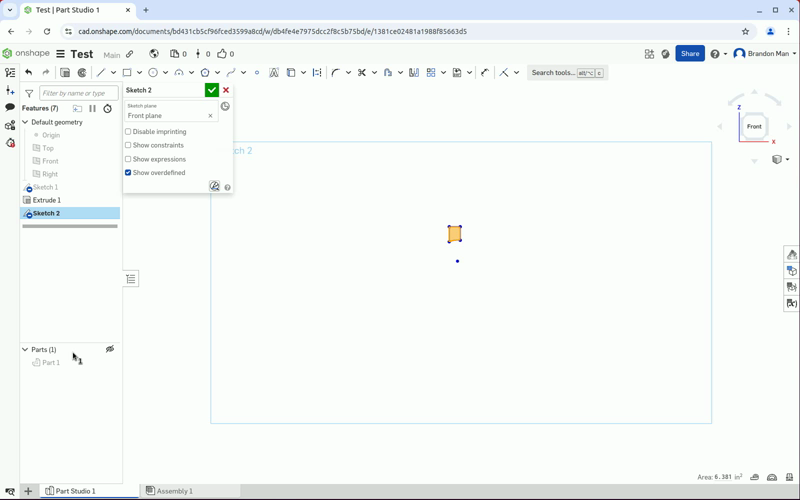
key(shift+y)
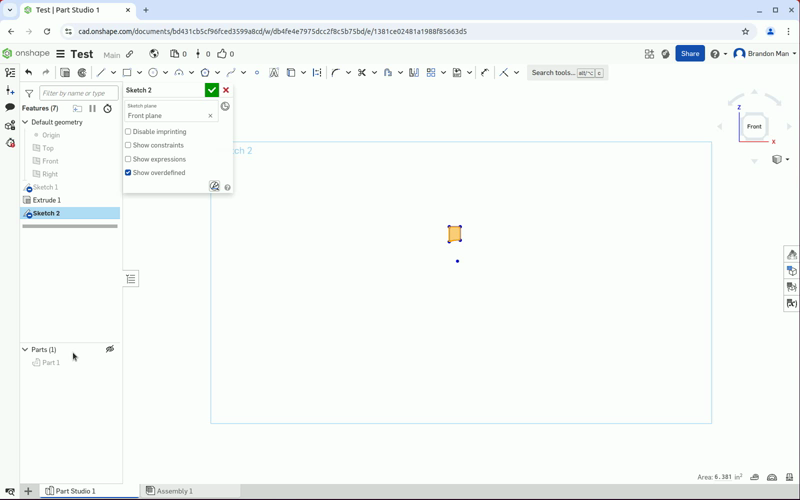
key(shift+e)
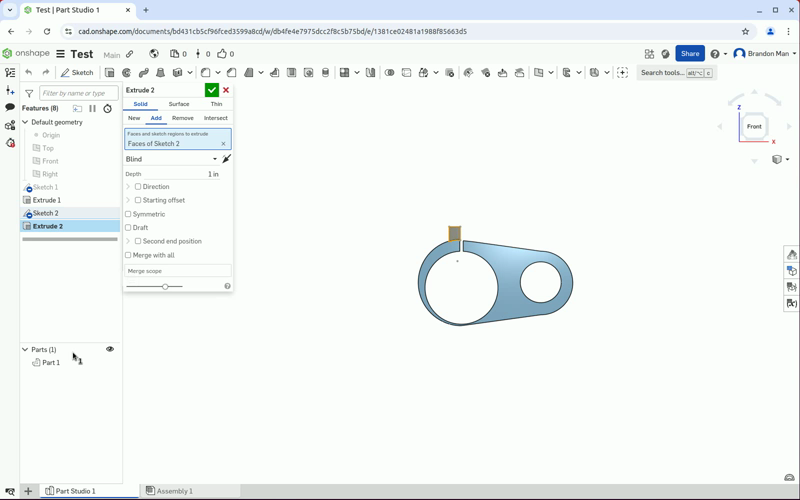
mouse_move(143, 106)
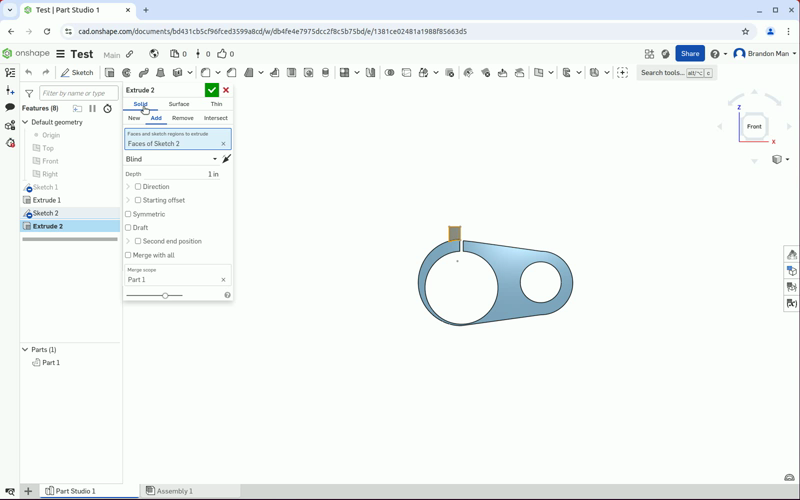
click(143, 106)
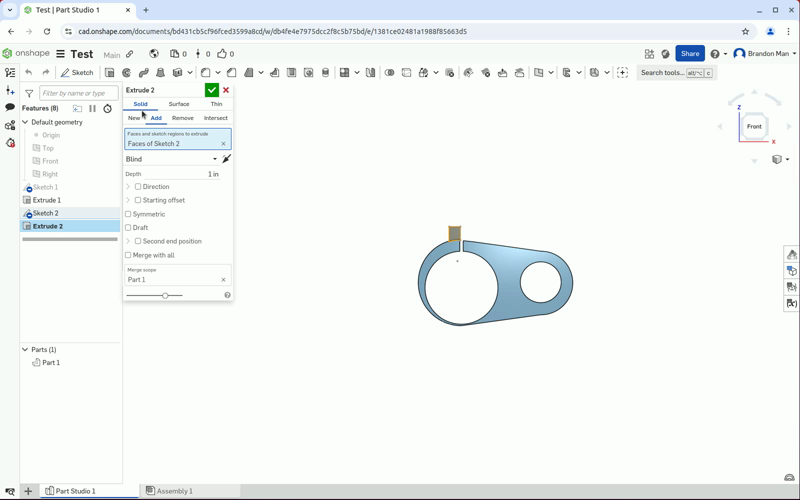
mouse_move(137, 120)
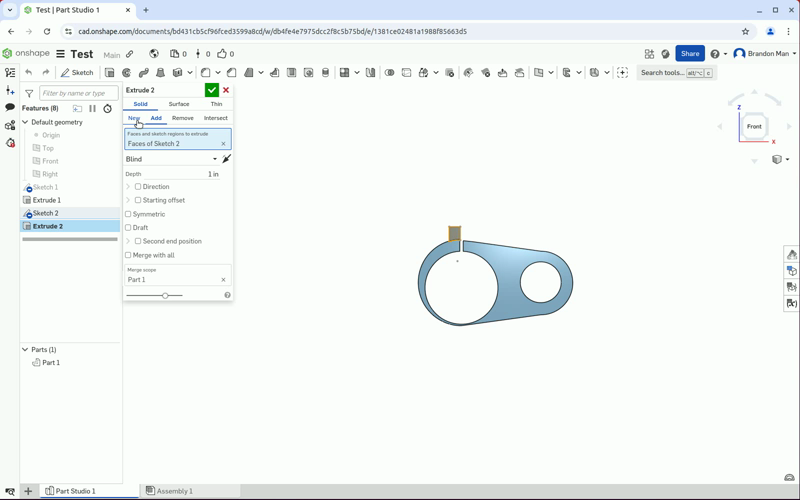
click(137, 120)
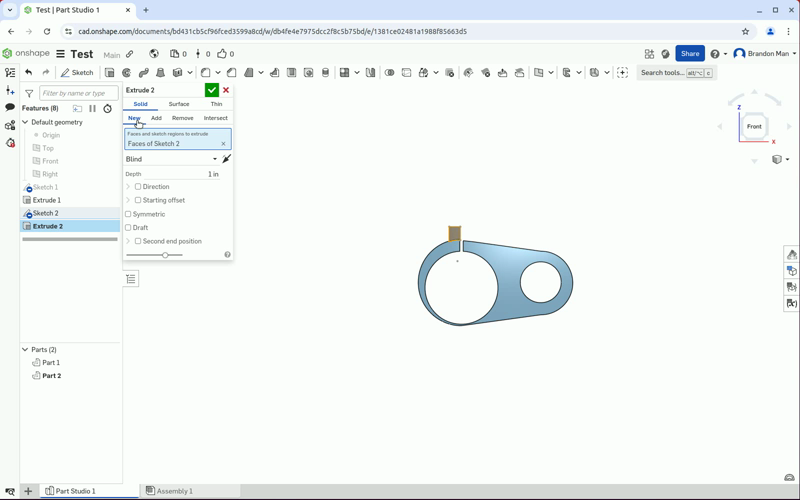
key(tab, 4)
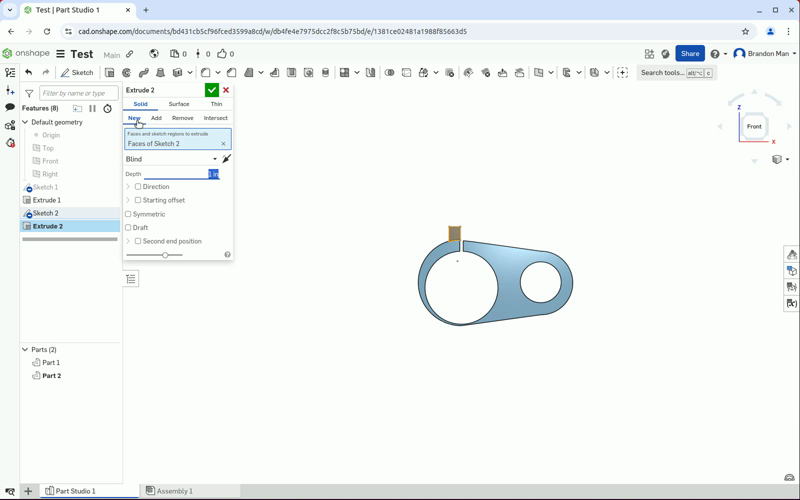
text(3.129)
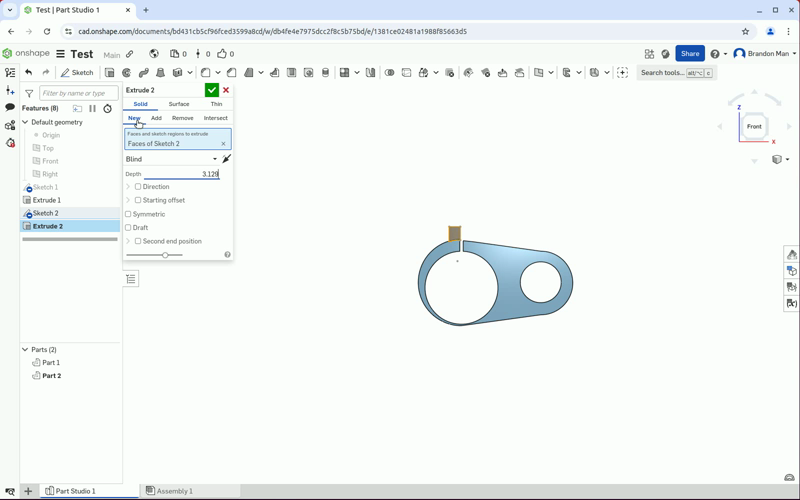
key(enter)
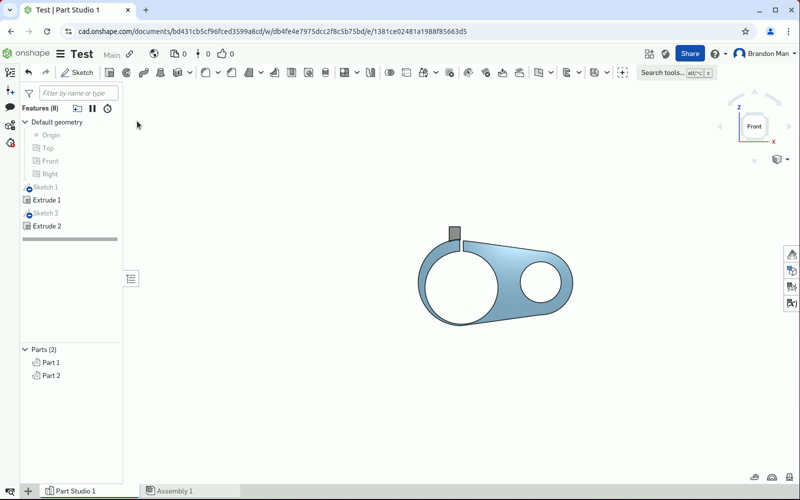
key(shift+h)
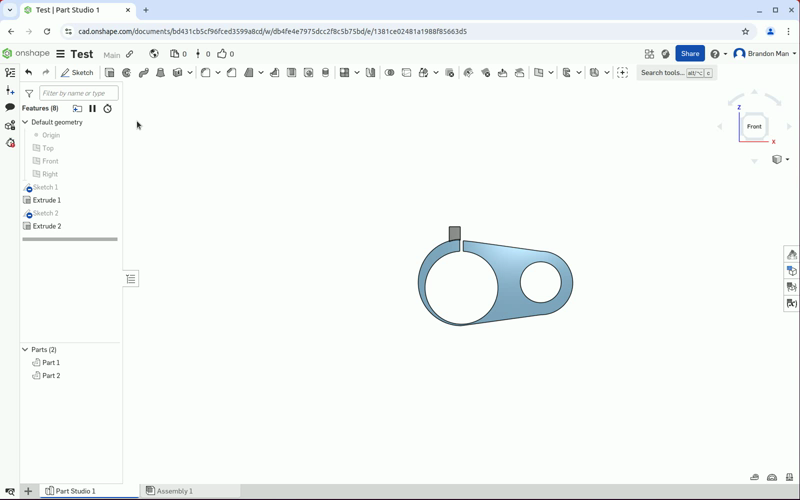
key(shift+h)
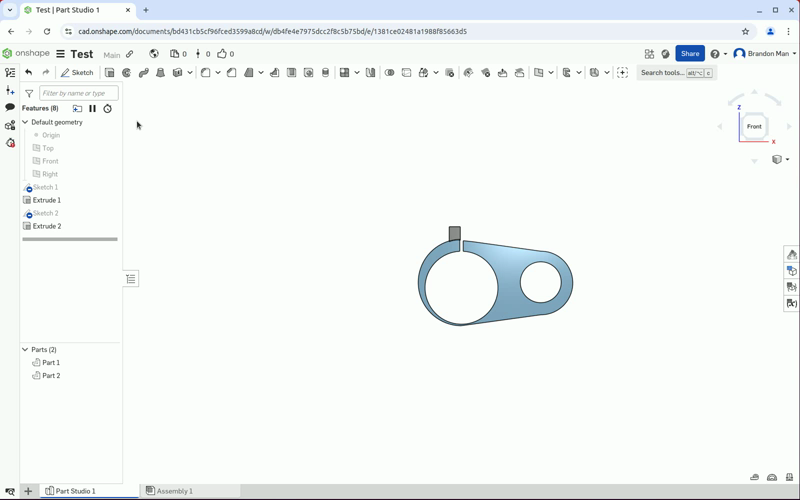
mouse_move(73, 189)
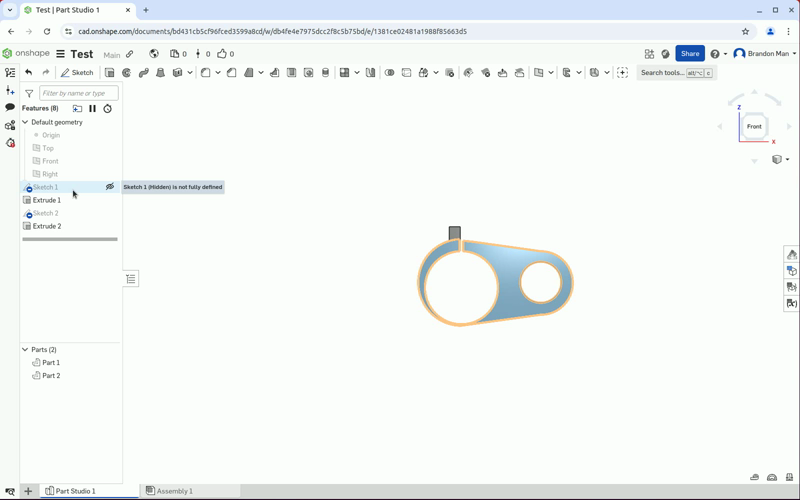
click(73, 189)
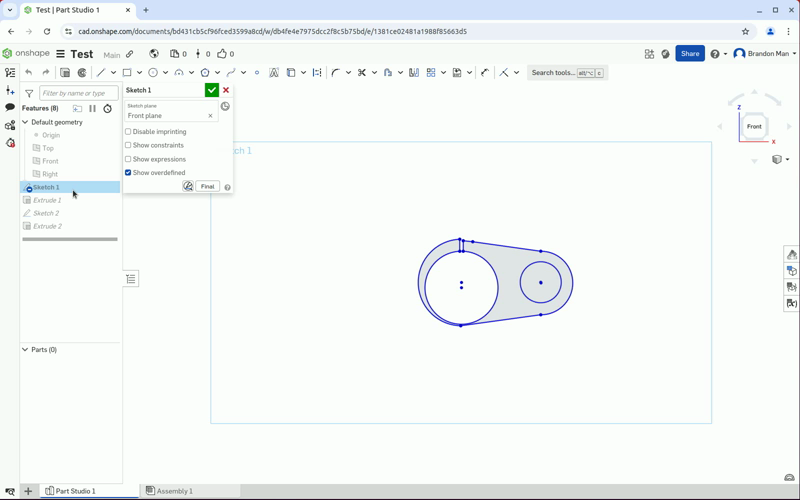
mouse_move(229, 92)
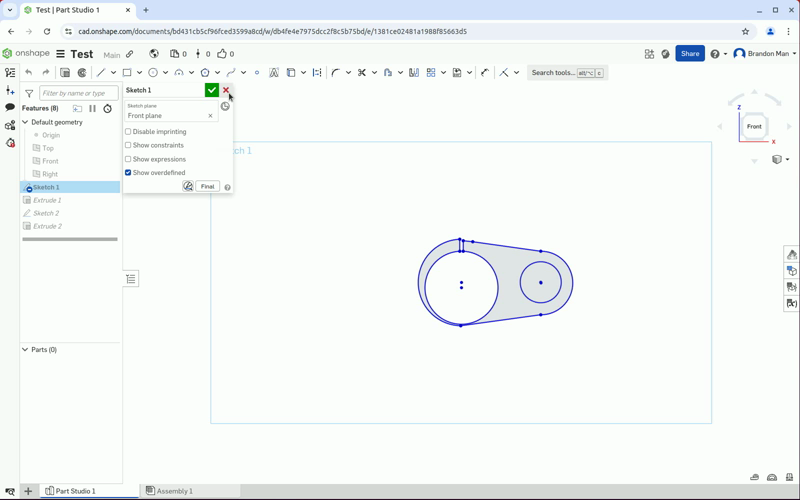
click(229, 92)
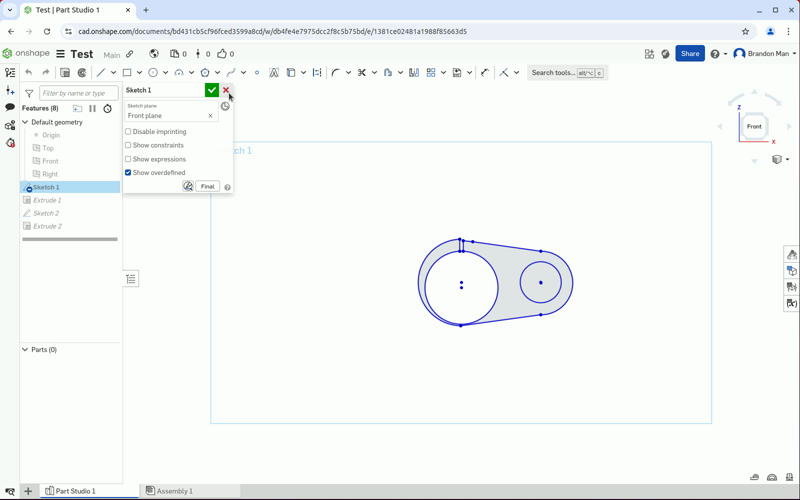
key(shift+s)
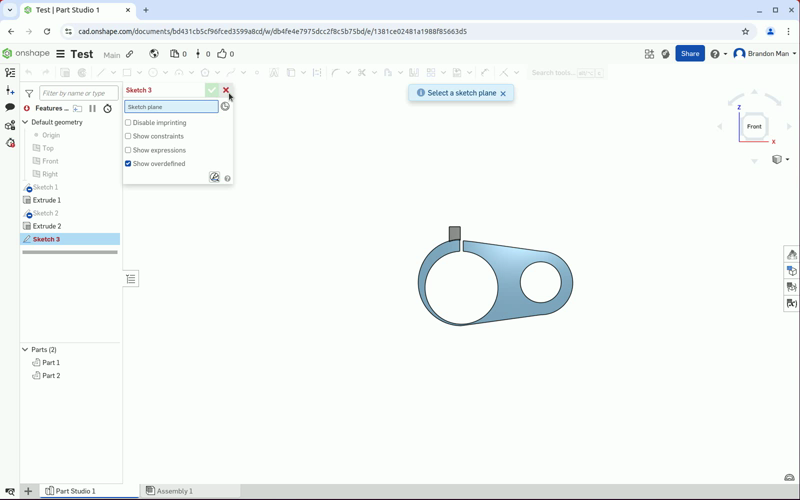
mouse_move(73, 163)
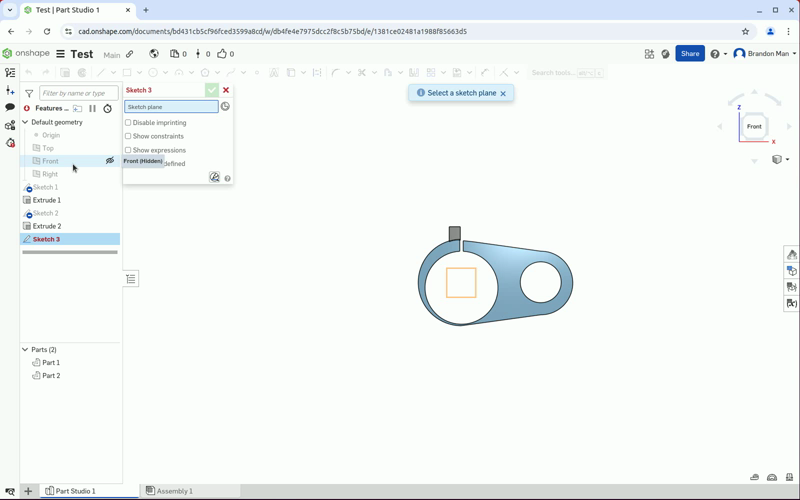
click(73, 163)
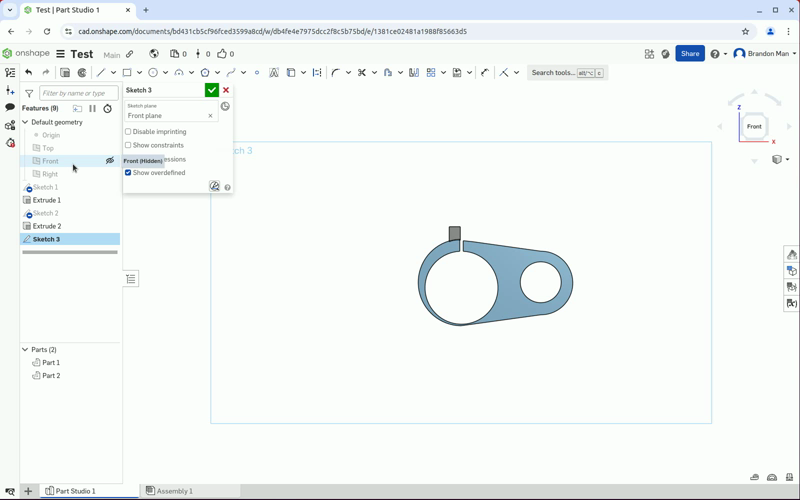
mouse_move(73, 352)
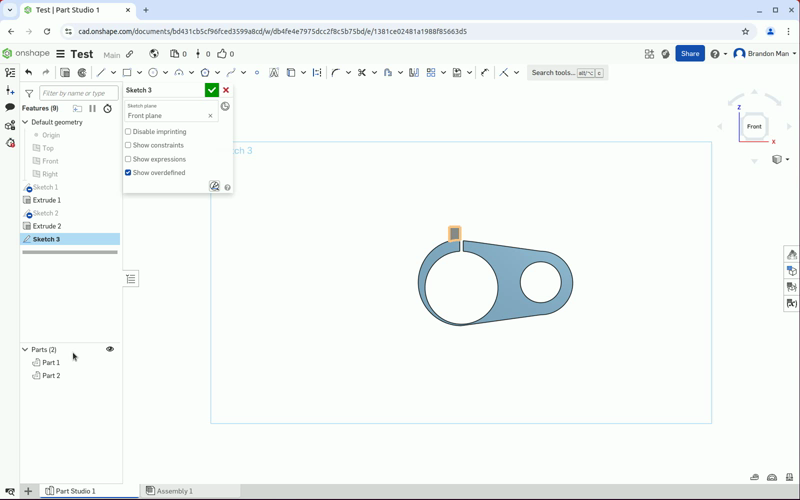
key(y)
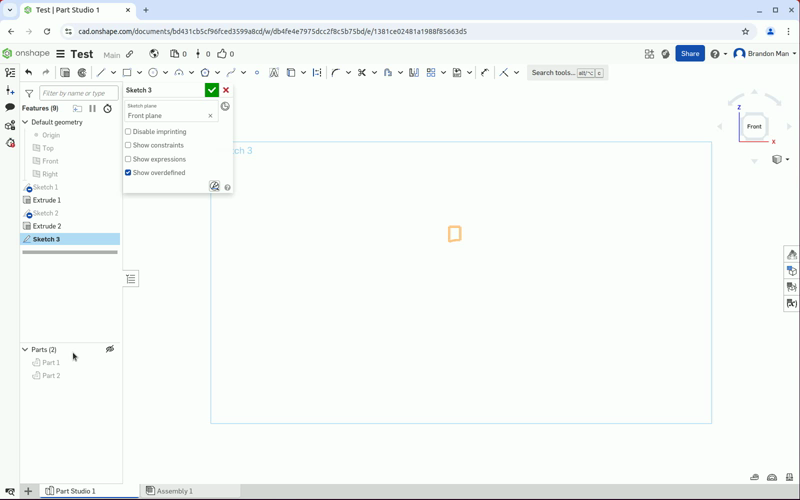
key(l)
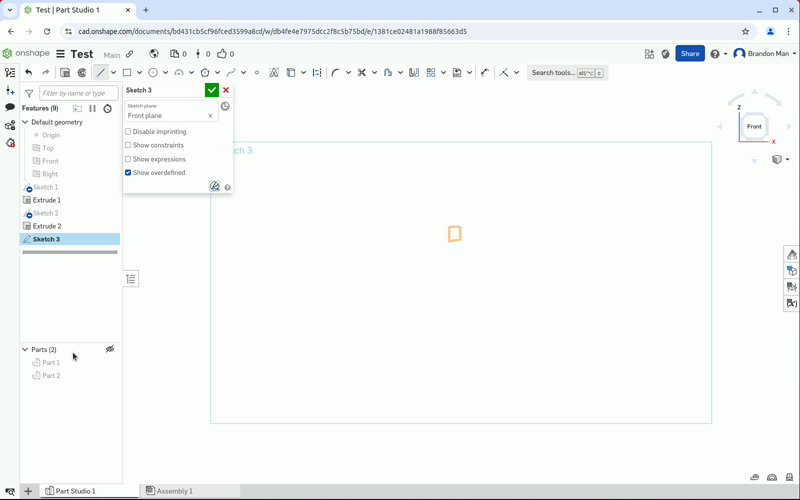
key_down(shift)
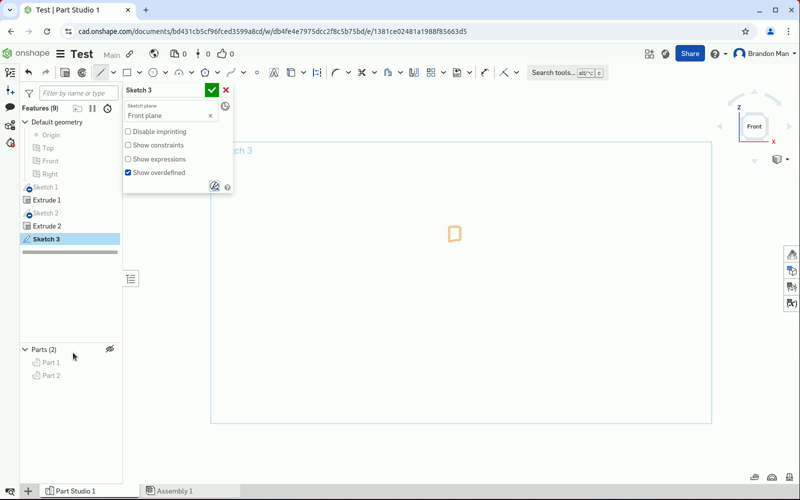
mouse_move(461, 239)
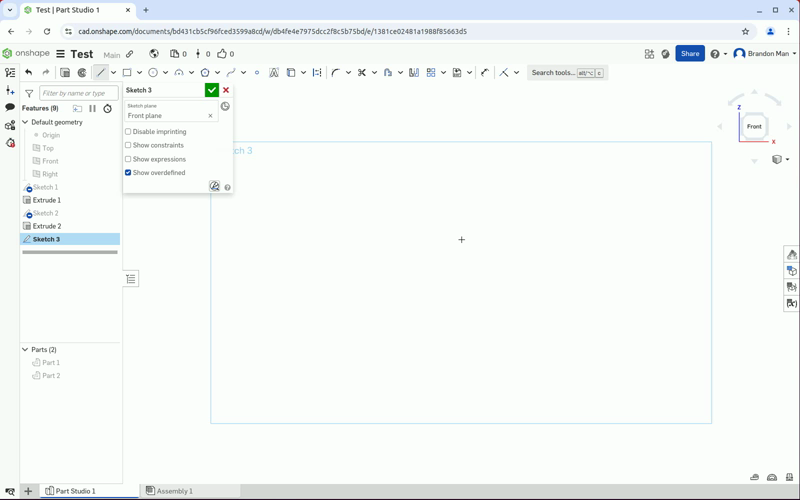
click(461, 239)
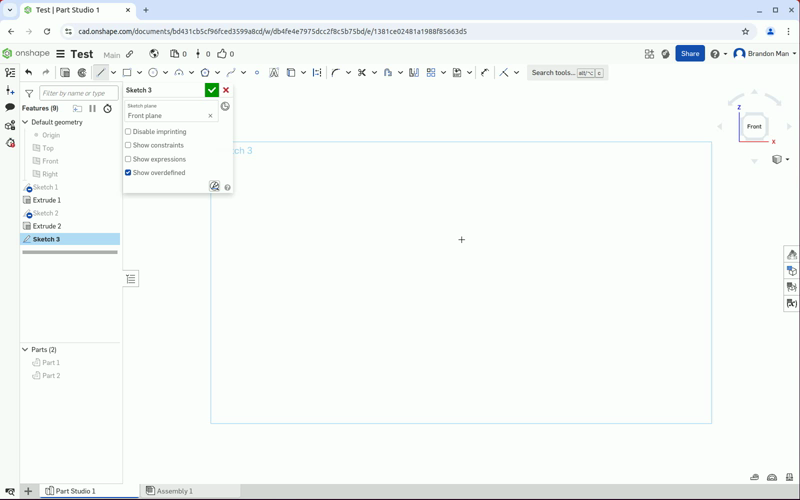
key_up(shift)
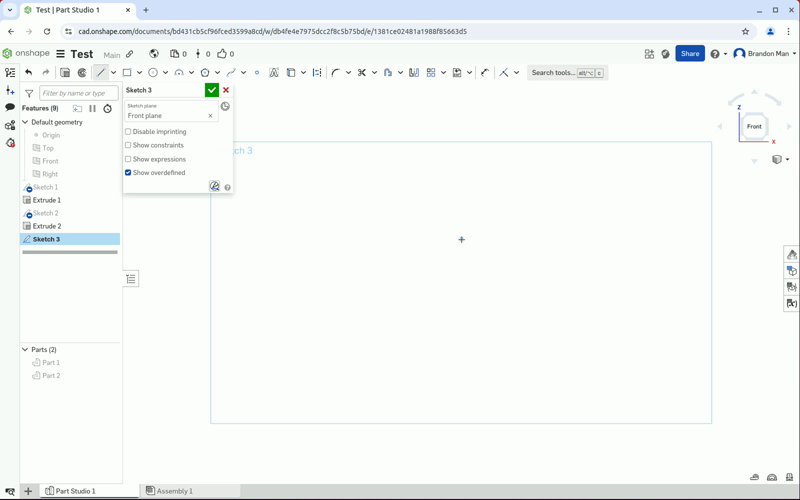
key_down(shift)
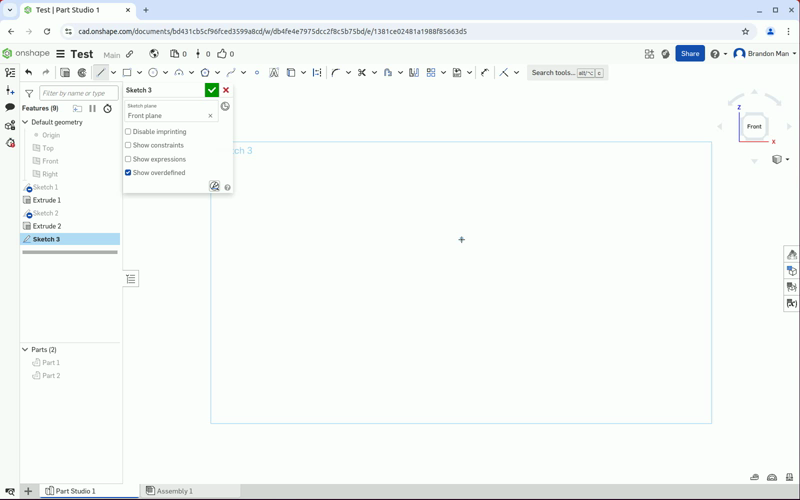
mouse_move(492, 239)
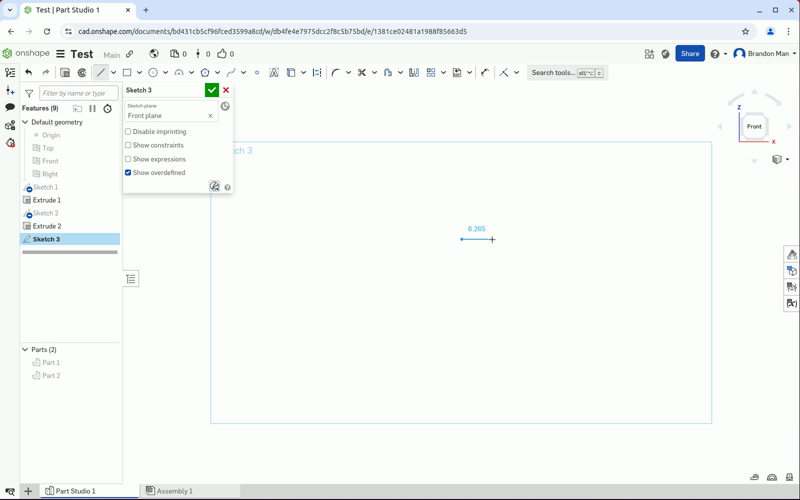
mouse_move(471, 240)
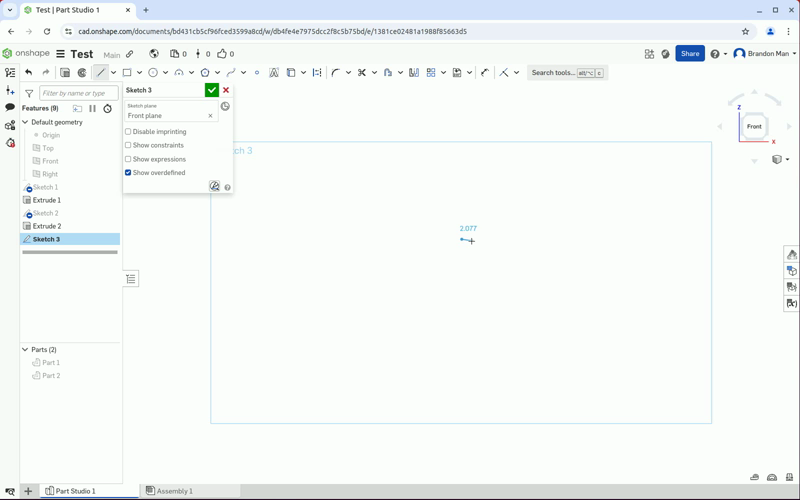
click(471, 240)
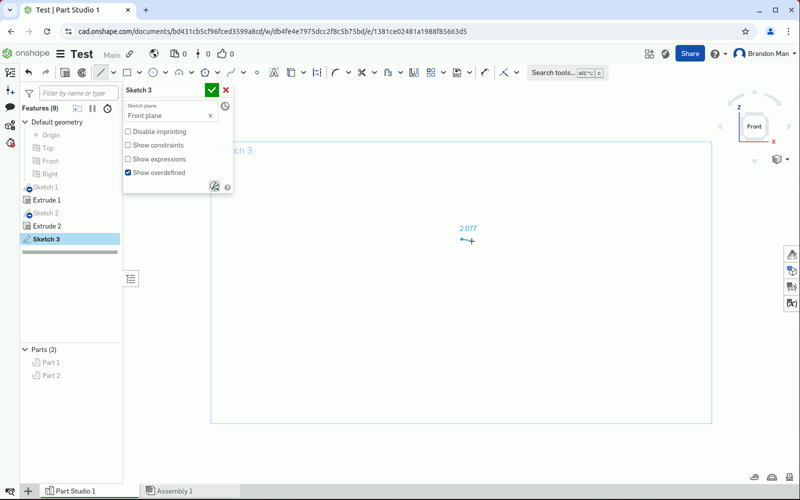
key_up(shift)
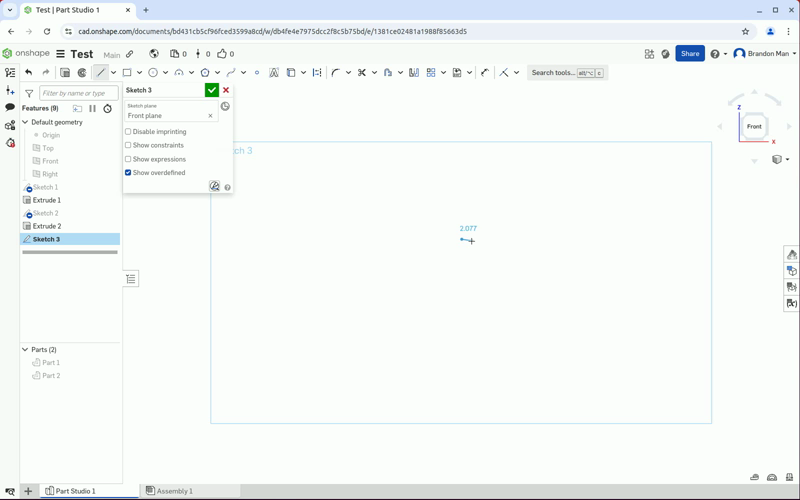
key_down(shift)
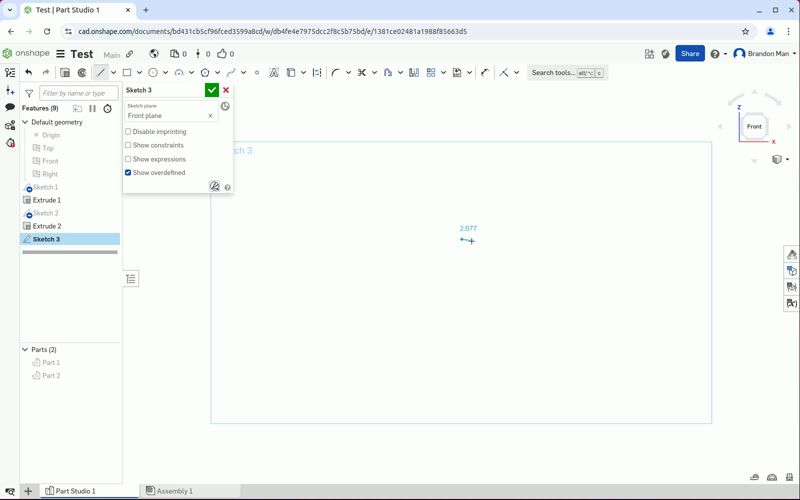
mouse_move(501, 240)
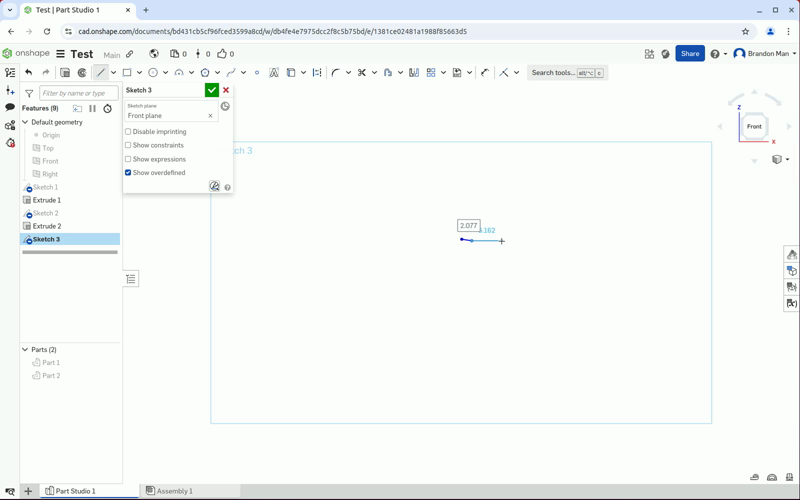
mouse_move(471, 226)
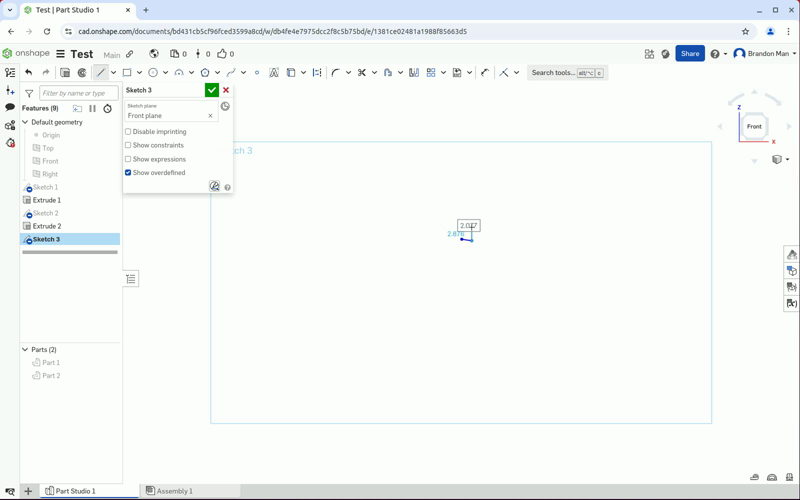
click(471, 226)
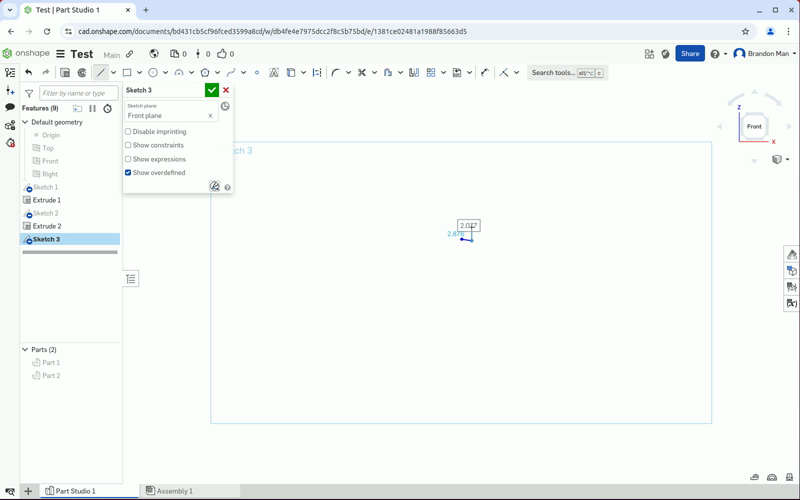
key_up(shift)
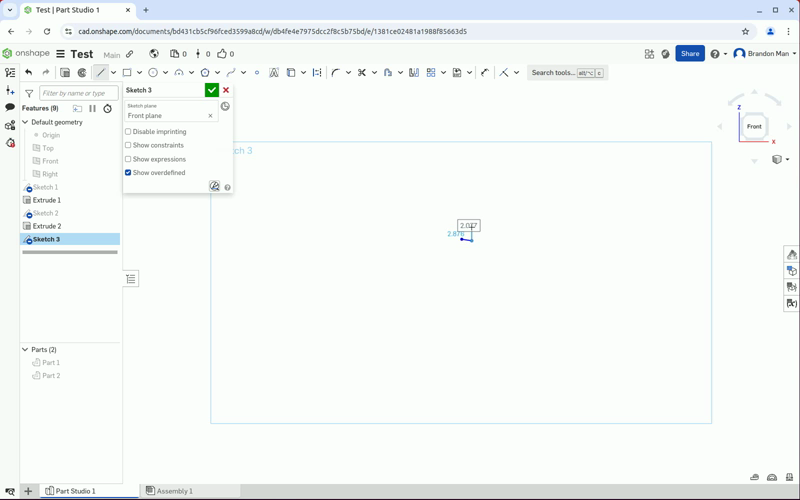
key_down(shift)
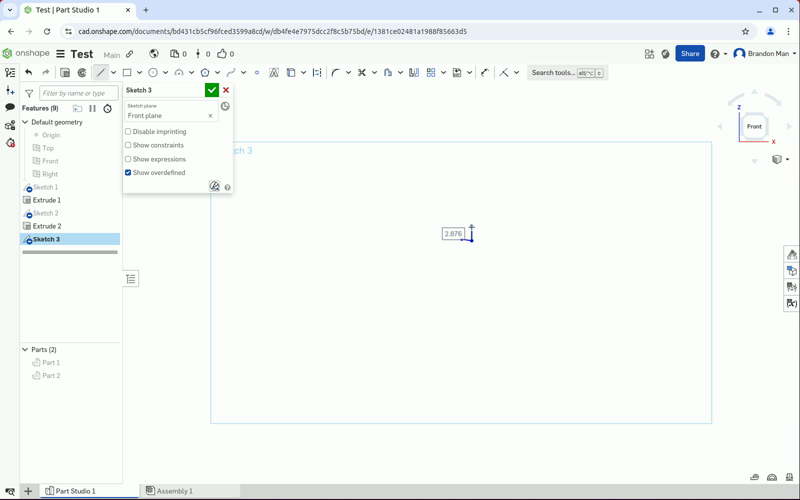
mouse_move(501, 226)
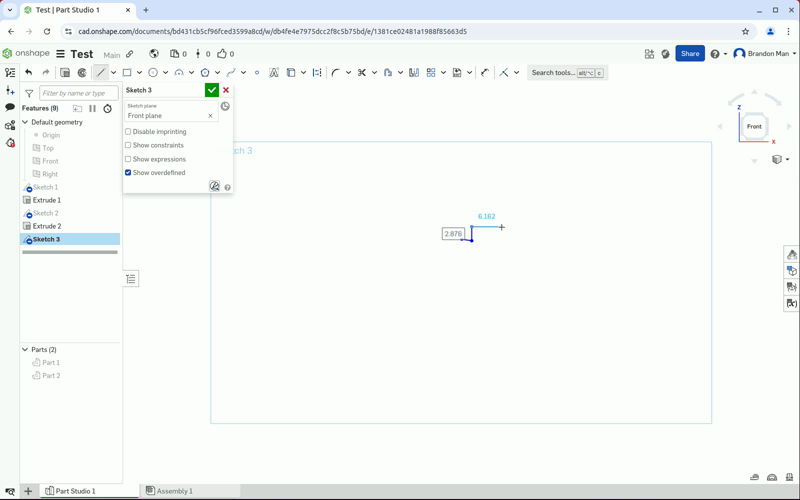
mouse_move(461, 226)
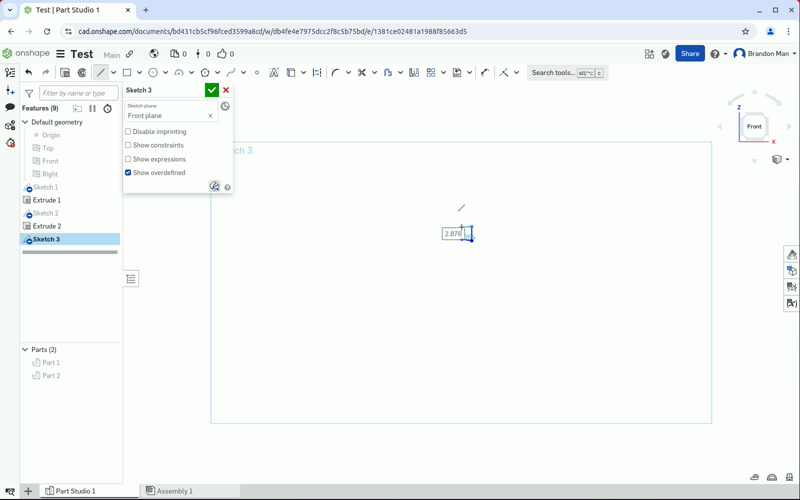
click(461, 226)
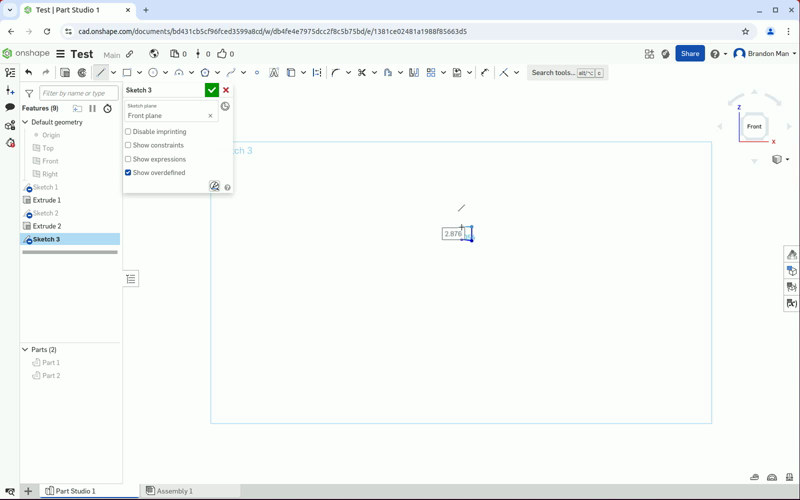
key_up(shift)
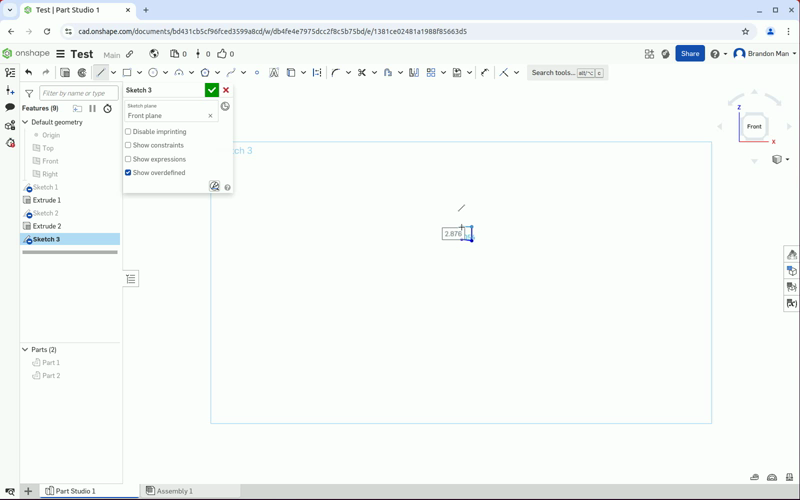
mouse_move(492, 226)
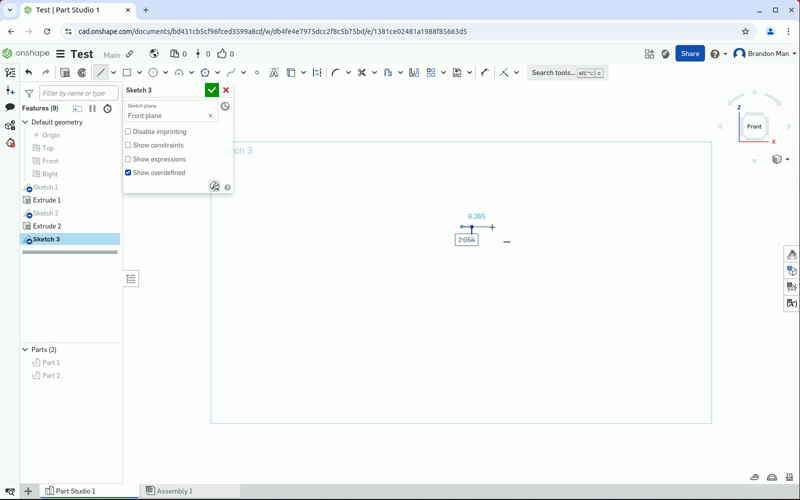
key_down(shift)
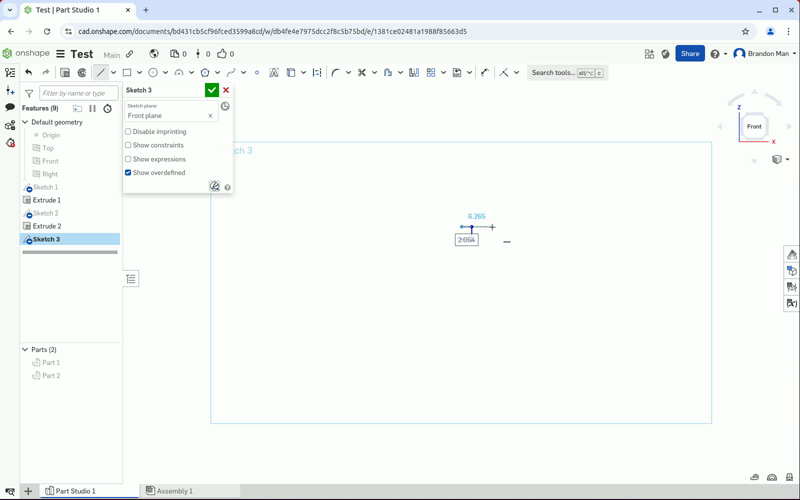
mouse_move(461, 239)
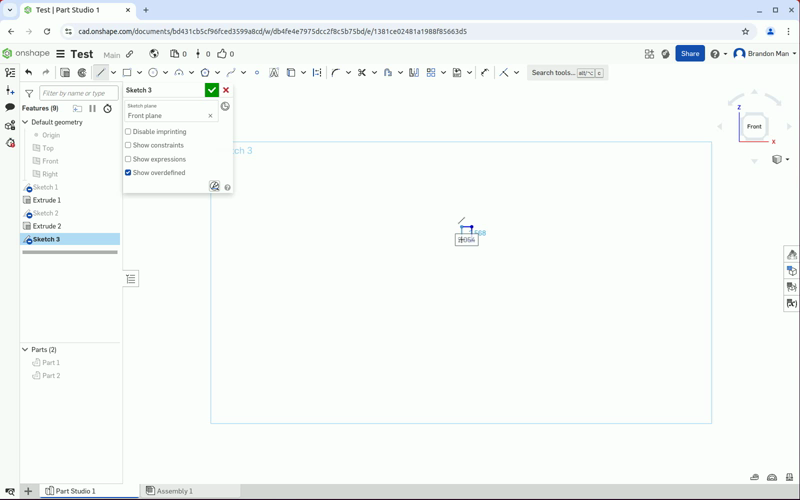
key_up(shift)
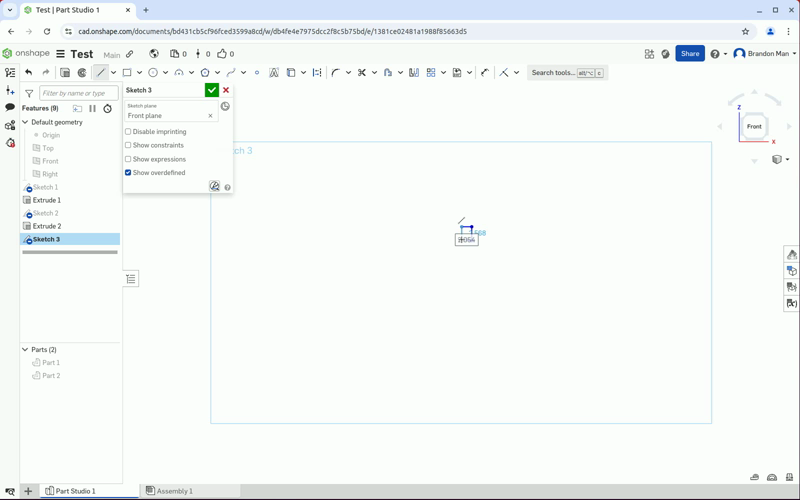
click(461, 239)
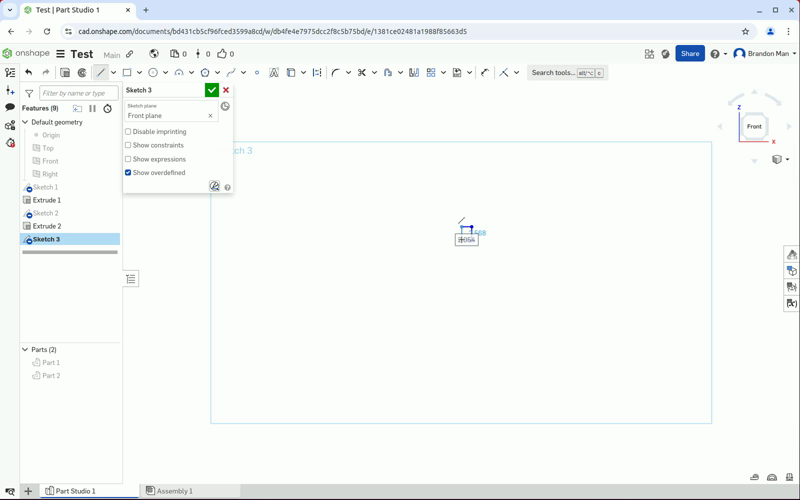
key(esc)
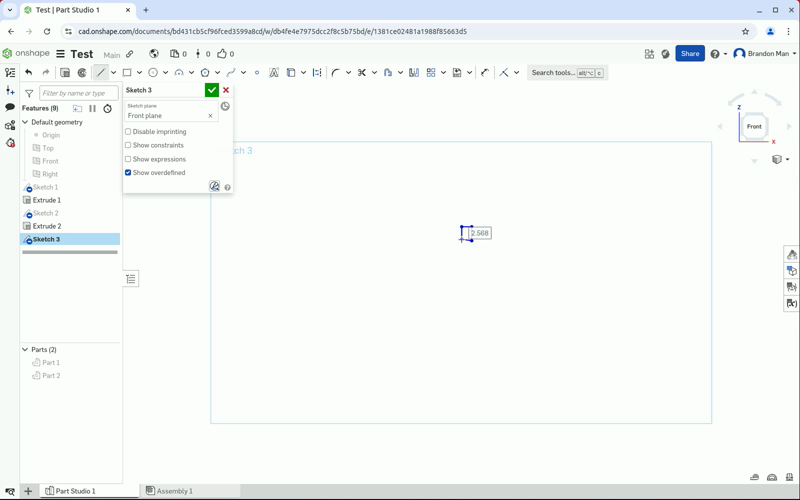
mouse_move(464, 232)
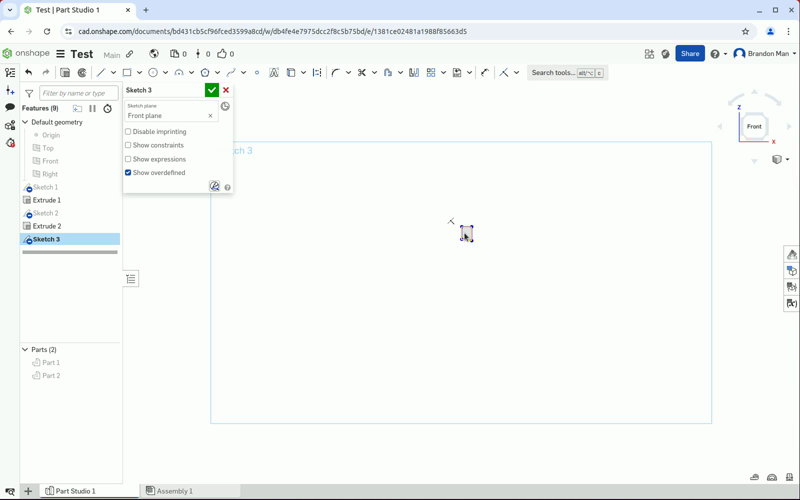
scroll(6)
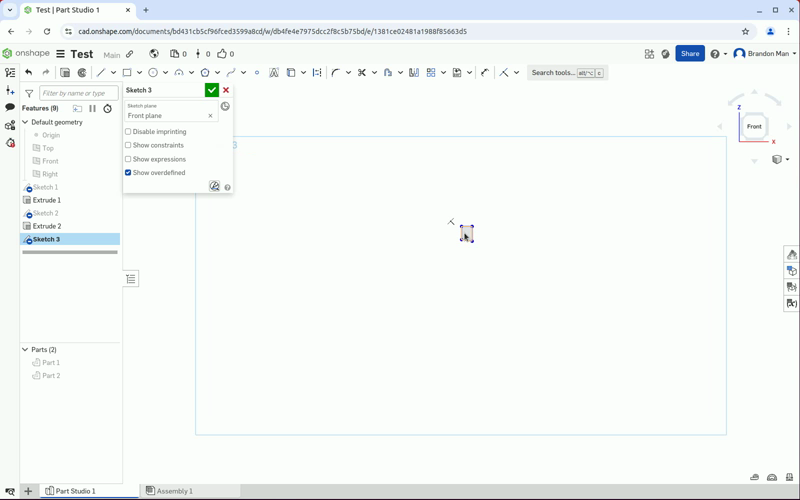
scroll(6)
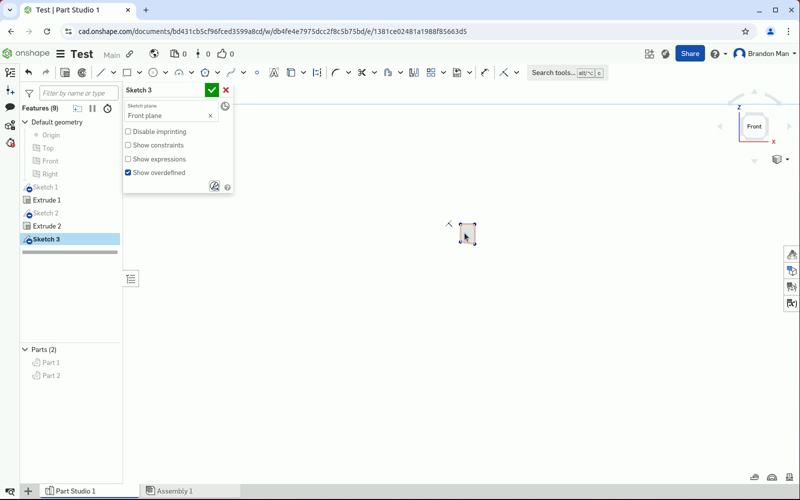
scroll(6)
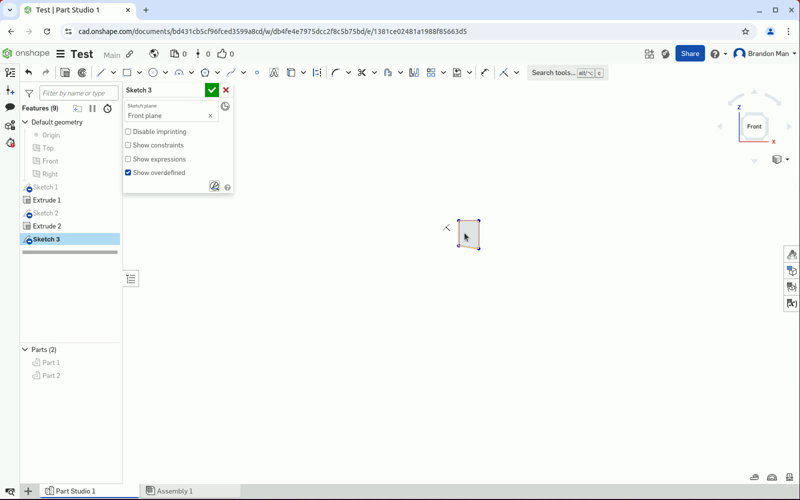
scroll(6)
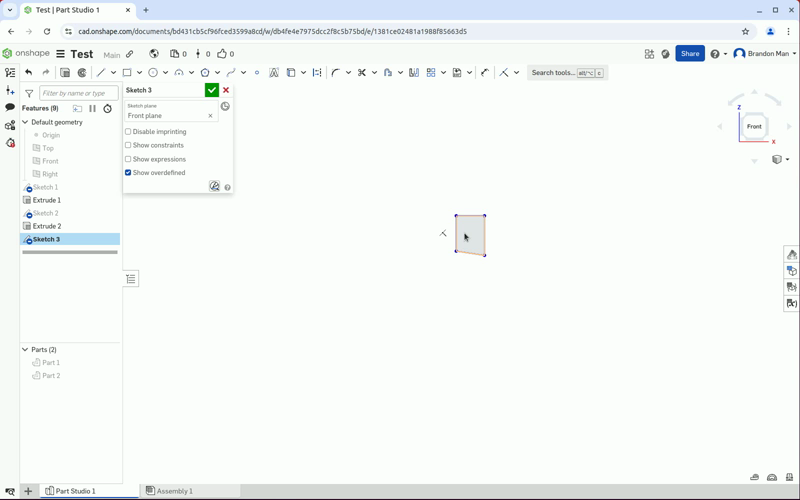
scroll(6)
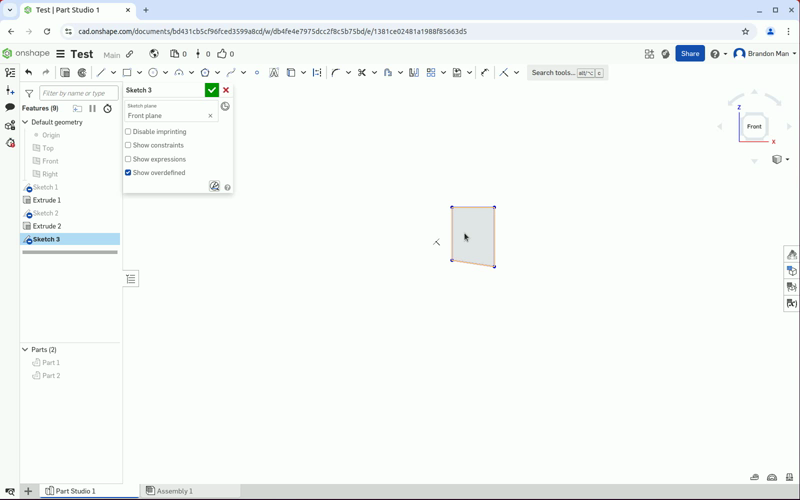
scroll(6)
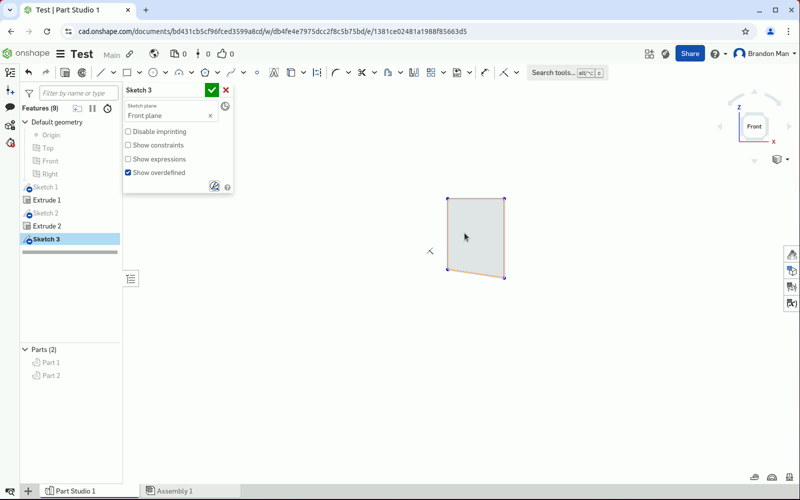
scroll(6)
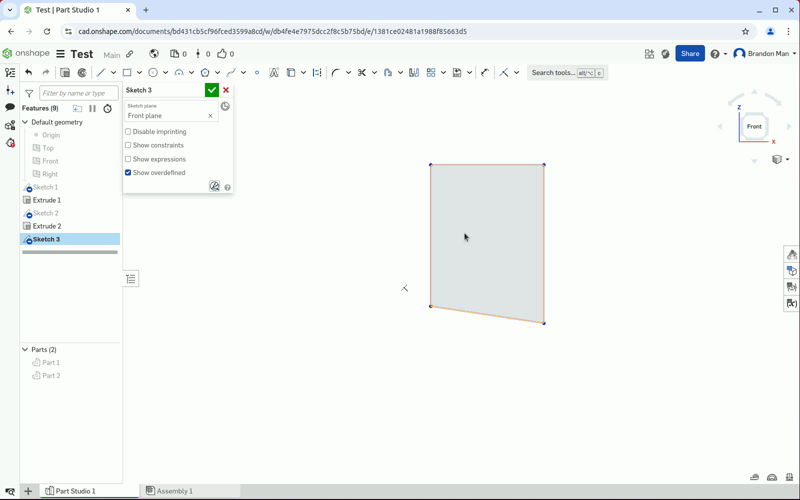
click(464, 232)
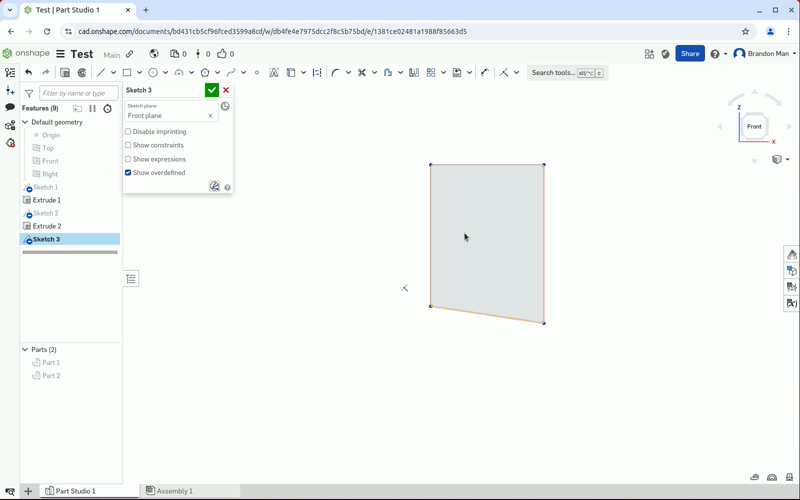
scroll(-6)
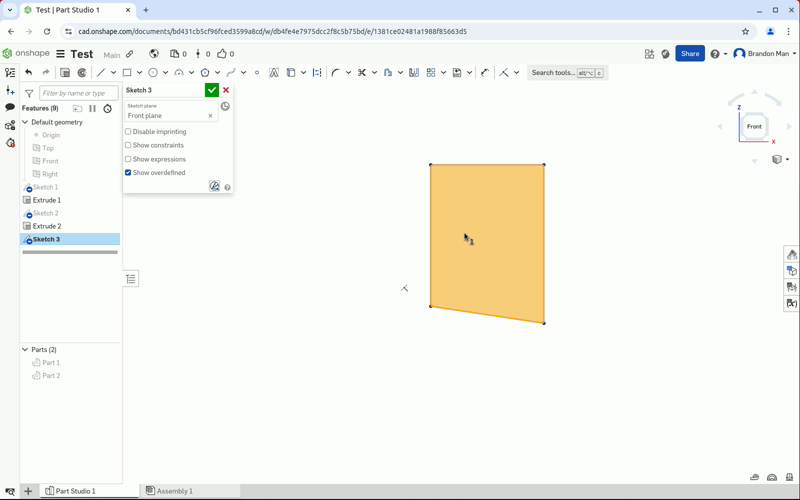
scroll(-6)
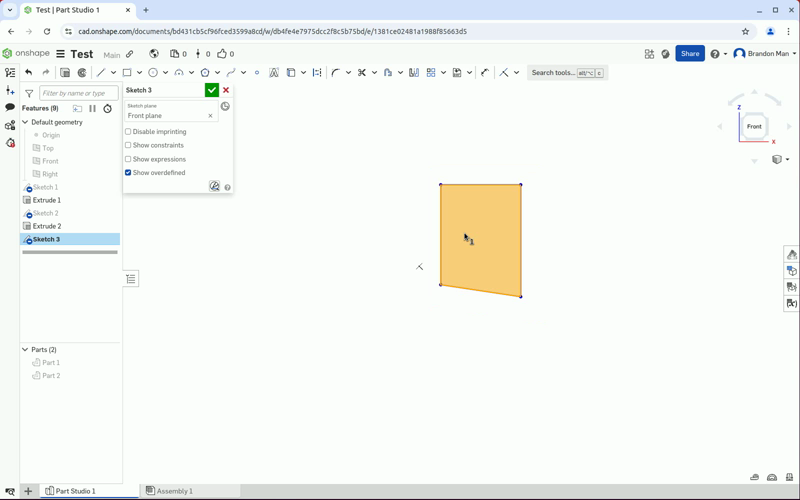
scroll(-6)
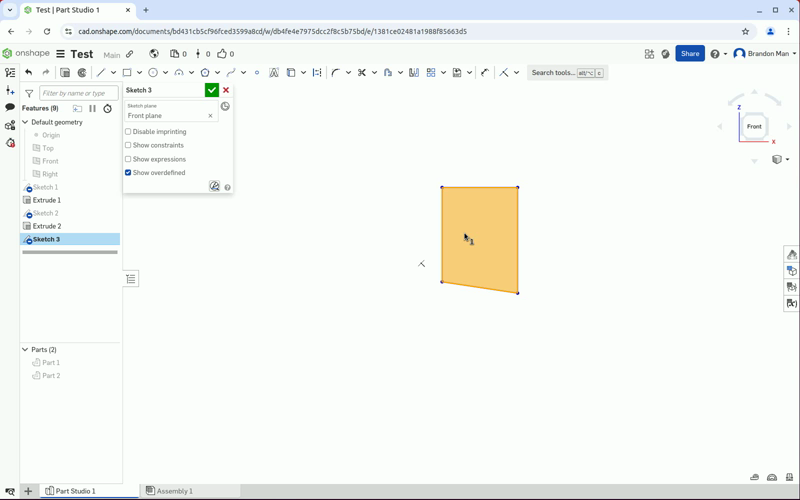
scroll(-6)
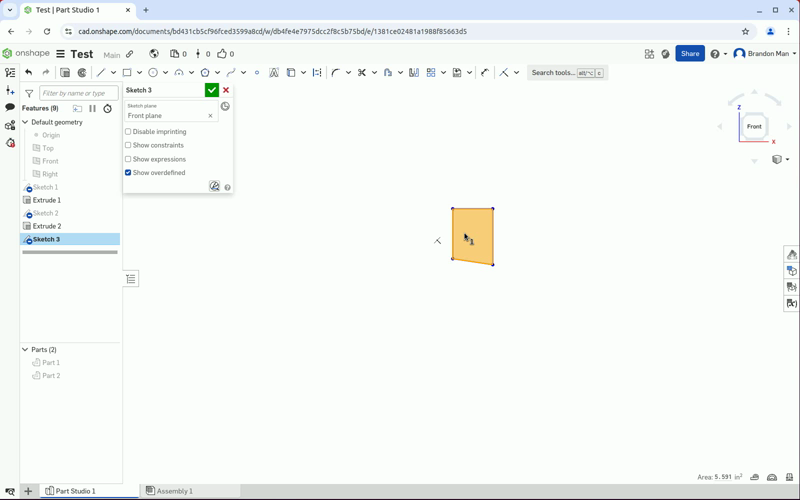
scroll(-6)
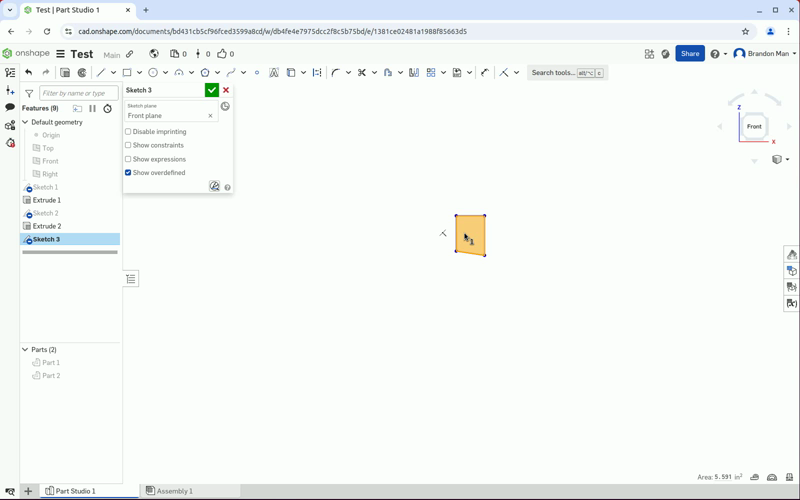
scroll(-6)
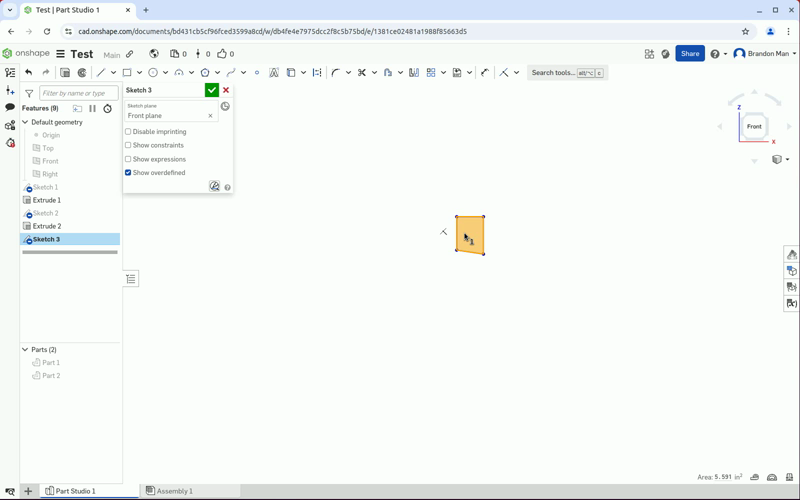
scroll(-6)
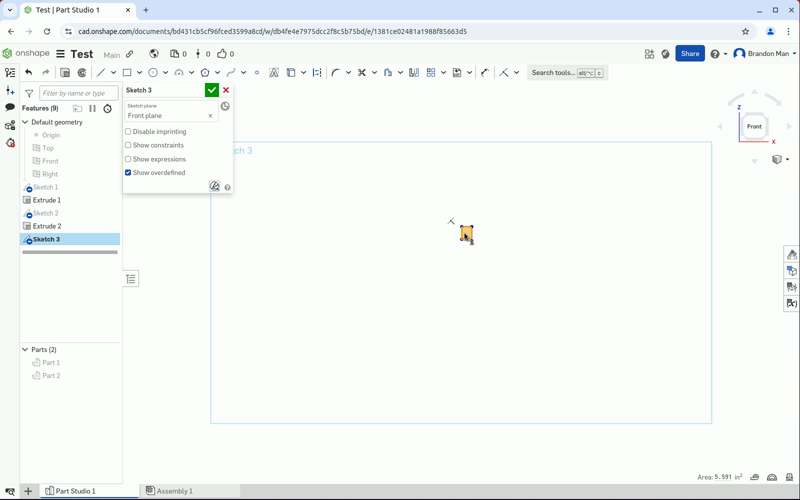
mouse_move(73, 352)
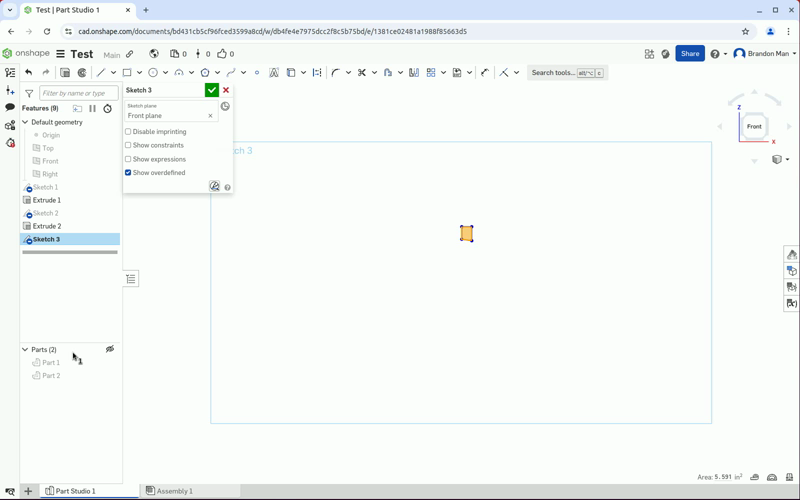
key(shift+y)
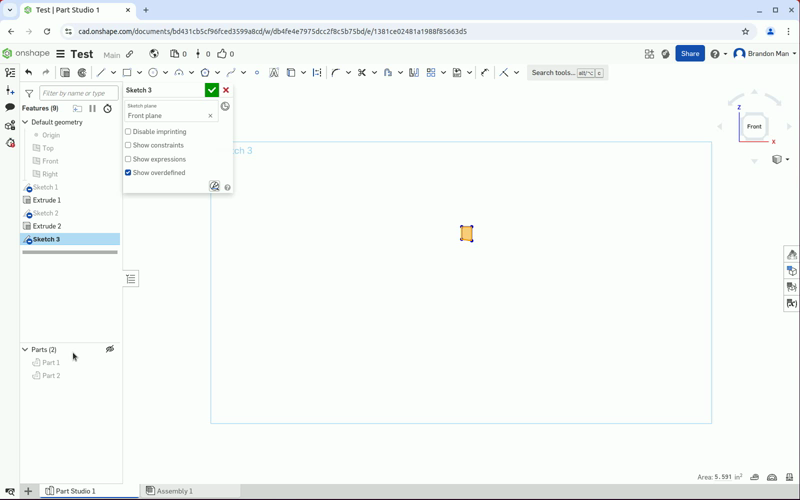
key(shift+e)
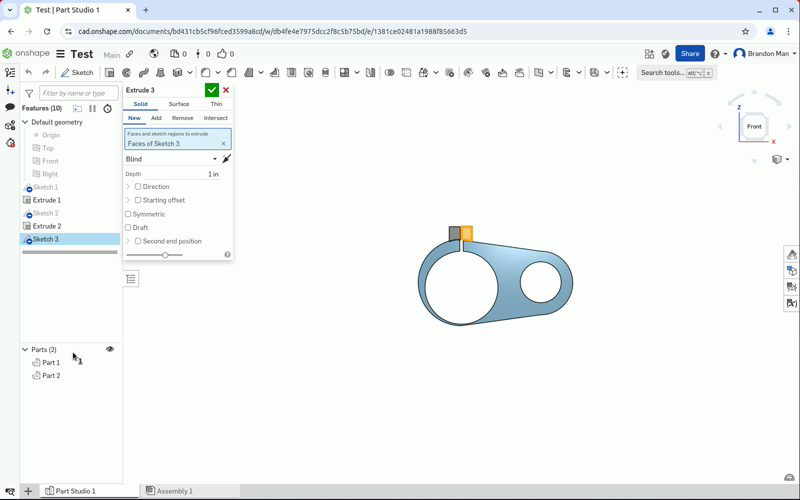
mouse_move(143, 106)
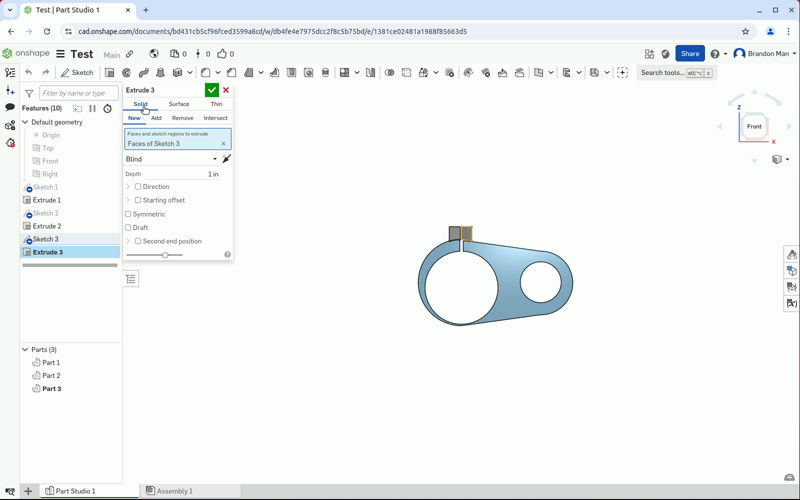
click(143, 106)
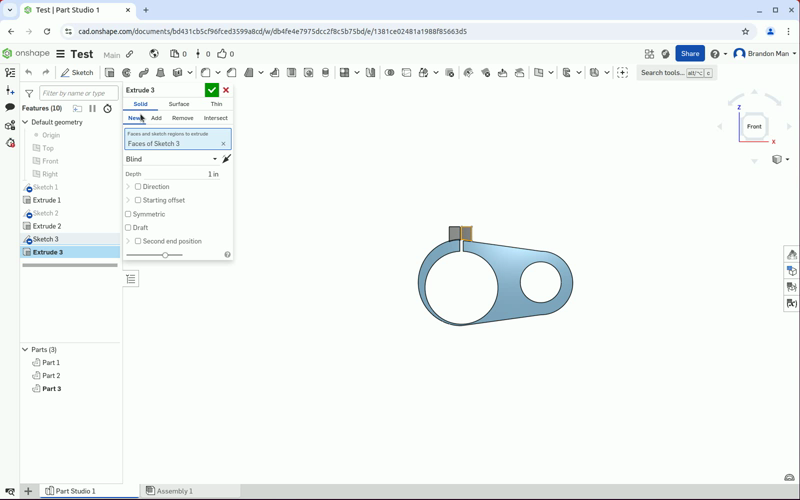
mouse_move(137, 120)
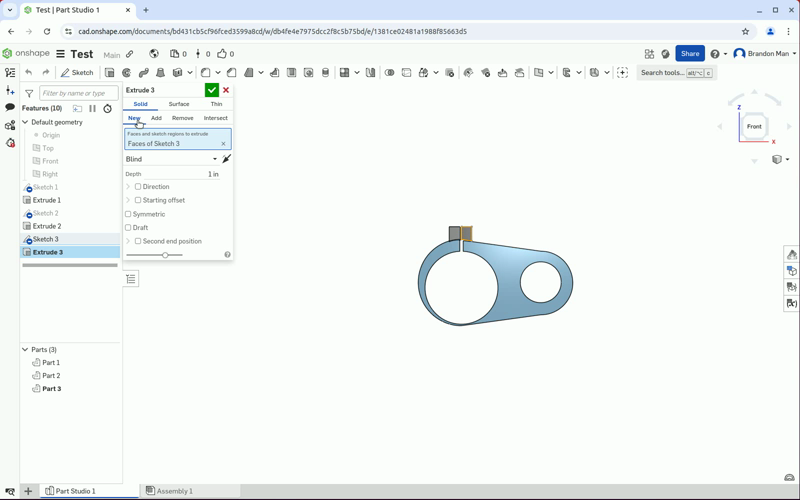
click(137, 120)
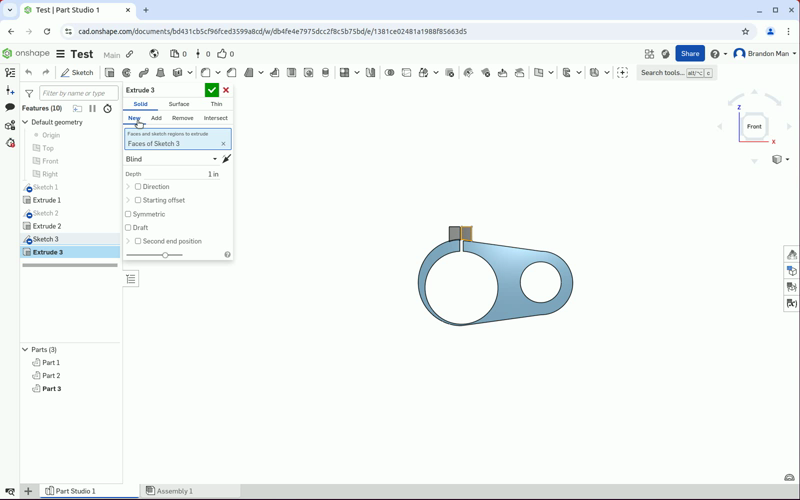
key(tab, 4)
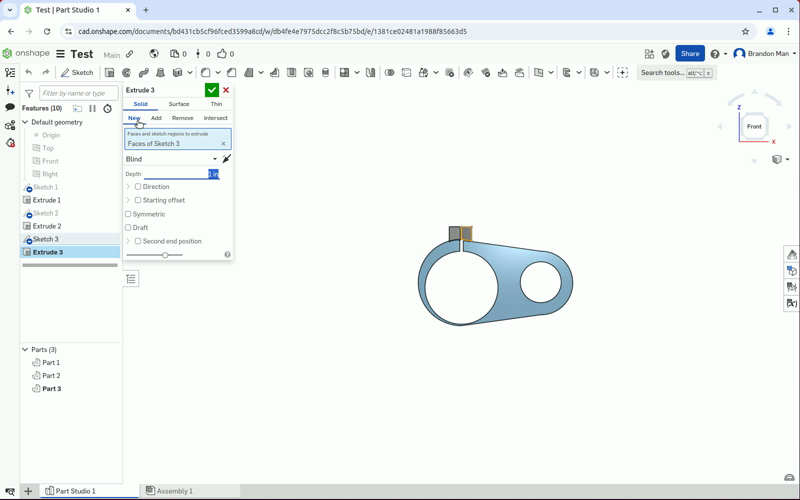
text(3.129)
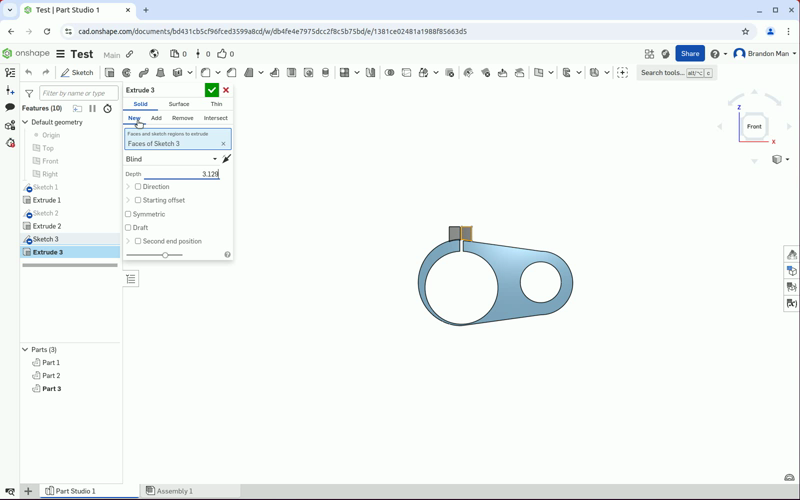
key(enter)
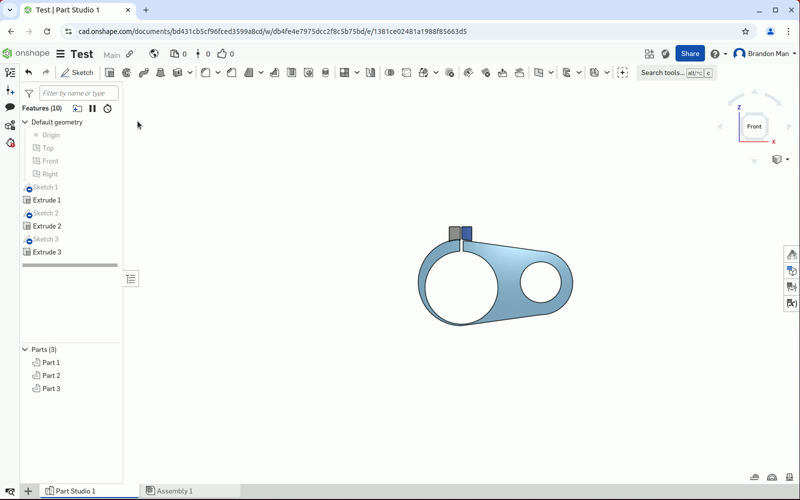
key(shift+h)
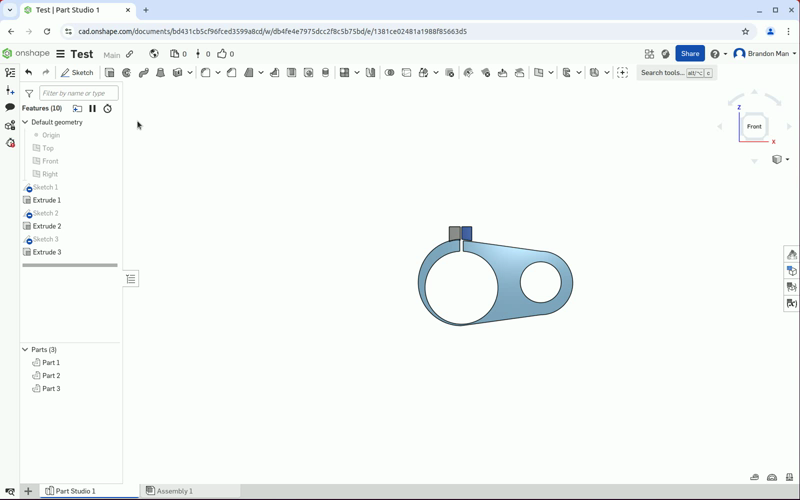
key(shift+h)
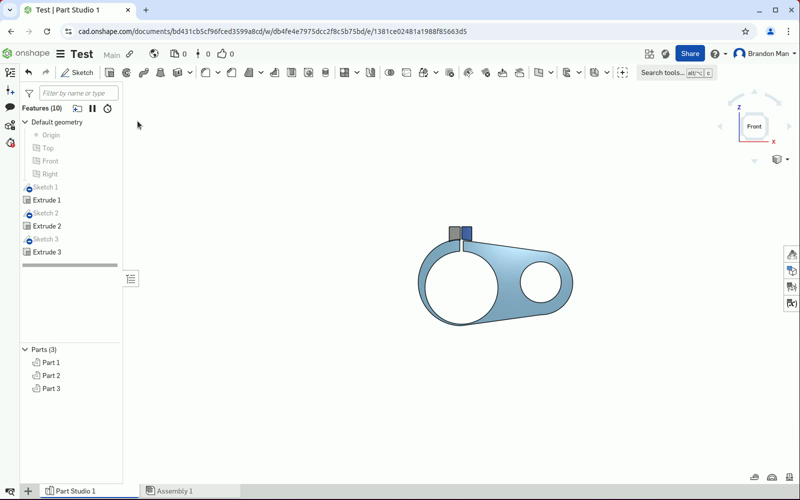
mouse_move(73, 189)
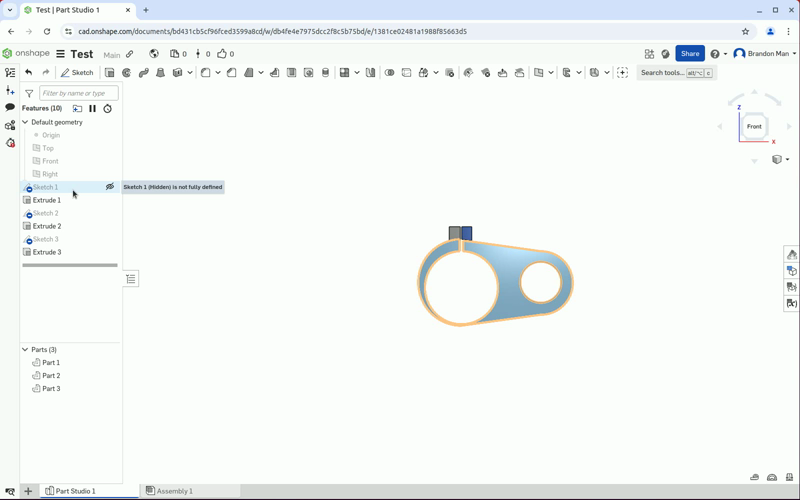
click(73, 189)
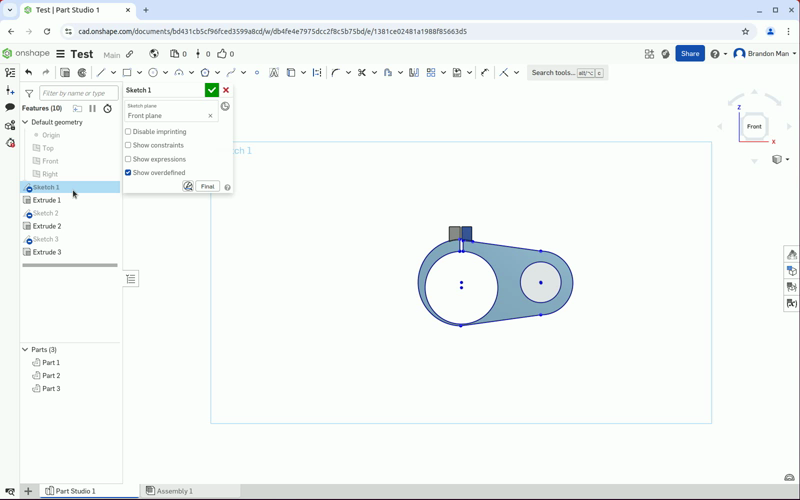
mouse_move(229, 92)
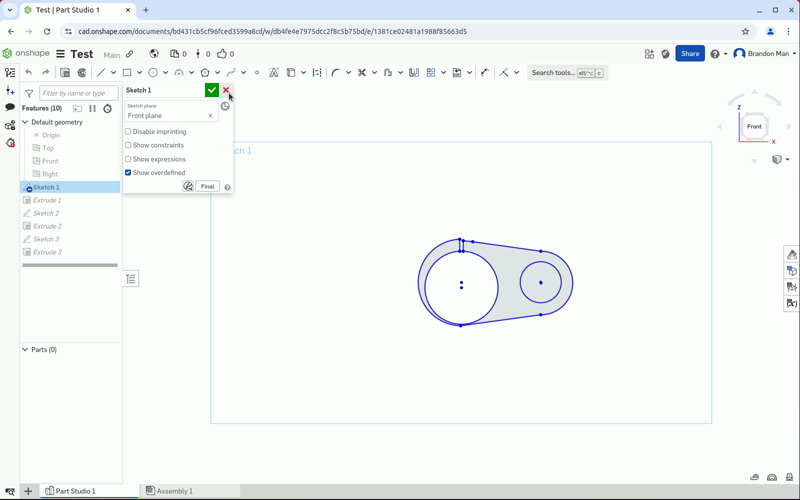
click(229, 92)
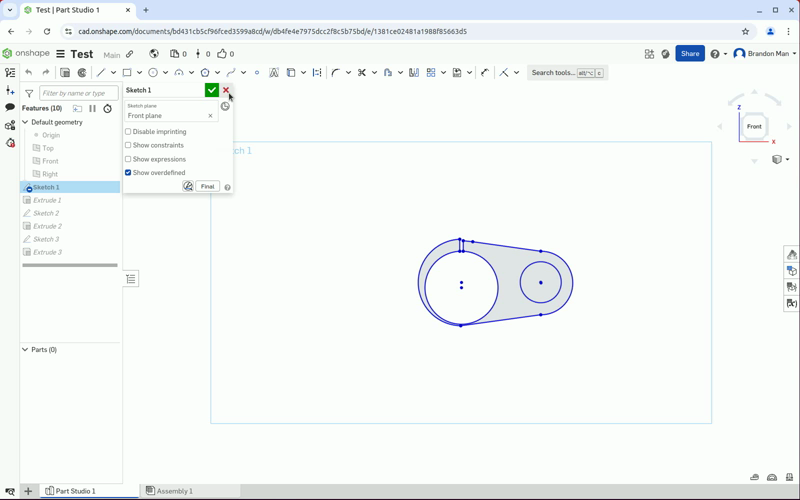
key(shift+s)
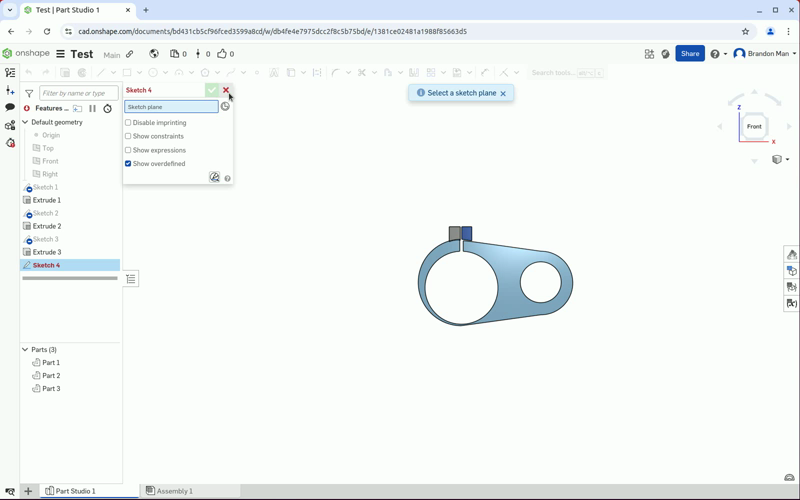
mouse_move(73, 163)
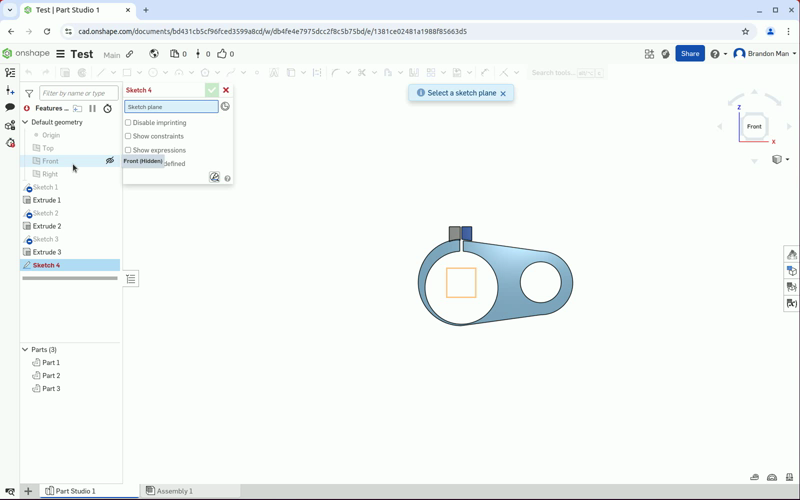
click(73, 163)
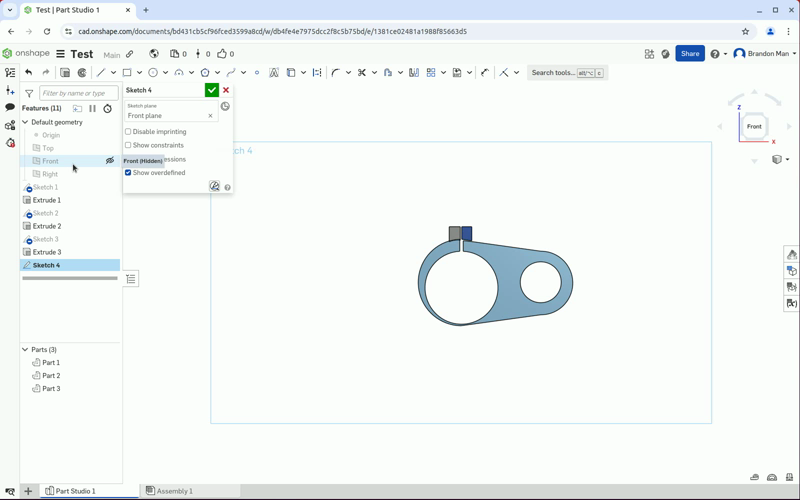
mouse_move(73, 352)
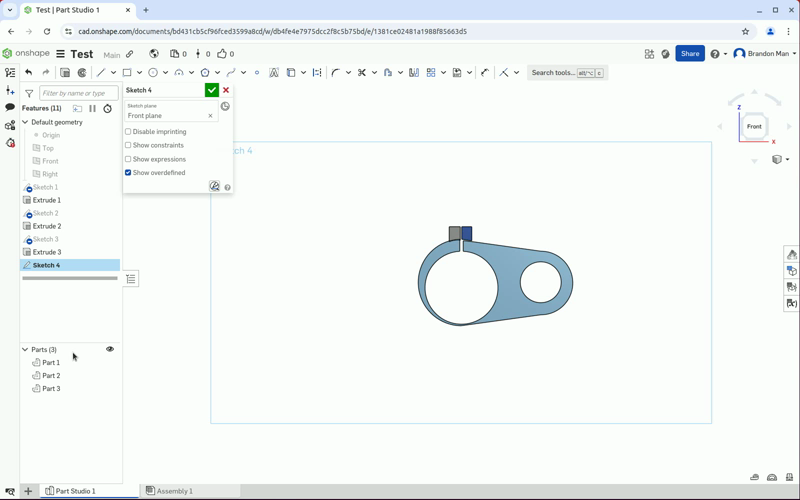
key(y)
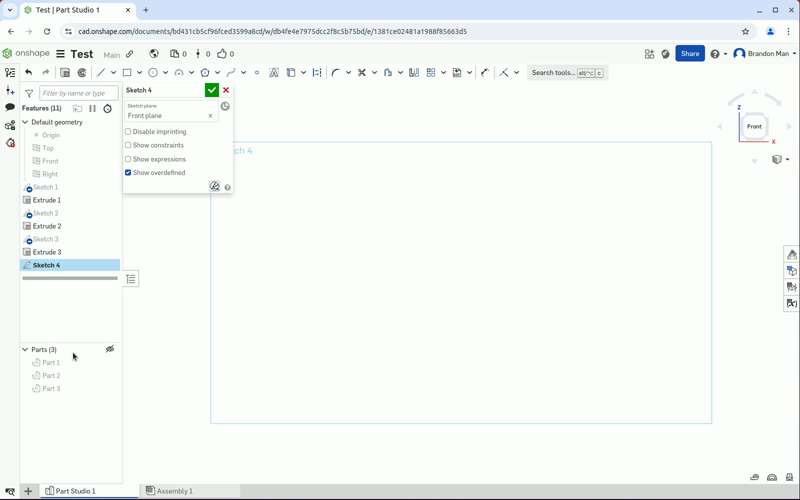
key(a)
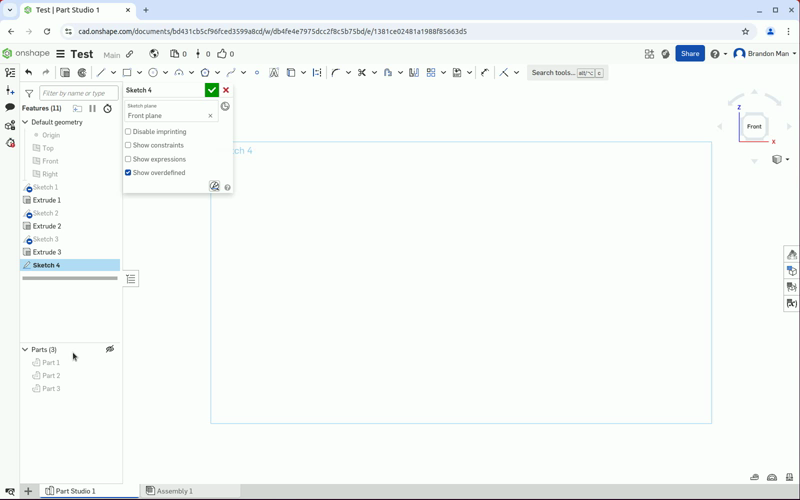
key_down(shift)
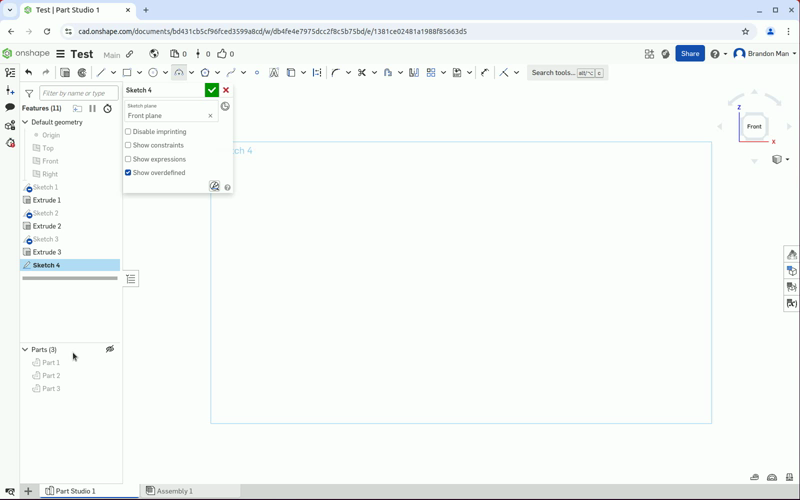
mouse_move(459, 251)
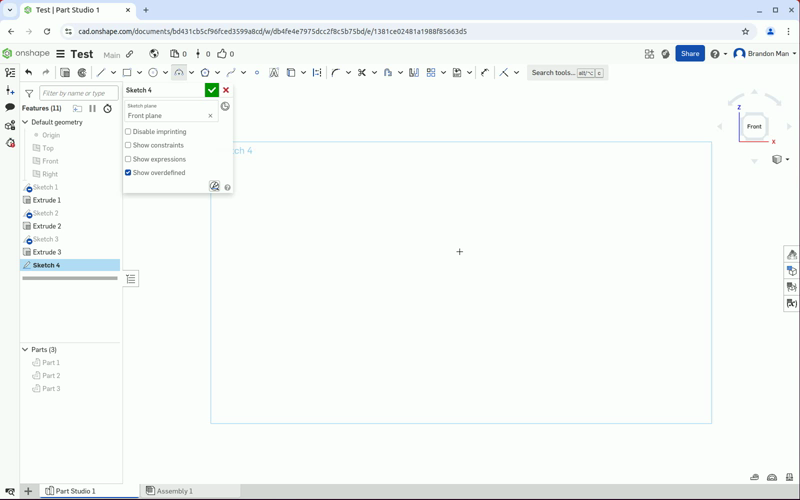
click(459, 251)
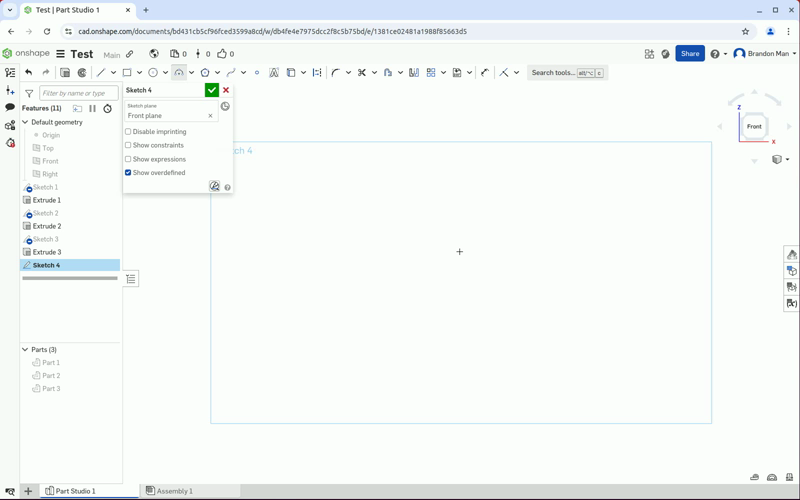
key_up(shift)
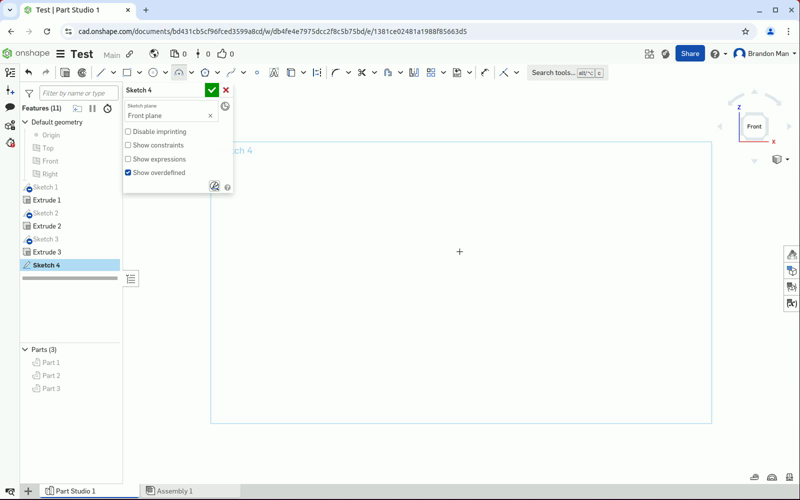
key_down(shift)
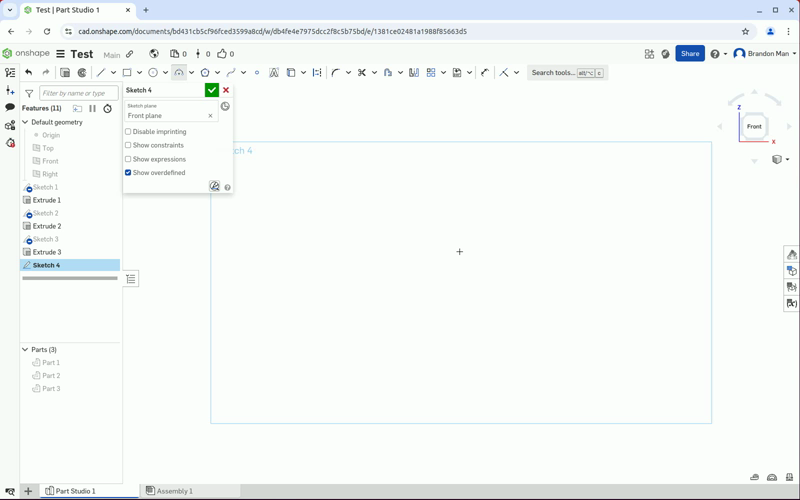
mouse_move(463, 251)
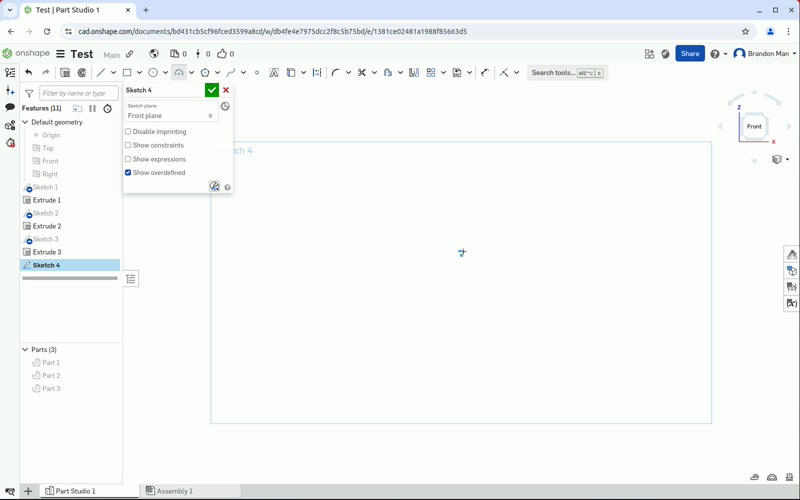
scroll(6)
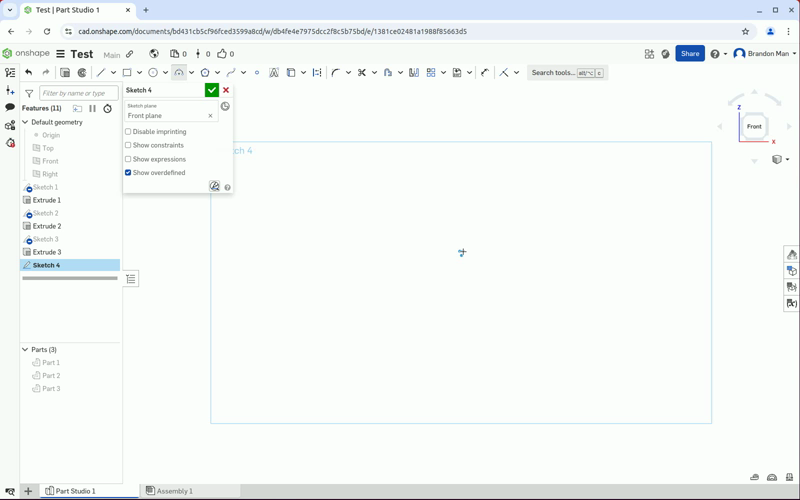
scroll(6)
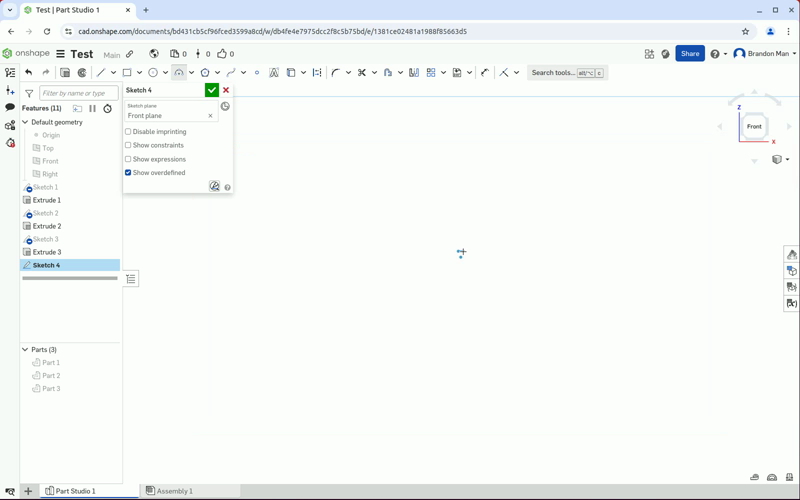
scroll(6)
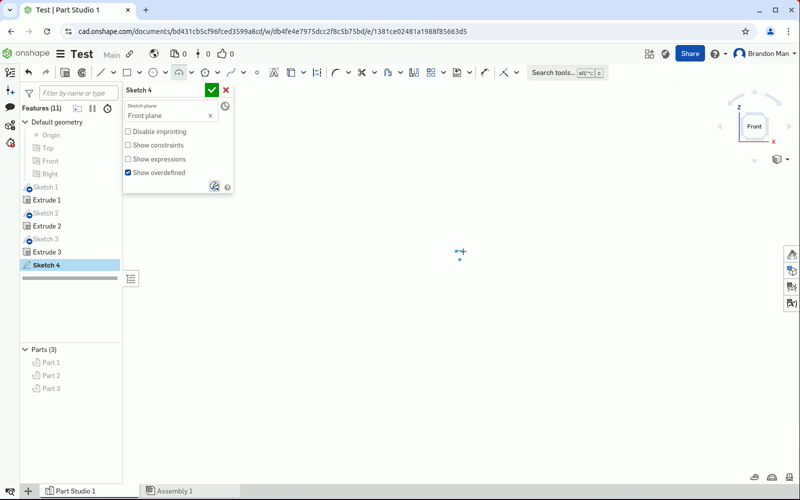
scroll(6)
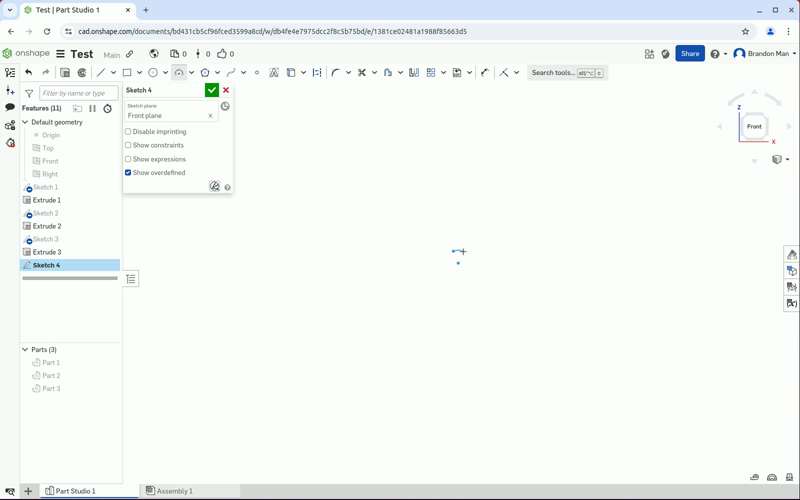
scroll(6)
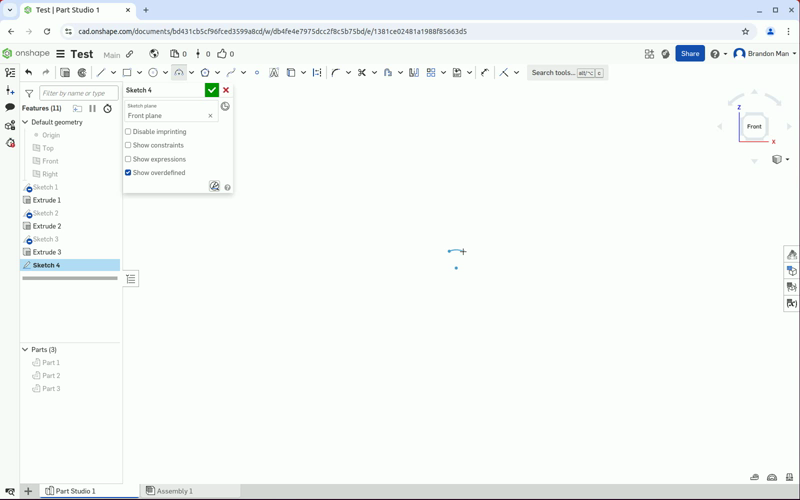
scroll(6)
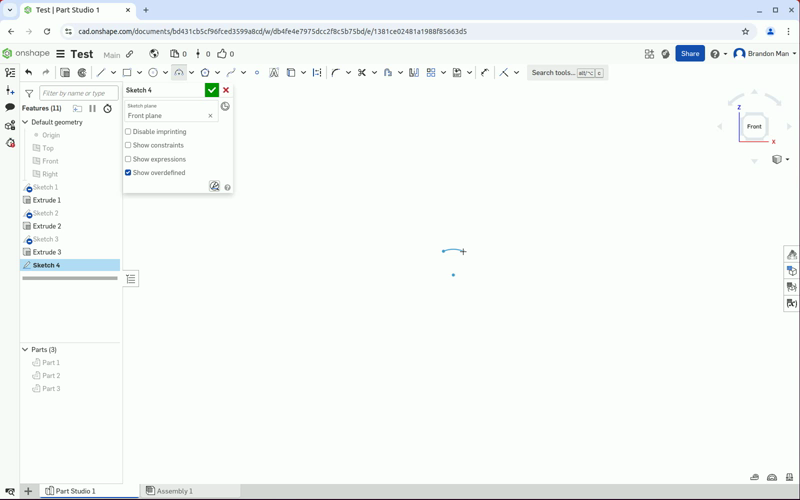
scroll(6)
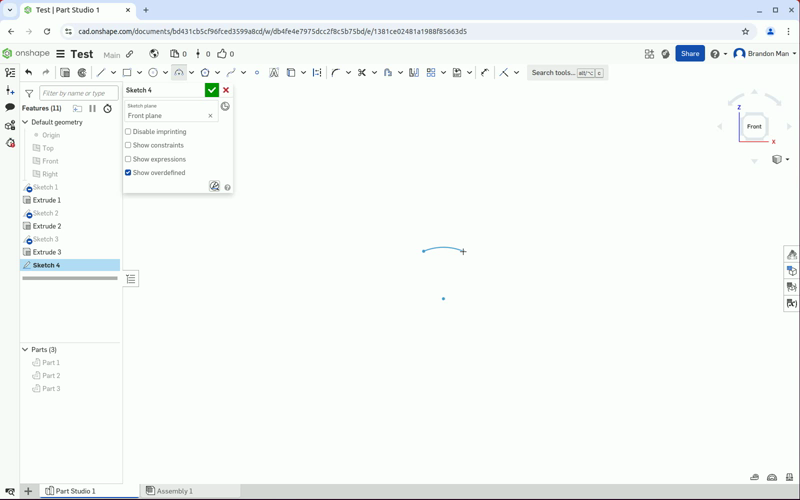
click(463, 251)
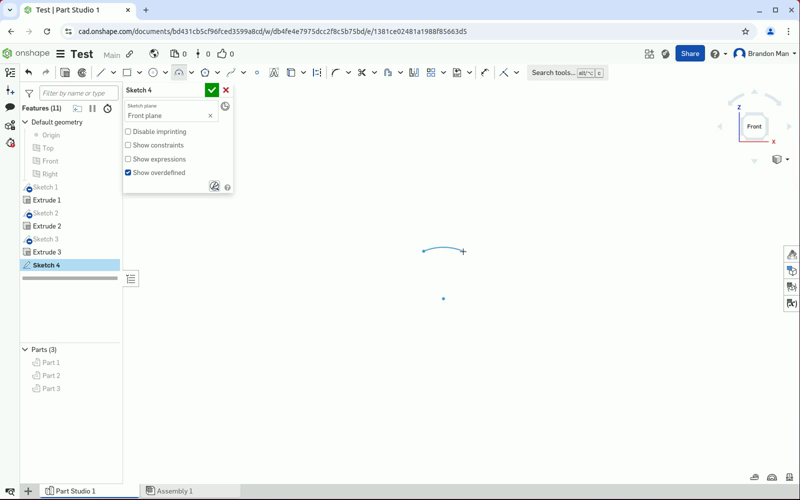
scroll(-6)
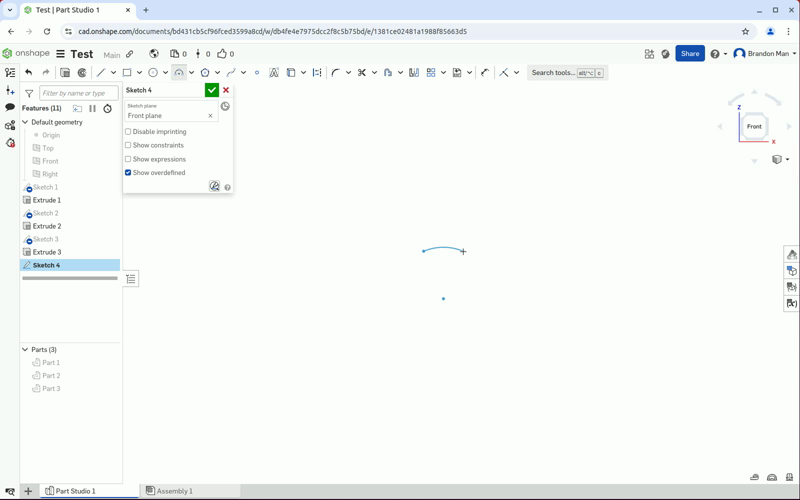
scroll(-6)
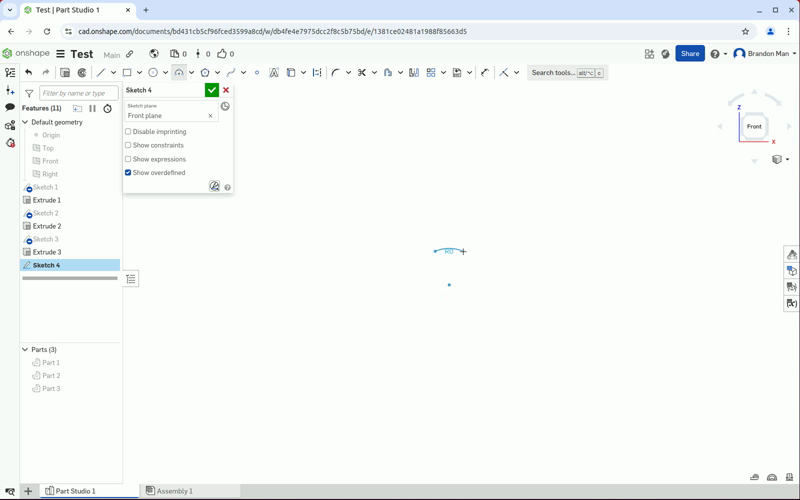
scroll(-6)
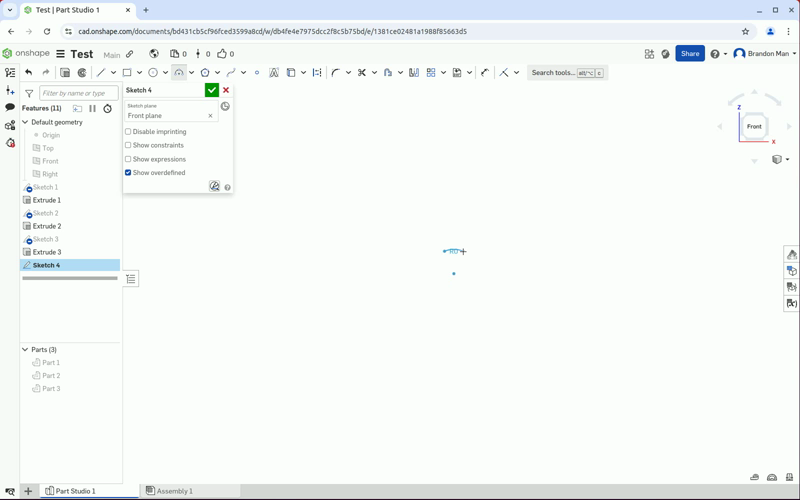
scroll(-6)
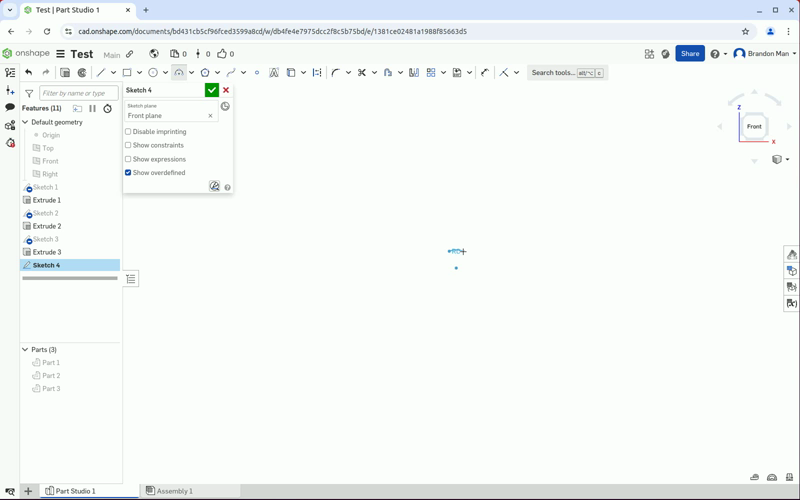
scroll(-6)
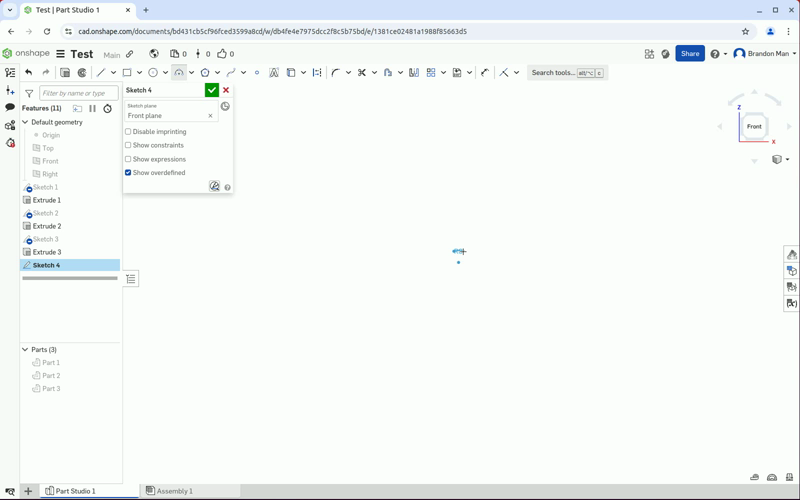
scroll(-6)
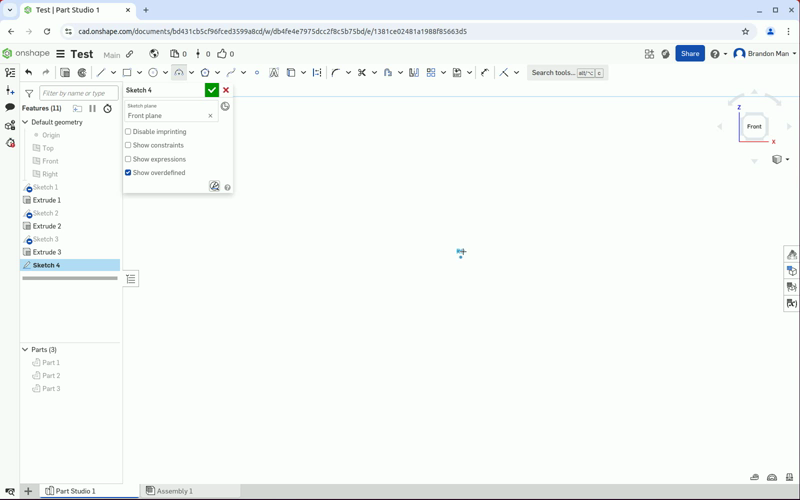
scroll(-6)
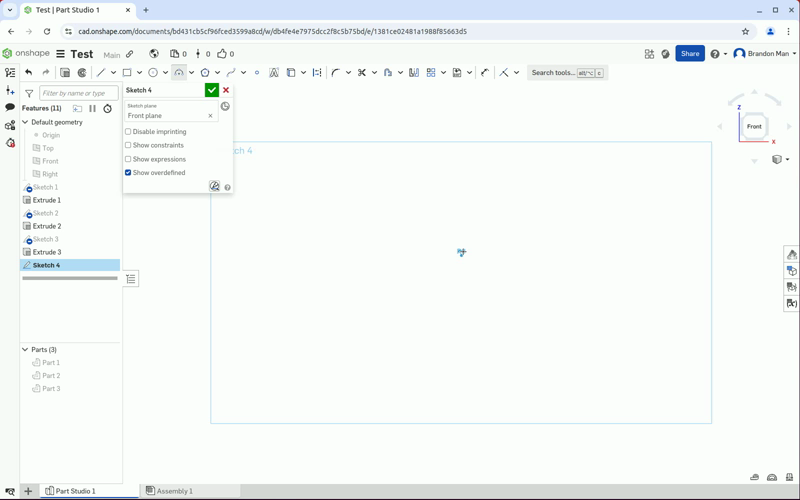
mouse_move(461, 324)
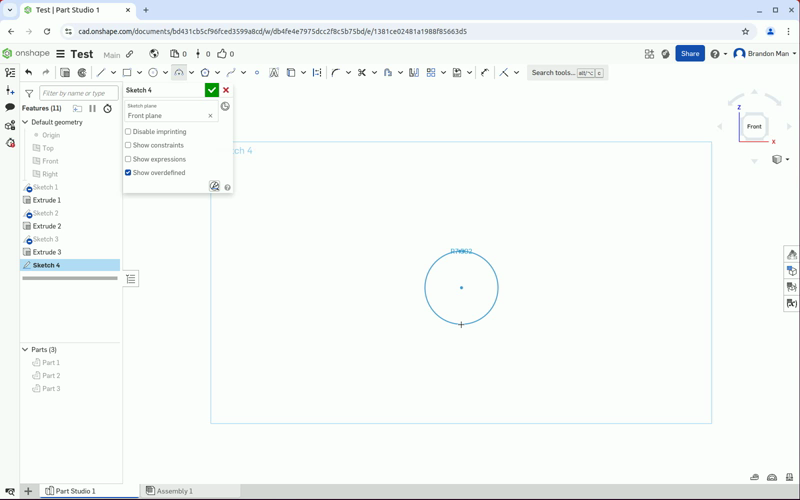
scroll(6)
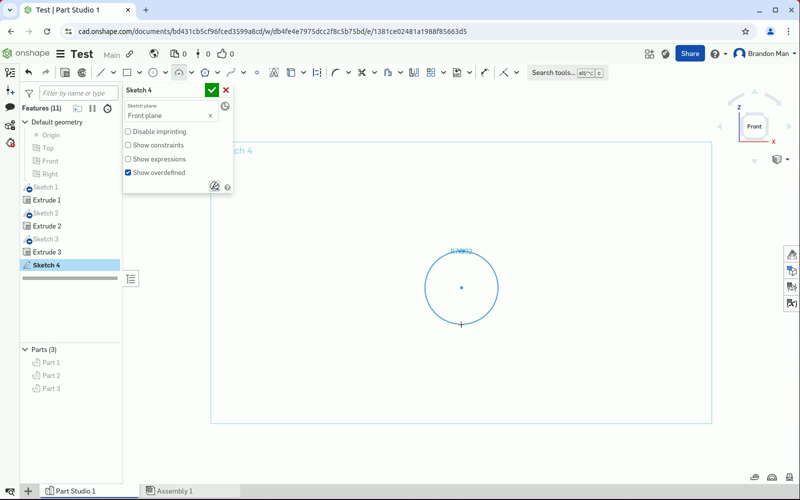
scroll(6)
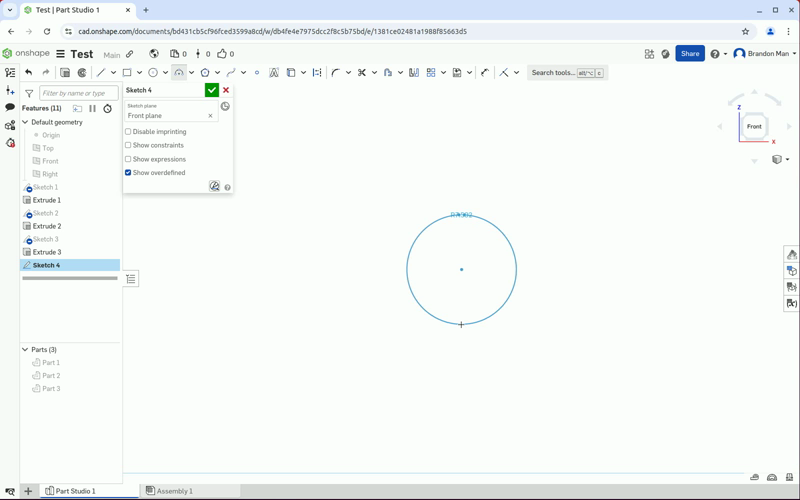
scroll(6)
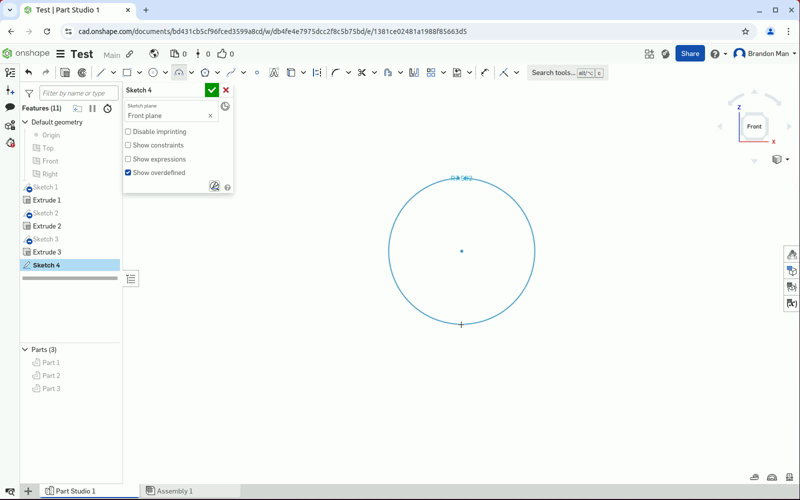
scroll(6)
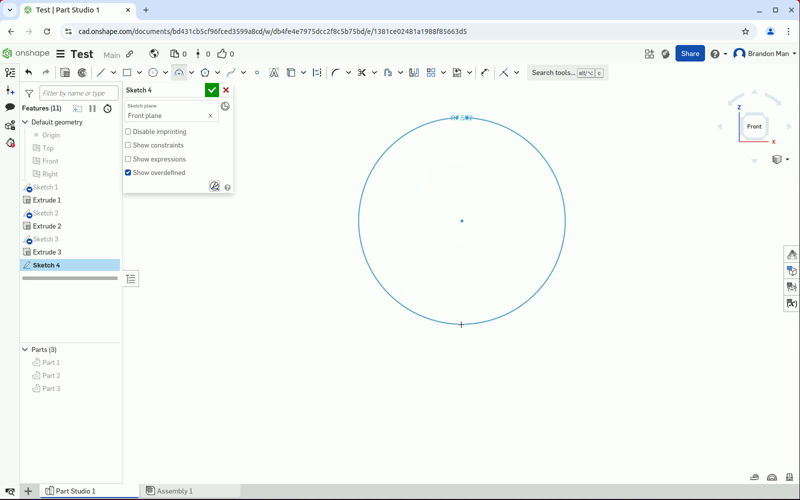
scroll(6)
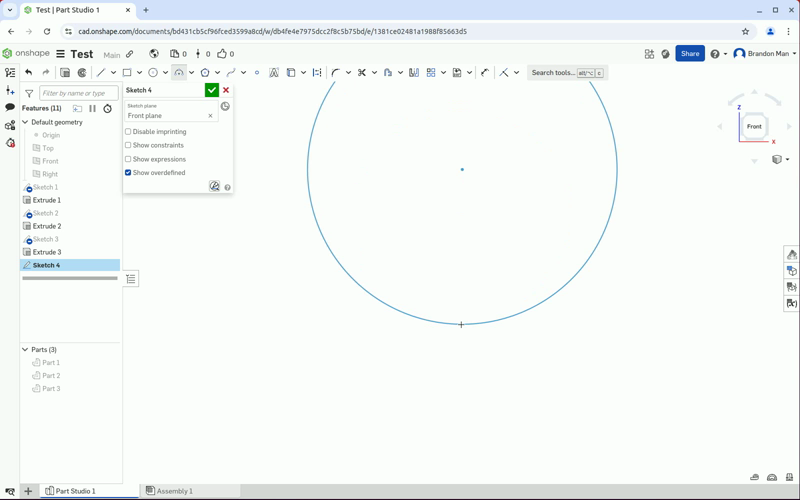
scroll(6)
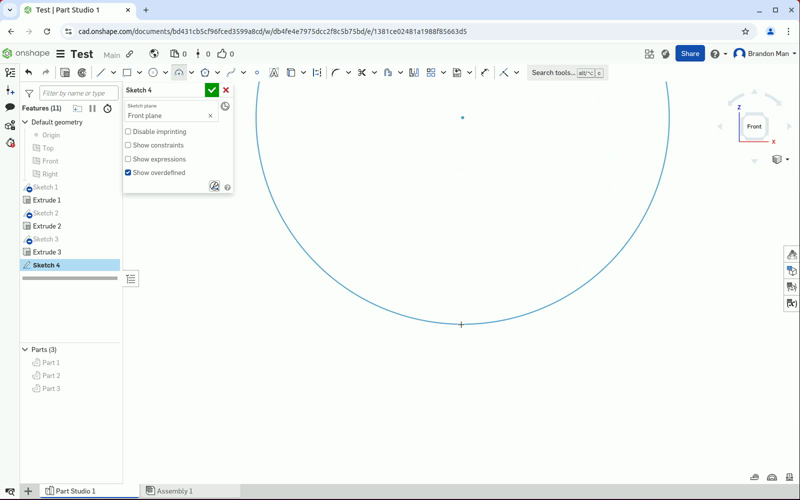
scroll(6)
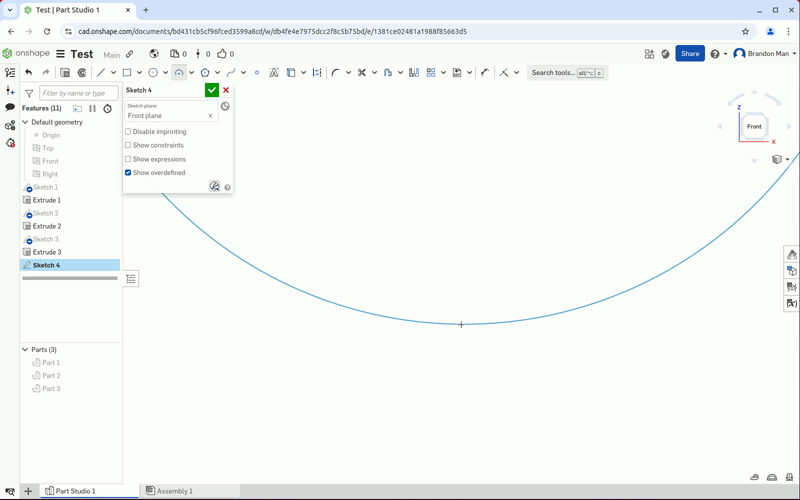
click(461, 324)
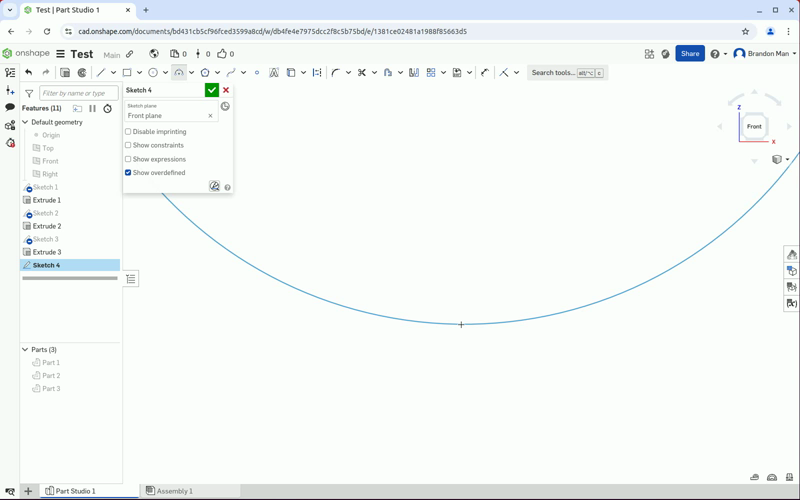
scroll(-6)
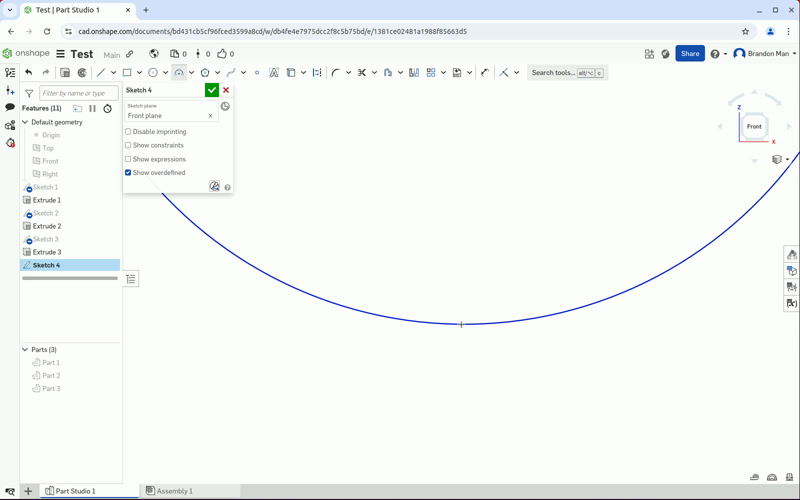
scroll(-6)
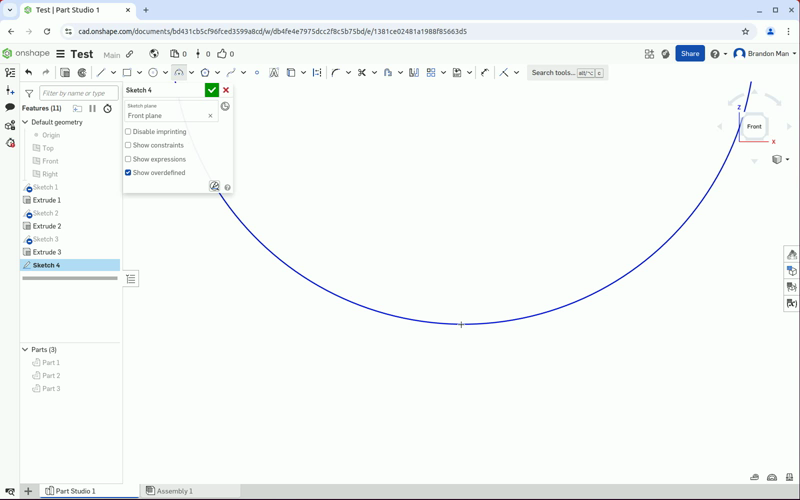
scroll(-6)
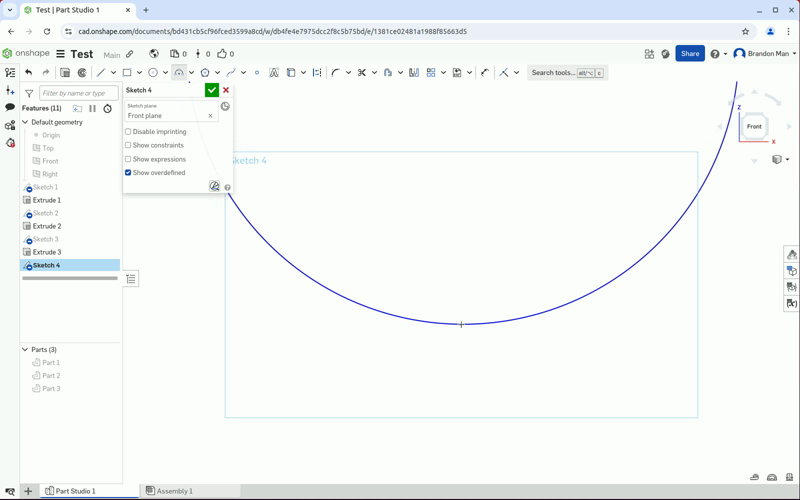
scroll(-6)
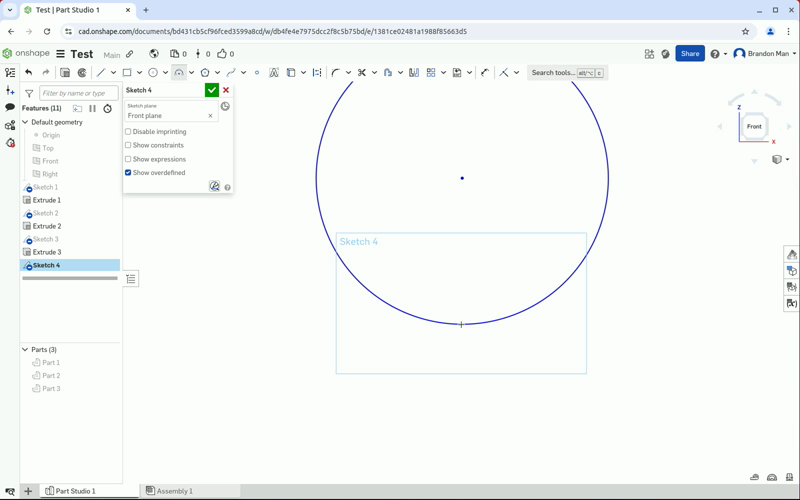
scroll(-6)
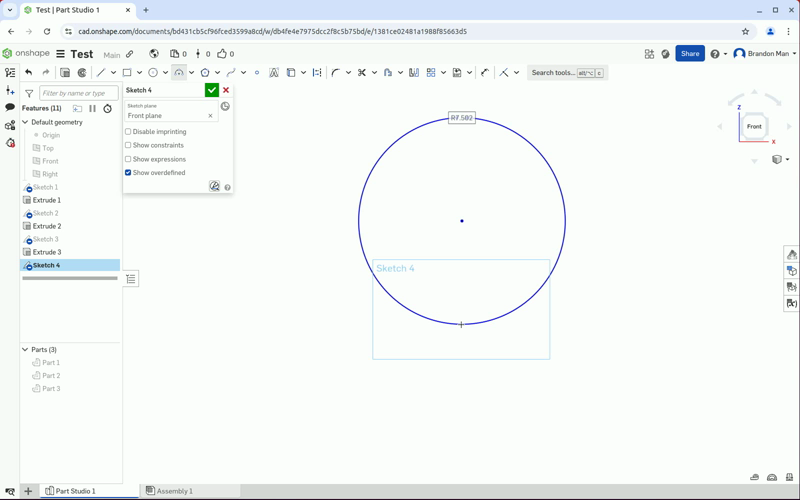
scroll(-6)
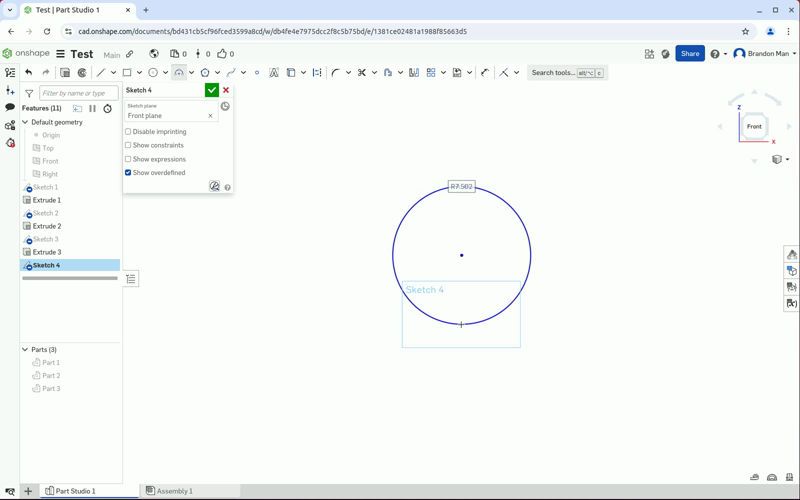
scroll(-6)
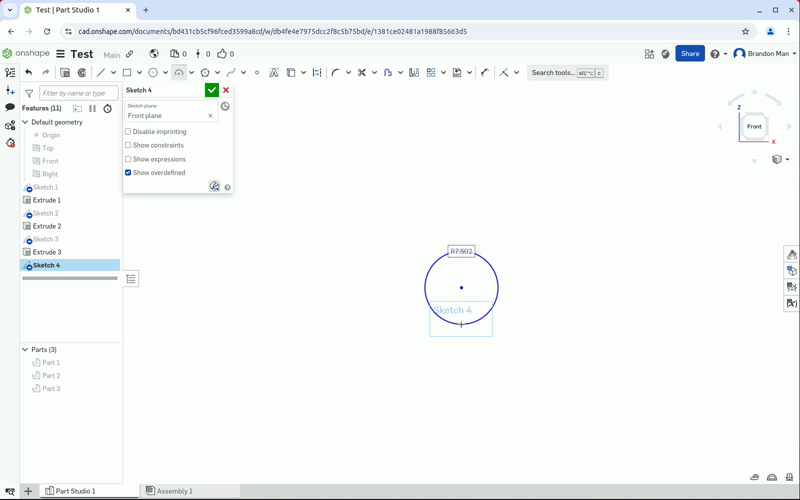
key_up(shift)
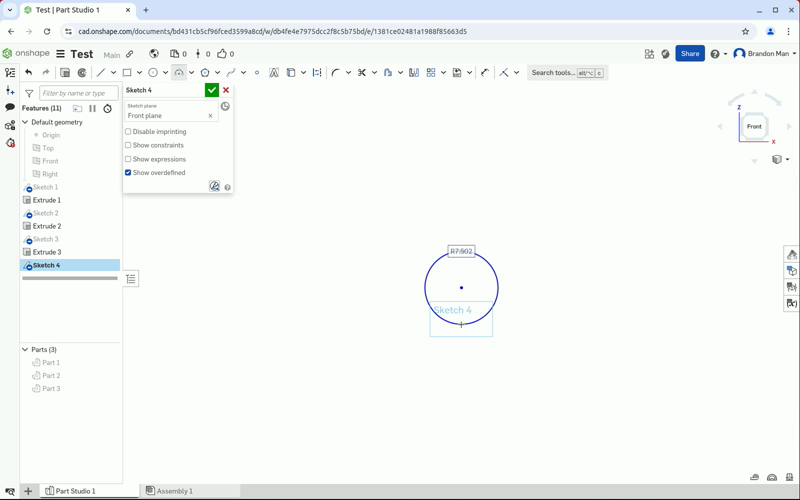
key(esc)
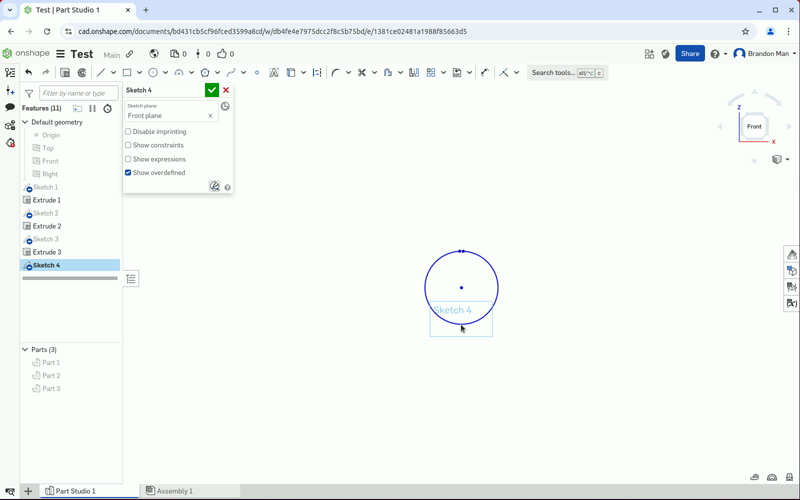
key(l)
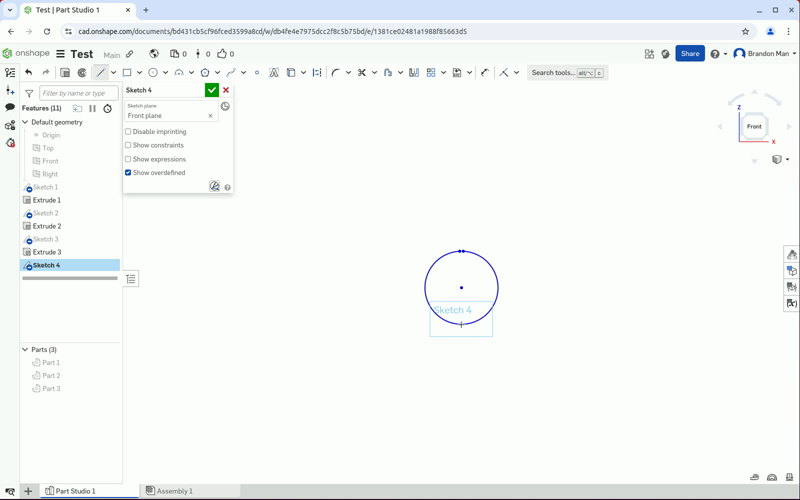
mouse_move(463, 251)
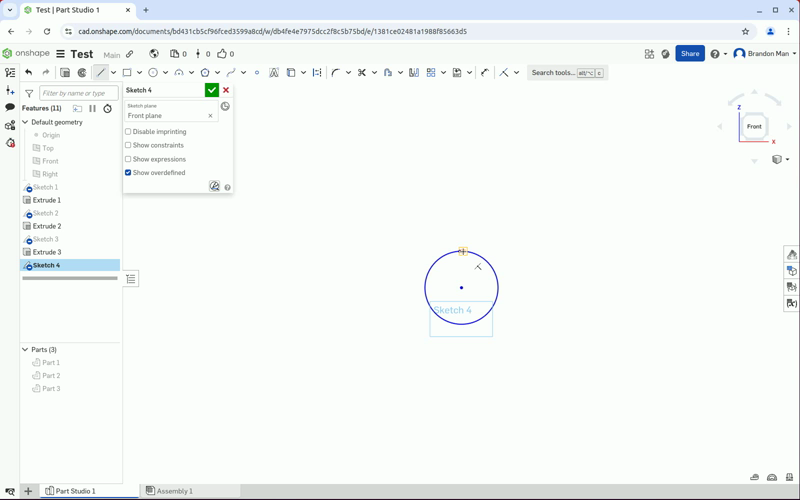
scroll(6)
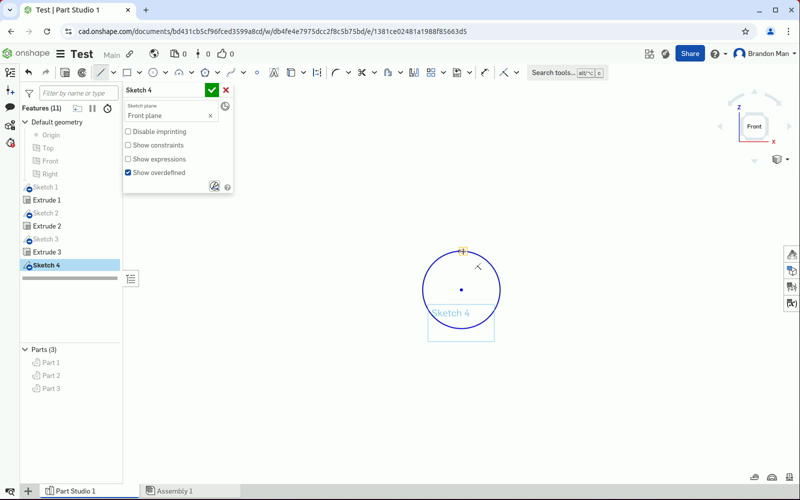
scroll(6)
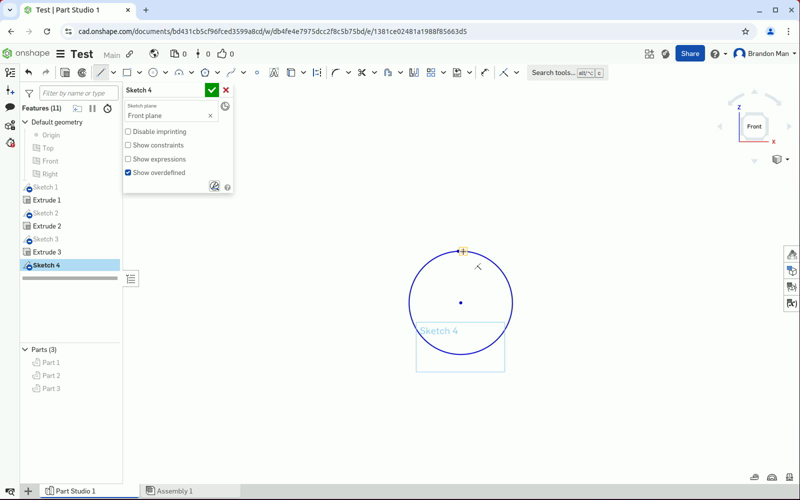
scroll(6)
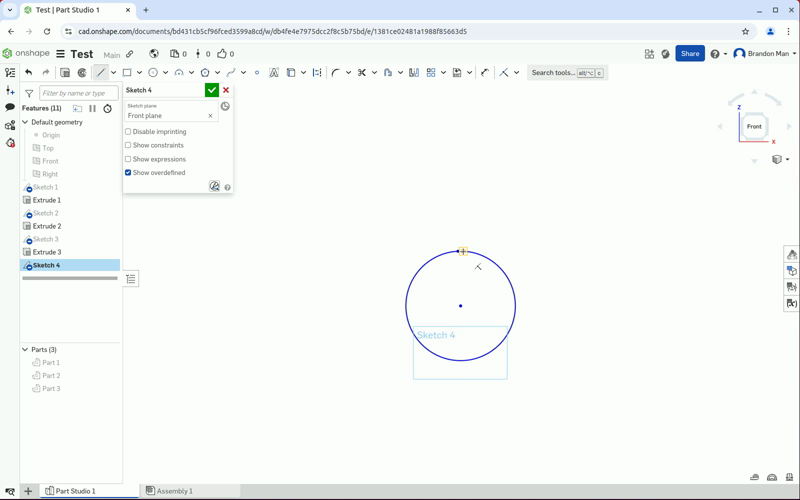
scroll(6)
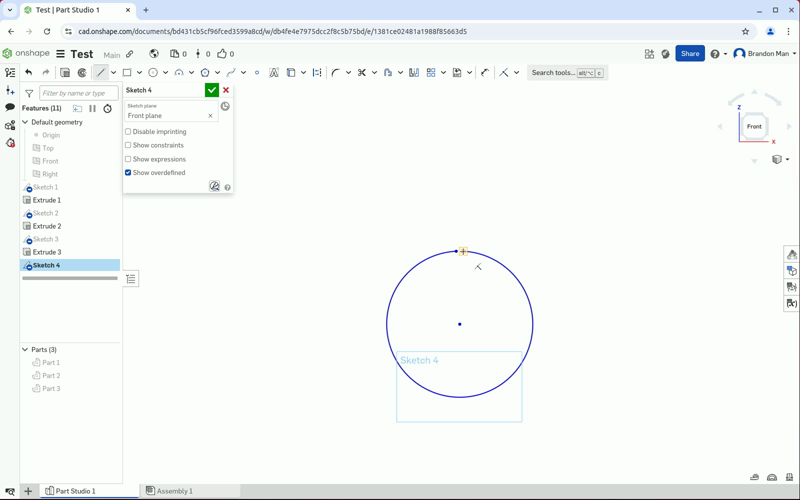
scroll(6)
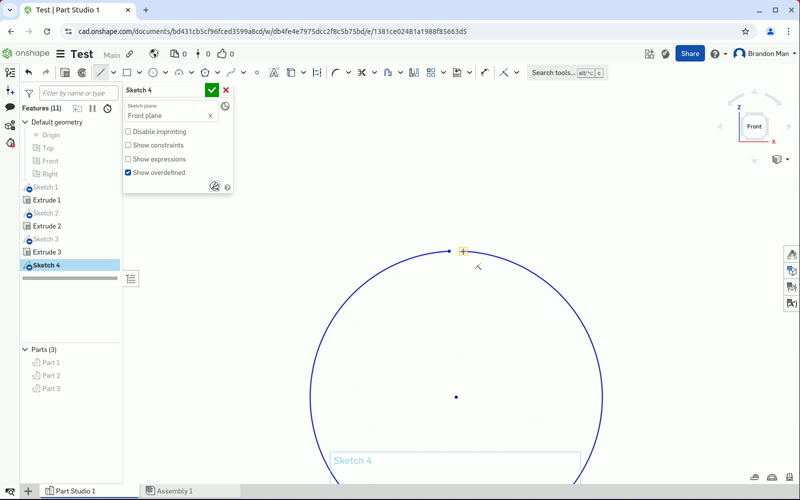
scroll(6)
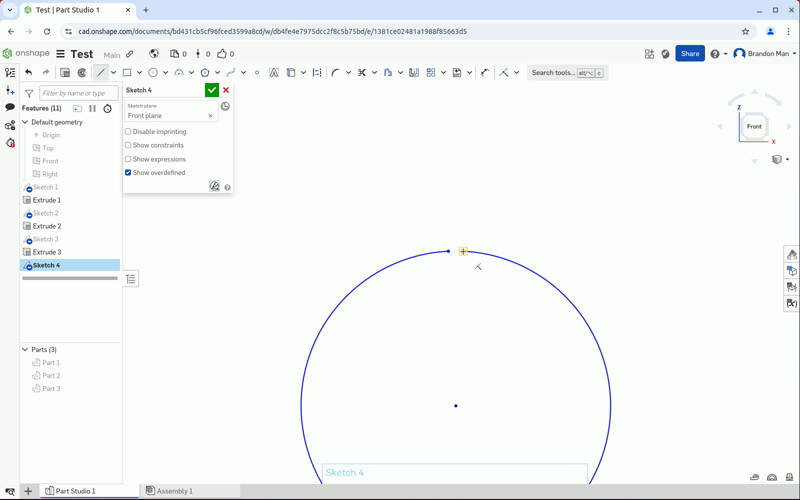
scroll(6)
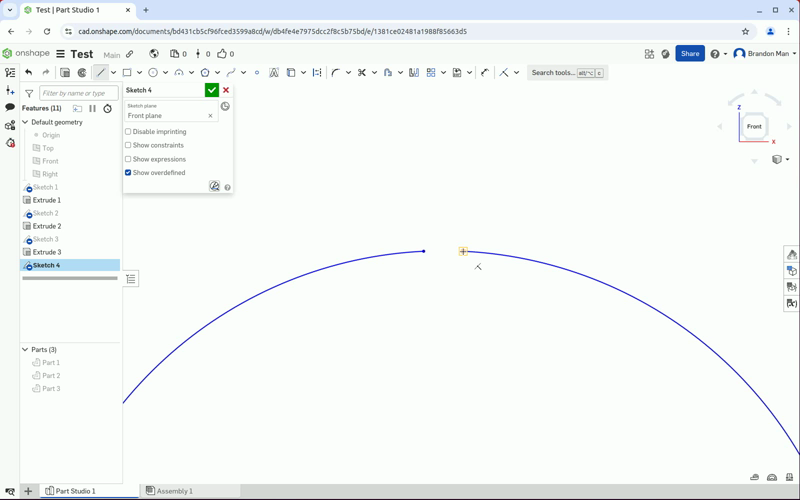
click(463, 251)
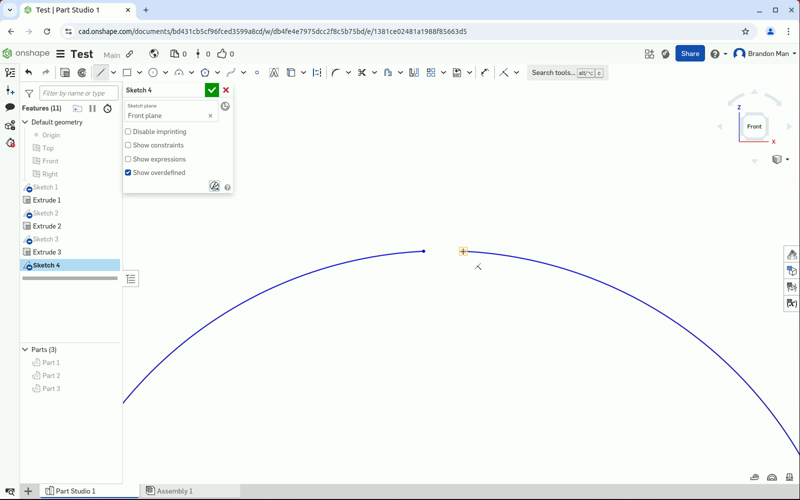
scroll(-6)
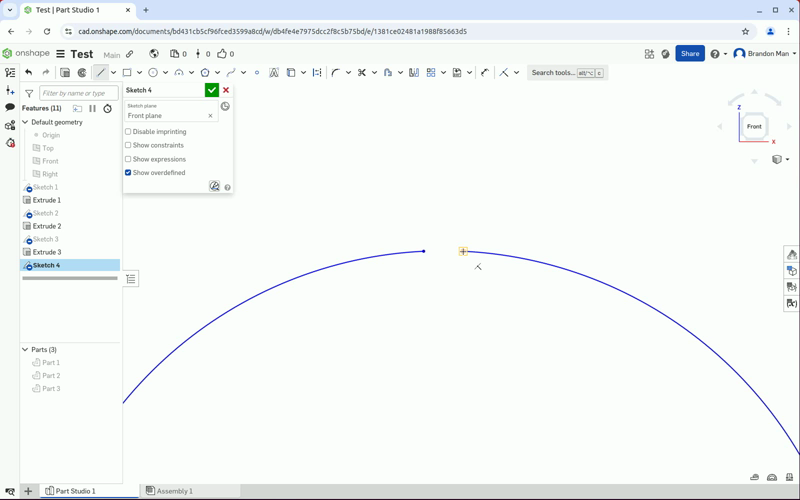
scroll(-6)
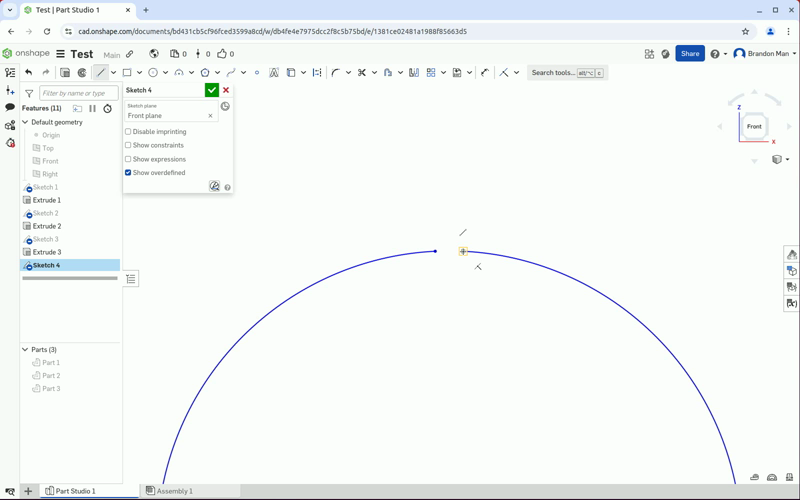
scroll(-6)
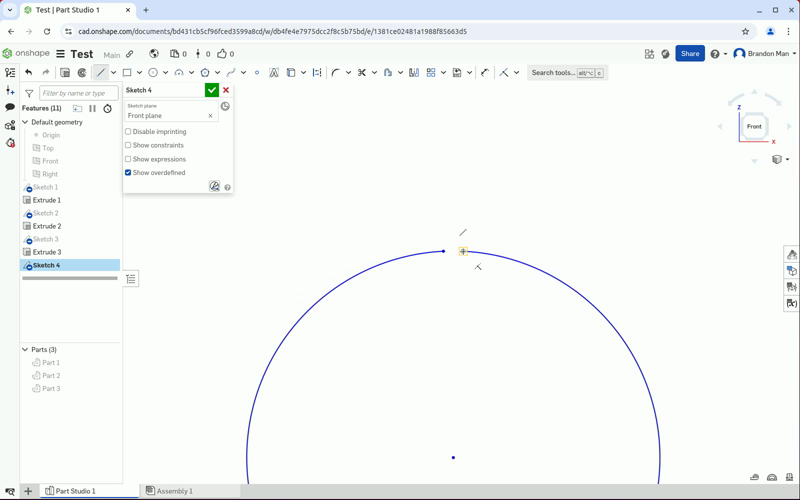
scroll(-6)
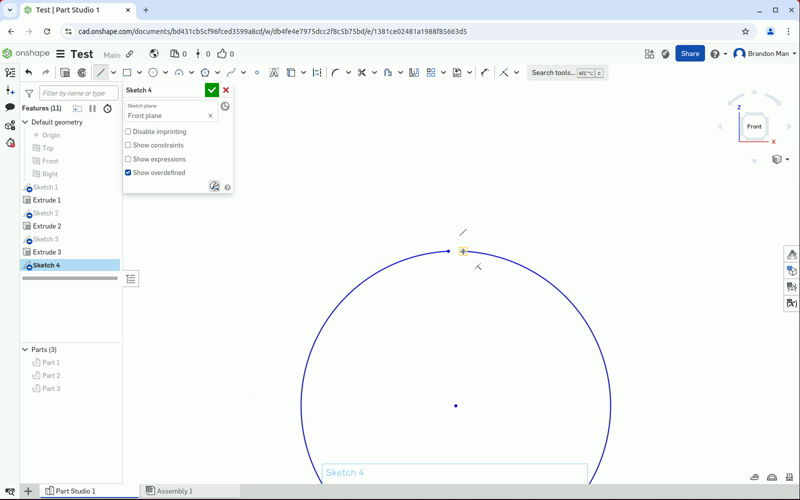
scroll(-6)
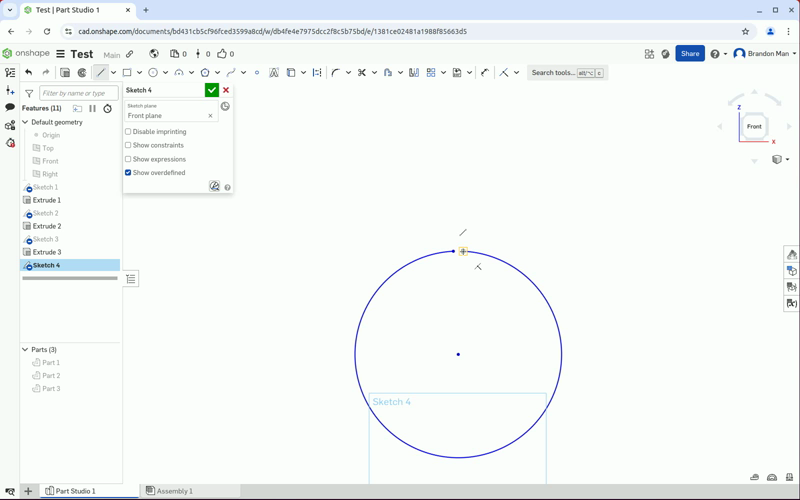
scroll(-6)
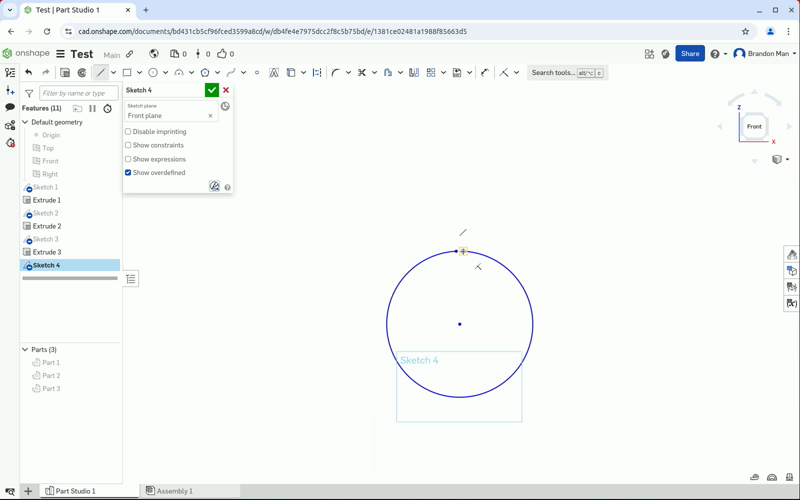
scroll(-6)
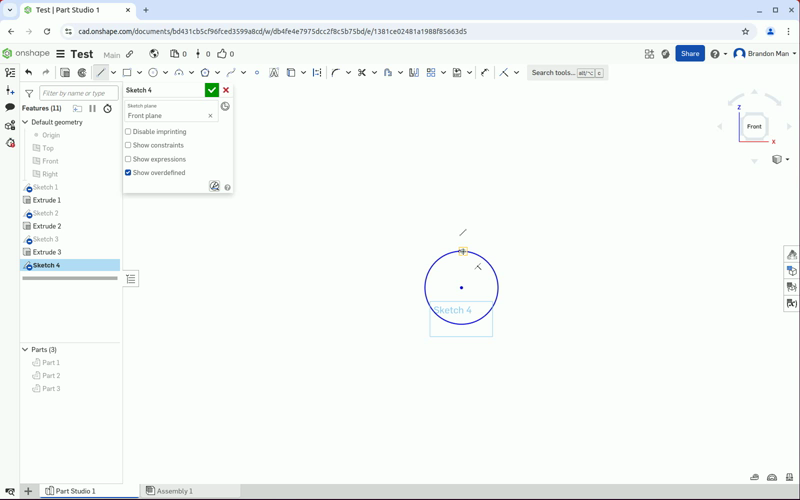
key_down(shift)
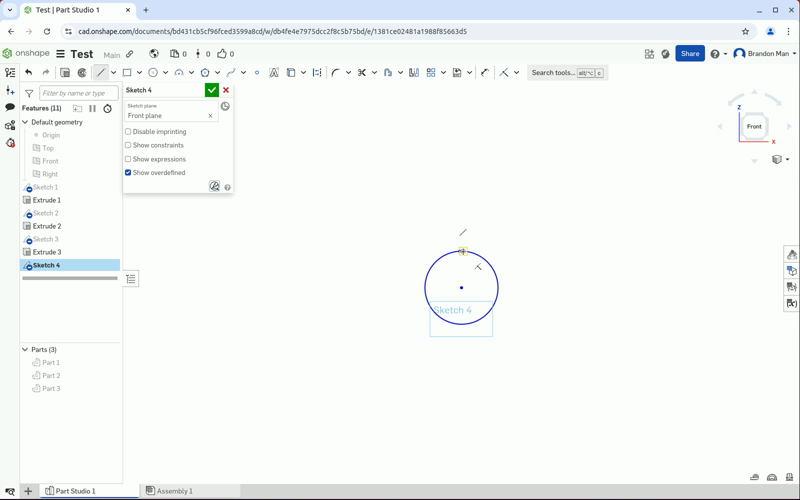
mouse_move(493, 251)
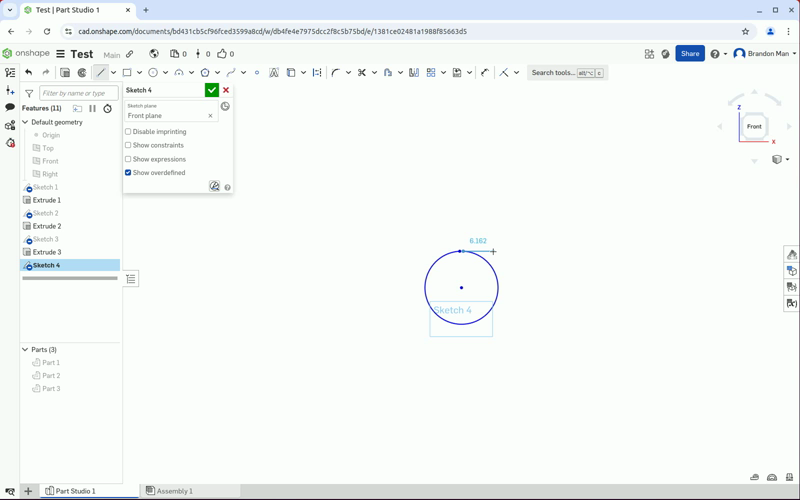
mouse_move(463, 240)
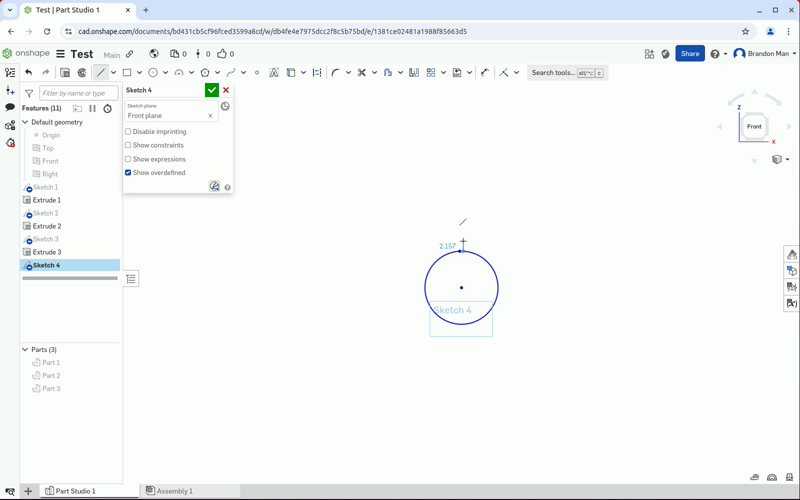
click(463, 240)
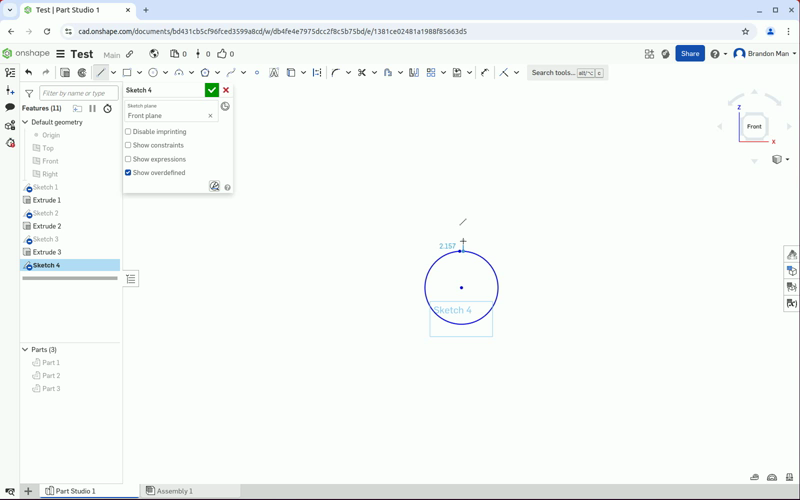
key_up(shift)
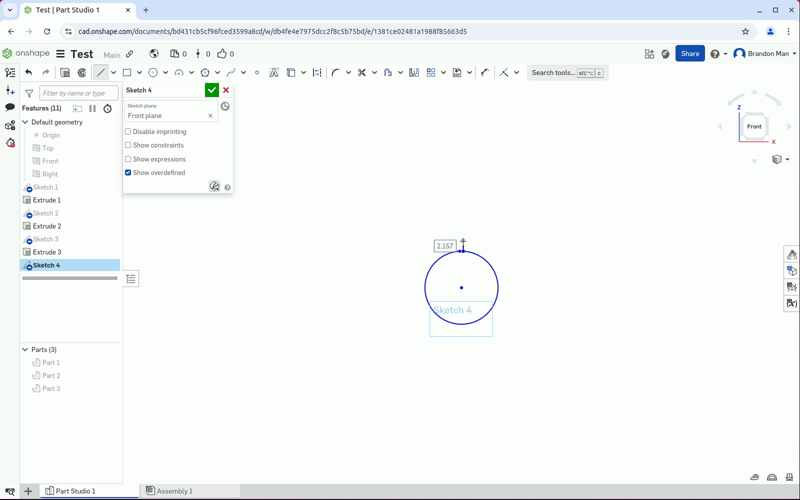
key_down(shift)
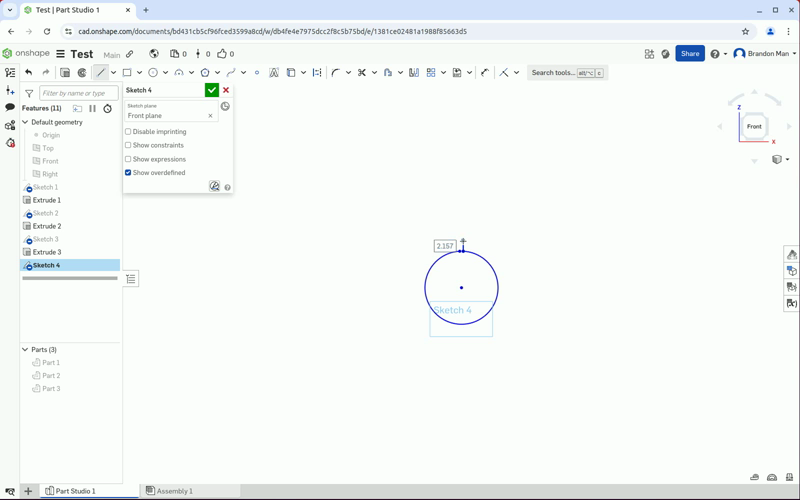
mouse_move(493, 240)
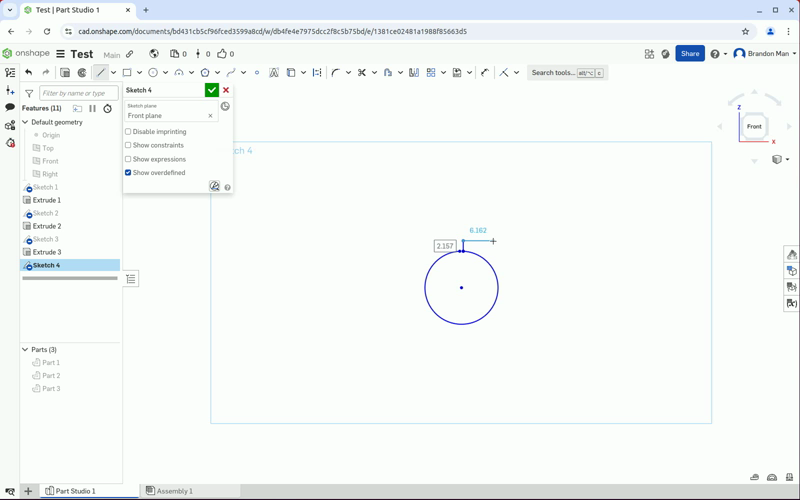
mouse_move(472, 241)
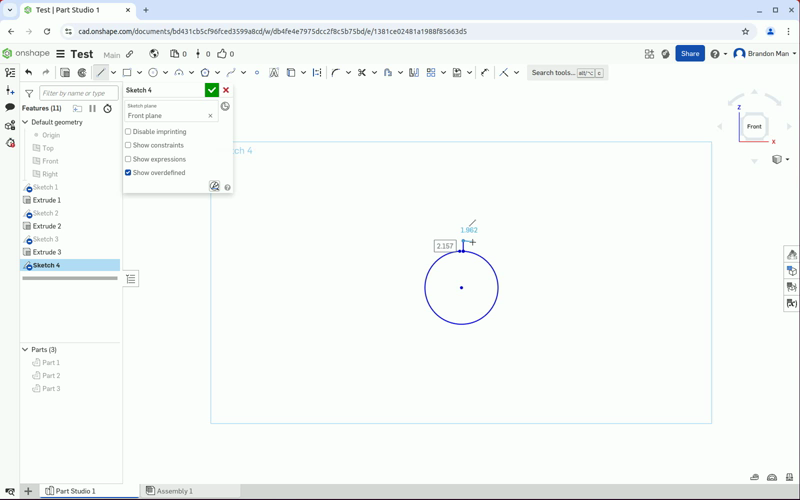
click(472, 241)
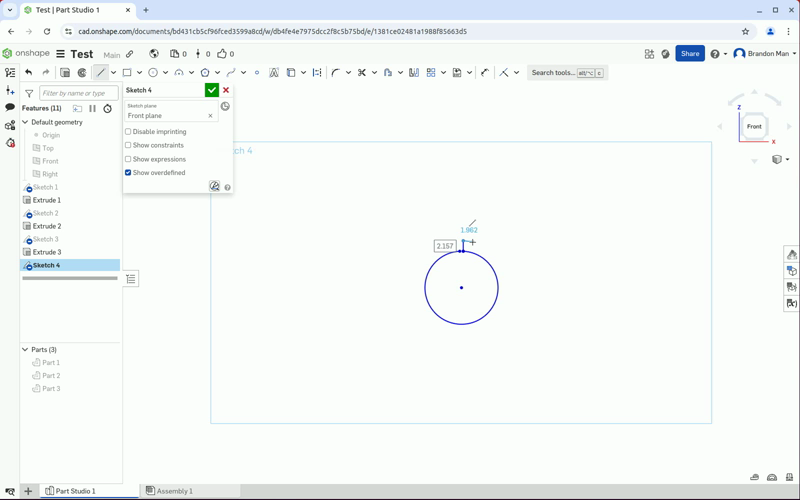
key_up(shift)
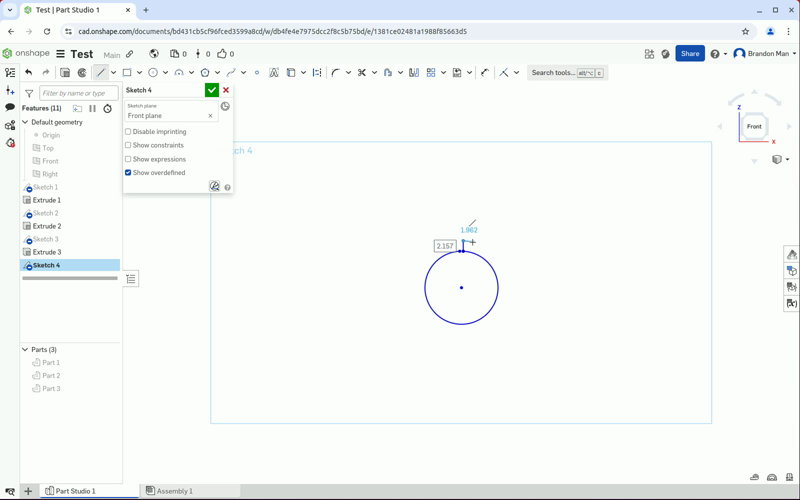
key_down(shift)
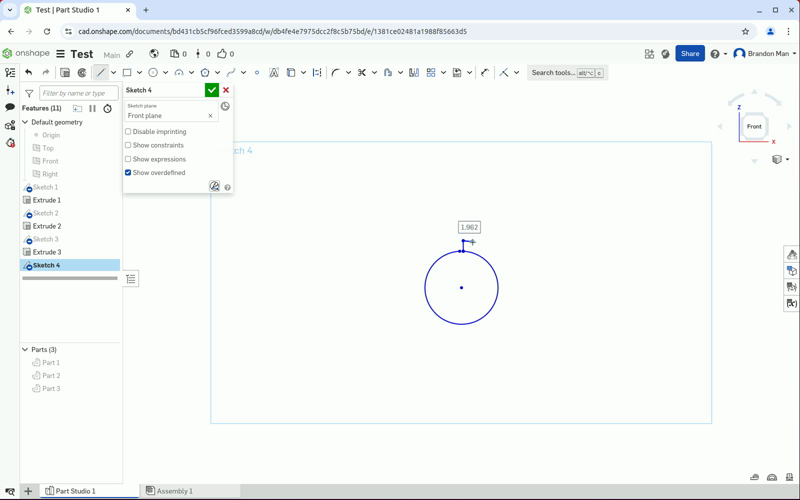
mouse_move(540, 251)
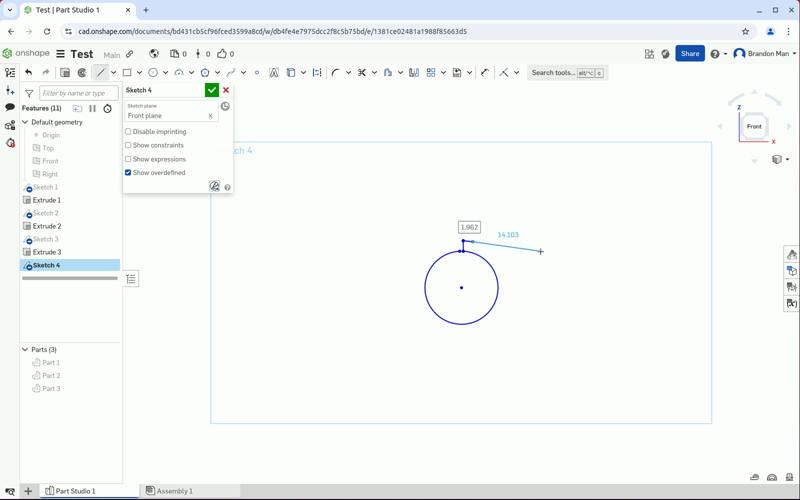
click(540, 251)
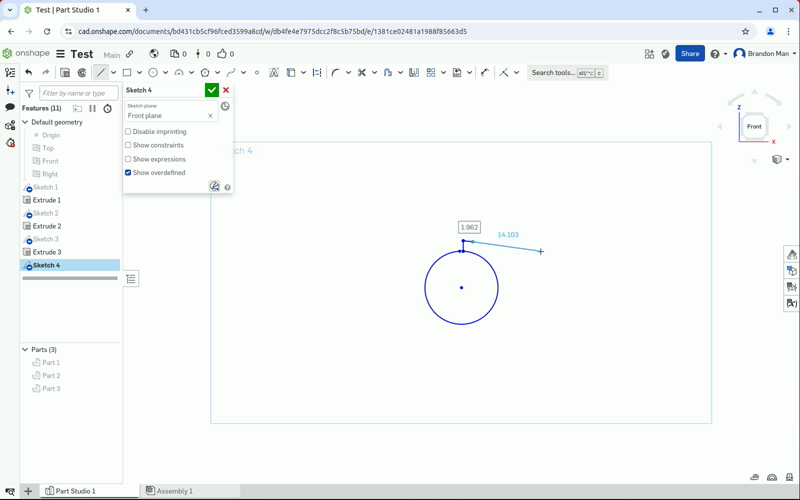
key_up(shift)
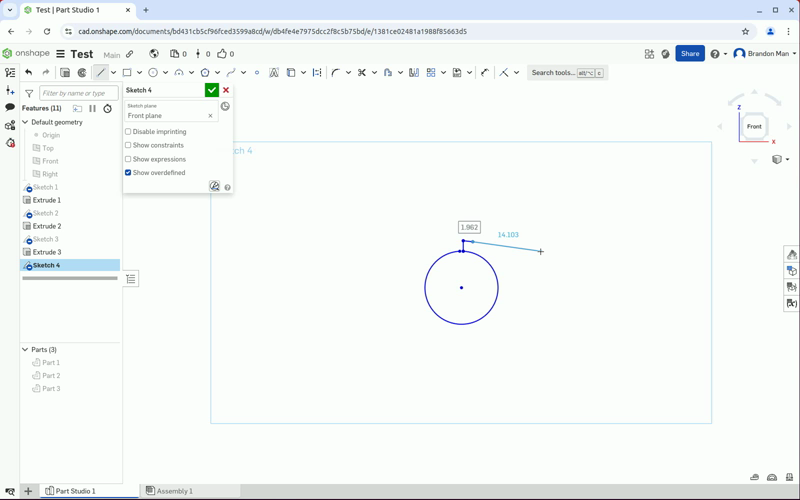
key(esc)
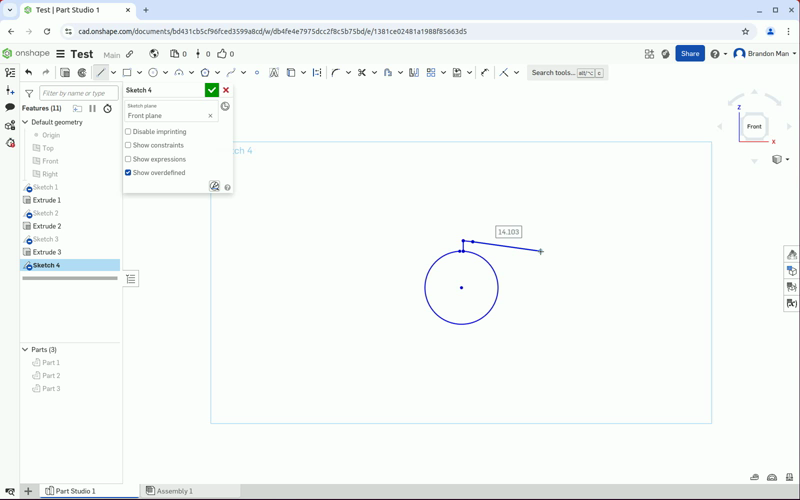
key(a)
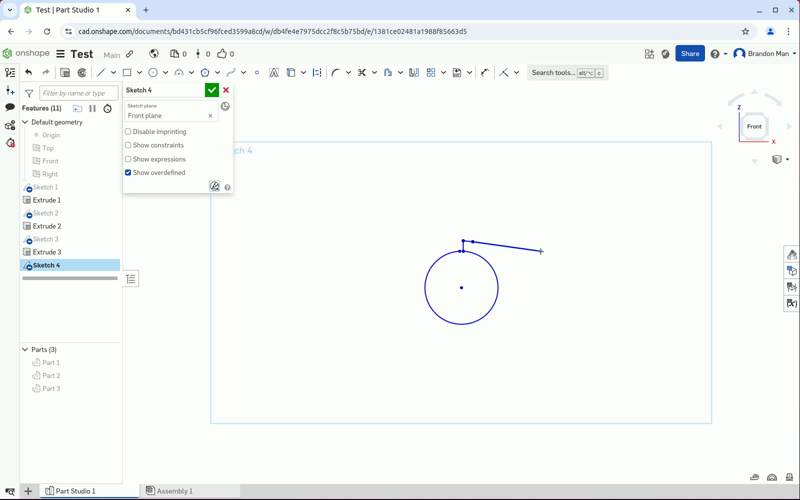
mouse_move(540, 251)
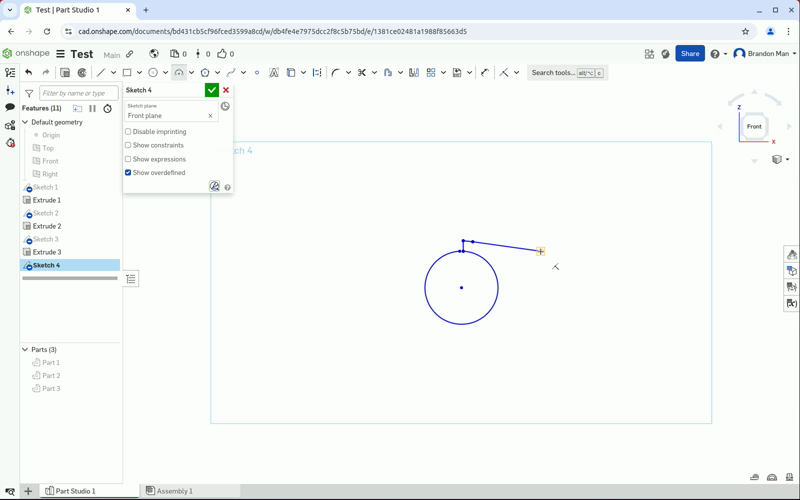
click(540, 251)
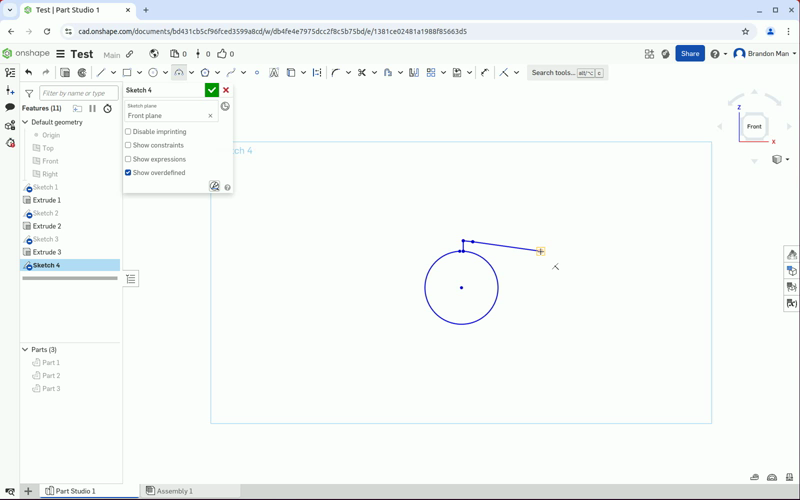
key_down(shift)
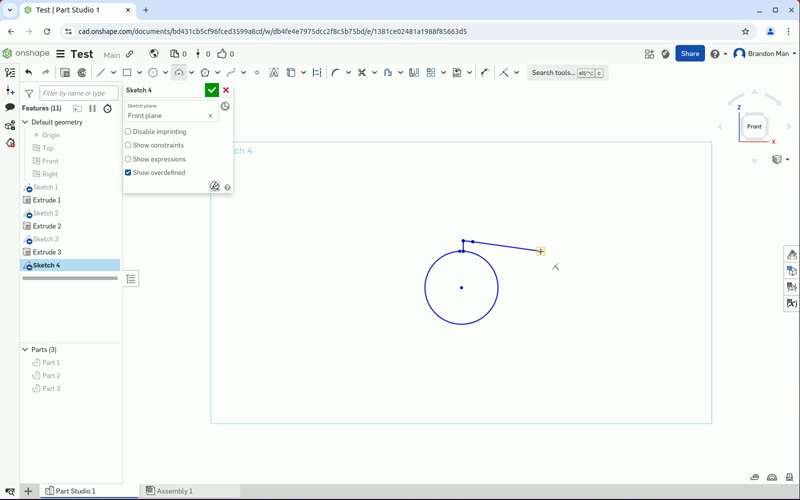
mouse_move(540, 314)
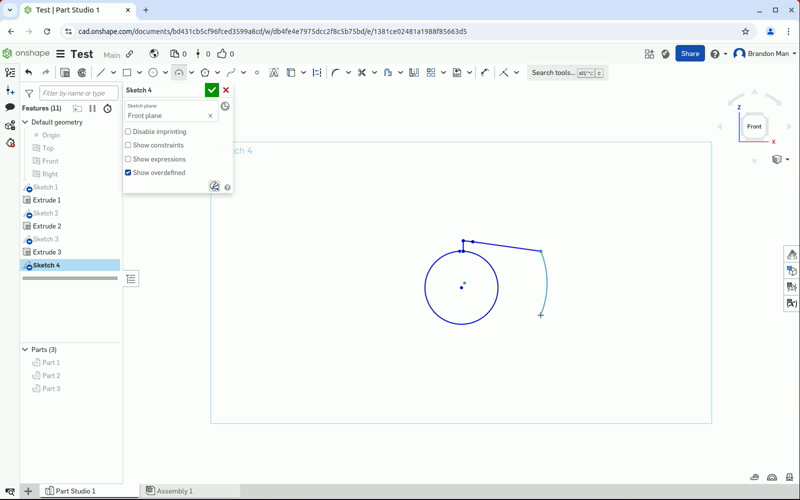
click(540, 314)
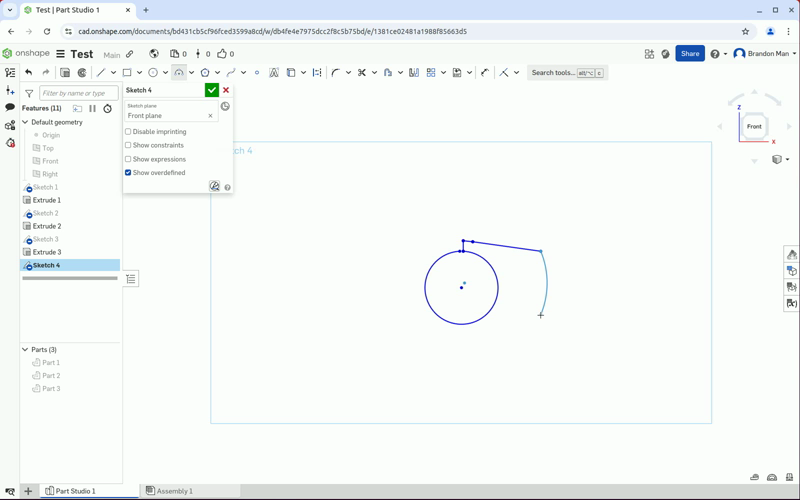
mouse_move(572, 282)
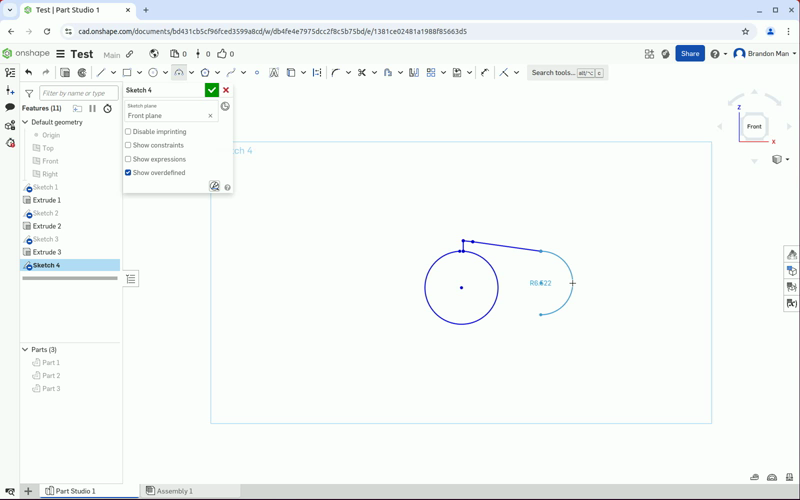
click(572, 282)
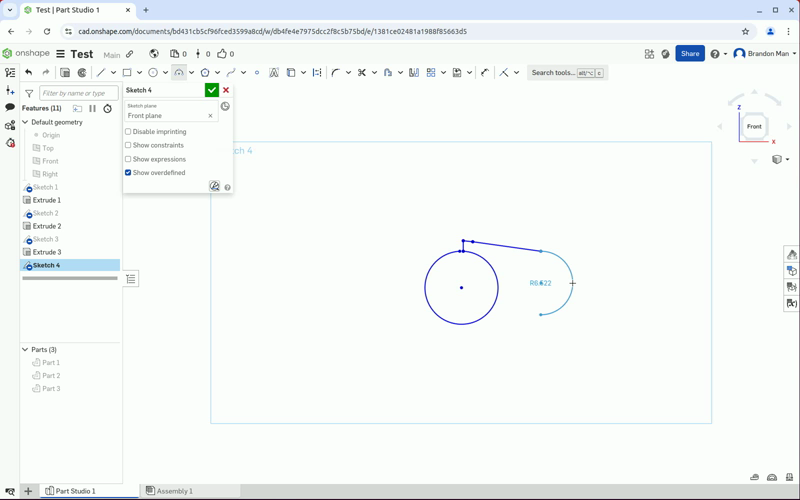
key_up(shift)
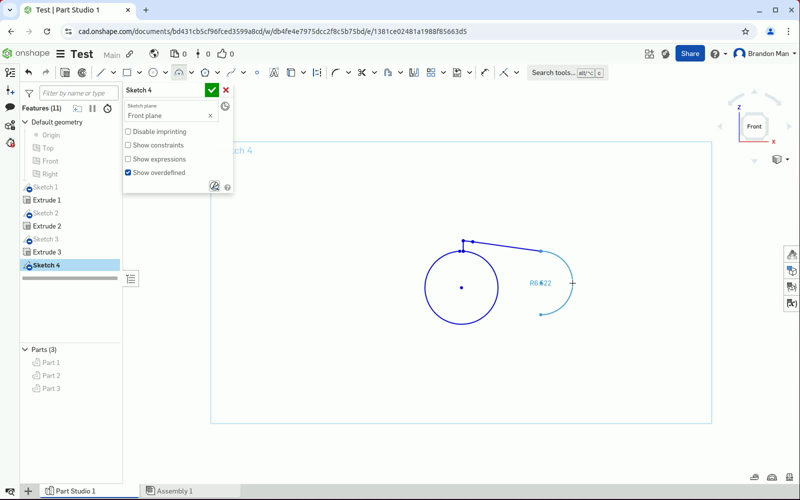
key(esc)
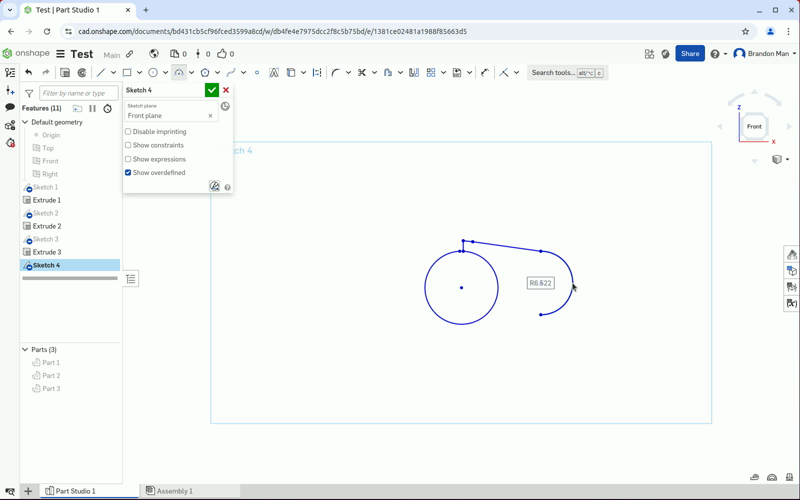
key(l)
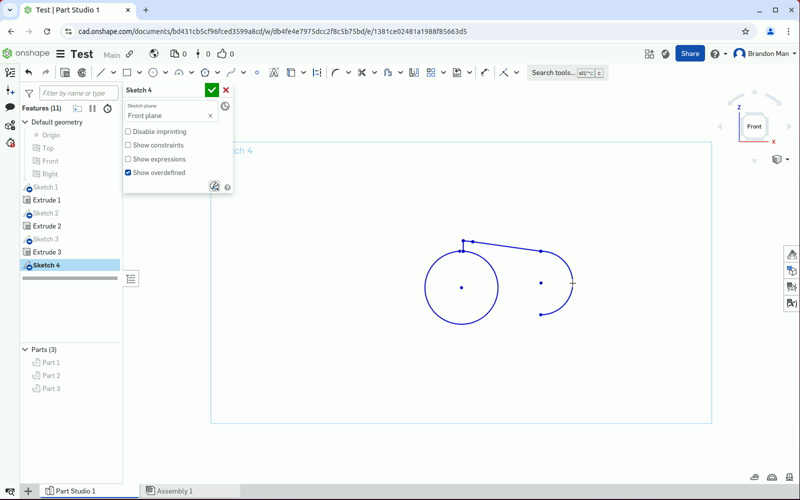
mouse_move(540, 314)
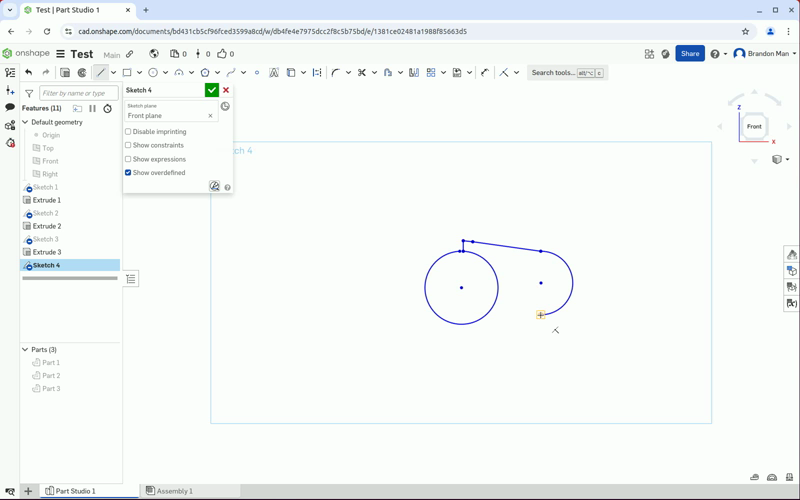
click(540, 314)
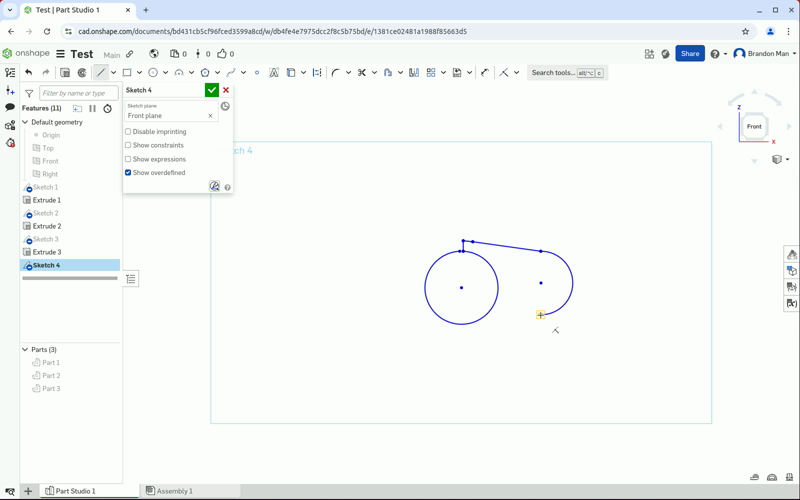
key_down(shift)
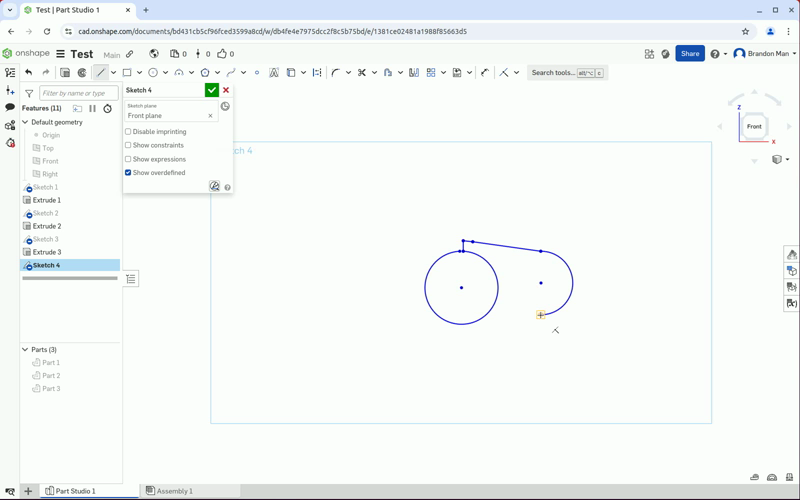
mouse_move(460, 325)
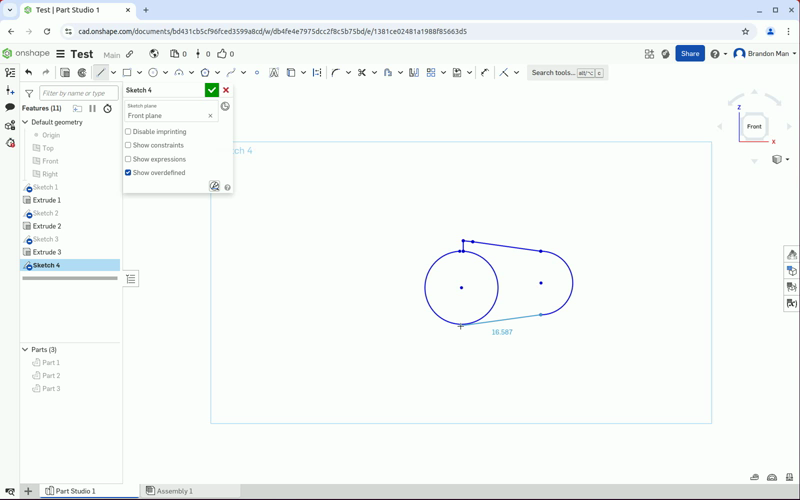
scroll(6)
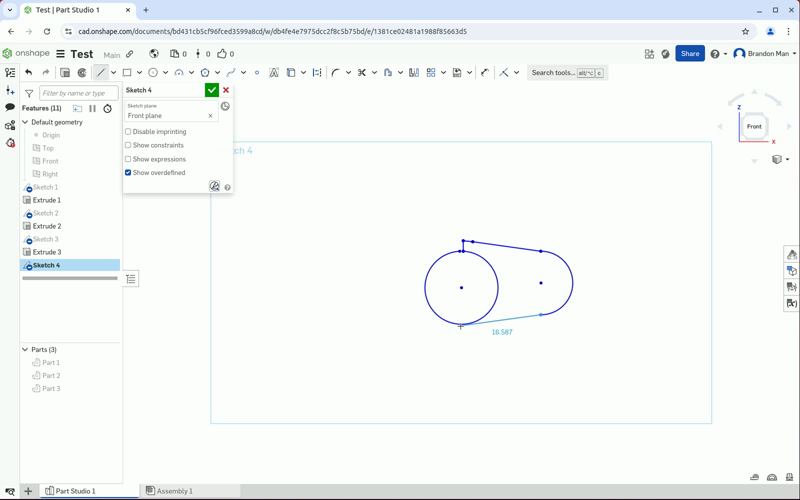
scroll(6)
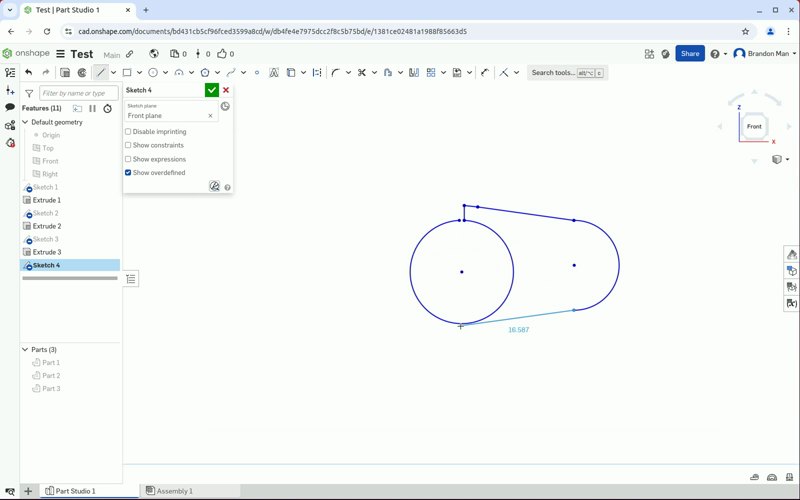
scroll(6)
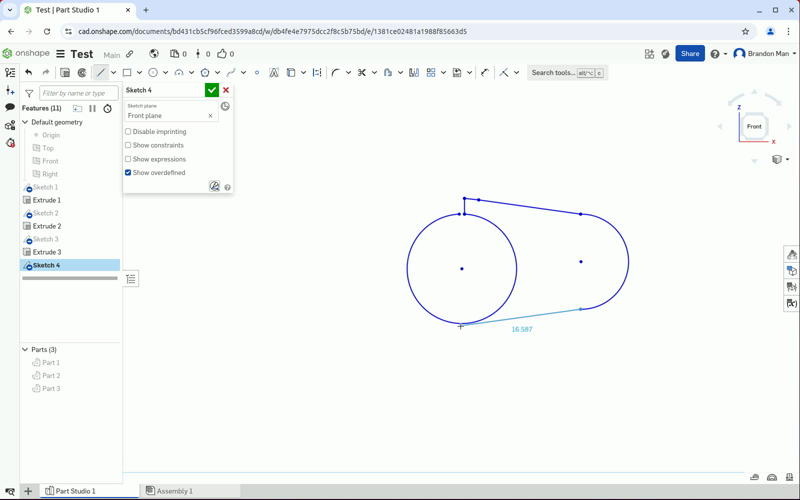
scroll(6)
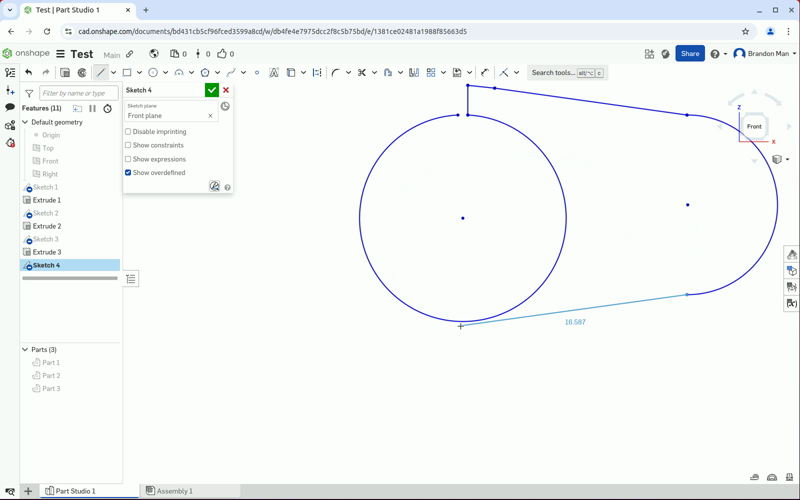
scroll(6)
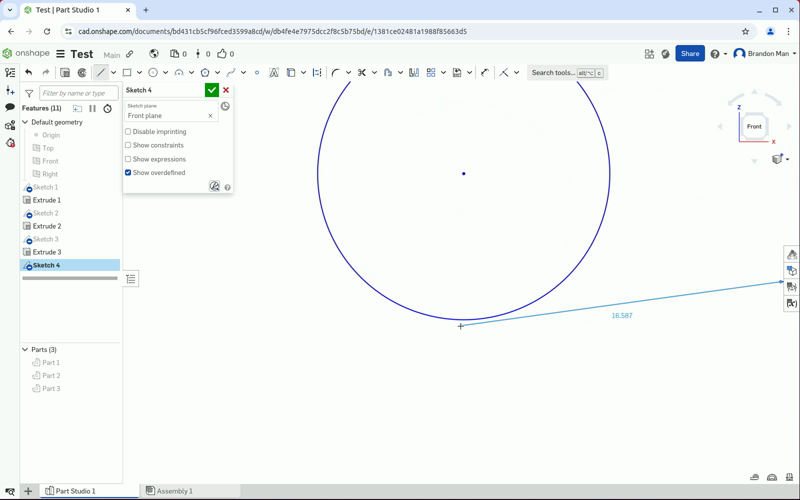
scroll(6)
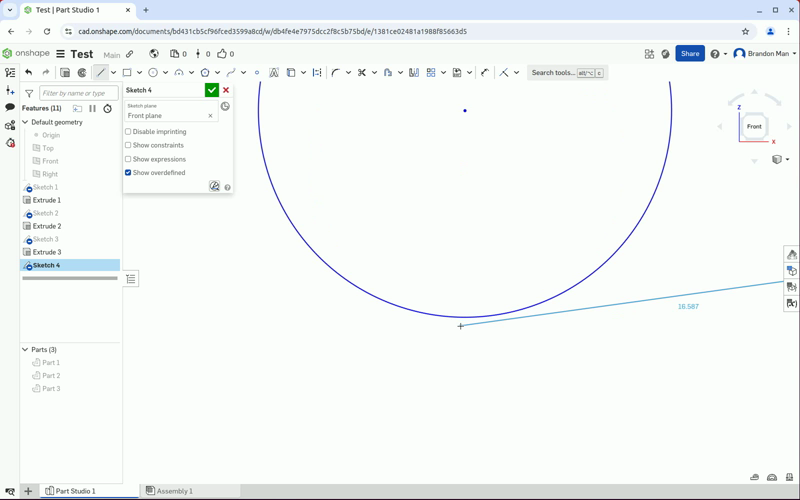
scroll(6)
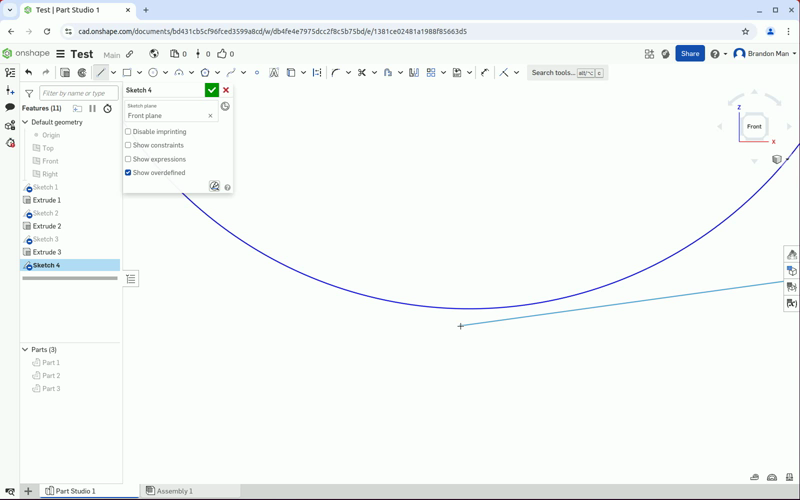
click(460, 325)
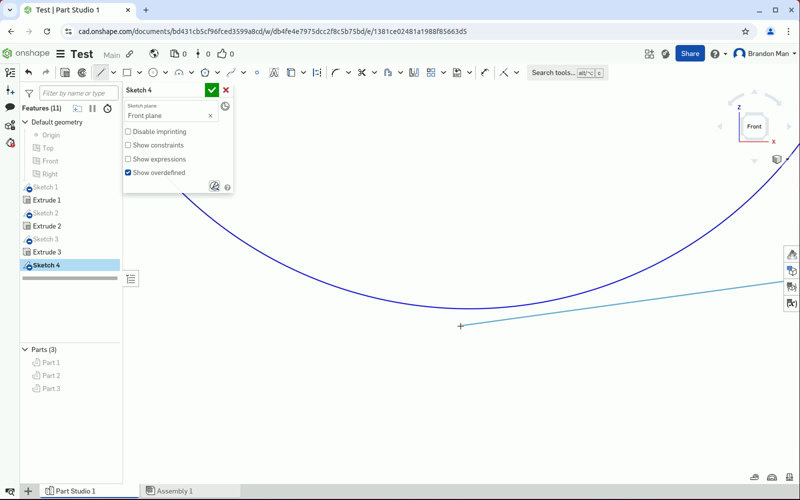
scroll(-6)
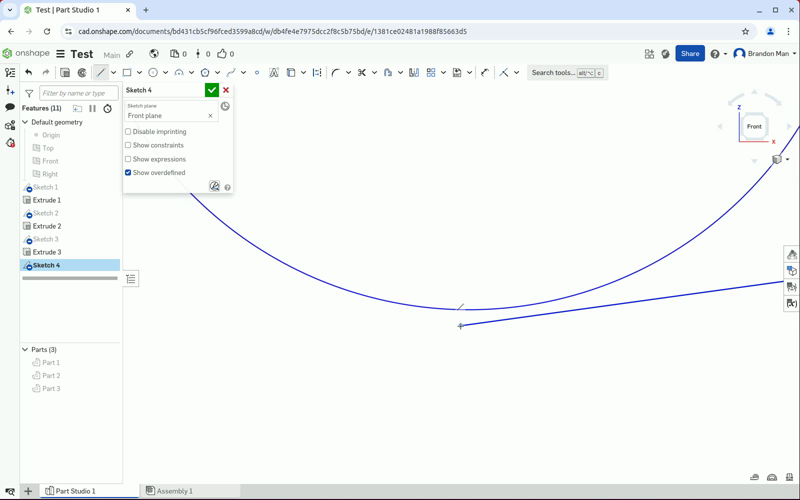
scroll(-6)
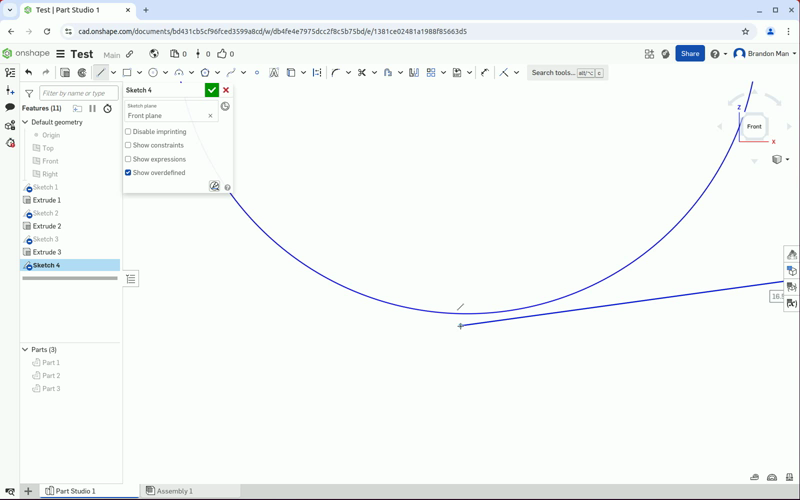
scroll(-6)
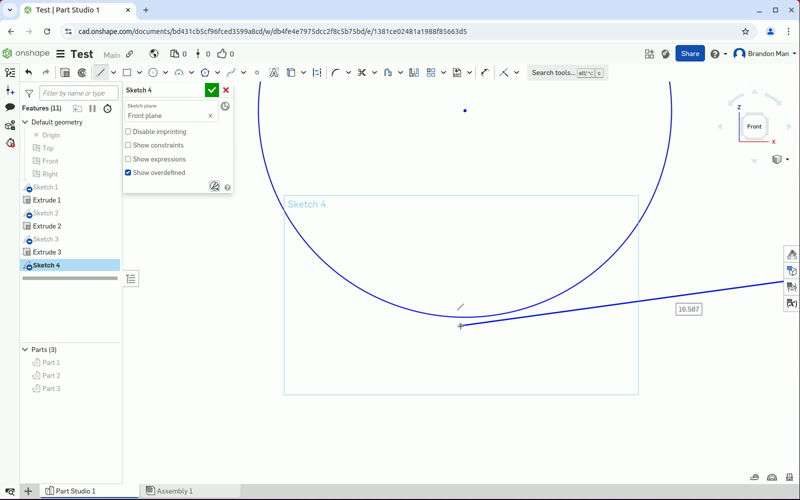
scroll(-6)
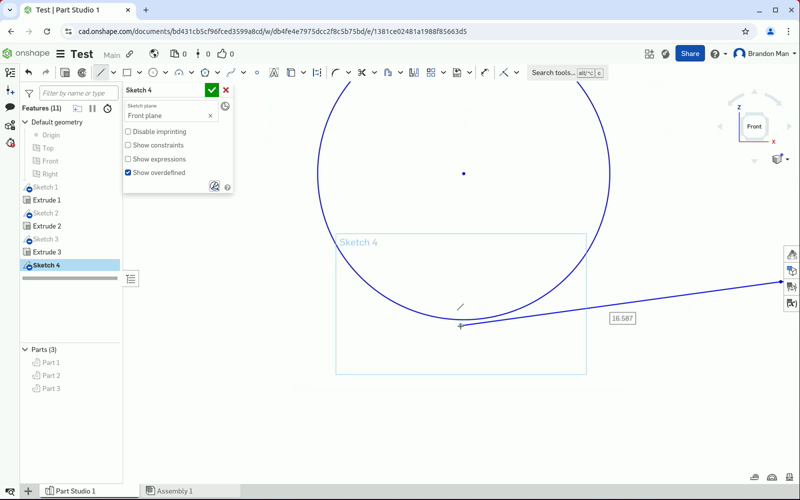
scroll(-6)
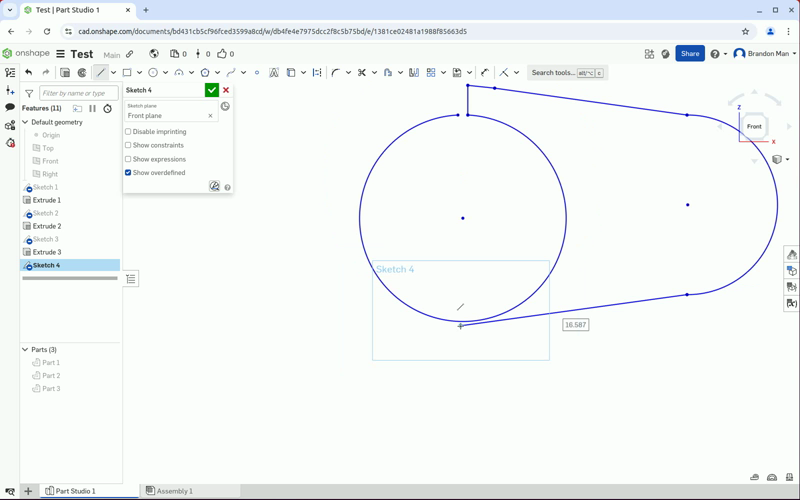
scroll(-6)
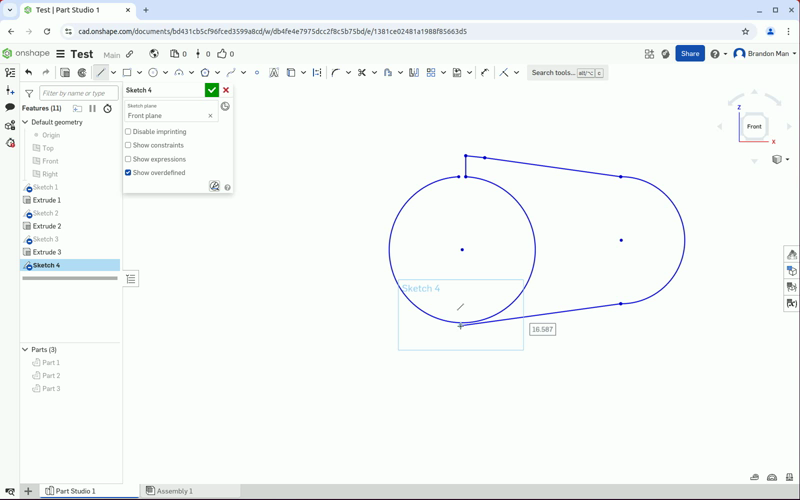
scroll(-6)
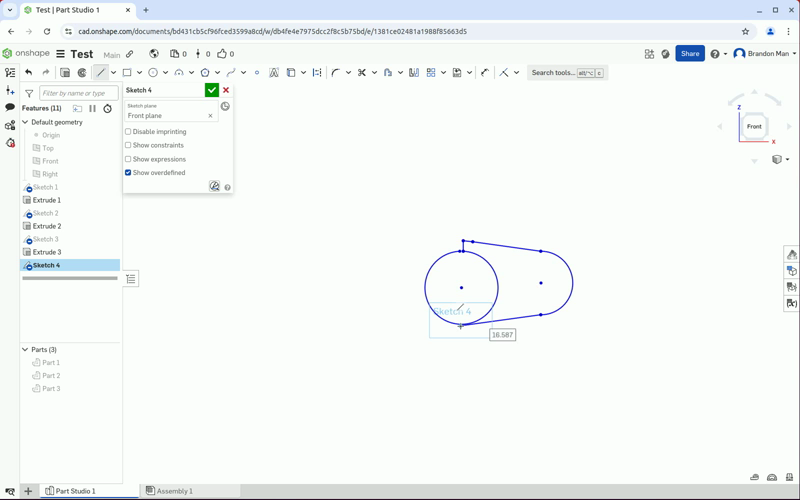
key_up(shift)
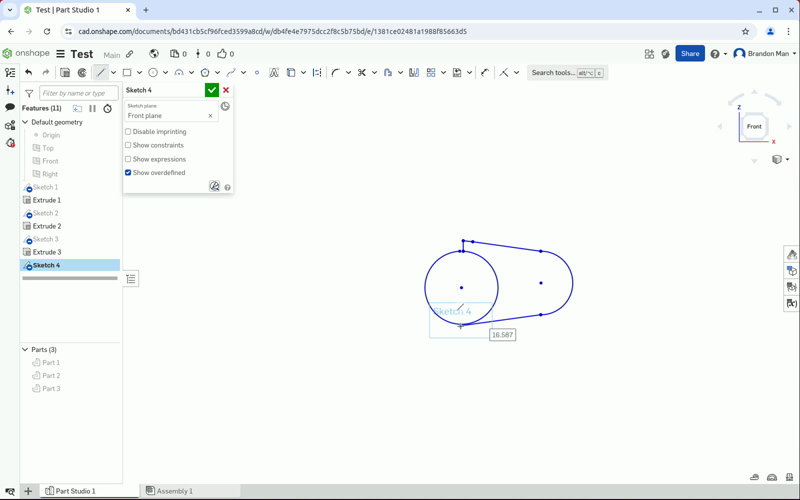
key(esc)
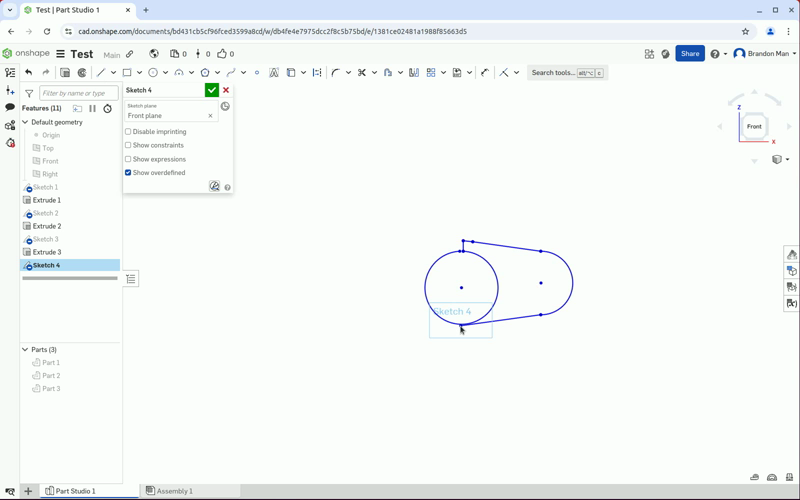
key(a)
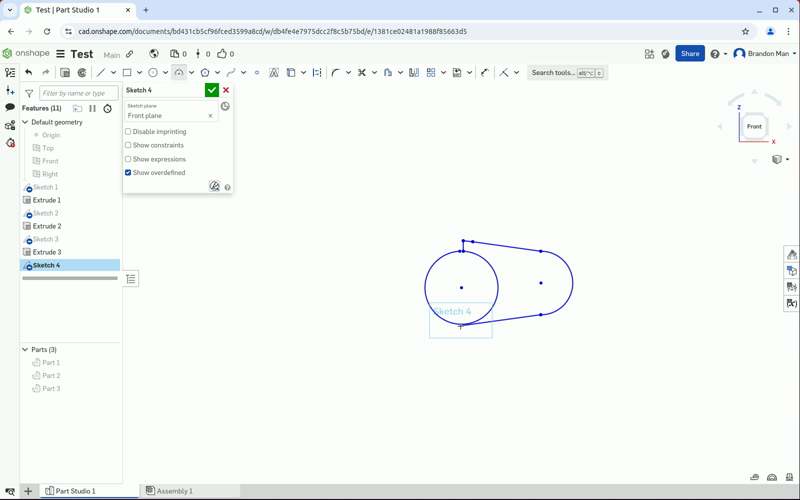
mouse_move(460, 325)
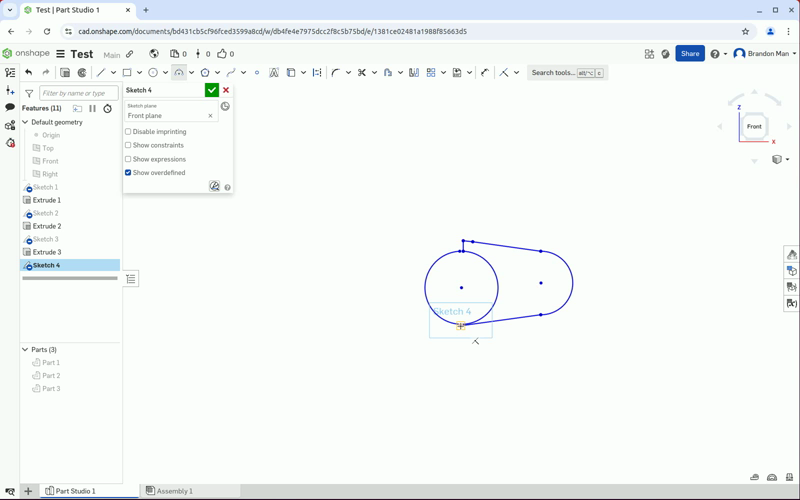
scroll(6)
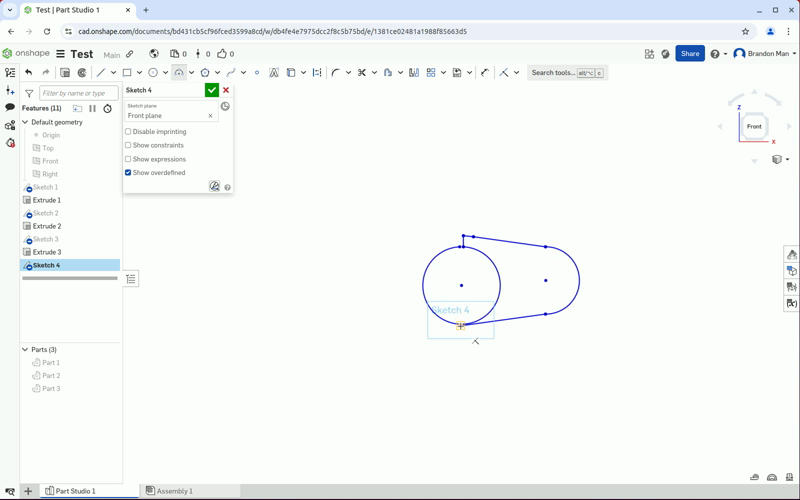
scroll(6)
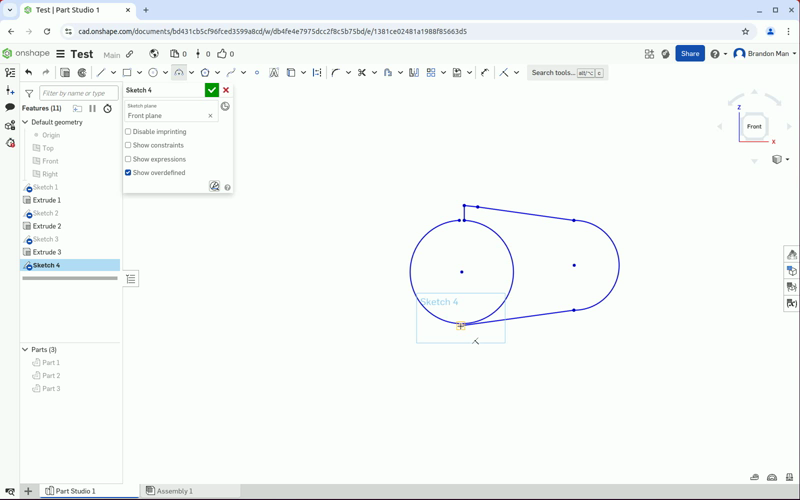
scroll(6)
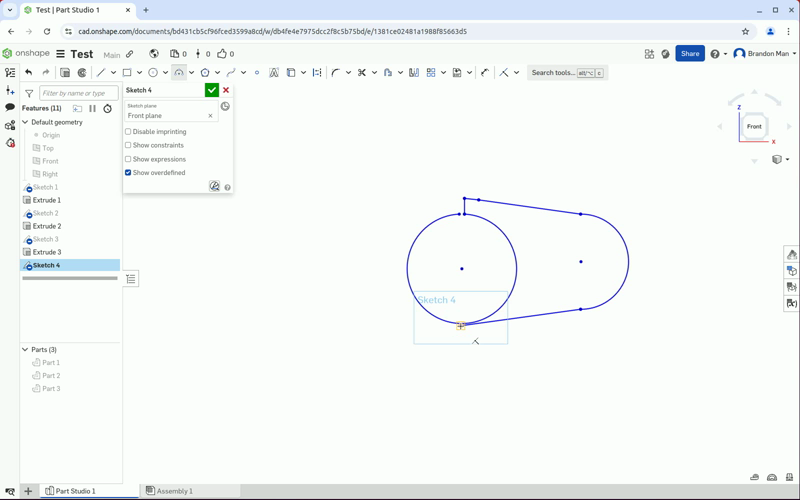
scroll(6)
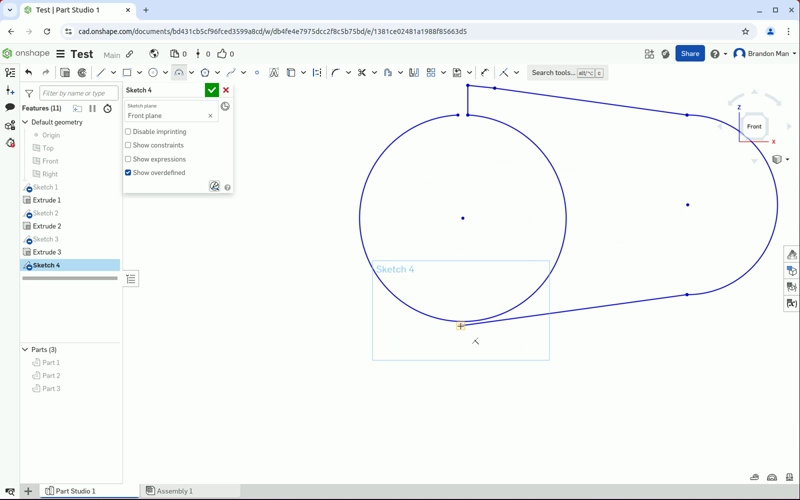
scroll(6)
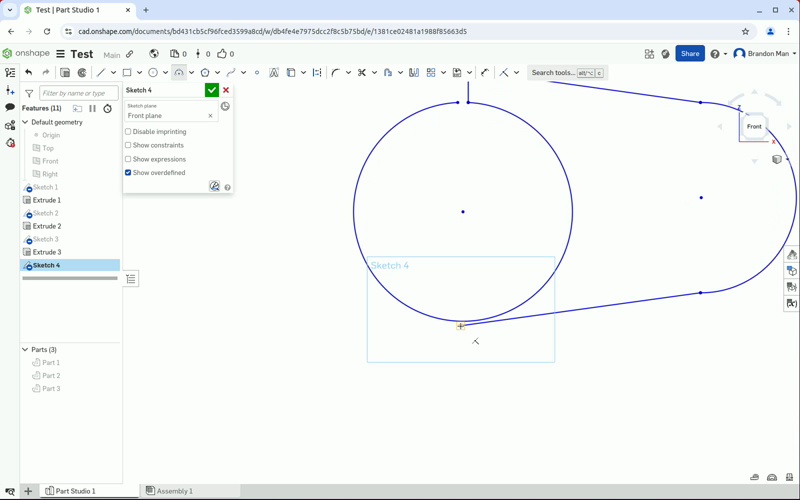
scroll(6)
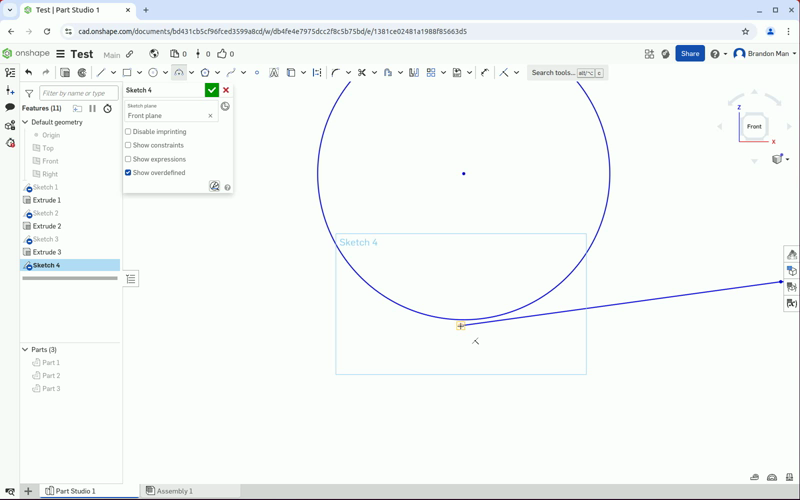
scroll(6)
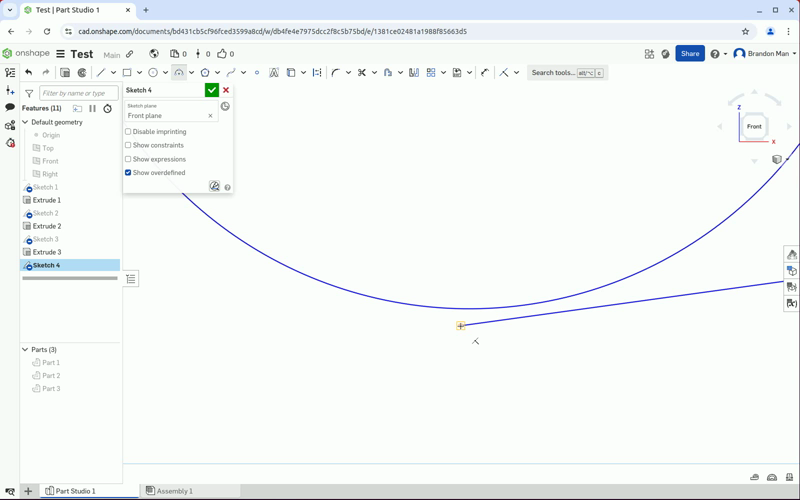
click(460, 325)
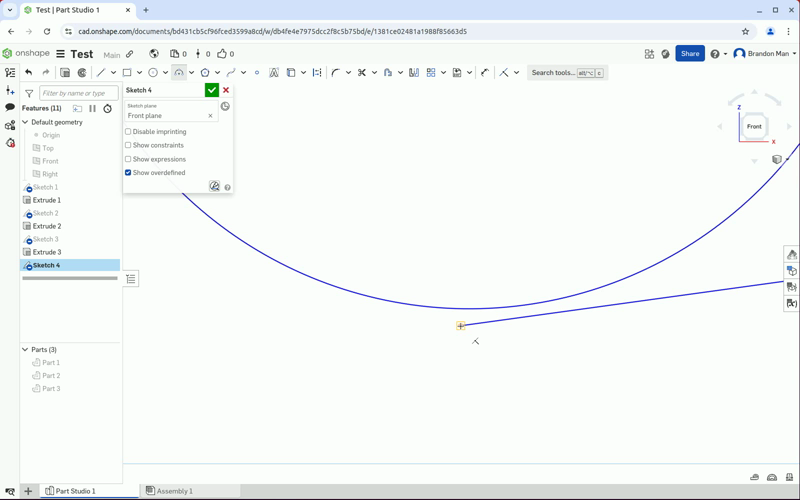
scroll(-6)
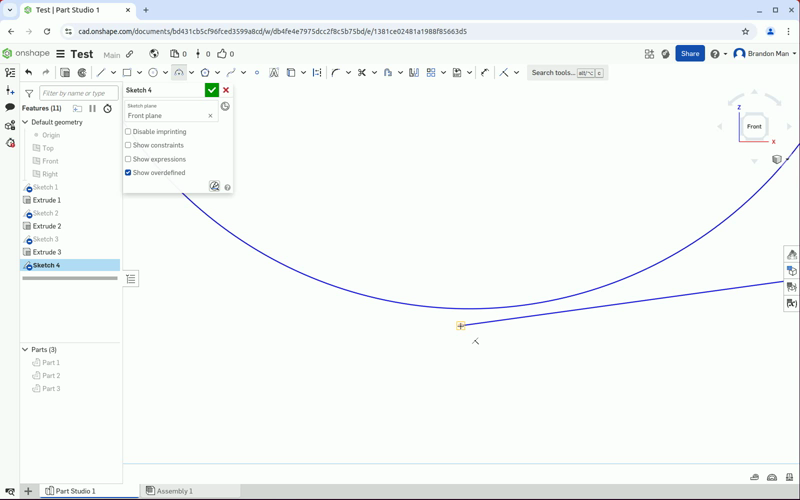
scroll(-6)
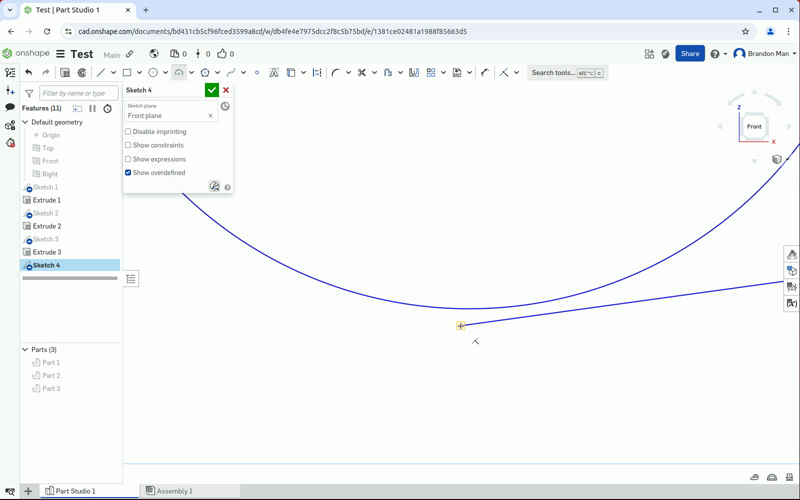
scroll(-6)
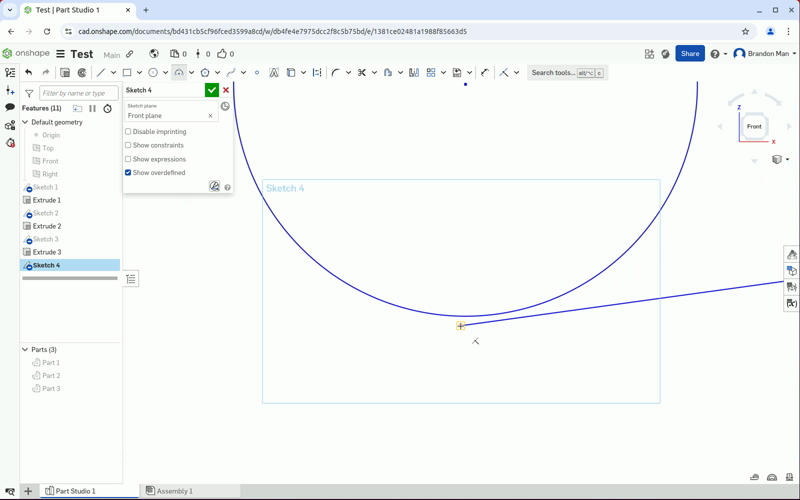
scroll(-6)
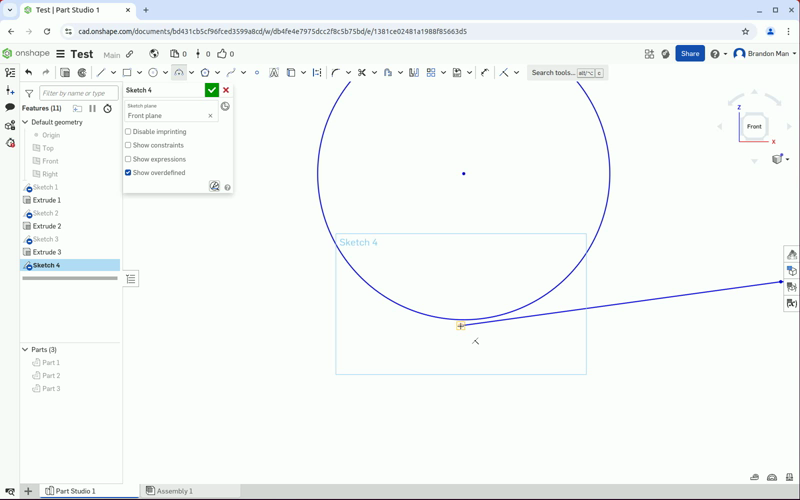
scroll(-6)
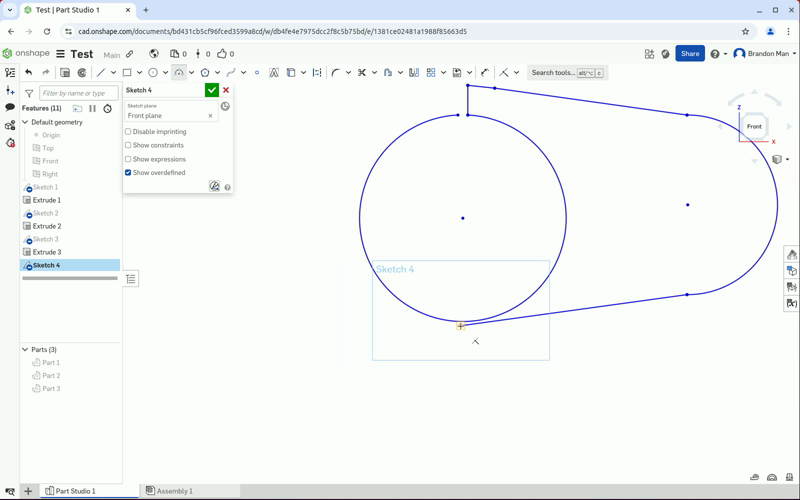
scroll(-6)
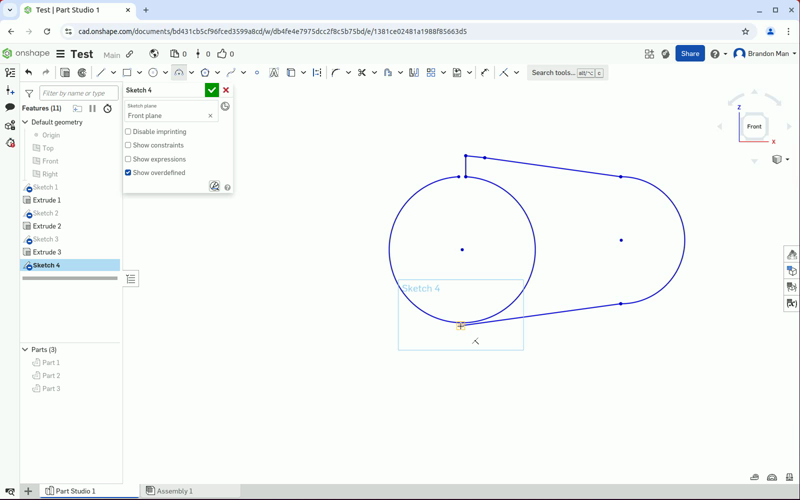
scroll(-6)
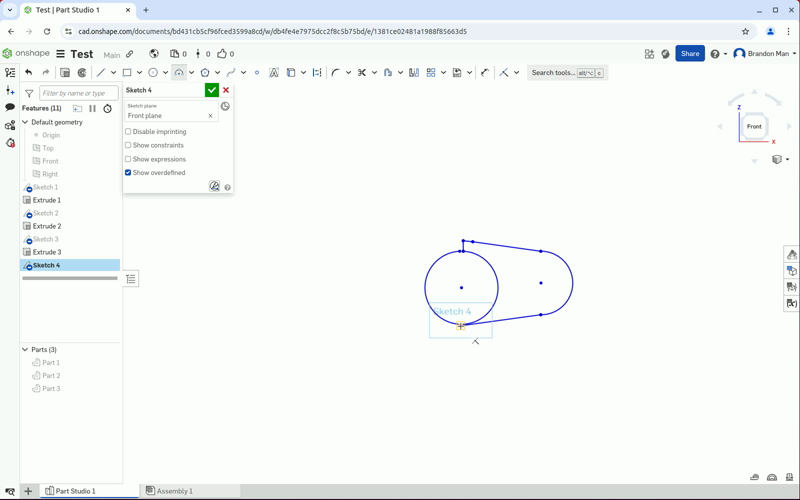
key_down(shift)
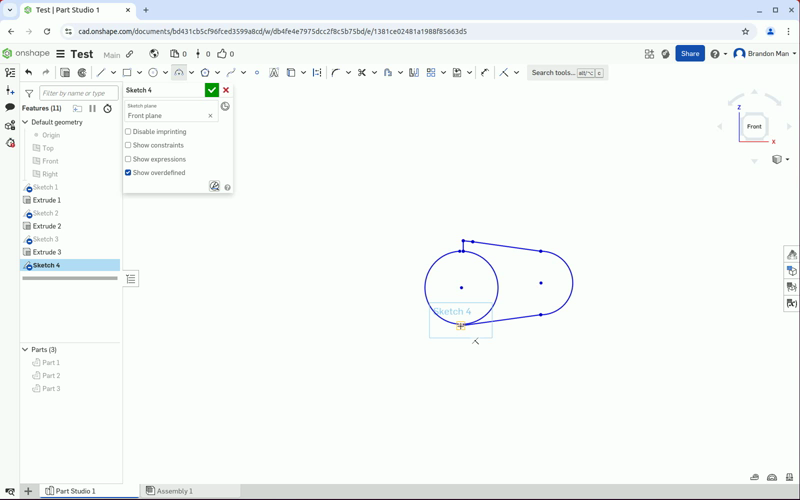
mouse_move(459, 239)
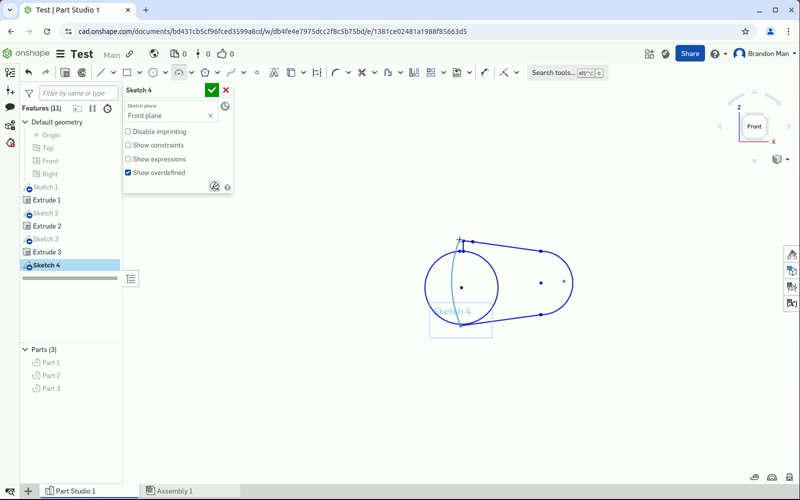
scroll(6)
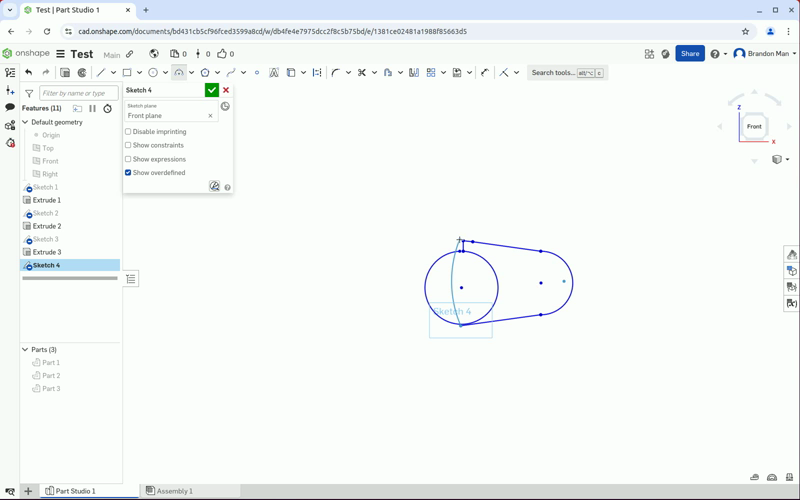
scroll(6)
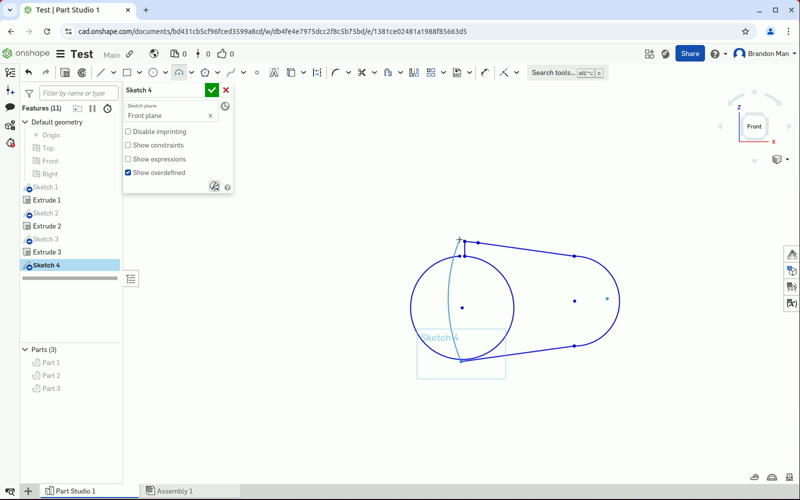
scroll(6)
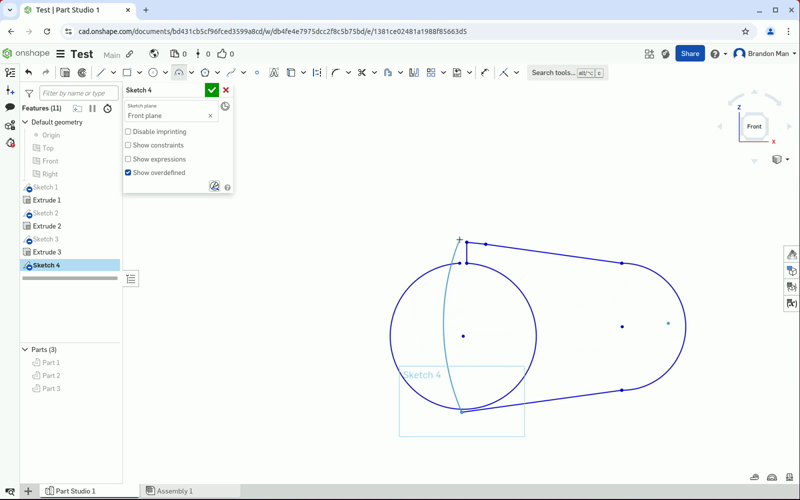
scroll(6)
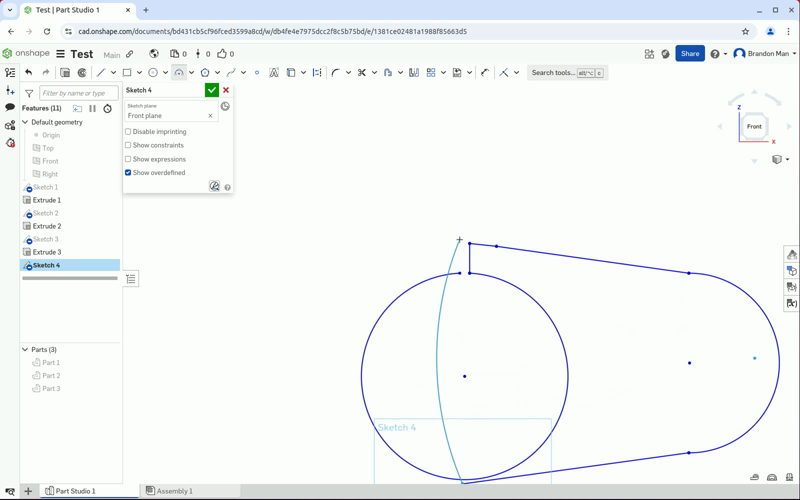
scroll(6)
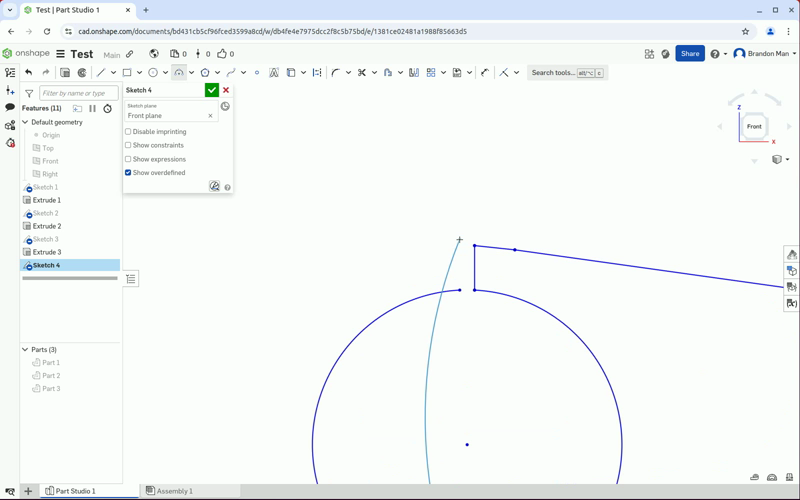
scroll(6)
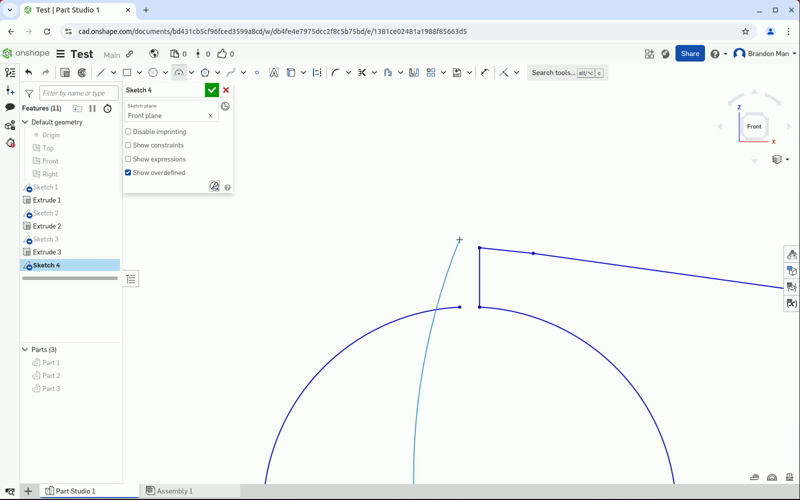
scroll(6)
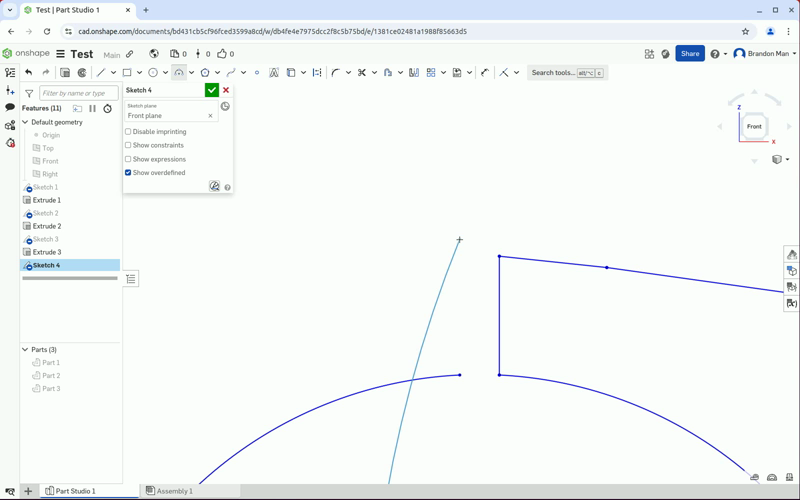
click(459, 239)
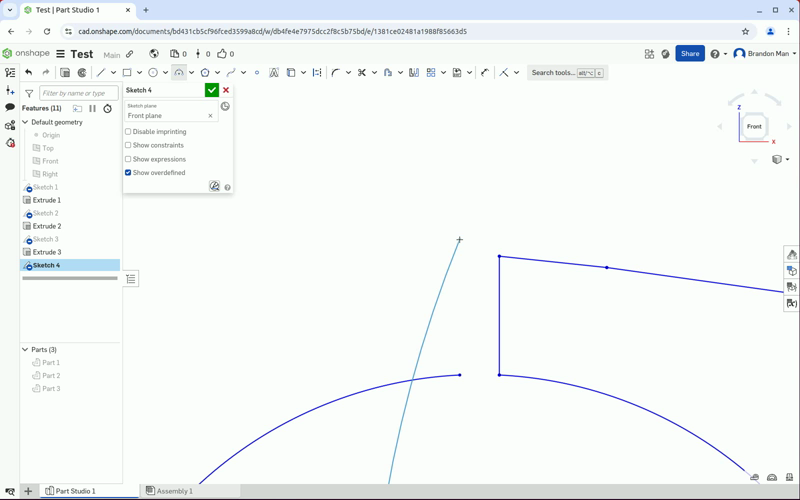
scroll(-6)
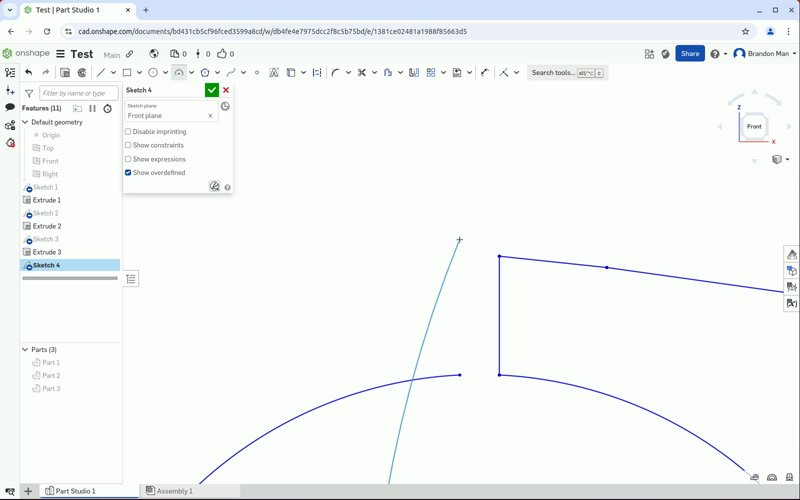
scroll(-6)
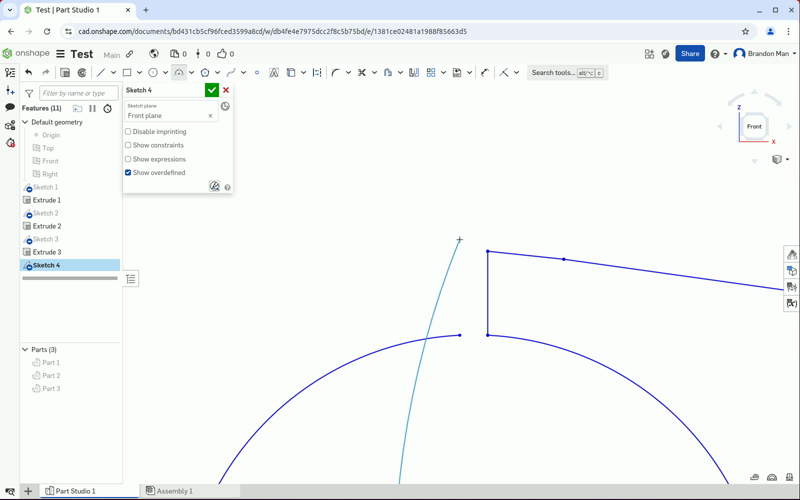
scroll(-6)
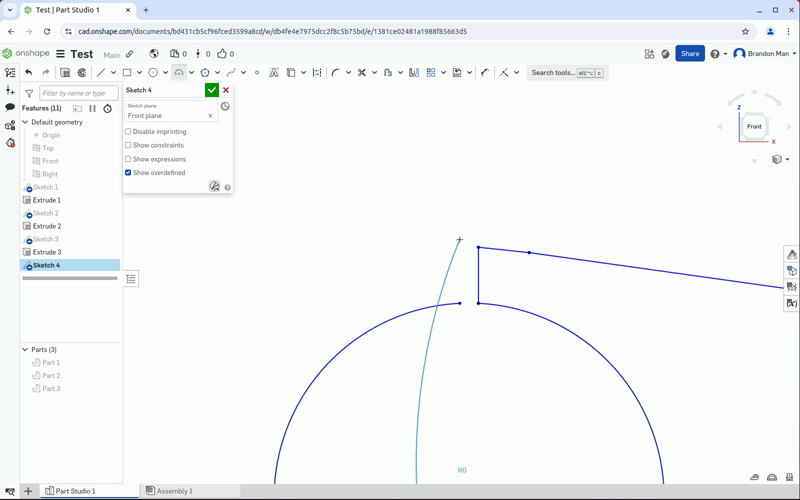
scroll(-6)
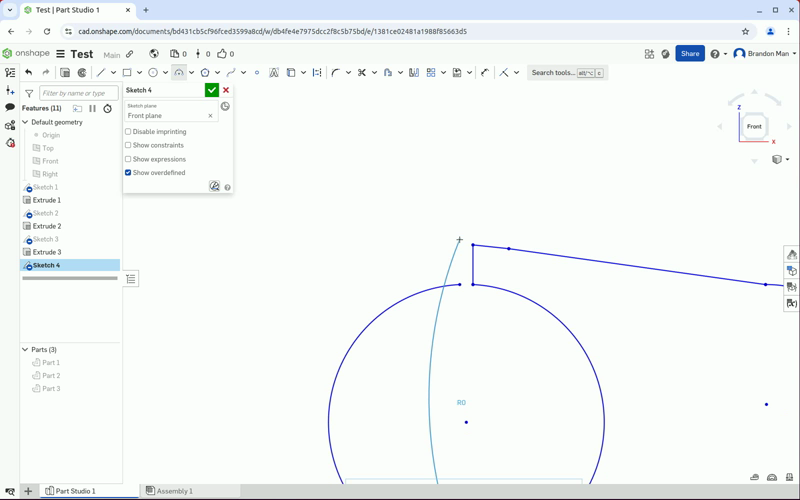
scroll(-6)
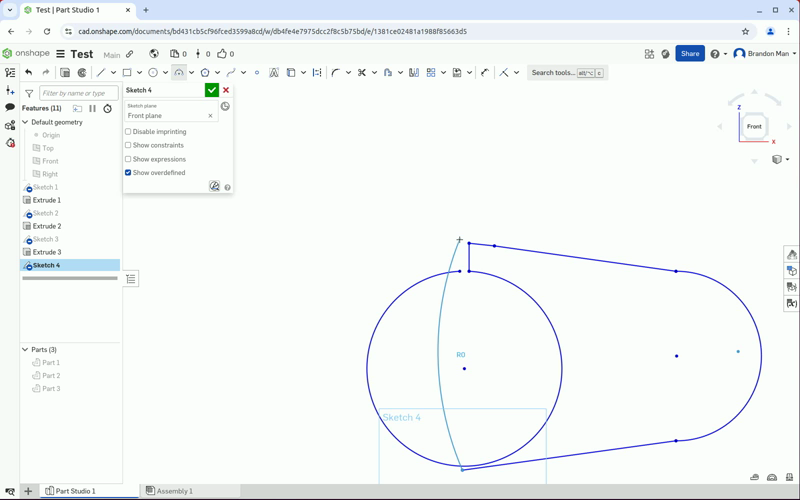
scroll(-6)
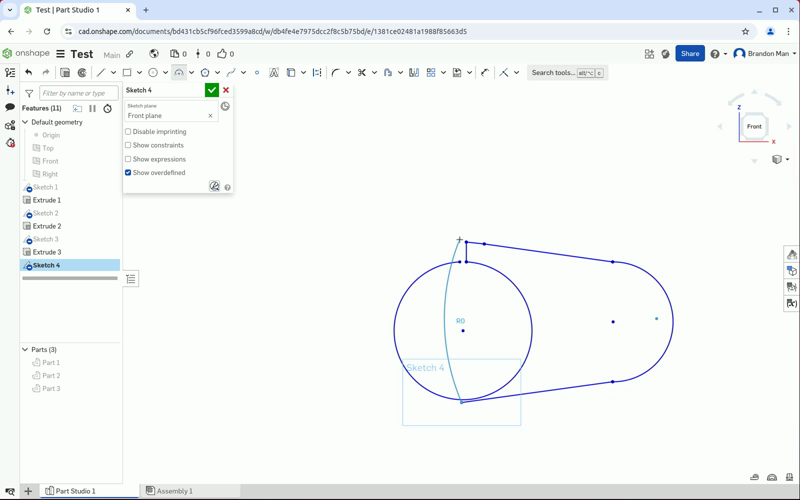
scroll(-6)
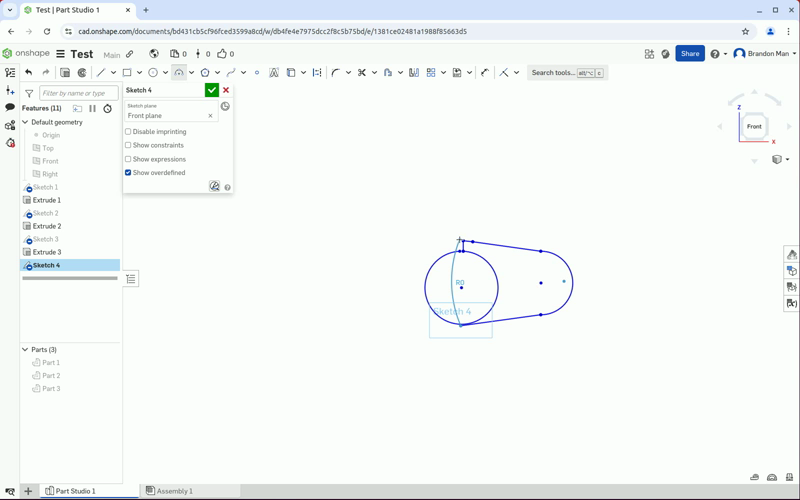
mouse_move(418, 282)
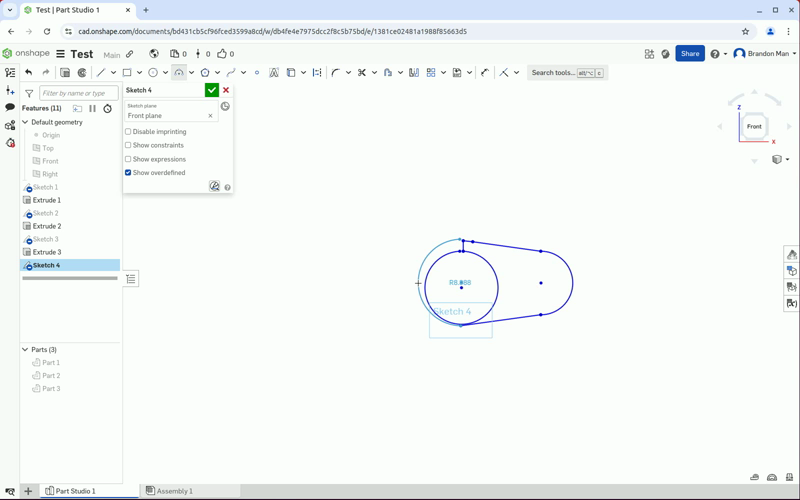
click(418, 282)
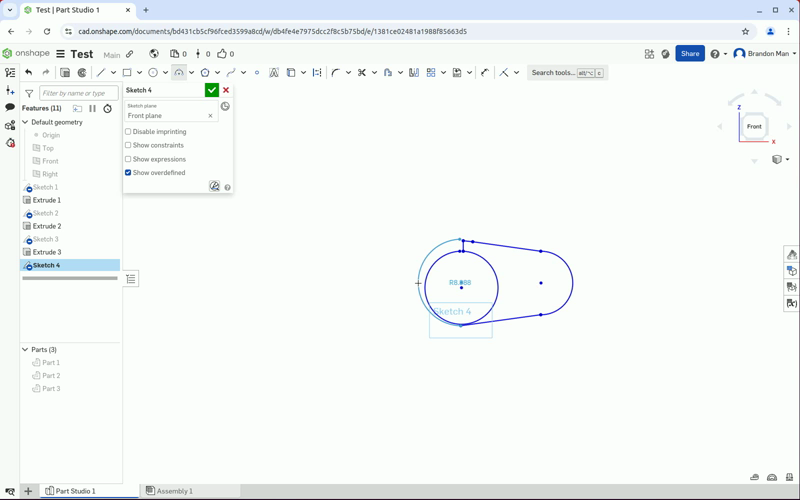
key_up(shift)
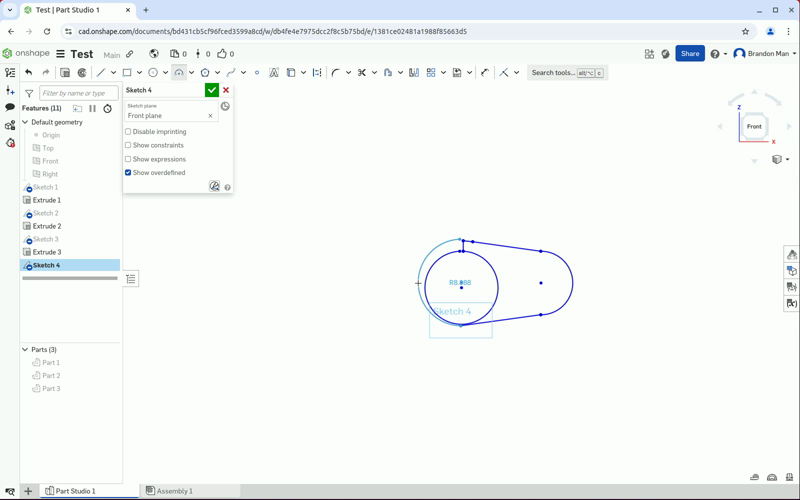
key(esc)
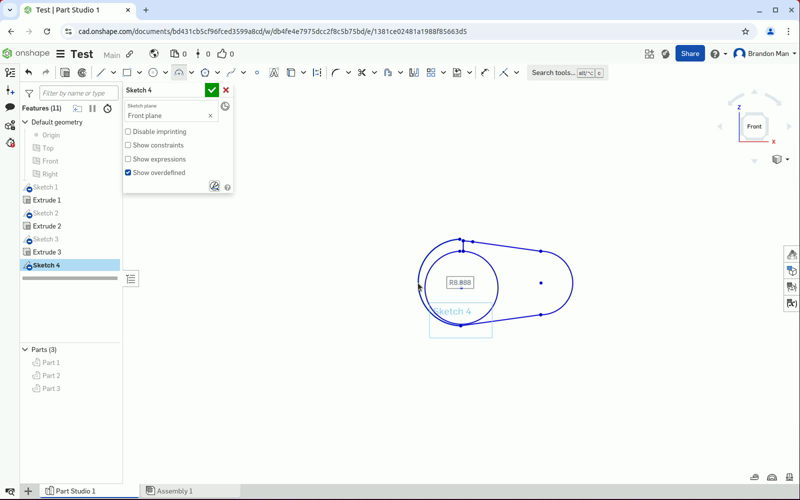
key(l)
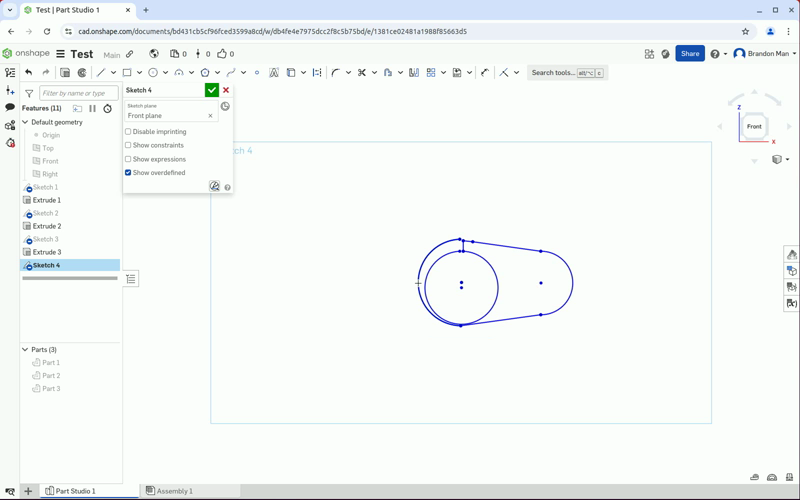
mouse_move(459, 239)
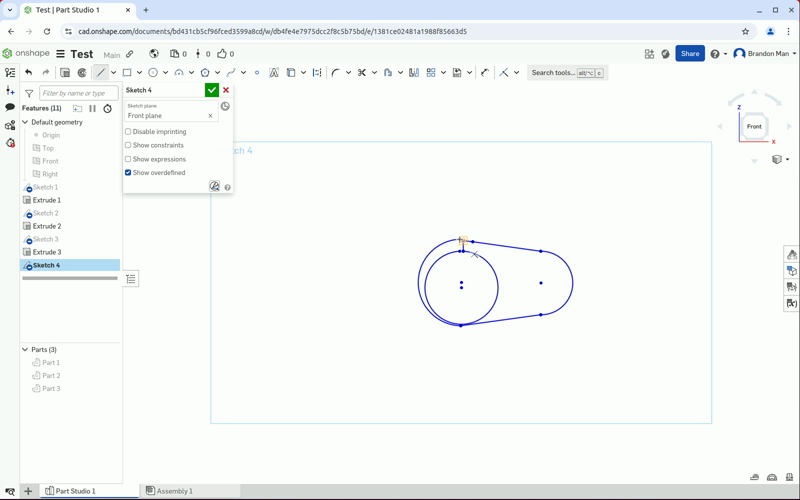
scroll(6)
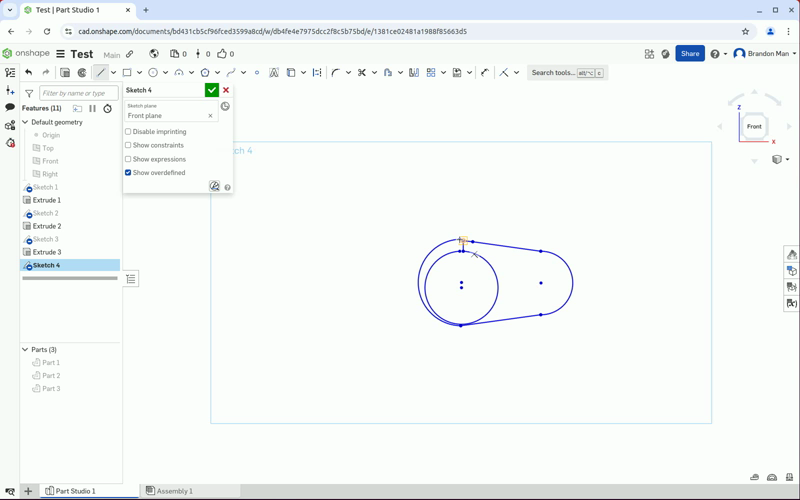
scroll(6)
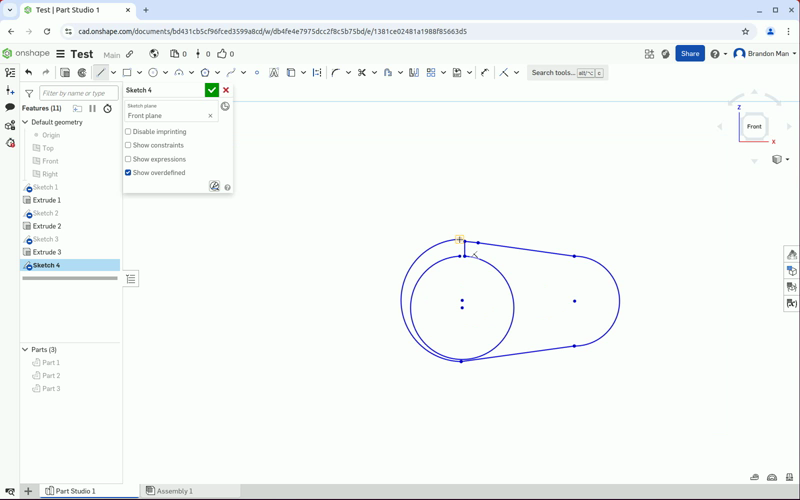
scroll(6)
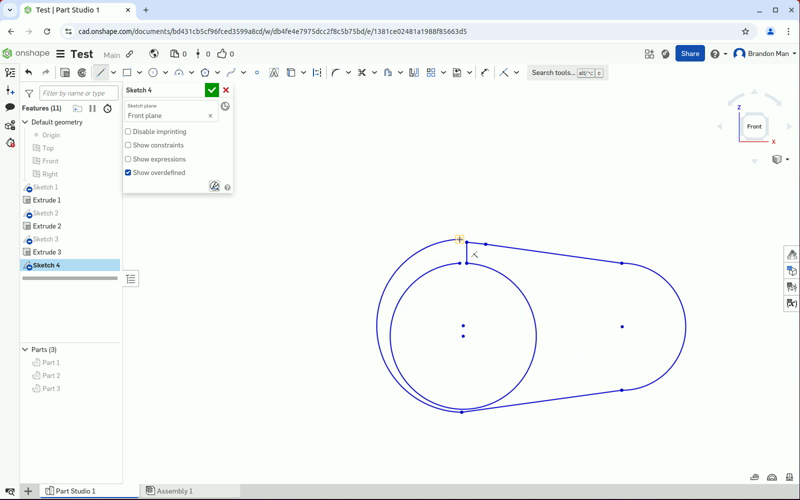
scroll(6)
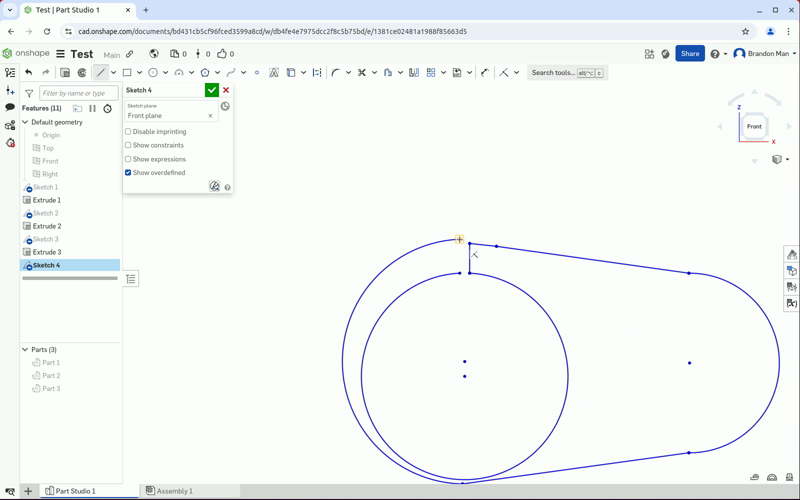
scroll(6)
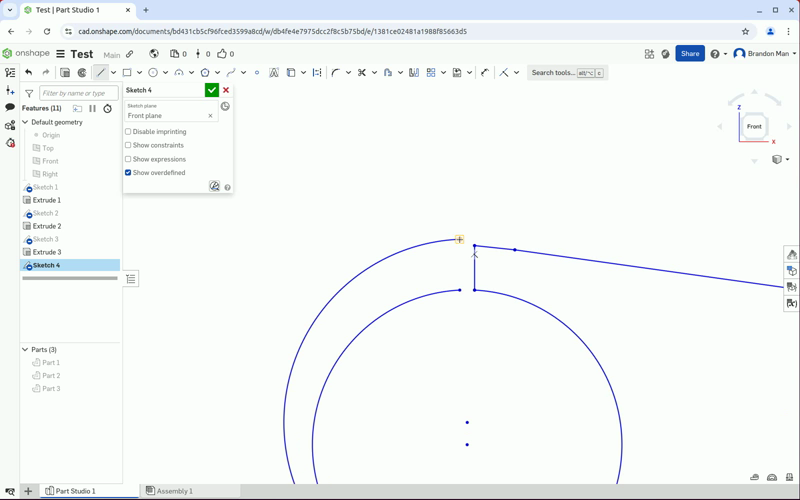
scroll(6)
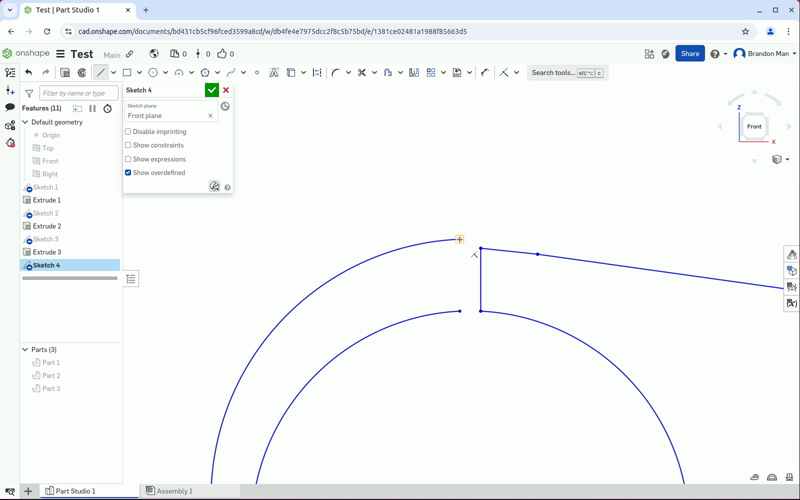
scroll(6)
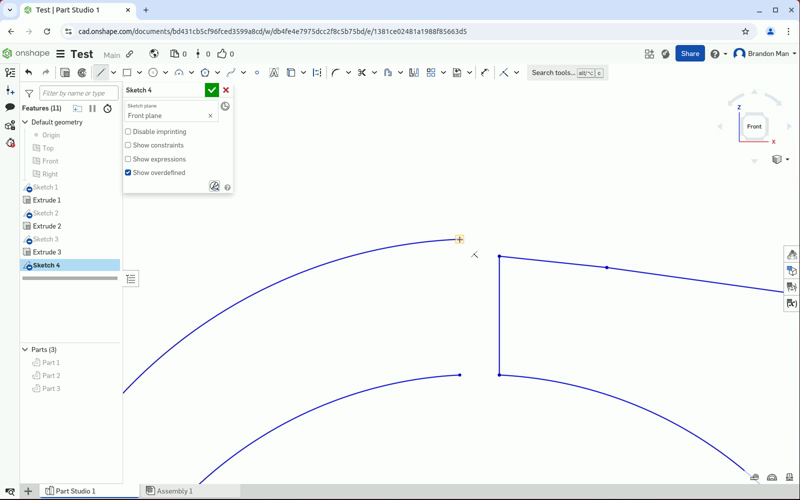
click(459, 239)
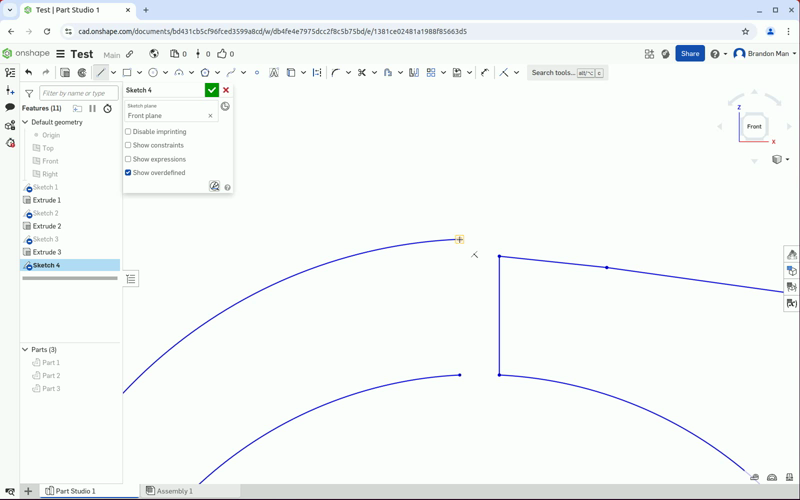
scroll(-6)
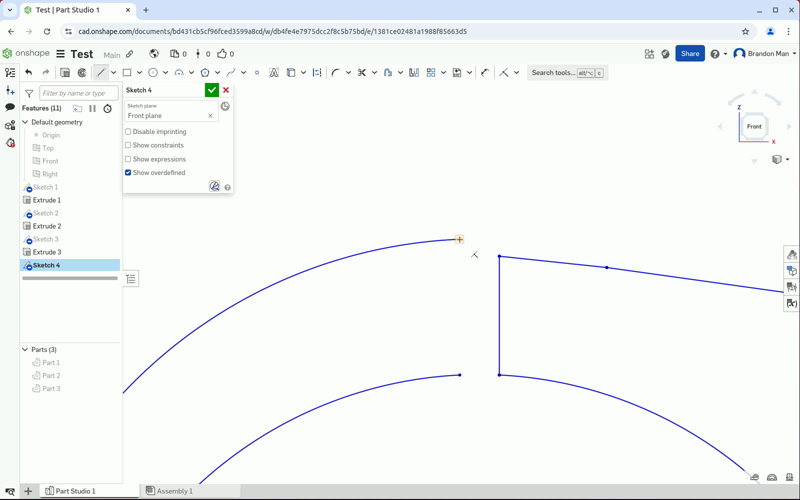
scroll(-6)
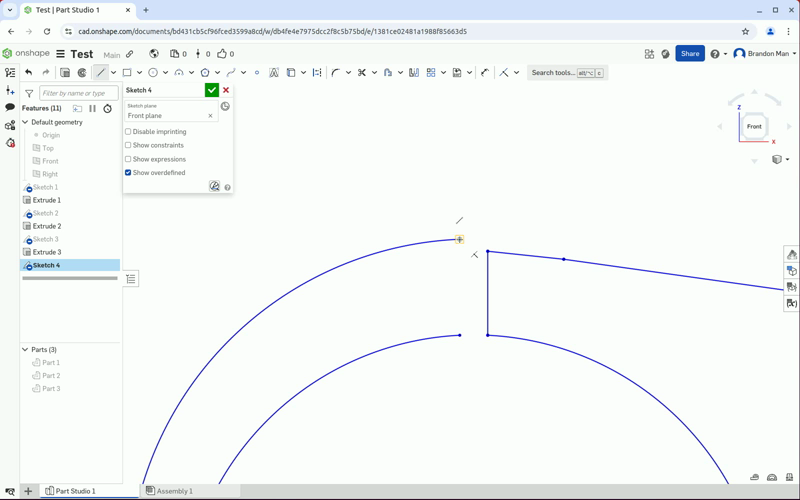
scroll(-6)
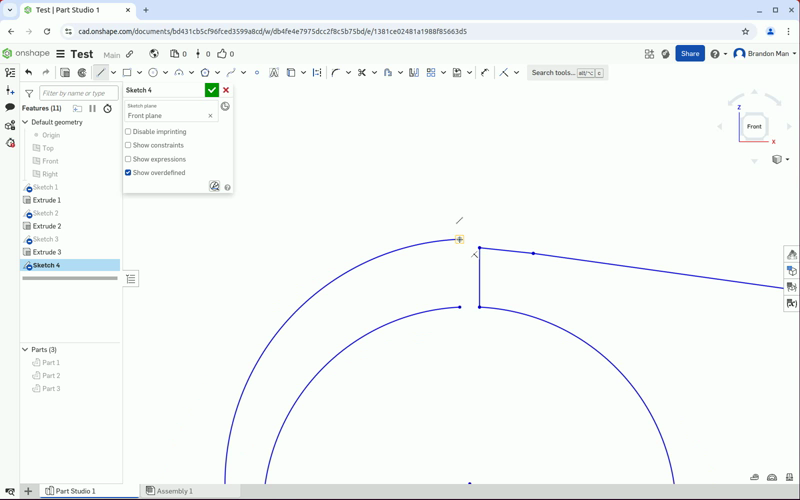
scroll(-6)
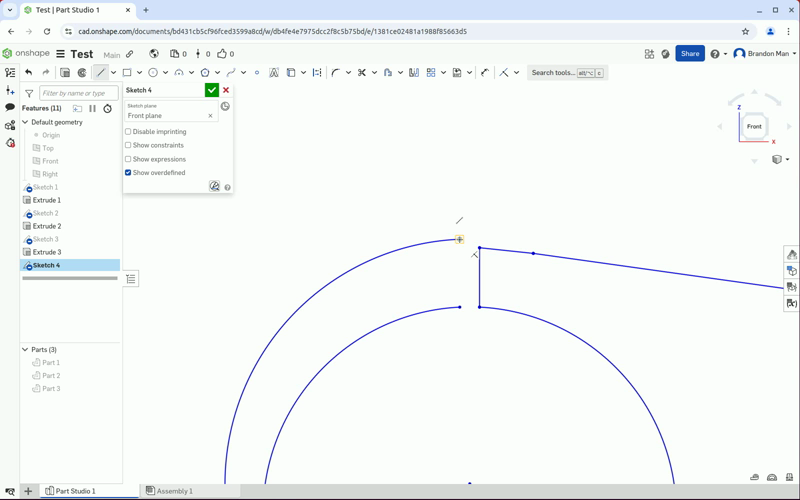
scroll(-6)
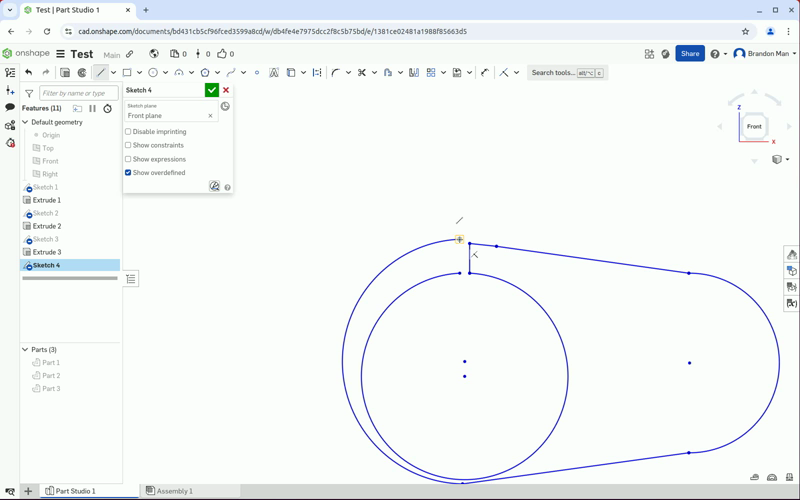
scroll(-6)
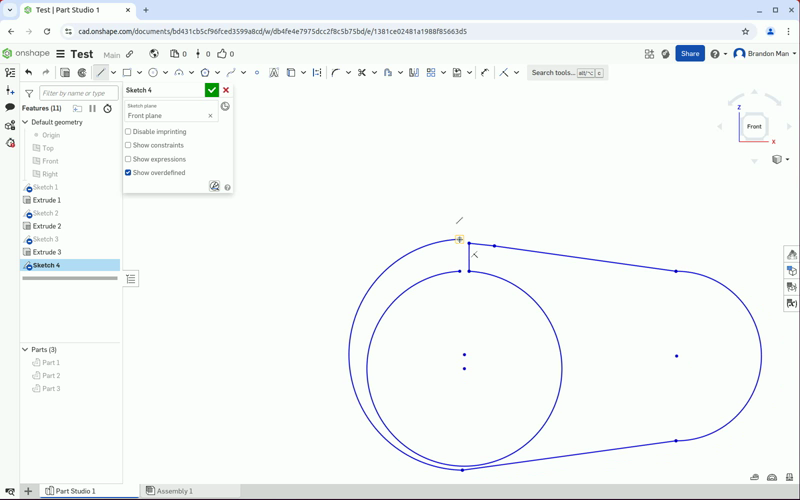
scroll(-6)
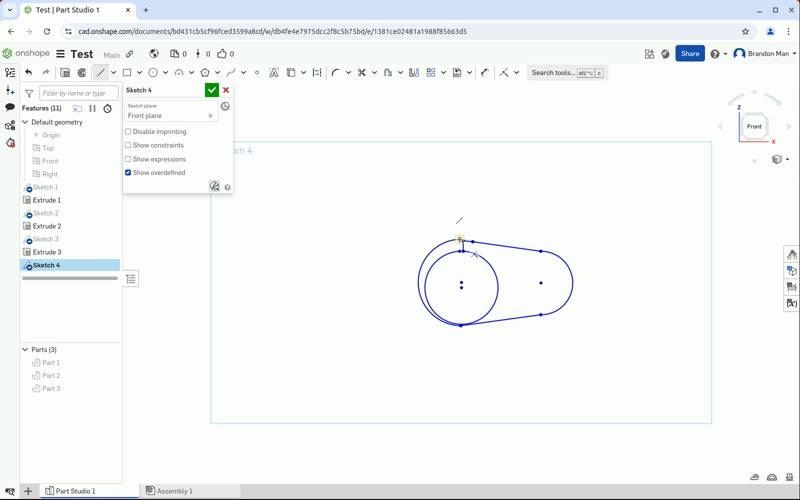
mouse_move(489, 239)
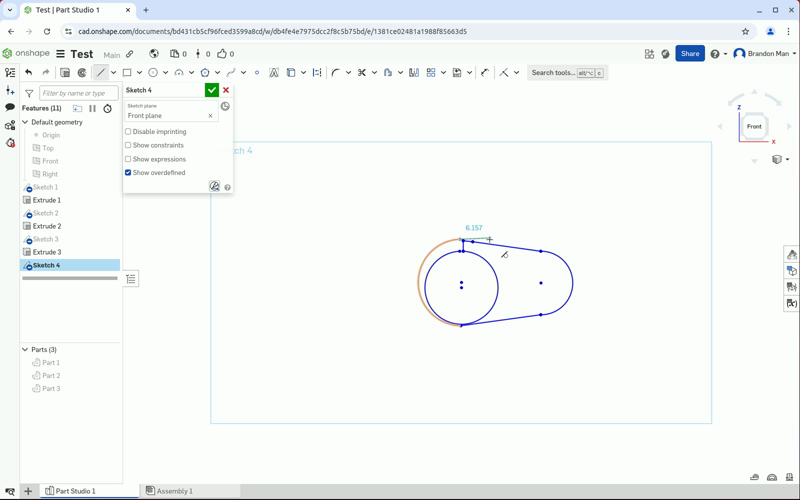
key_down(shift)
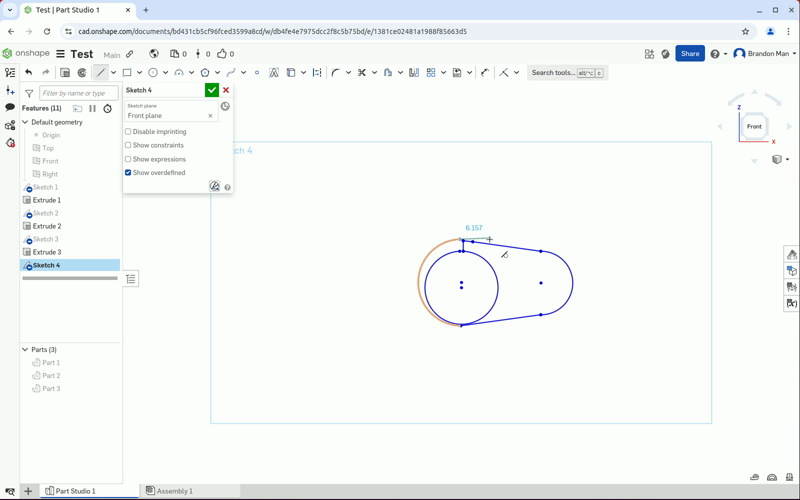
mouse_move(459, 251)
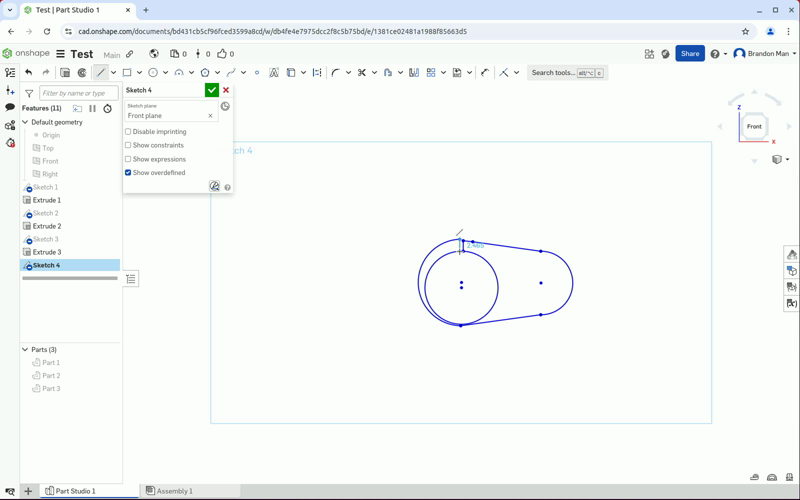
scroll(6)
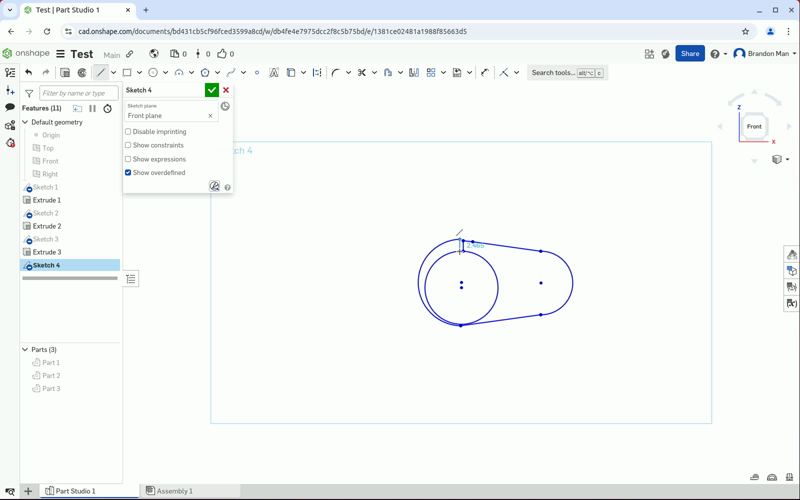
scroll(6)
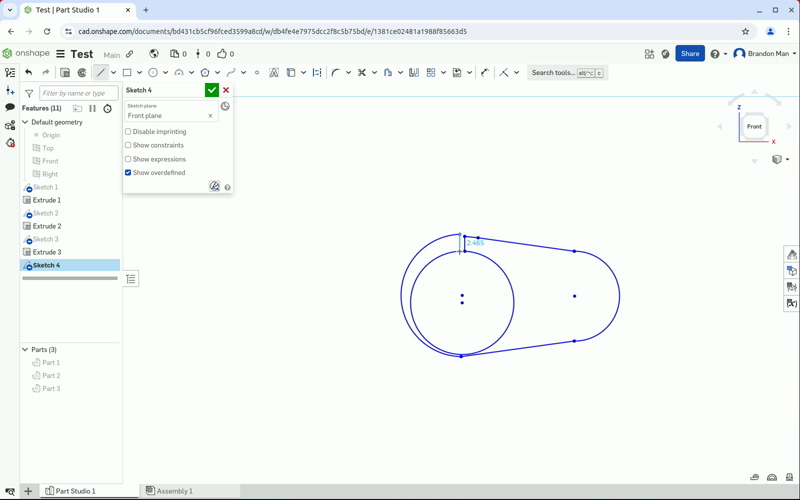
scroll(6)
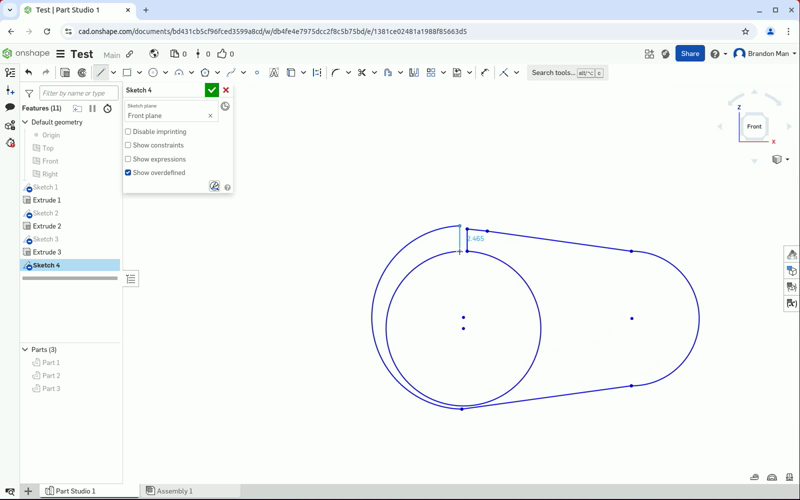
scroll(6)
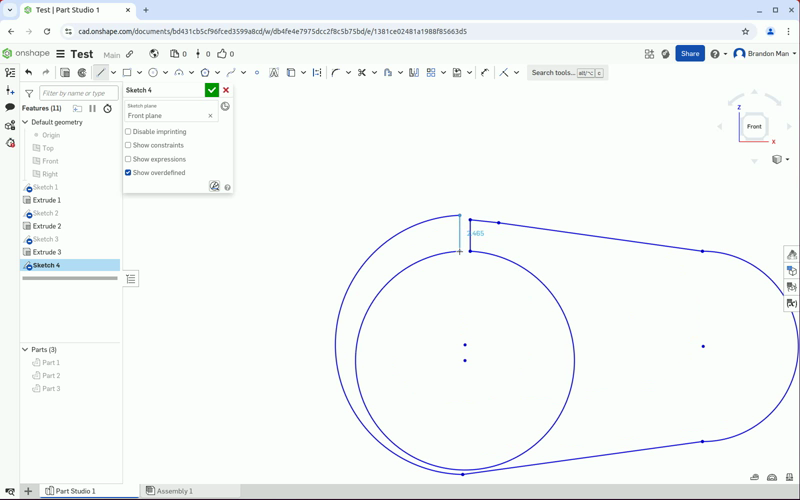
scroll(6)
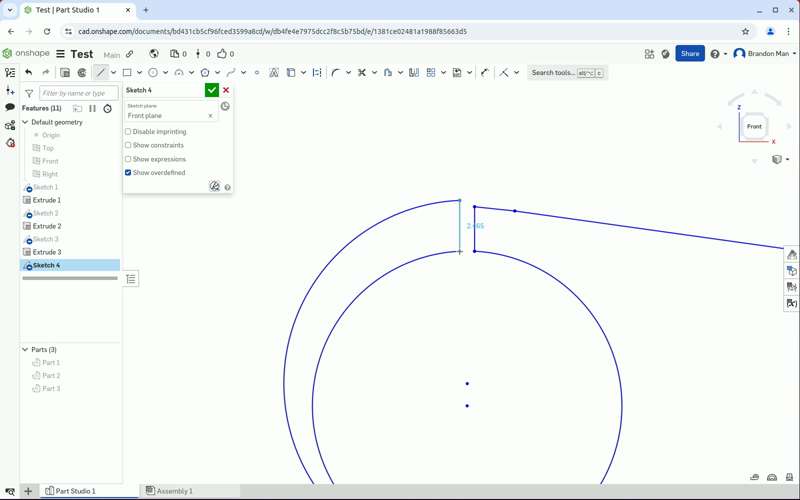
scroll(6)
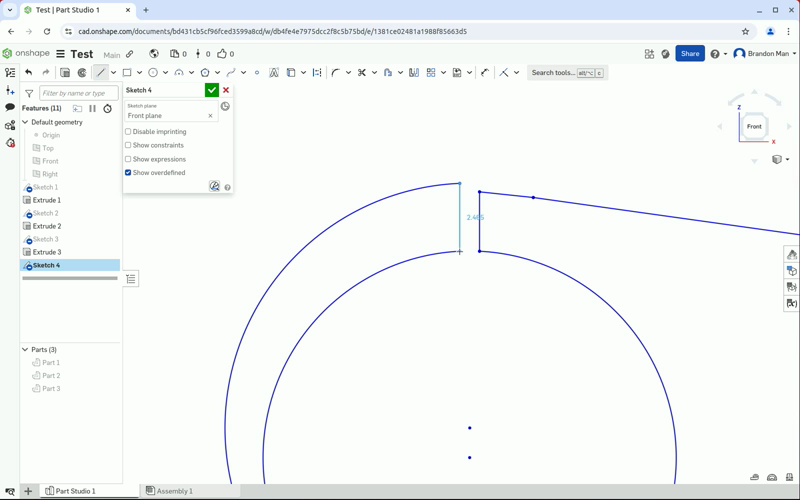
scroll(6)
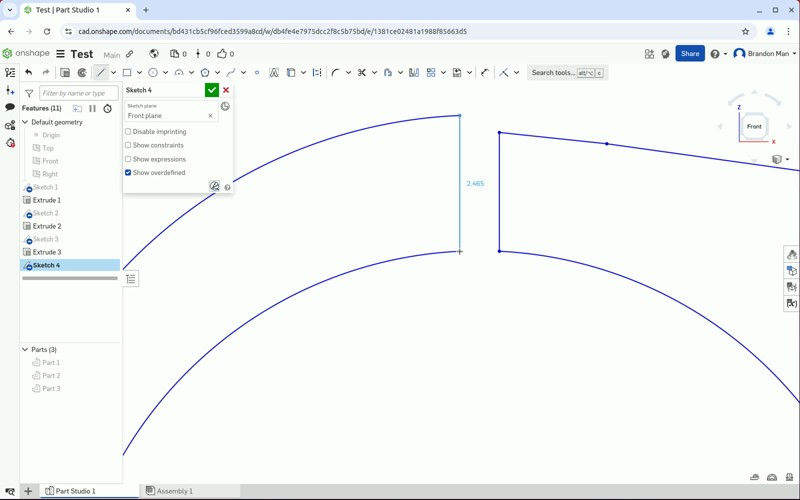
key_up(shift)
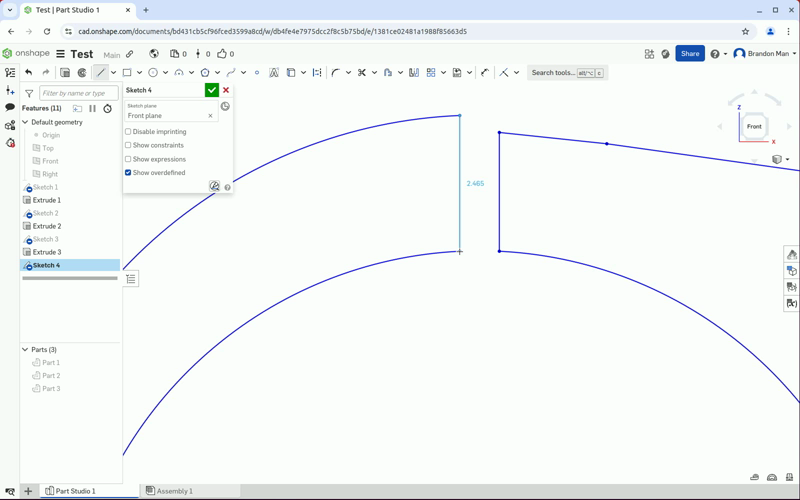
click(459, 251)
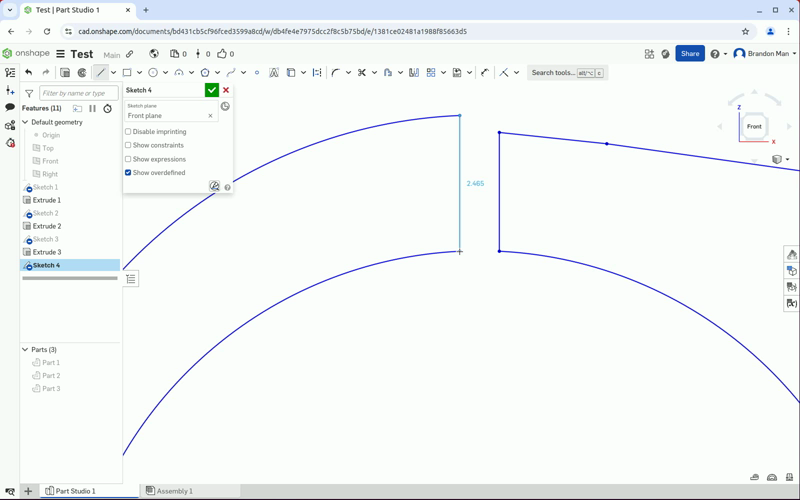
scroll(-6)
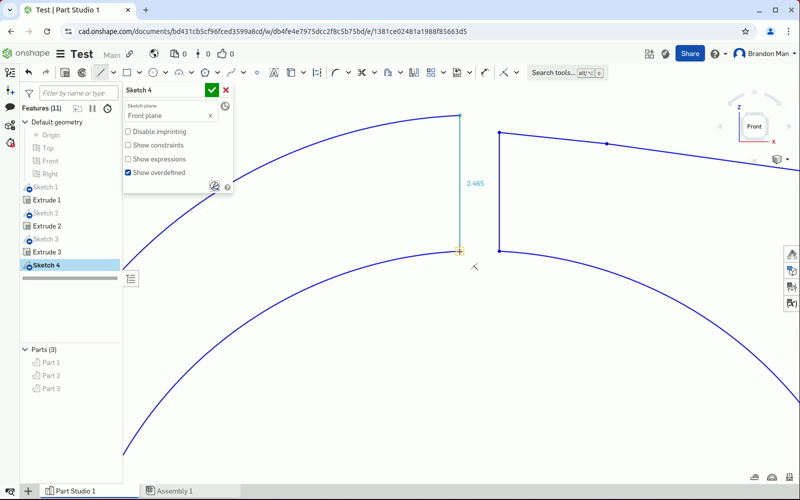
scroll(-6)
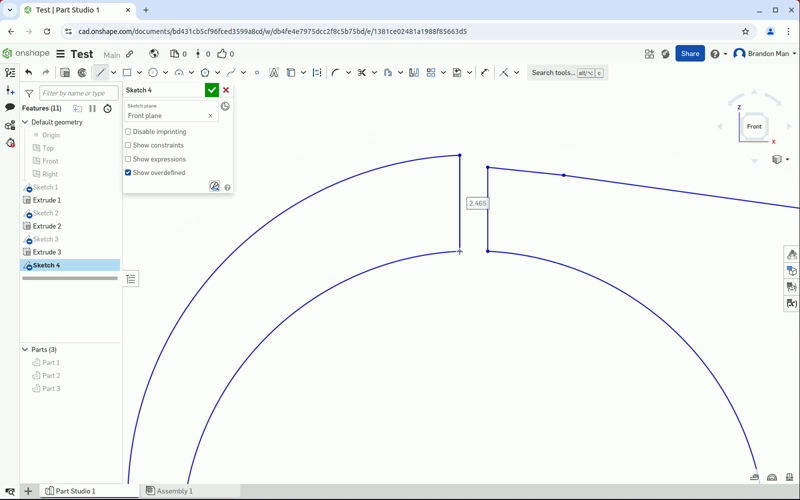
scroll(-6)
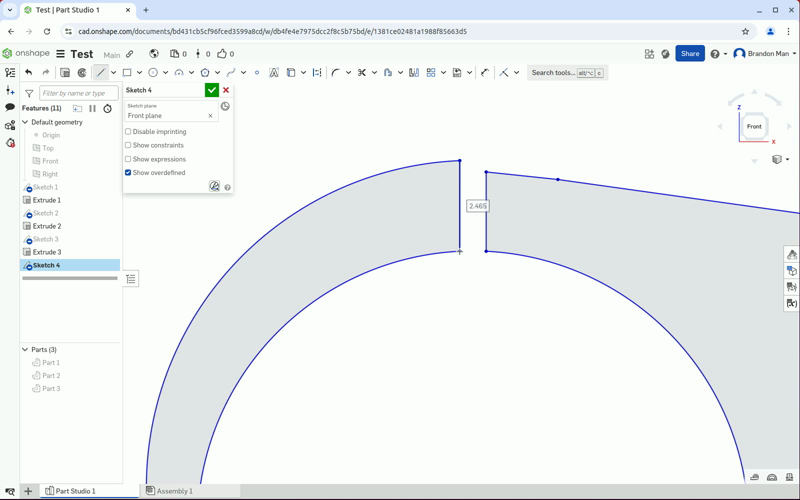
scroll(-6)
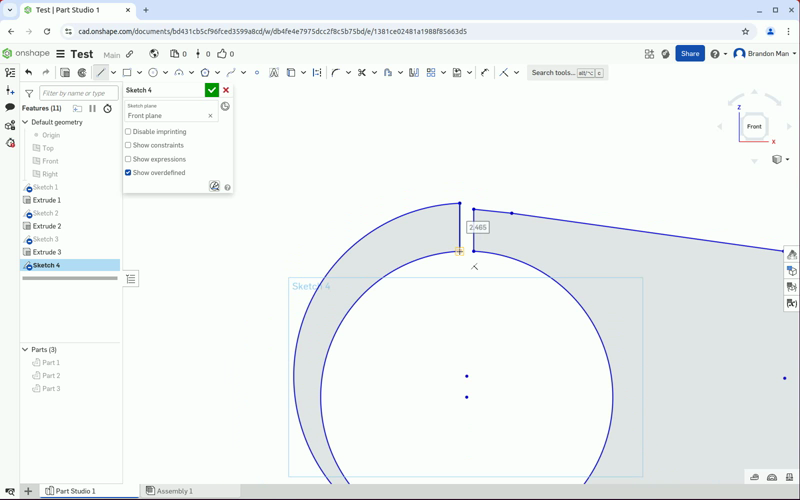
scroll(-6)
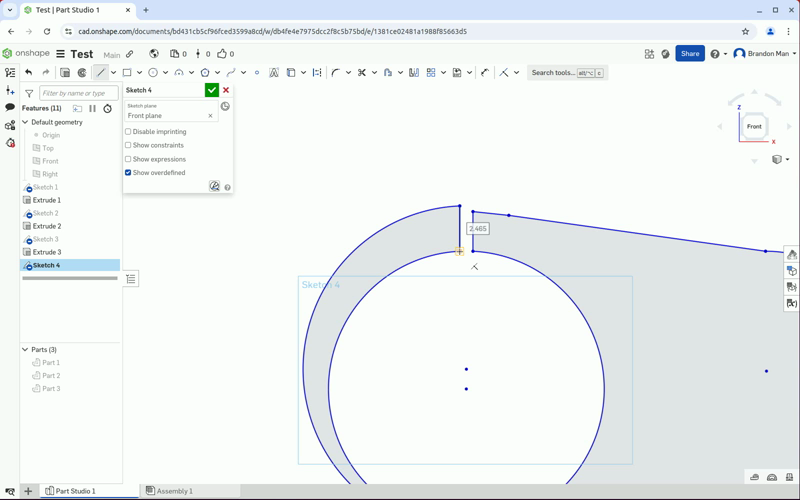
scroll(-6)
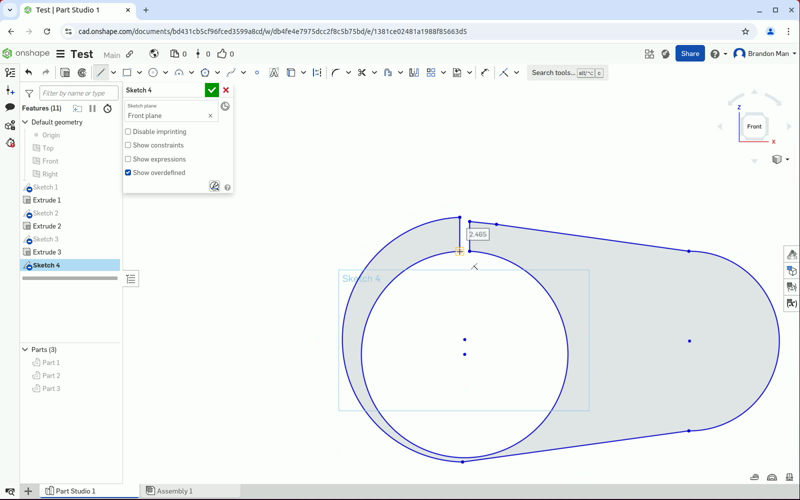
scroll(-6)
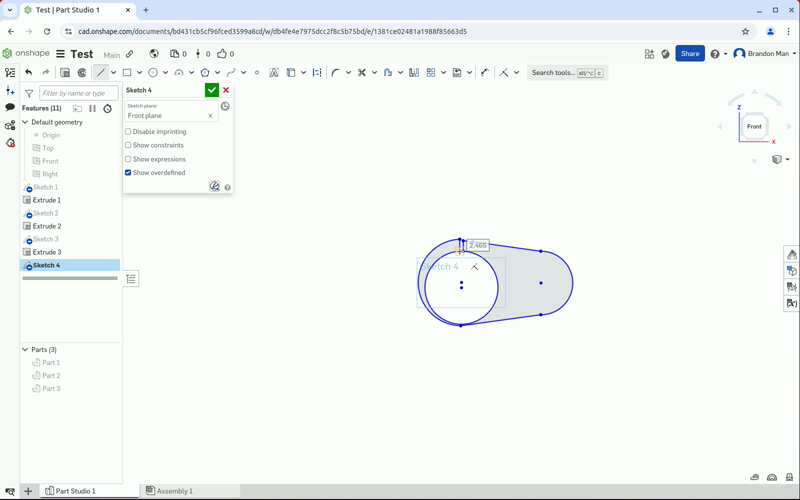
key(esc)
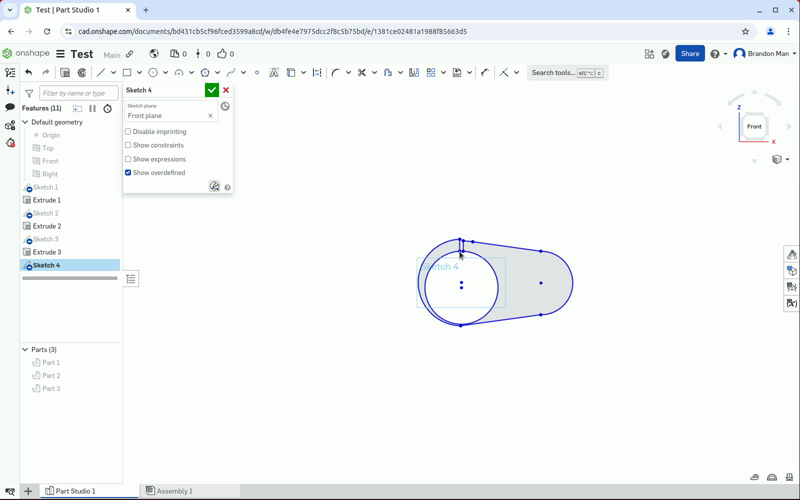
key(c)
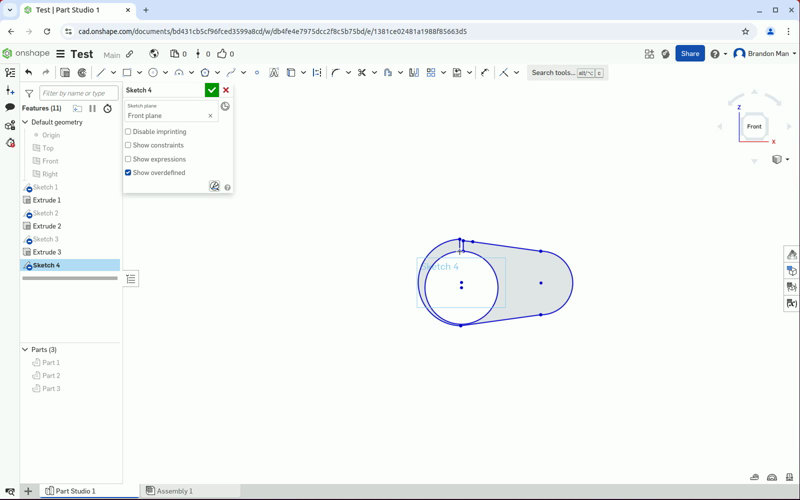
key_down(shift)
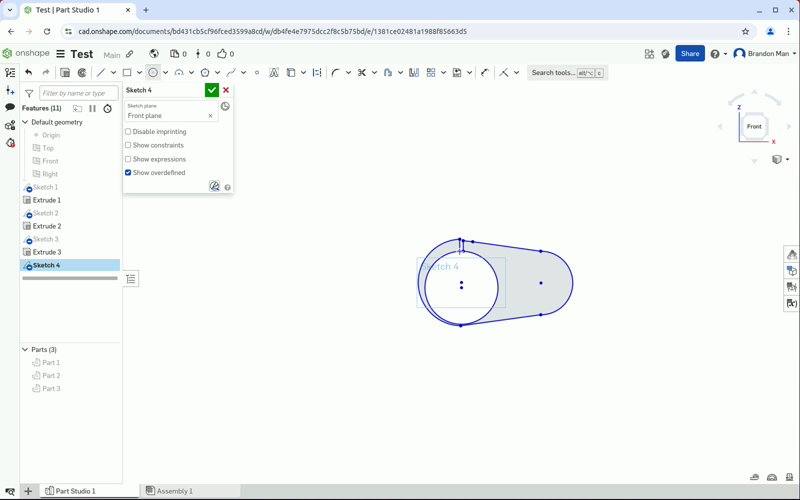
mouse_move(540, 282)
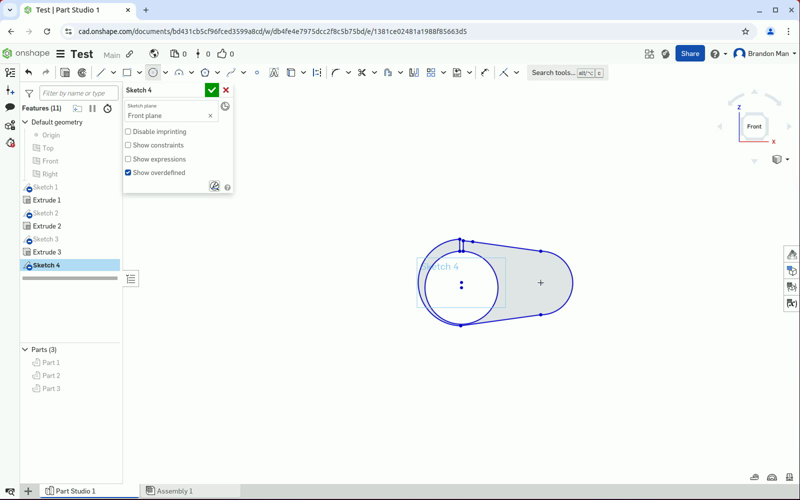
scroll(6)
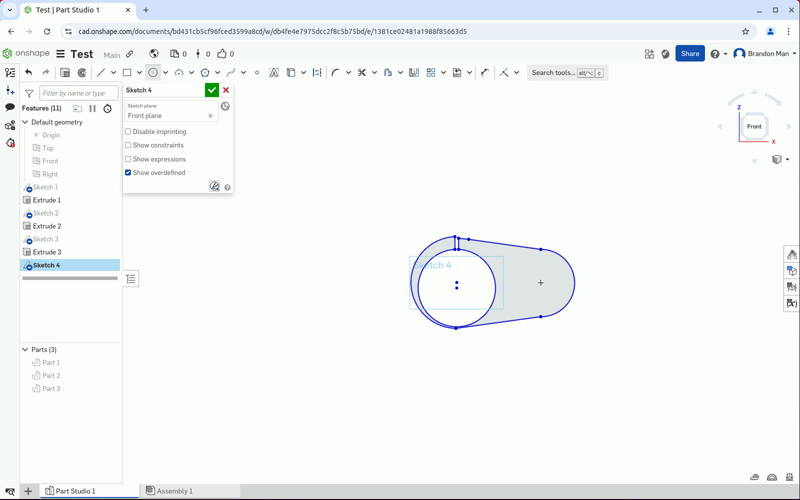
scroll(6)
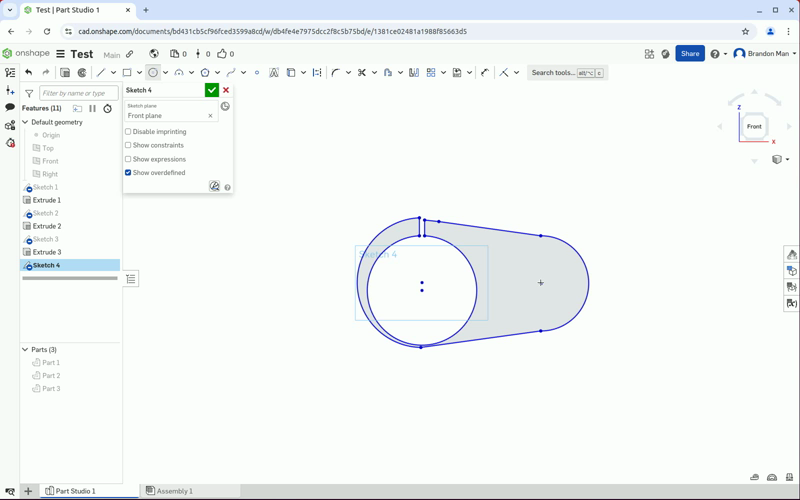
scroll(6)
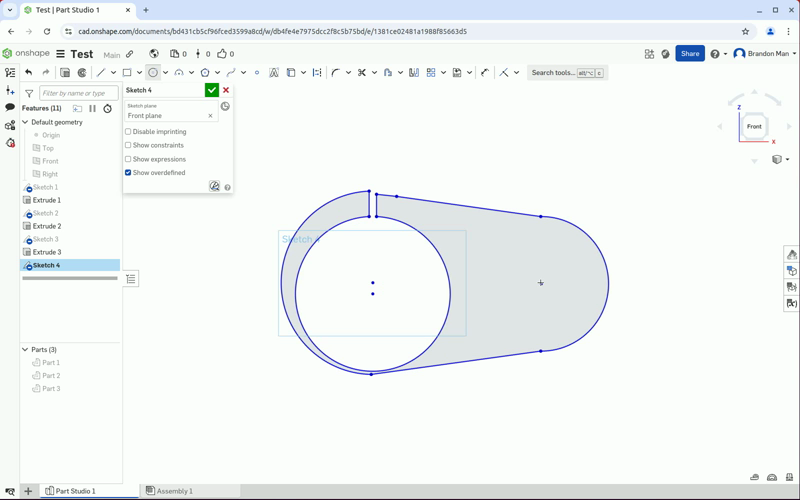
scroll(6)
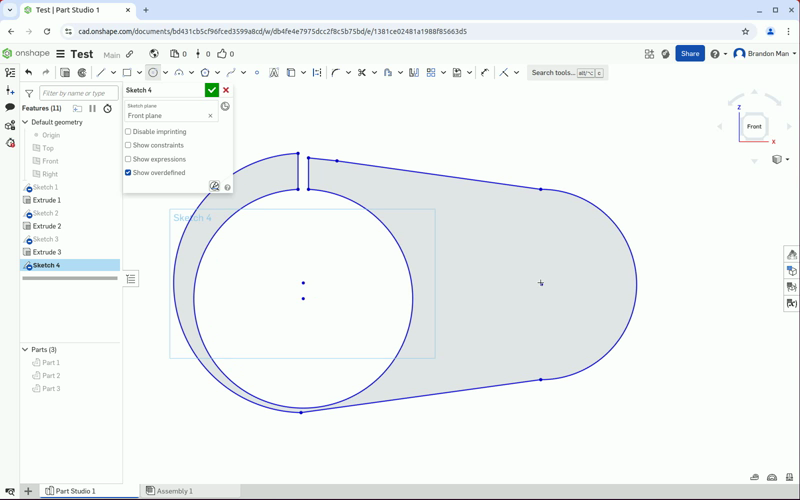
scroll(6)
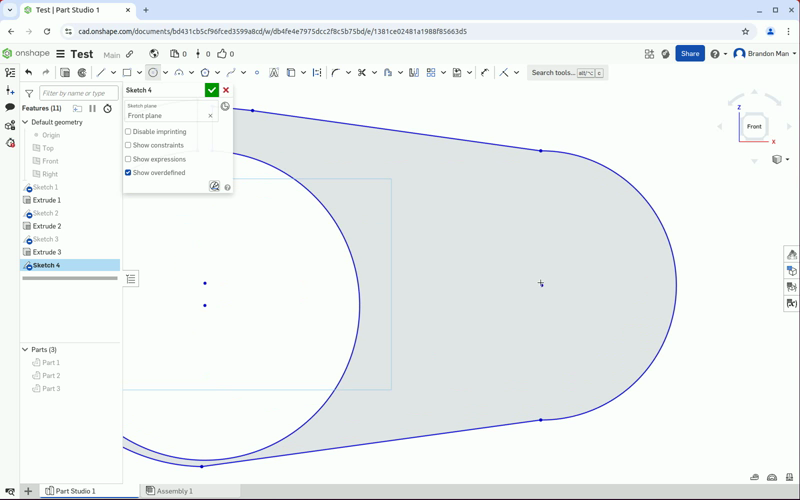
scroll(6)
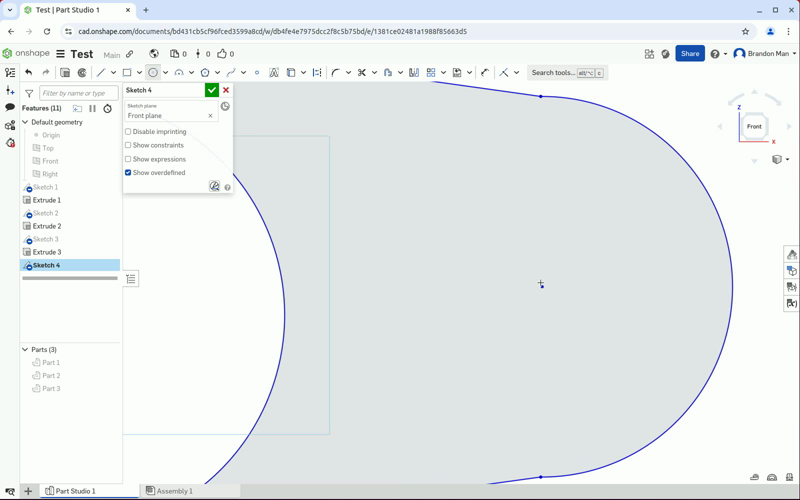
scroll(6)
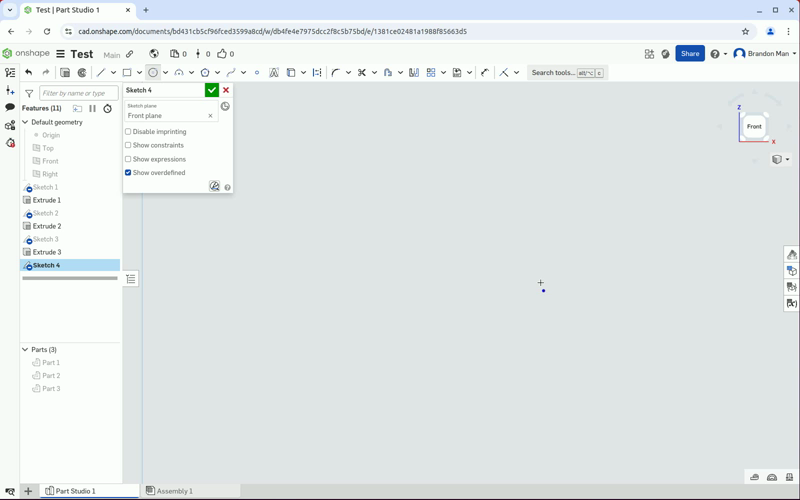
click(540, 282)
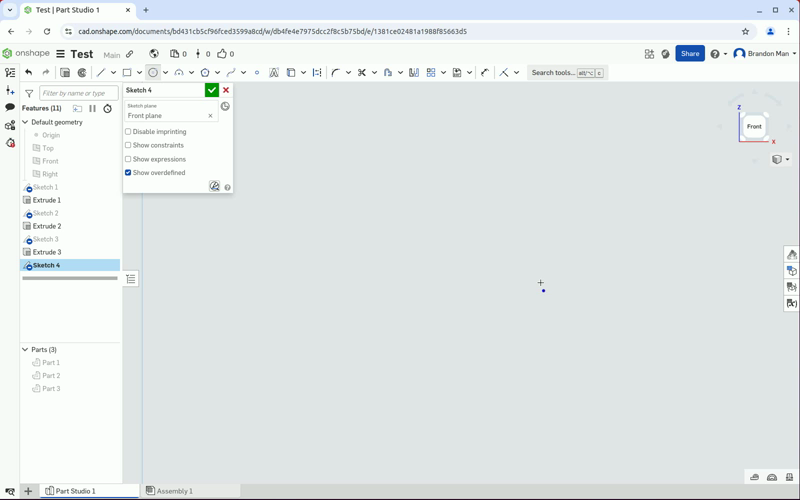
scroll(-6)
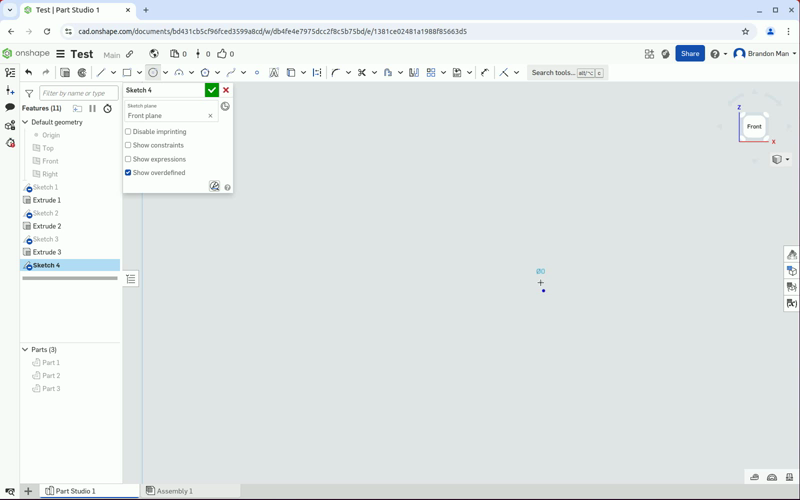
scroll(-6)
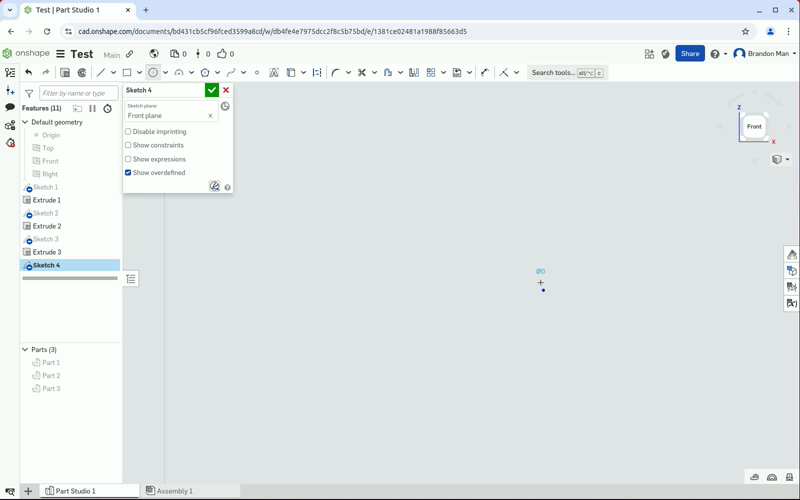
scroll(-6)
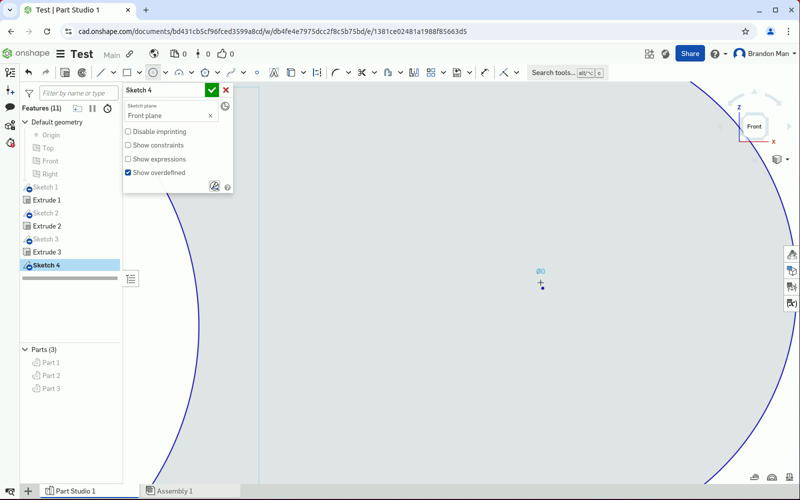
scroll(-6)
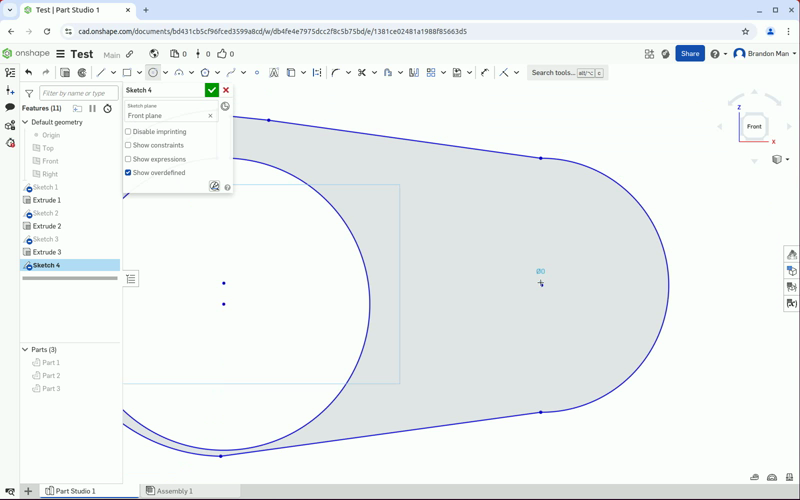
scroll(-6)
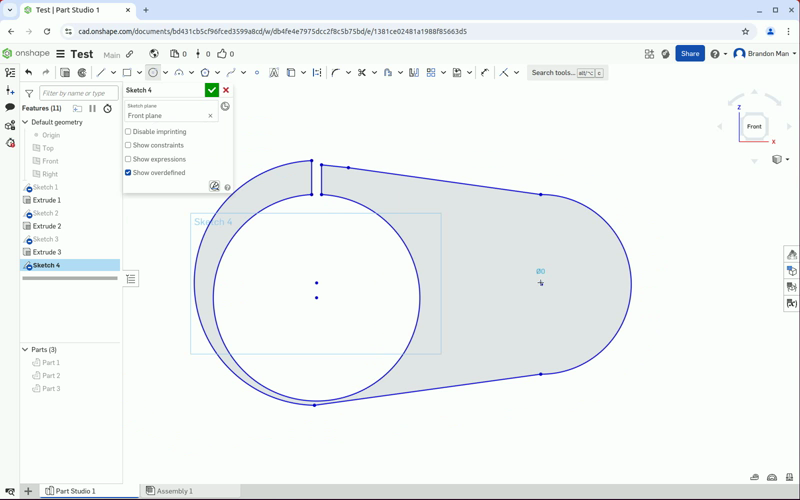
scroll(-6)
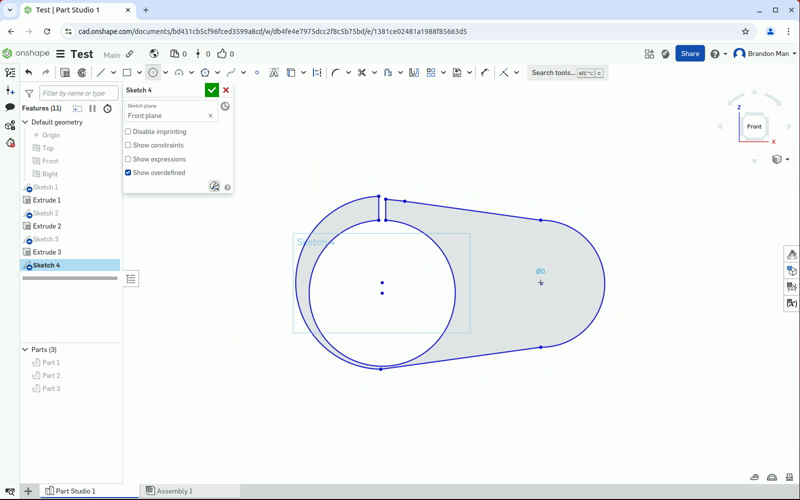
scroll(-6)
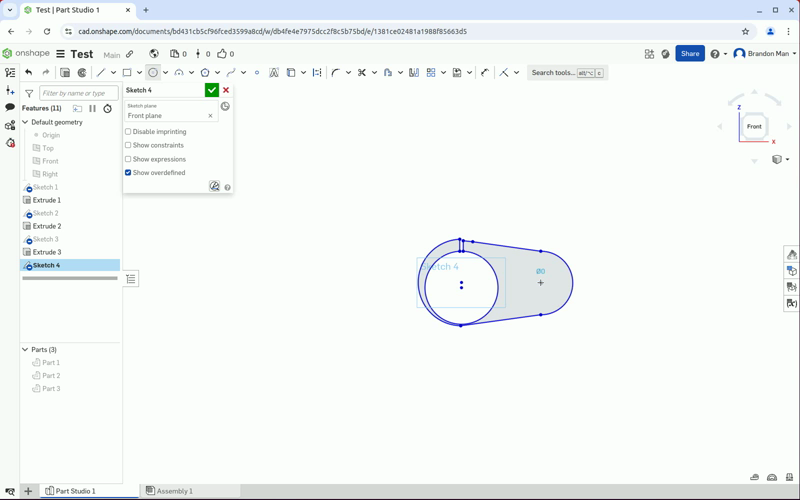
key_up(shift)
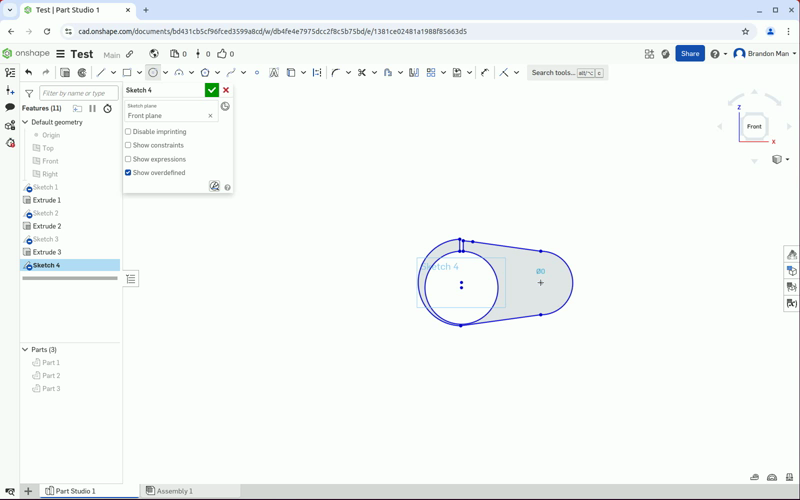
mouse_move(561, 282)
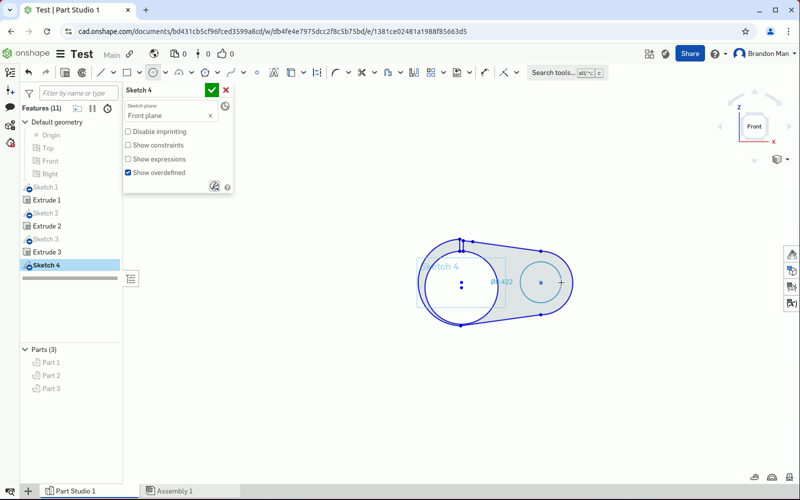
click(561, 282)
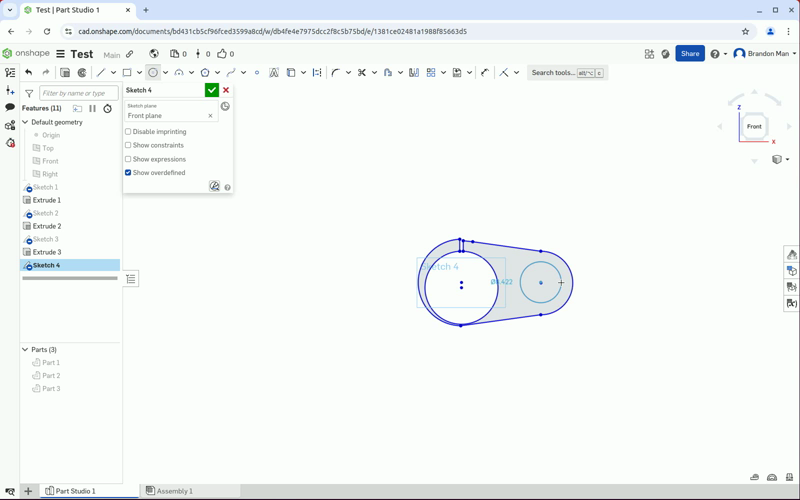
key(esc)
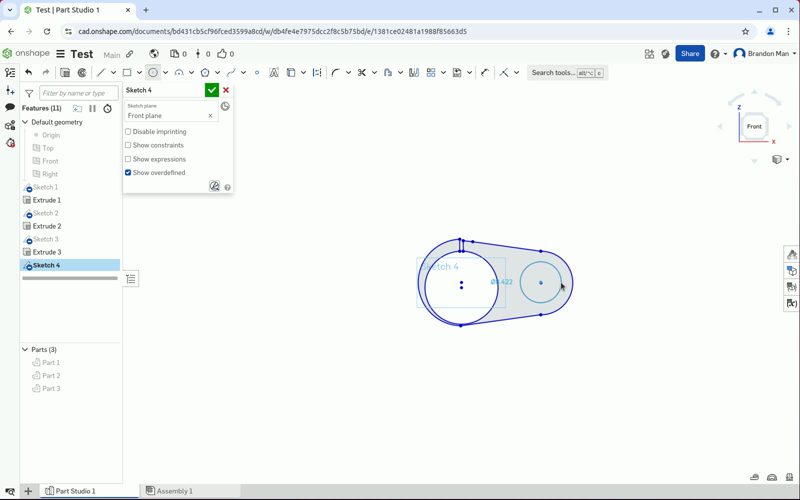
mouse_move(545, 258)
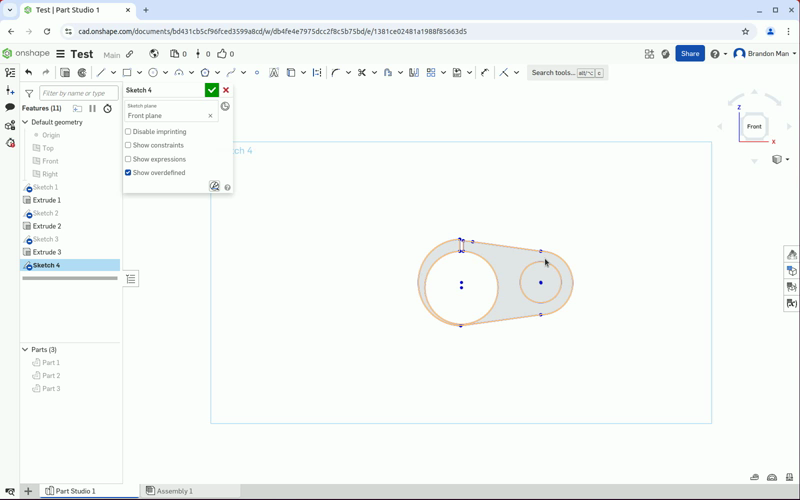
click(545, 258)
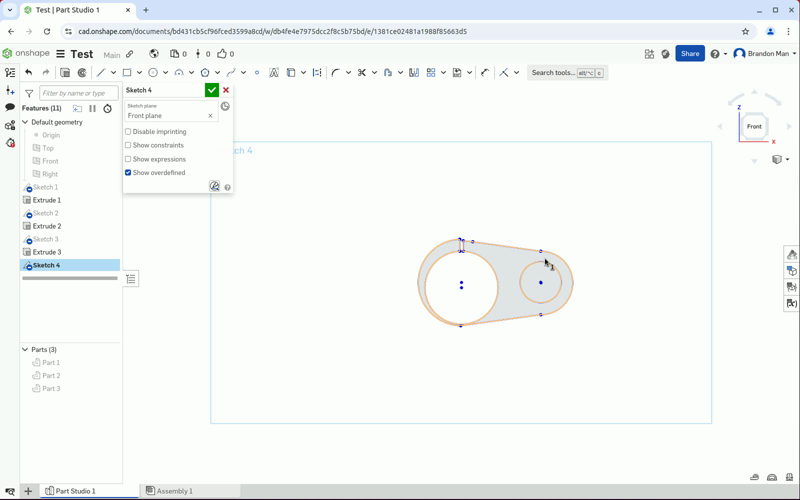
mouse_move(73, 352)
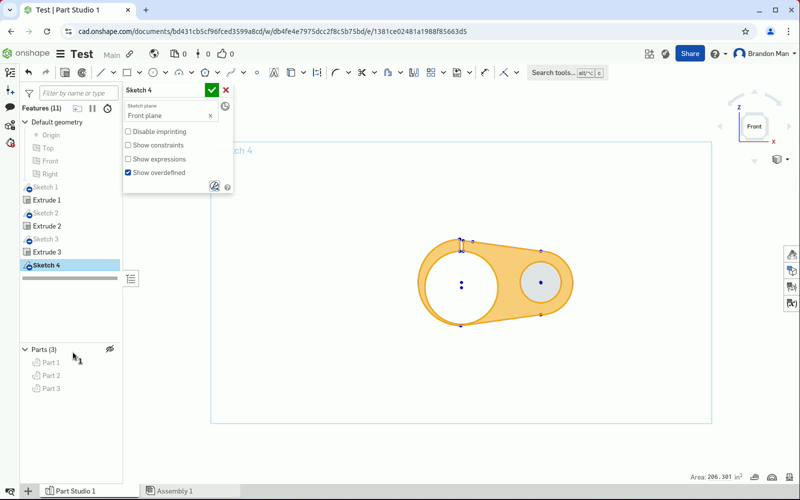
key(shift+y)
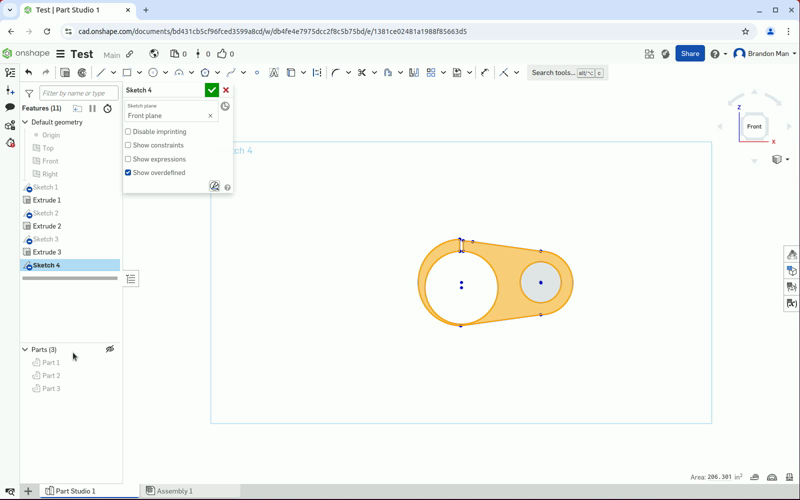
key(shift+e)
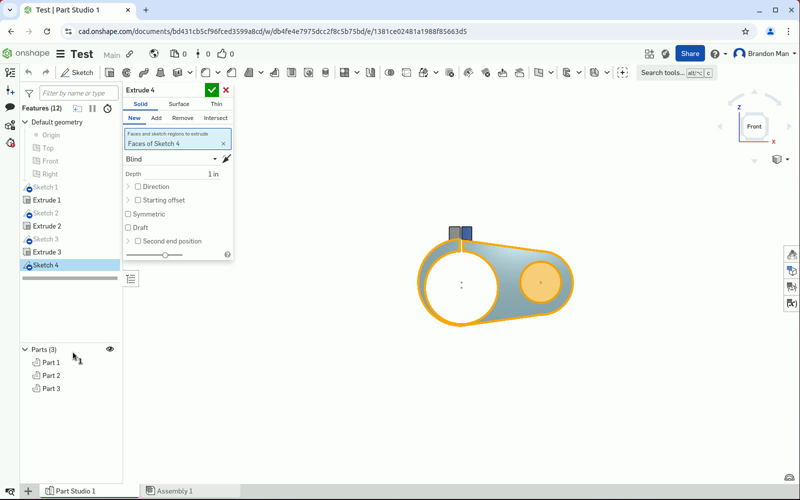
mouse_move(143, 106)
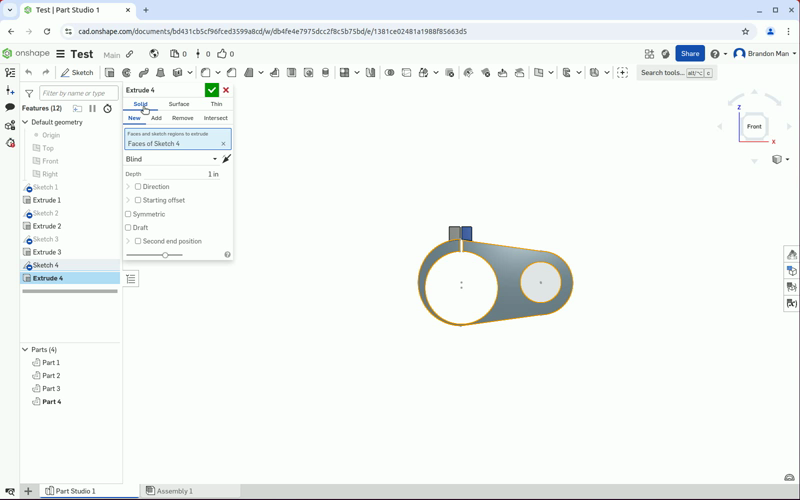
click(143, 106)
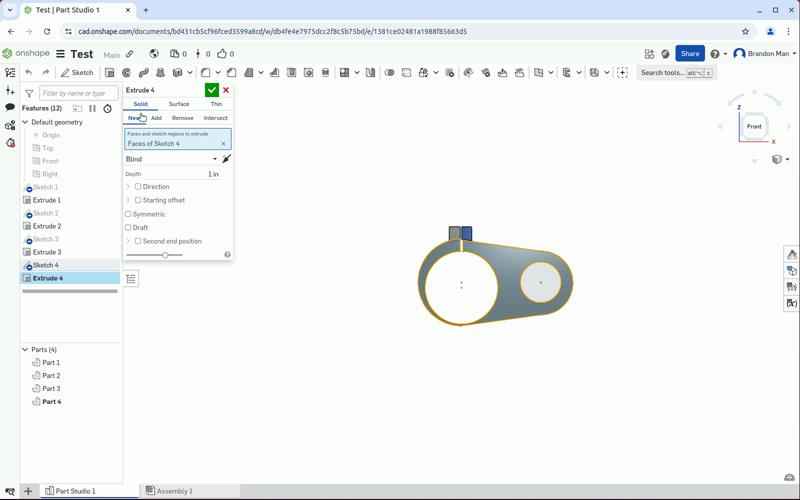
mouse_move(137, 120)
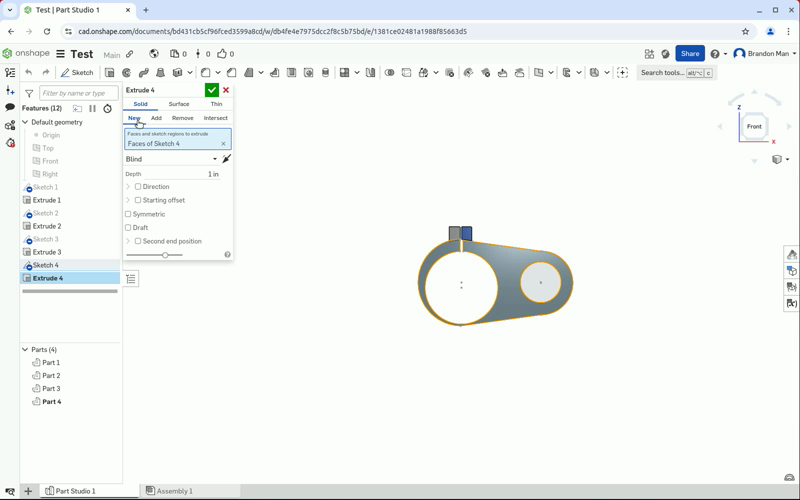
click(137, 120)
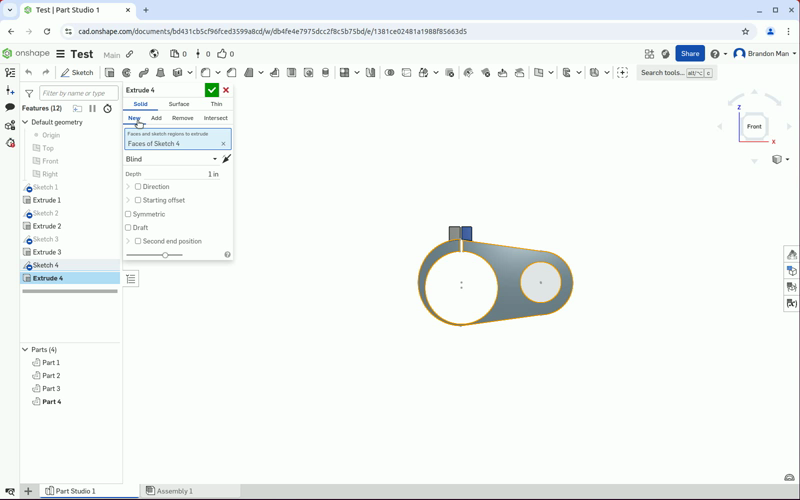
key(tab, 4)
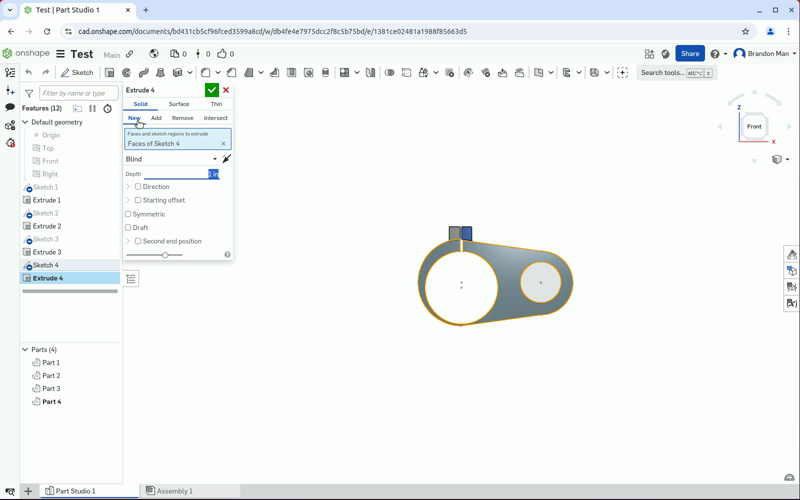
text(3.129)
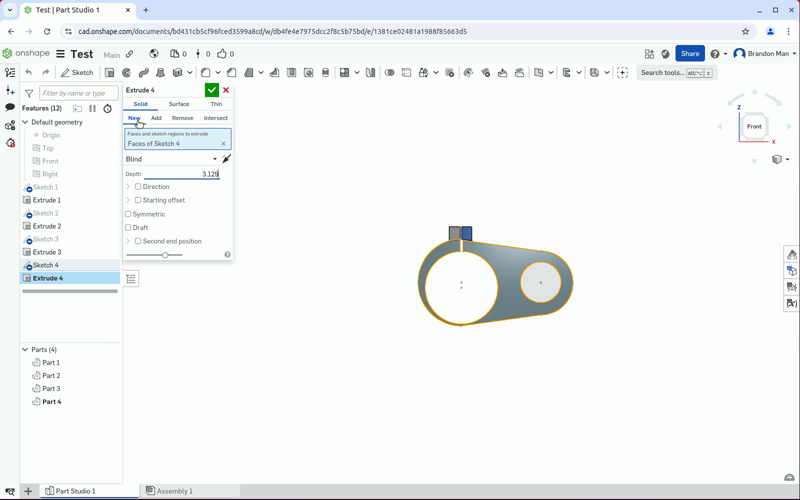
key(enter)
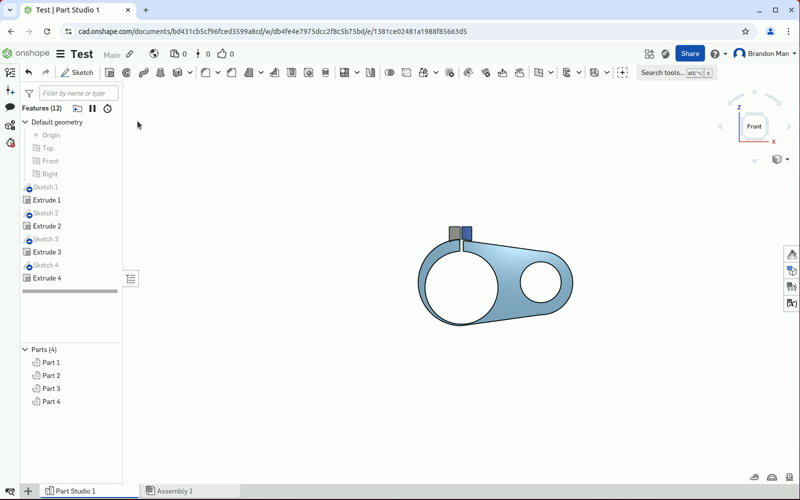
key(shift+h)
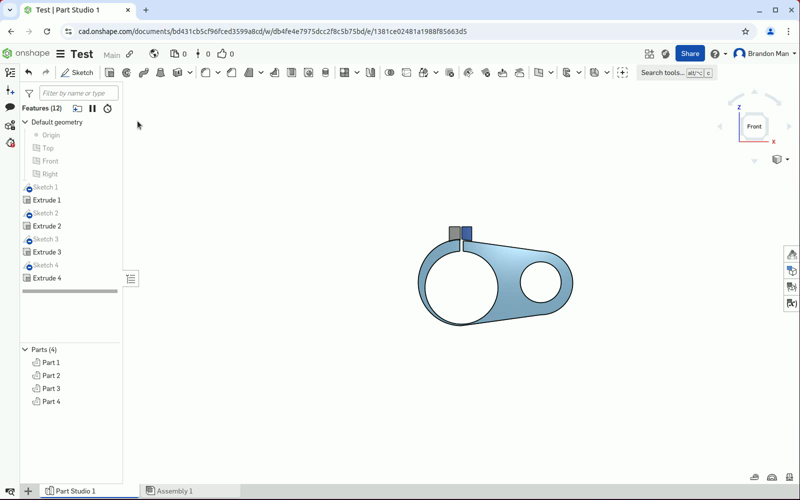
key(shift+h)
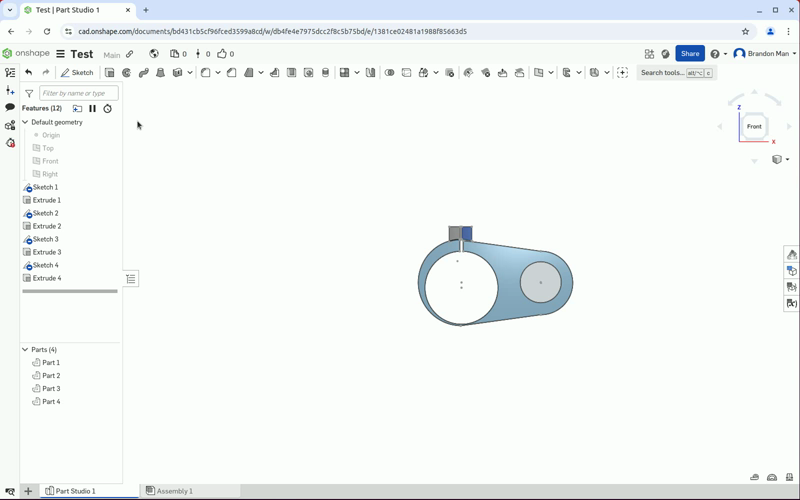
key(shift+7)
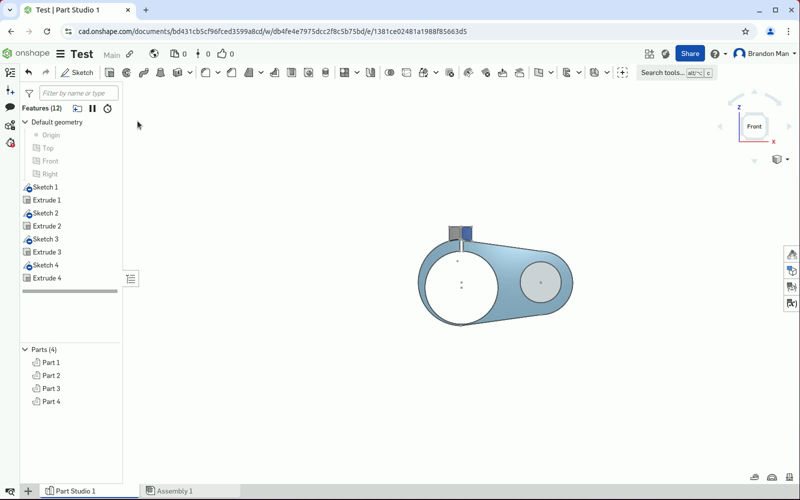
key(left, 2)
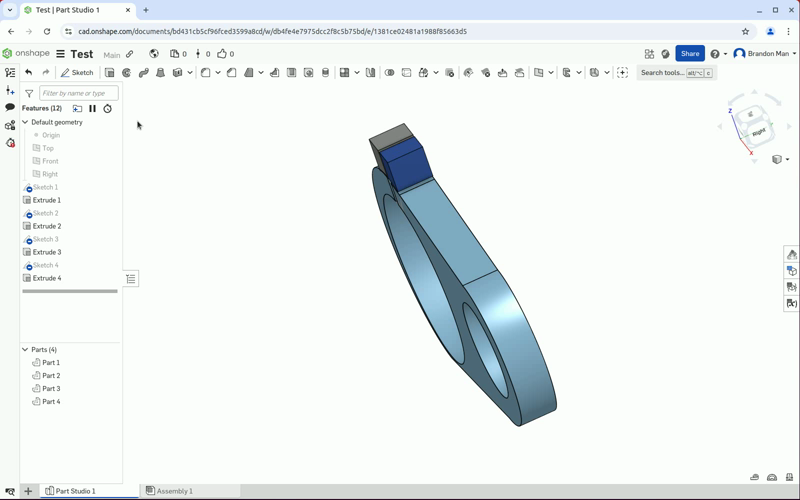
key(down, 2)
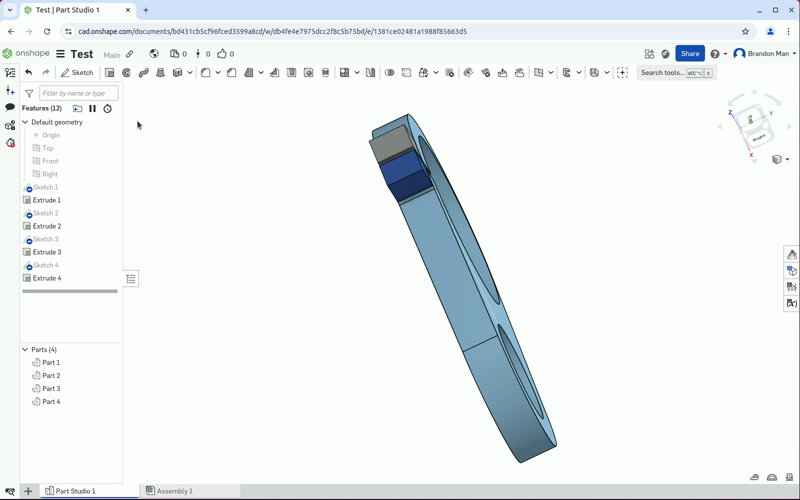
key(up, 2)
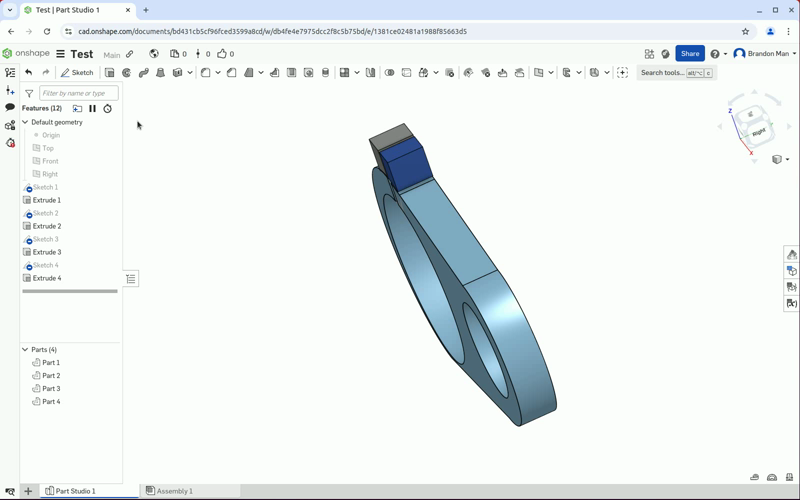
key(right, 2)
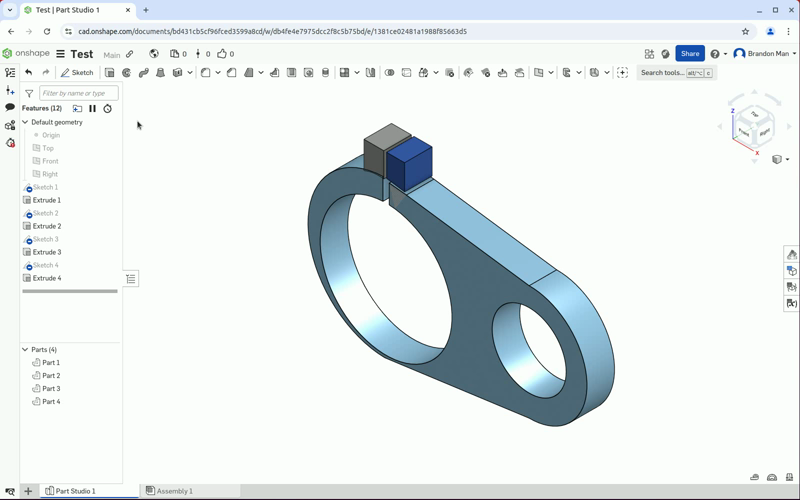
mouse_move(73, 189)
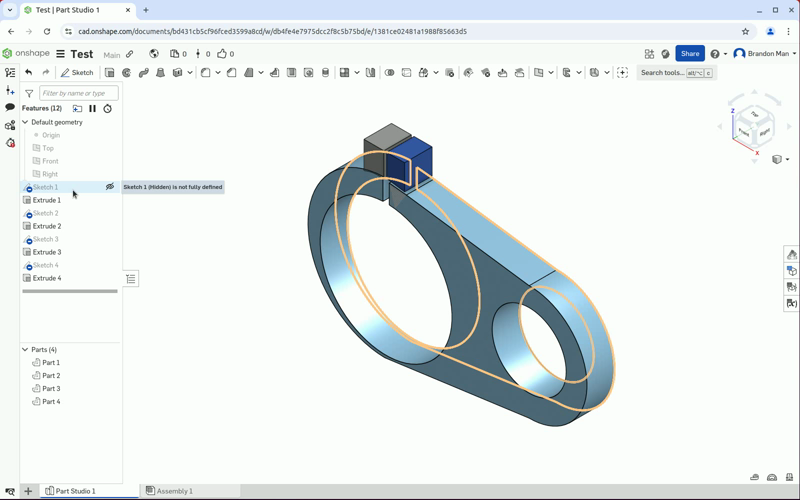
click(73, 189)